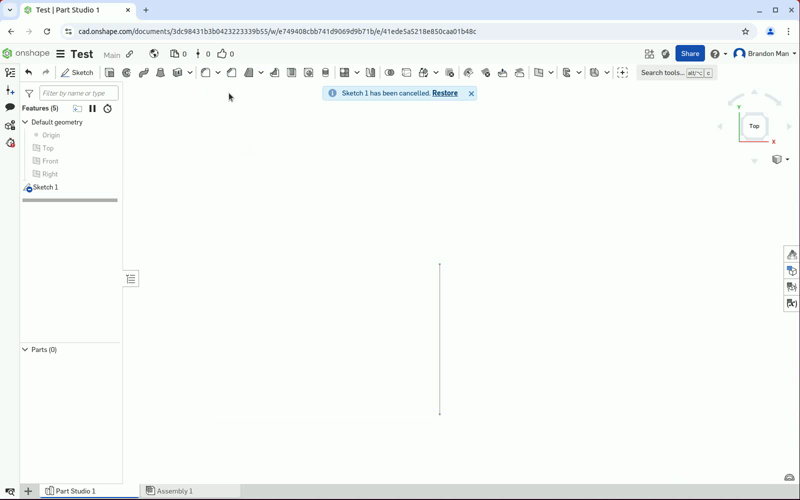
key(shift+h)
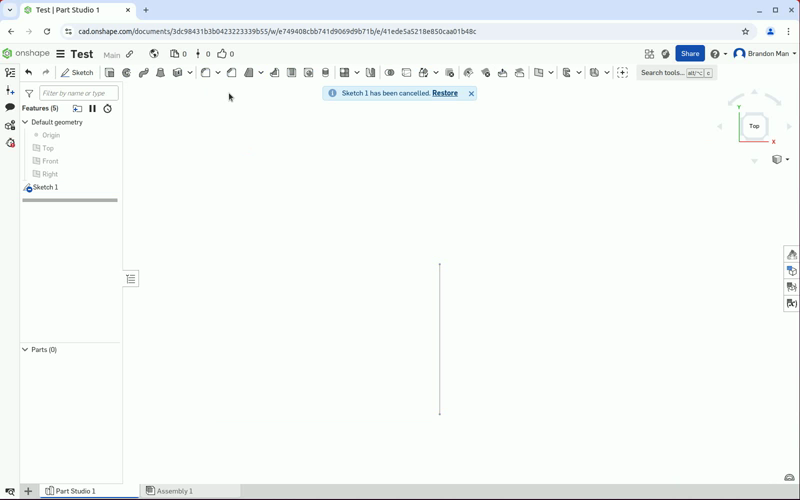
key(shift+s)
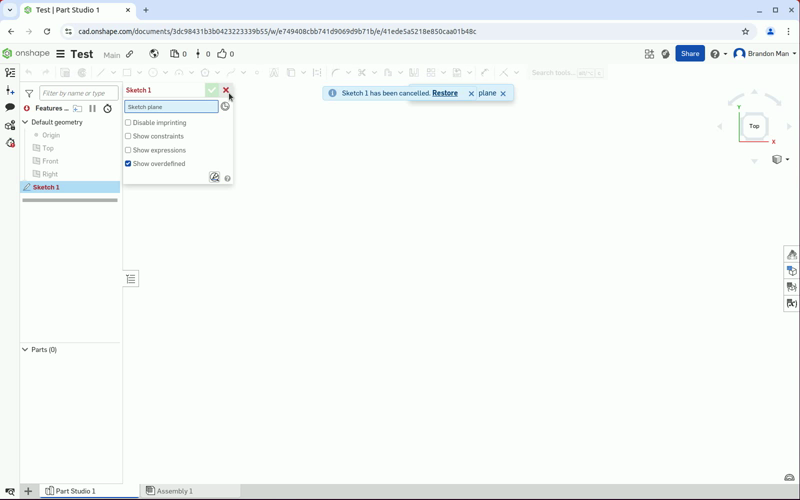
mouse_move(73, 150)
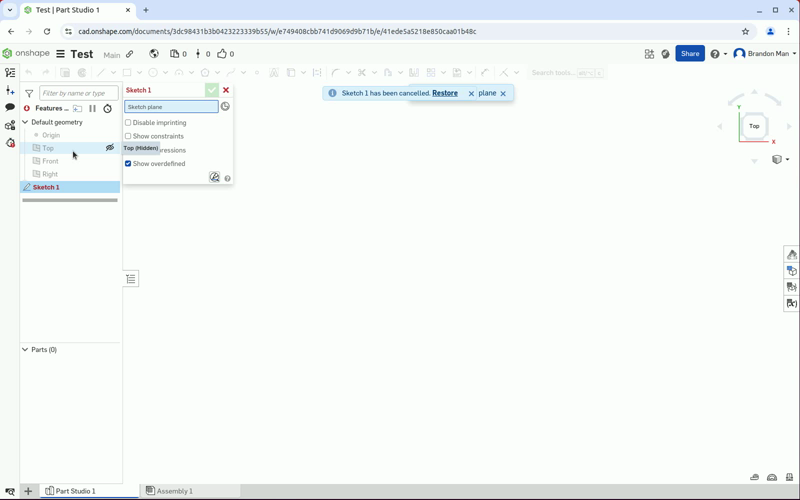
click(73, 150)
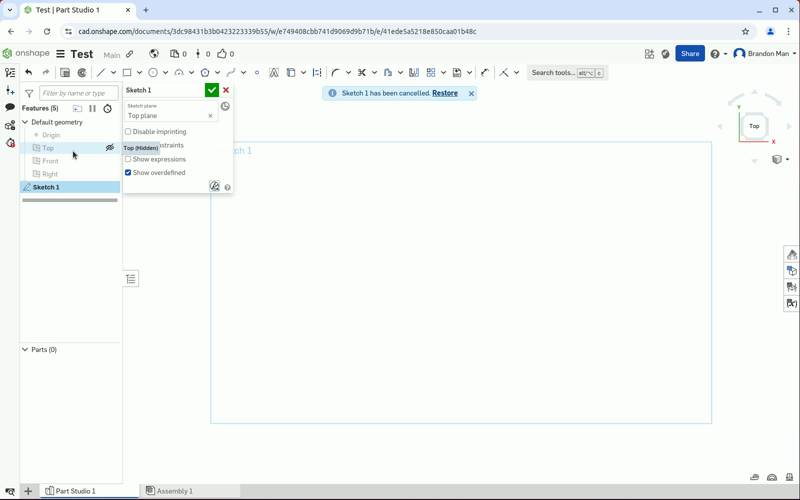
mouse_move(73, 352)
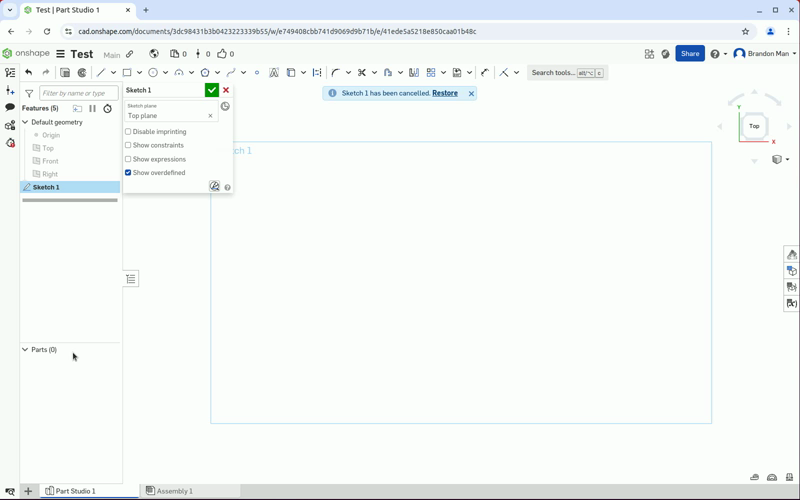
key(y)
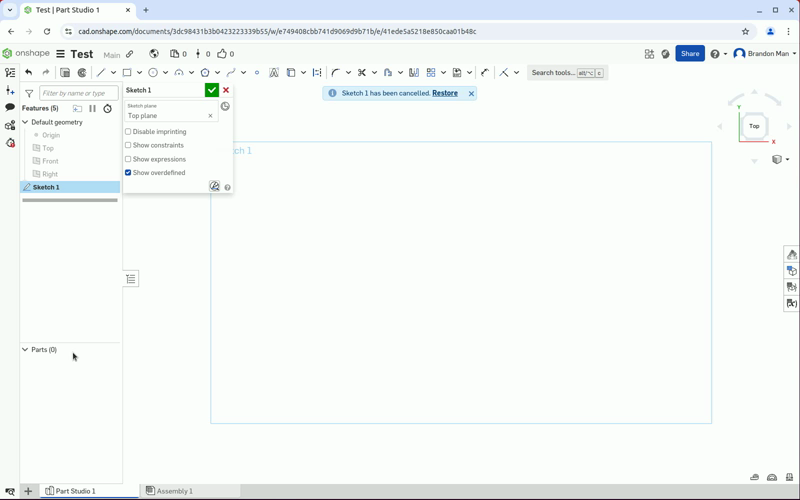
key(l)
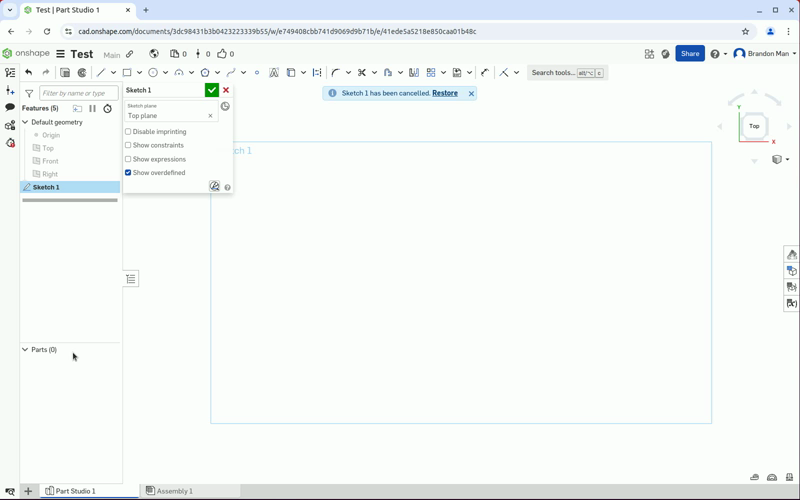
key_down(shift)
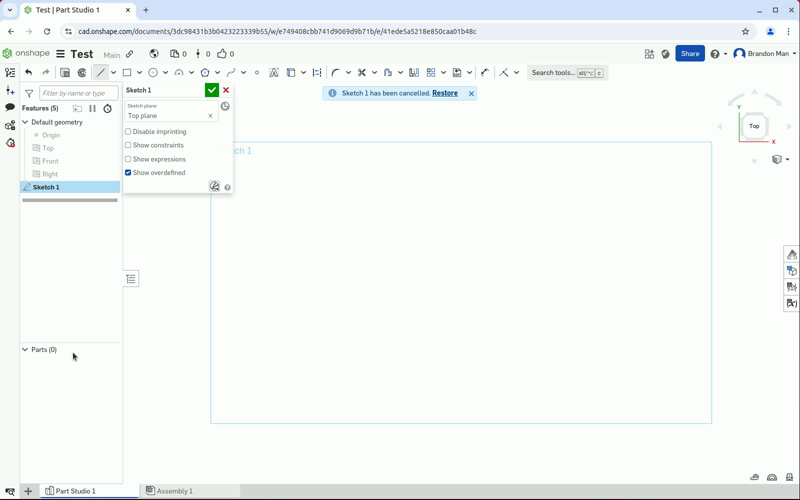
mouse_move(377, 366)
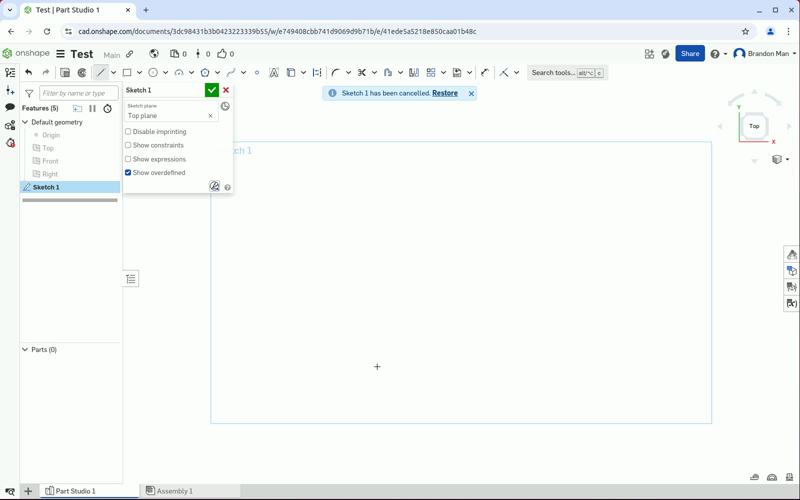
click(377, 366)
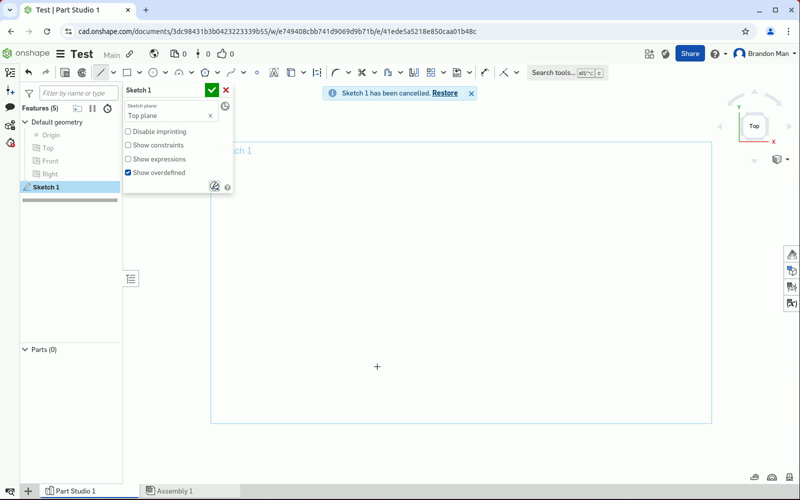
key_up(shift)
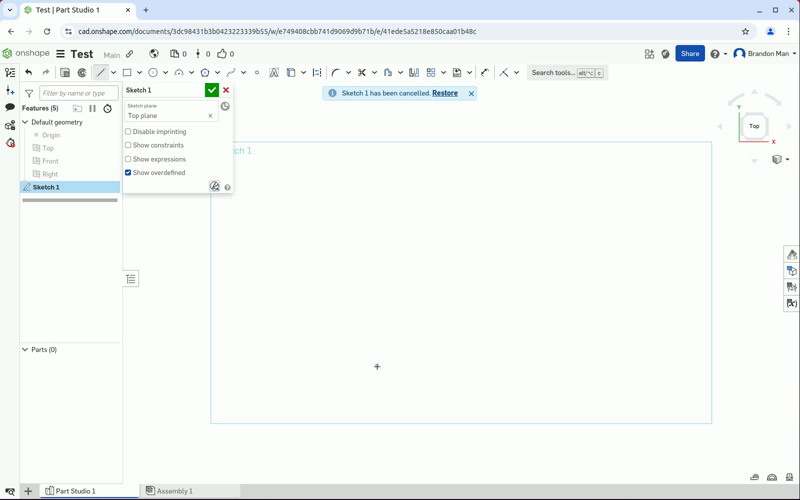
key_down(shift)
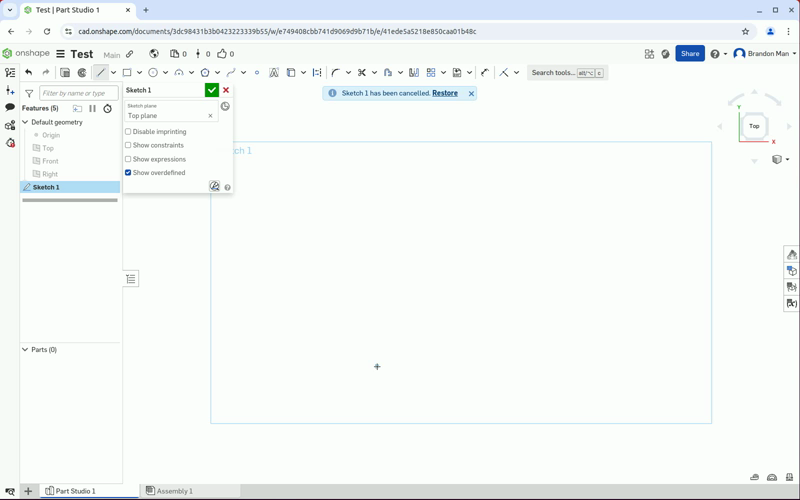
mouse_move(543, 366)
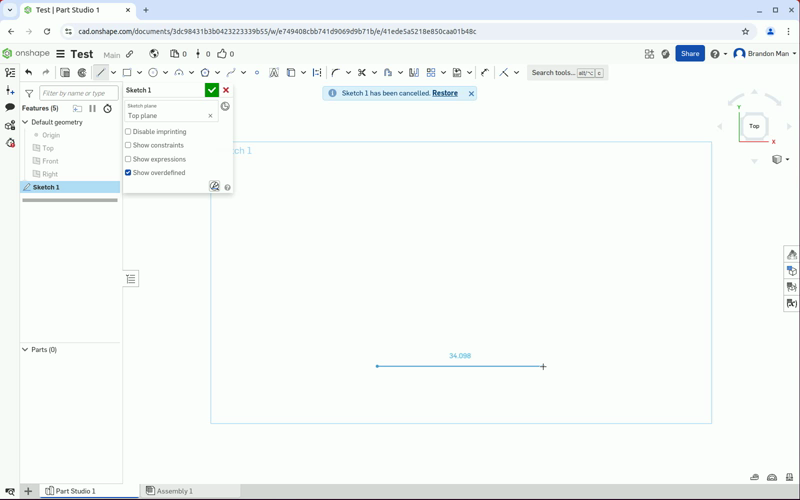
click(543, 366)
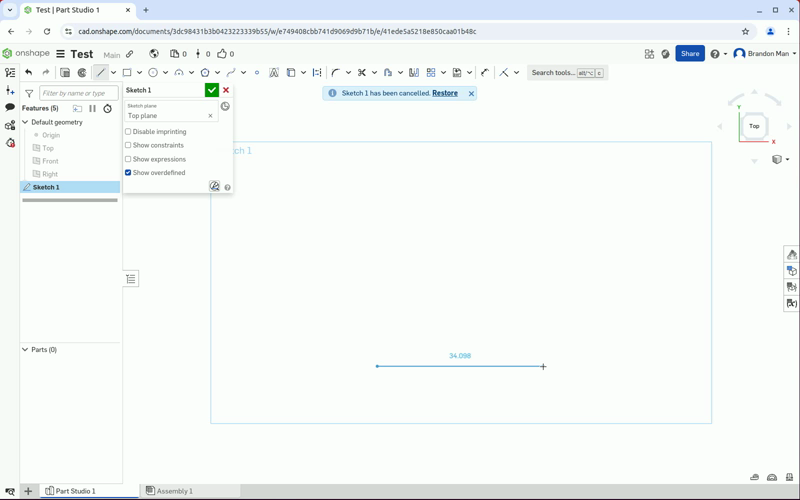
key_up(shift)
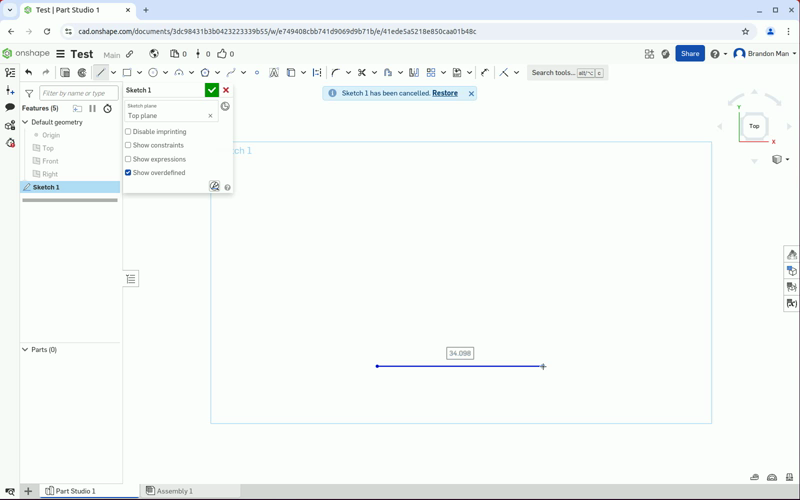
key_down(shift)
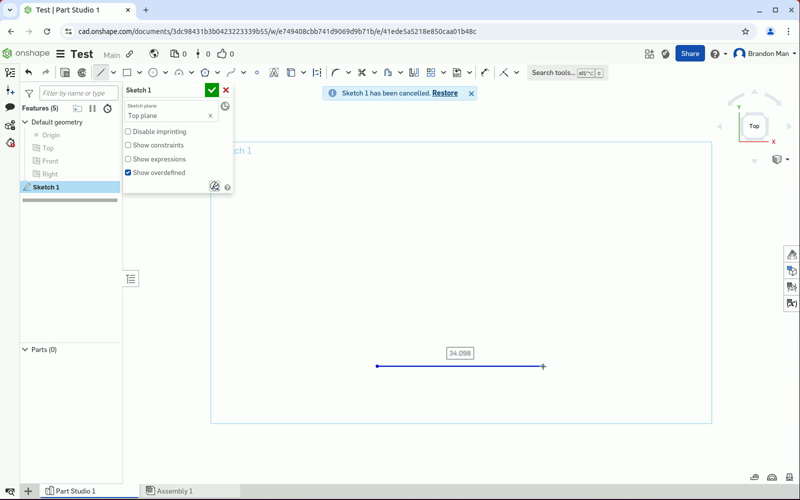
mouse_move(543, 200)
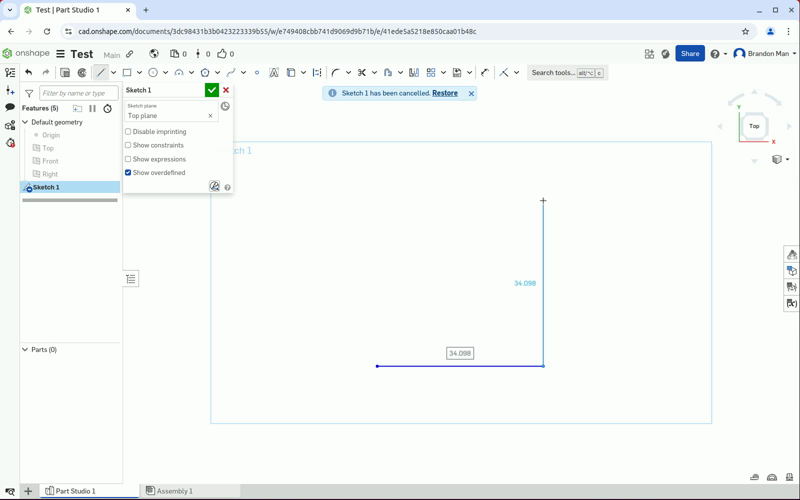
click(543, 200)
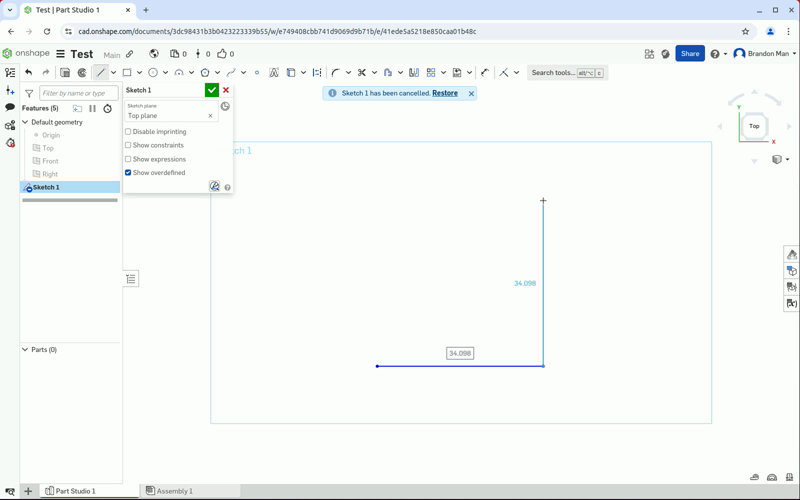
key_up(shift)
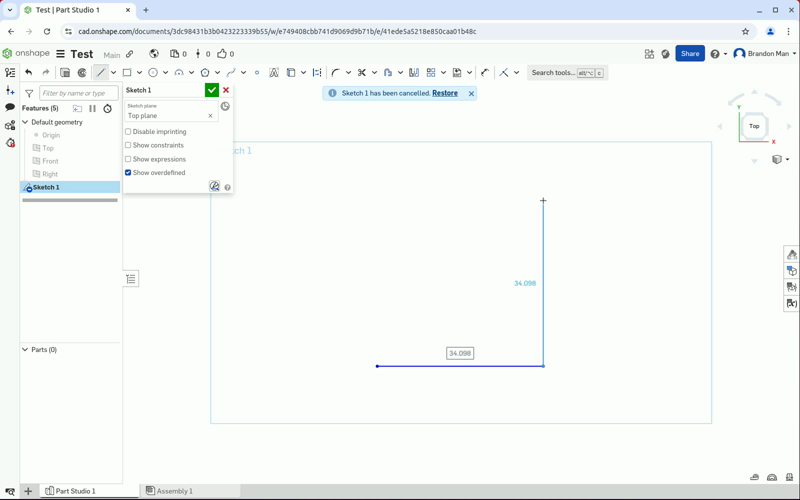
key_down(shift)
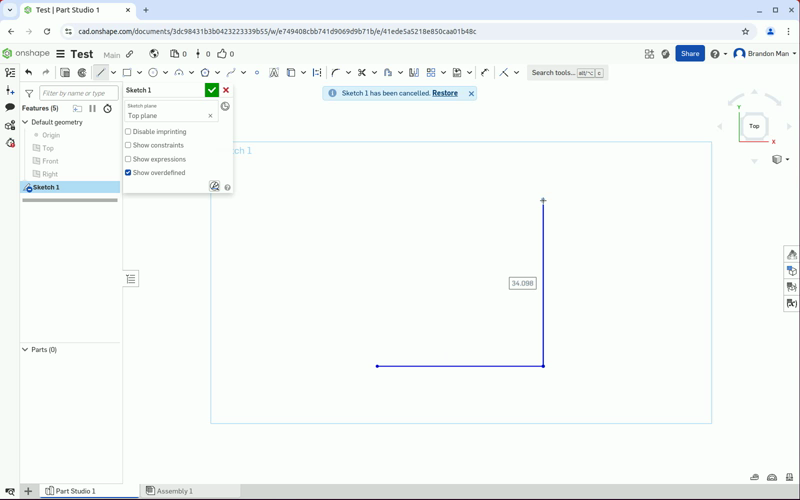
mouse_move(377, 200)
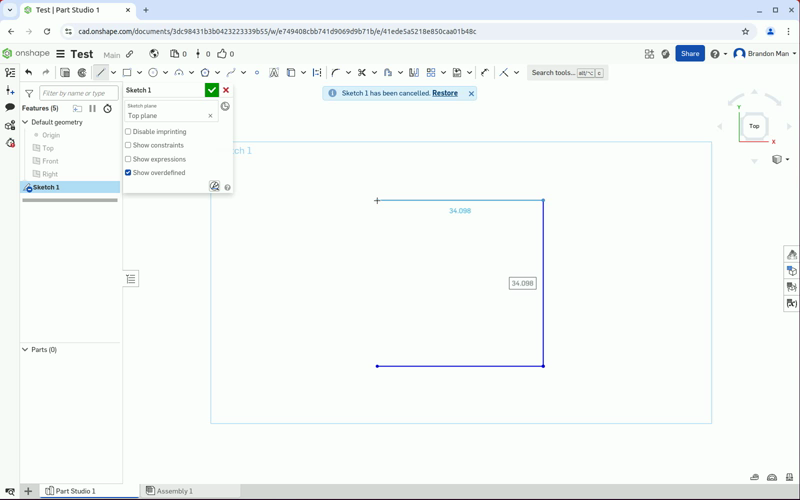
click(377, 200)
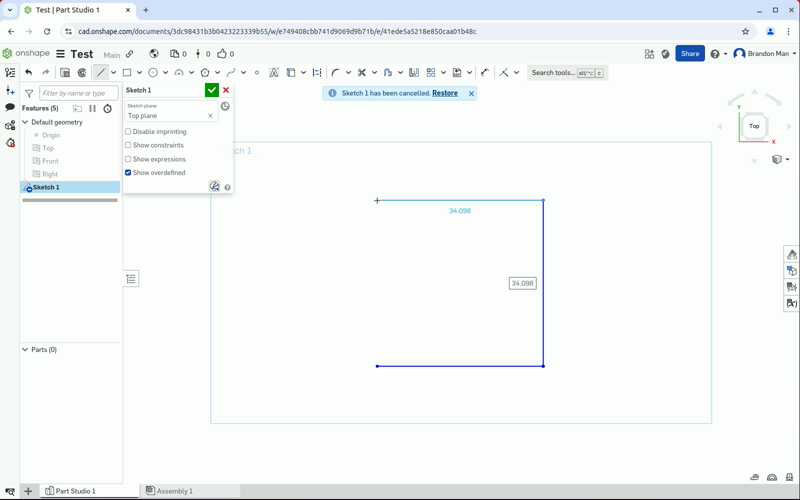
key_up(shift)
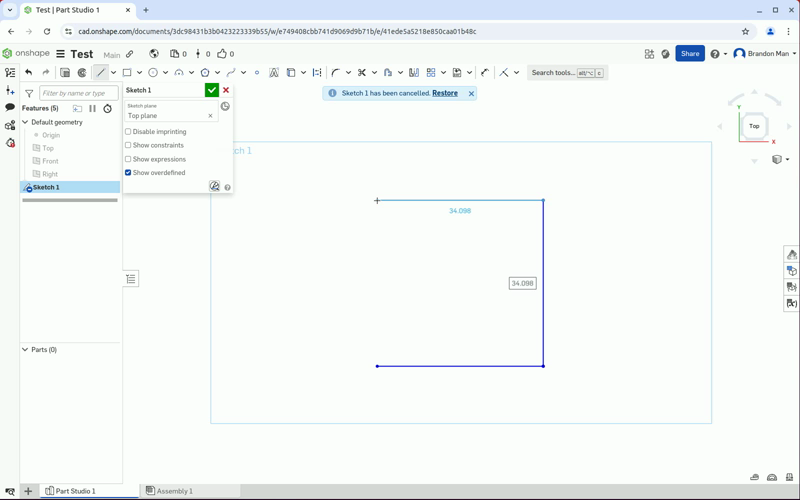
key_down(shift)
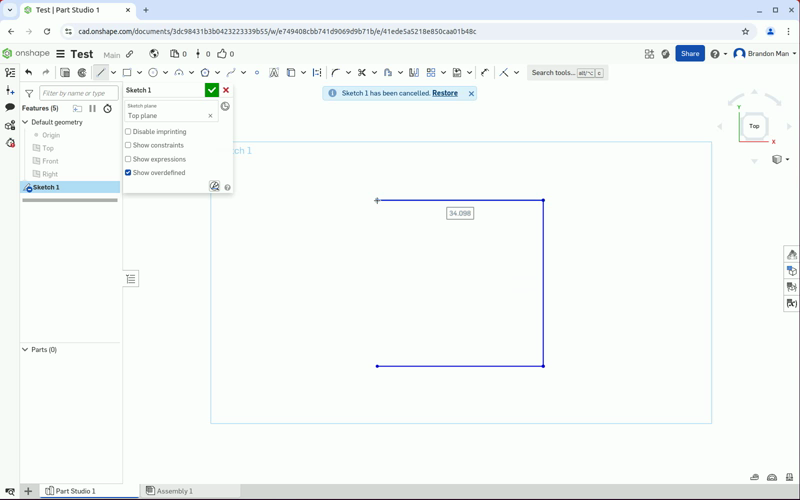
mouse_move(377, 366)
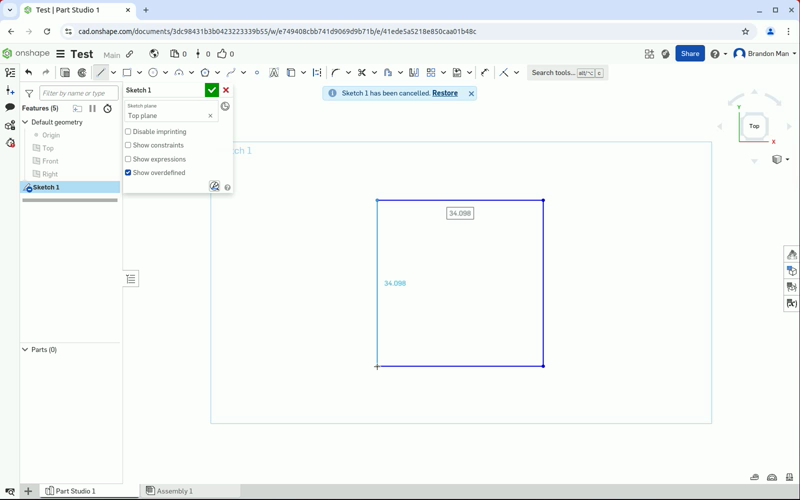
key_up(shift)
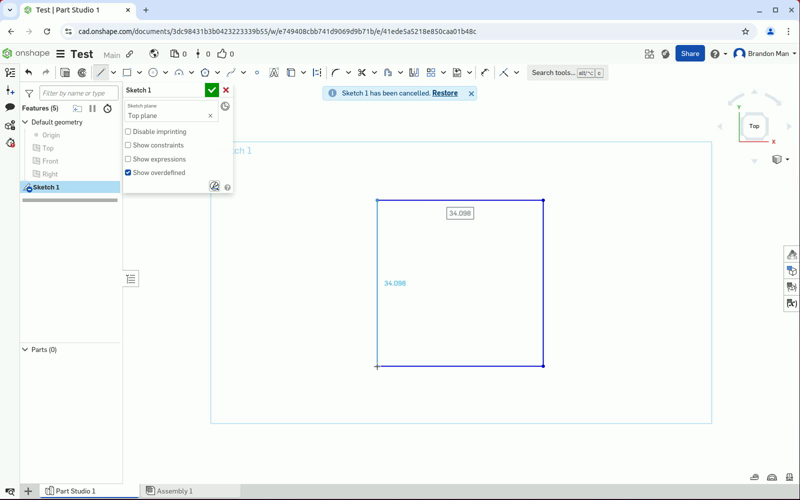
click(377, 366)
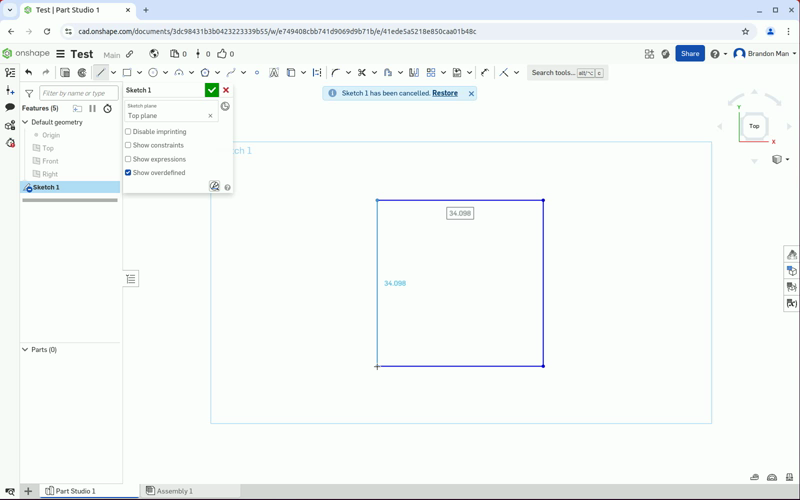
key(esc)
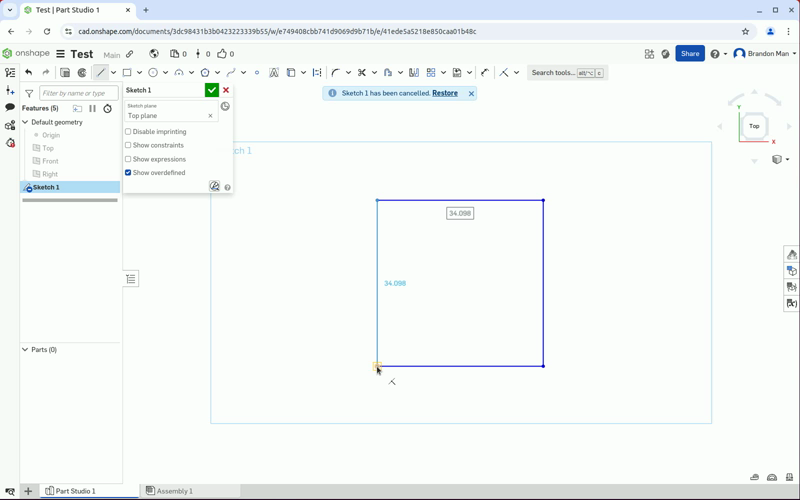
key(c)
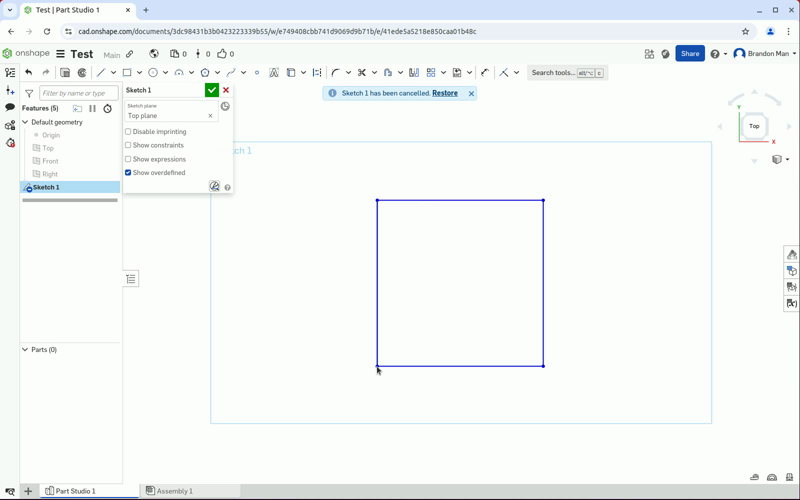
key_down(shift)
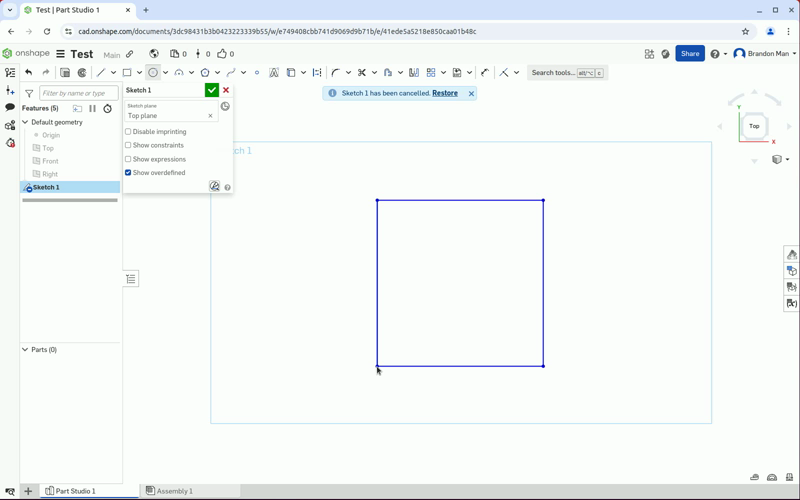
mouse_move(461, 282)
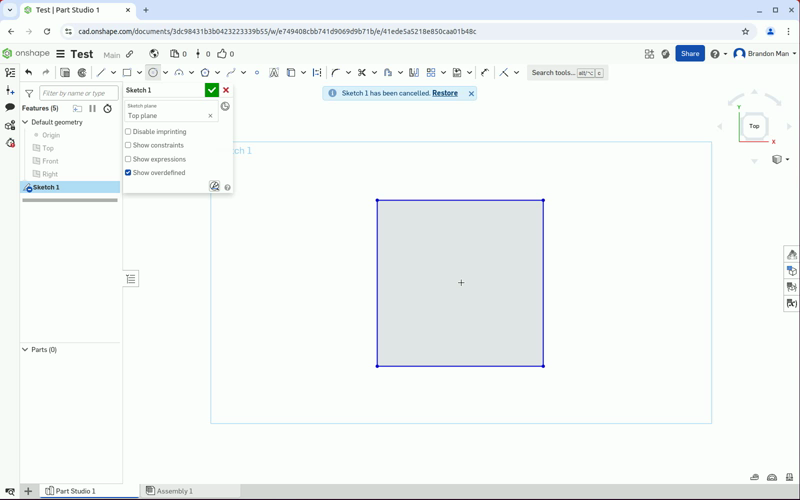
click(461, 282)
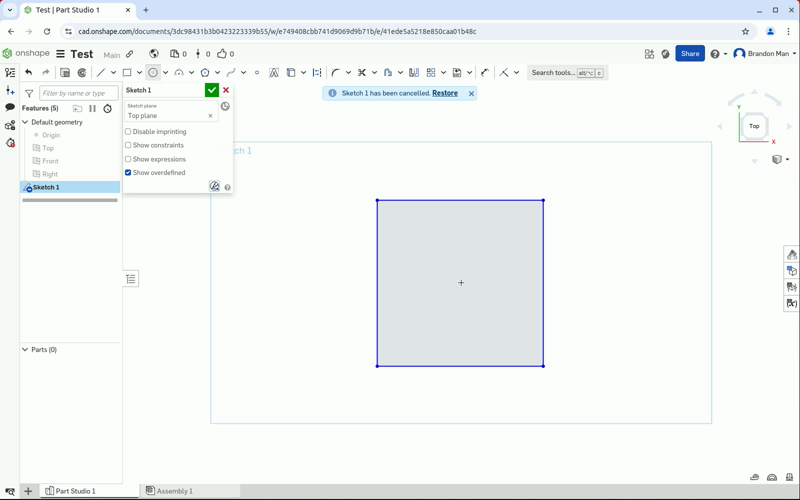
key_up(shift)
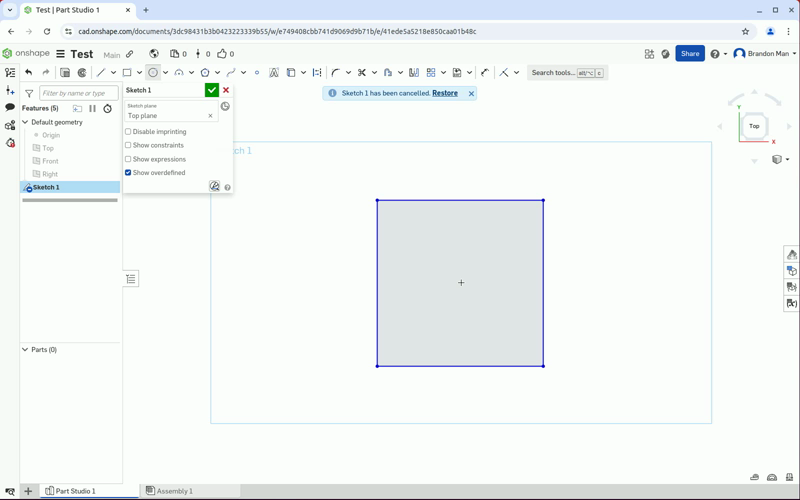
mouse_move(513, 282)
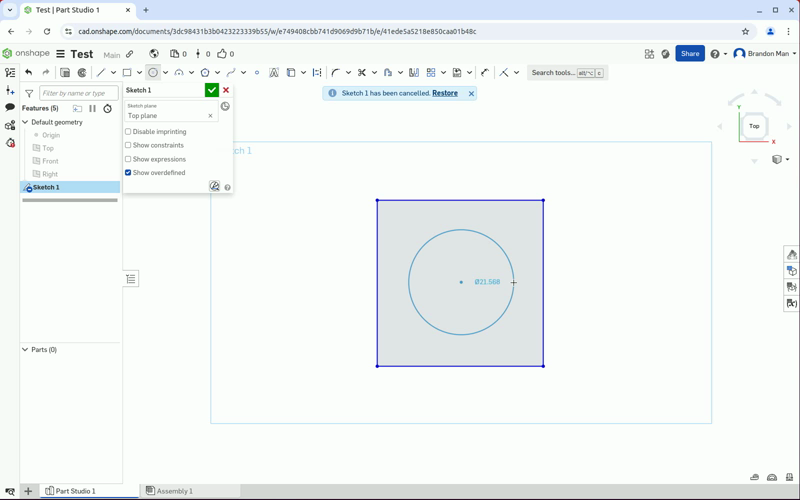
click(513, 282)
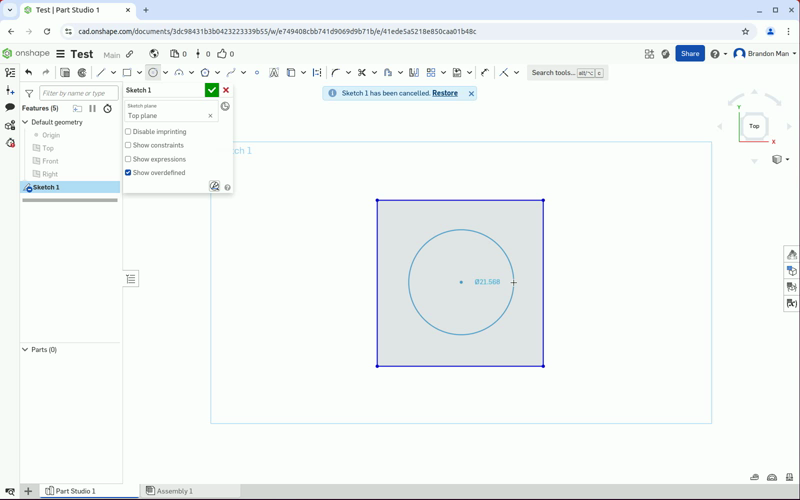
key(esc)
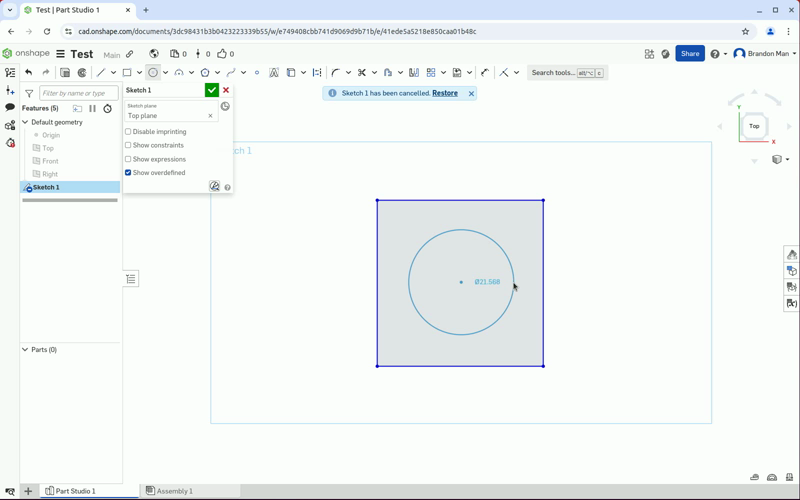
mouse_move(527, 320)
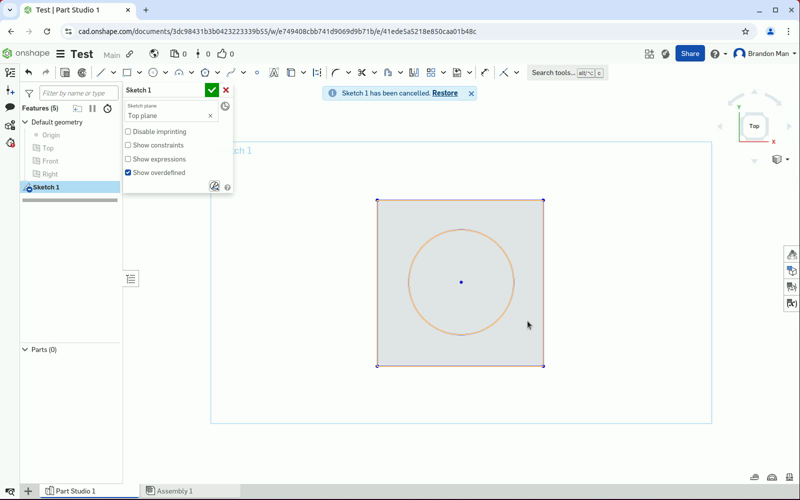
click(527, 320)
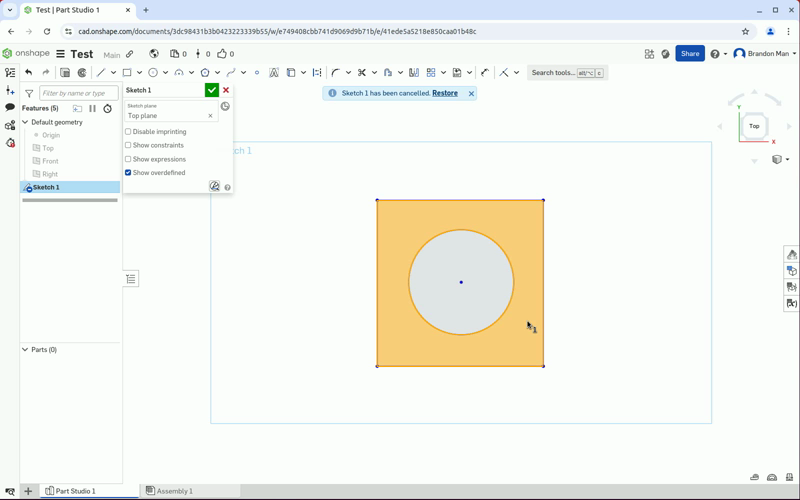
mouse_move(73, 352)
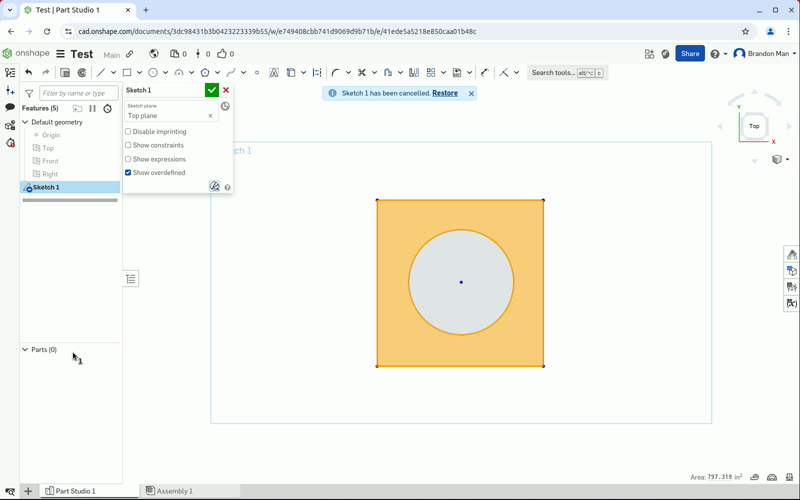
key(shift+y)
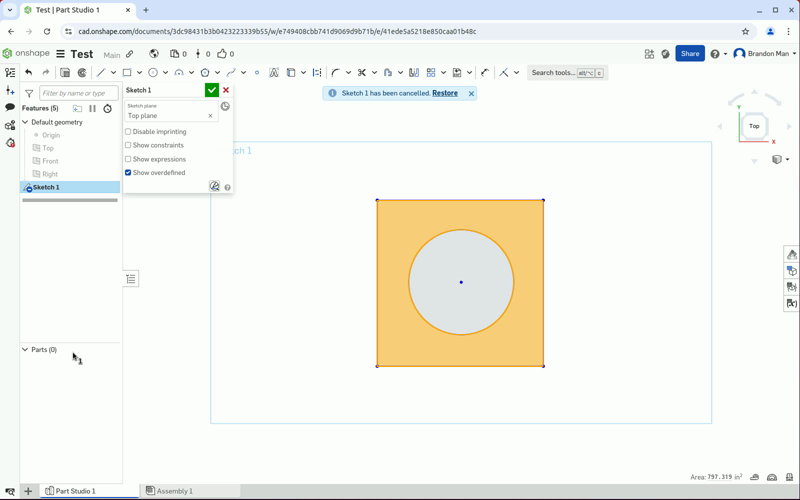
key(shift+e)
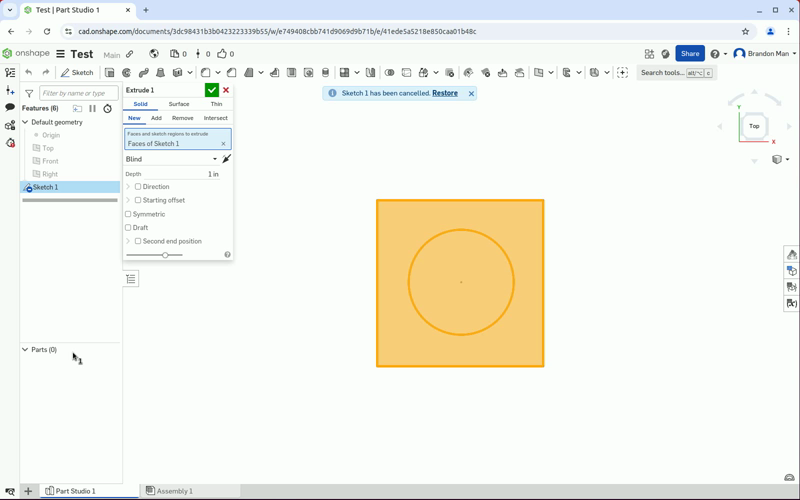
mouse_move(143, 106)
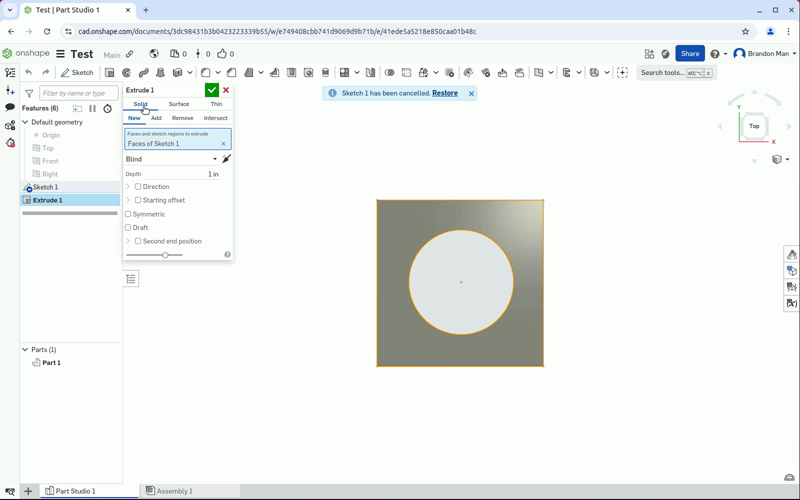
click(143, 106)
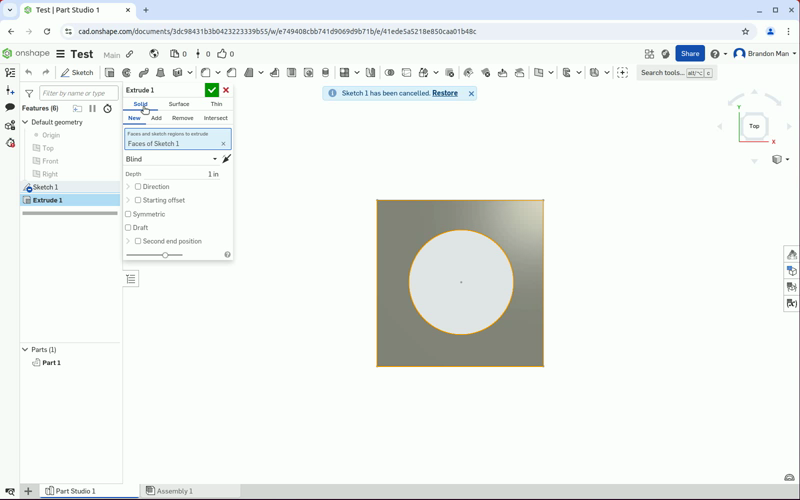
mouse_move(137, 120)
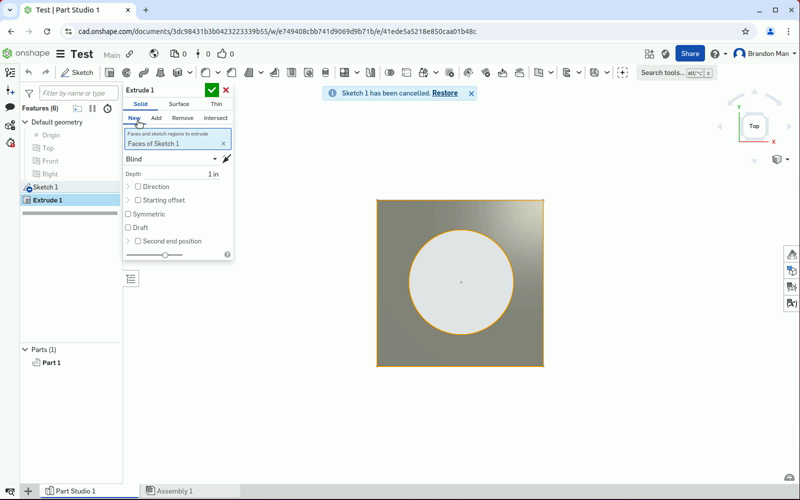
click(137, 120)
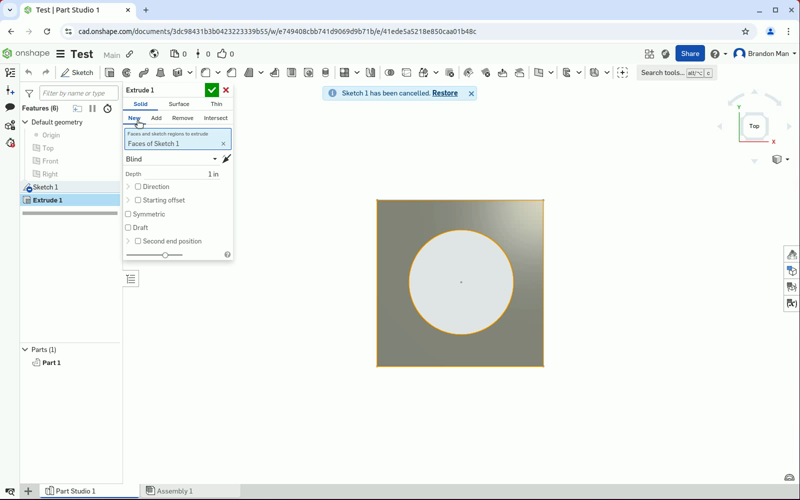
key(tab, 4)
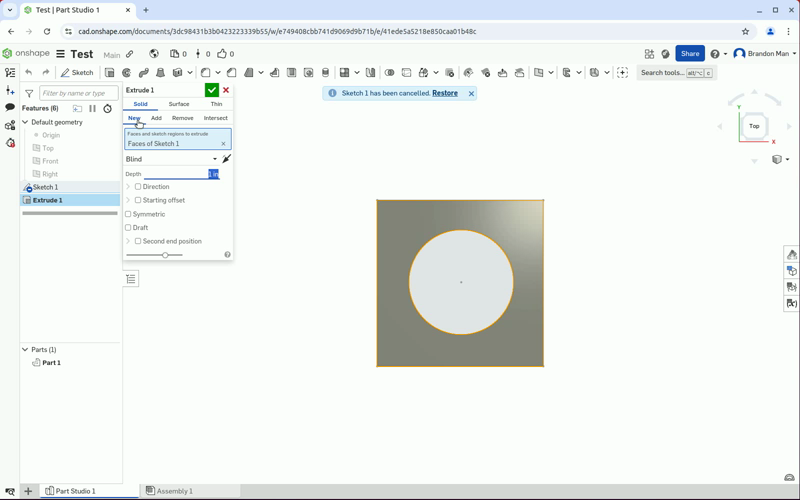
text(3.37)
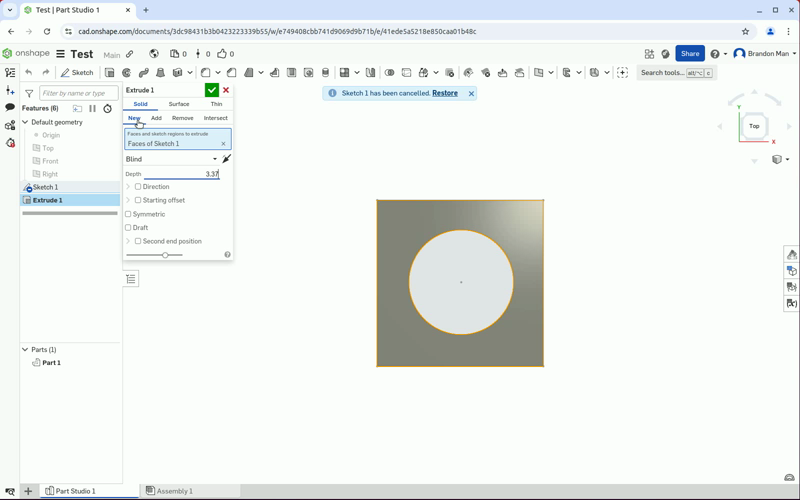
key(enter)
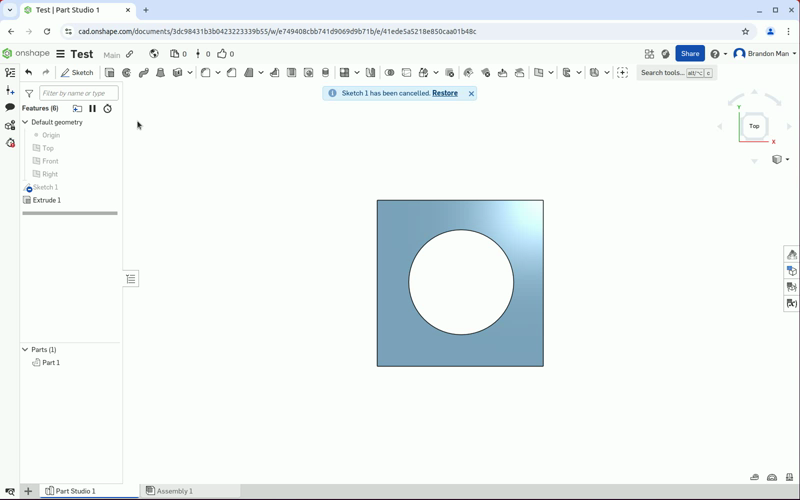
key(shift+h)
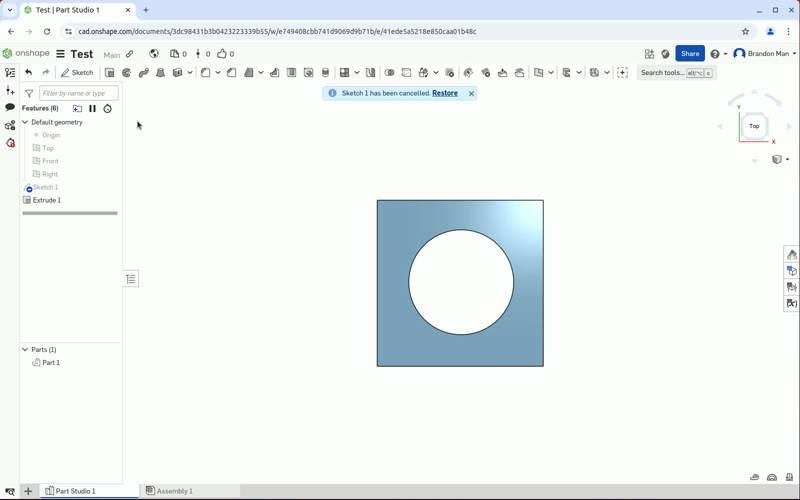
key(shift+h)
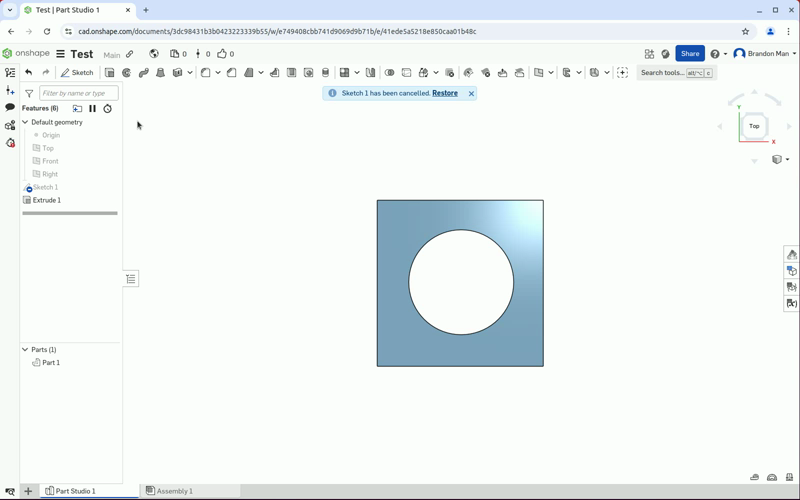
mouse_move(73, 189)
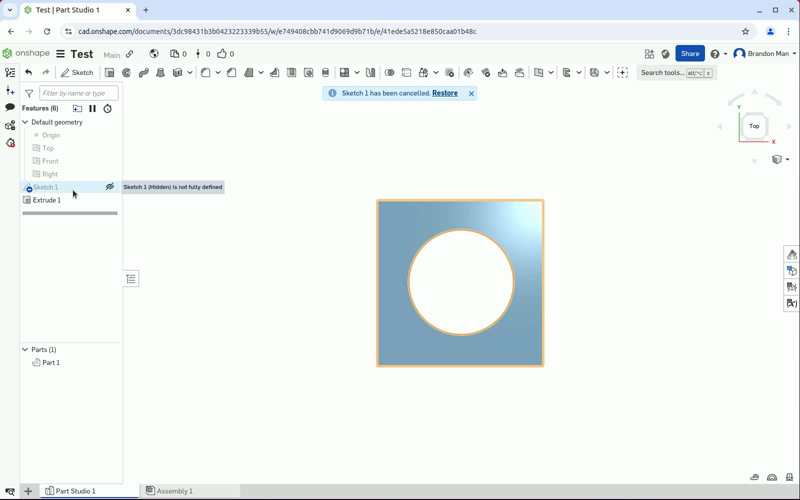
click(73, 189)
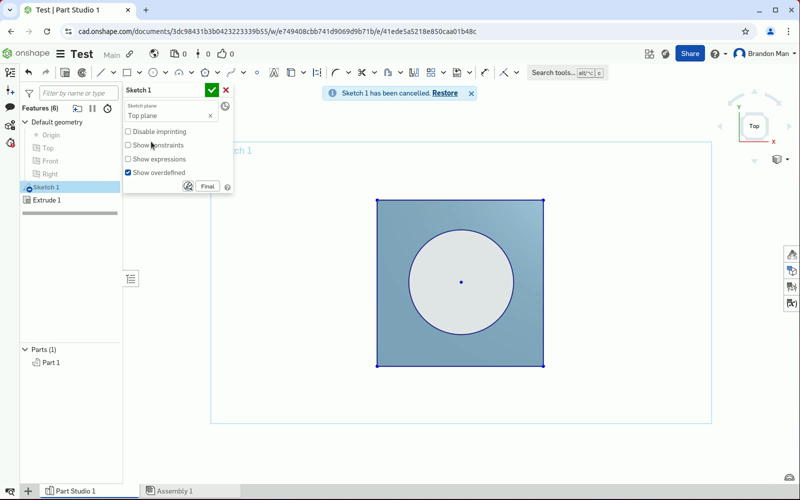
mouse_move(229, 92)
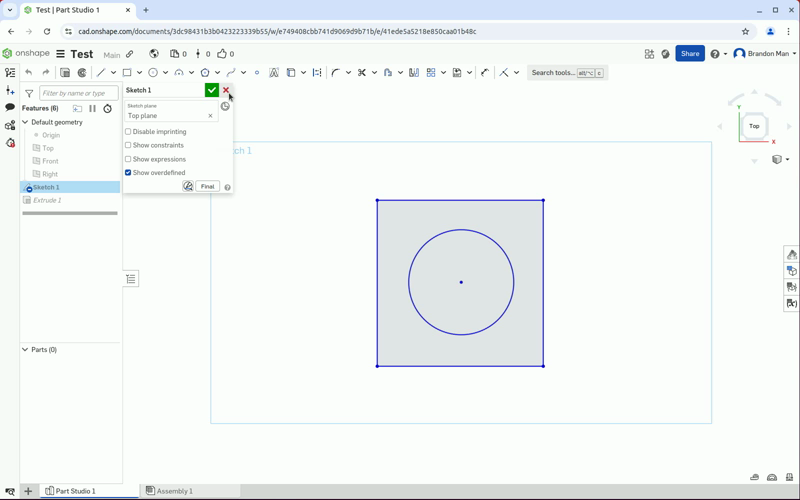
click(229, 92)
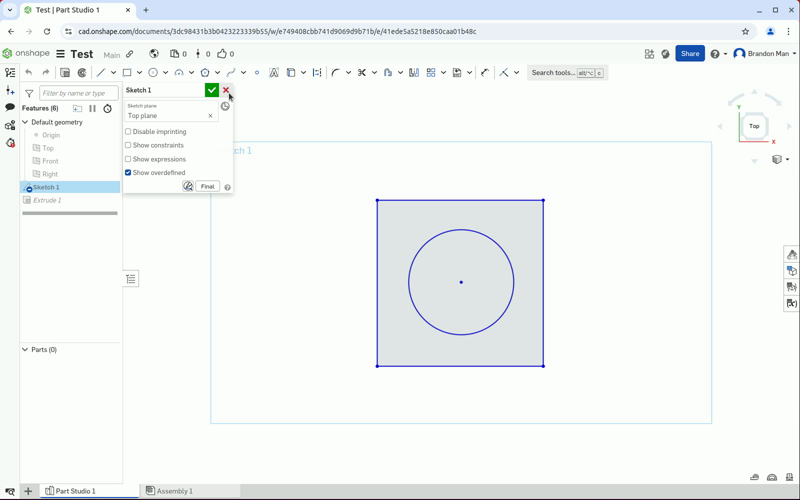
key(shift+s)
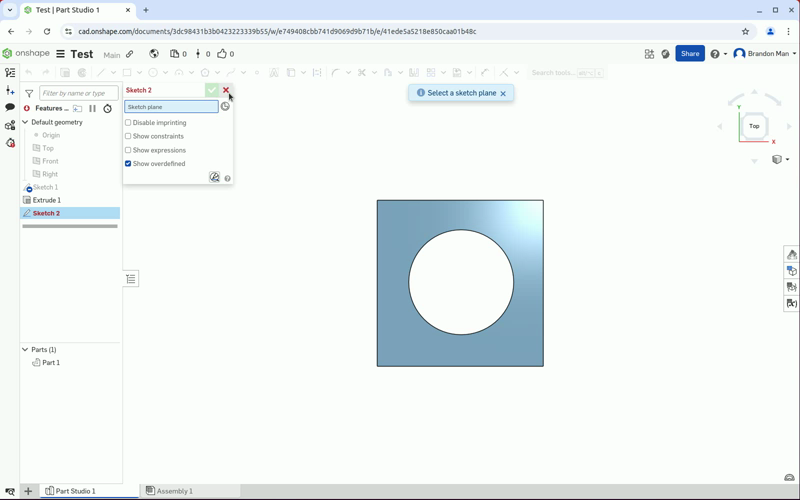
mouse_move(73, 150)
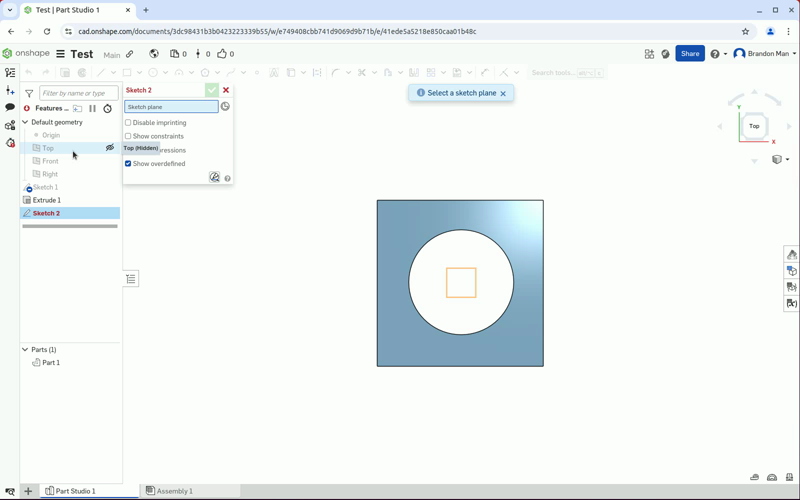
click(73, 150)
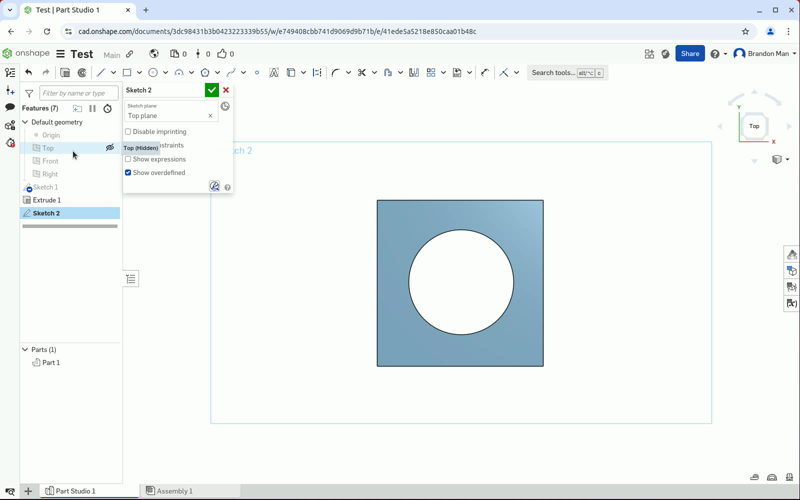
mouse_move(73, 352)
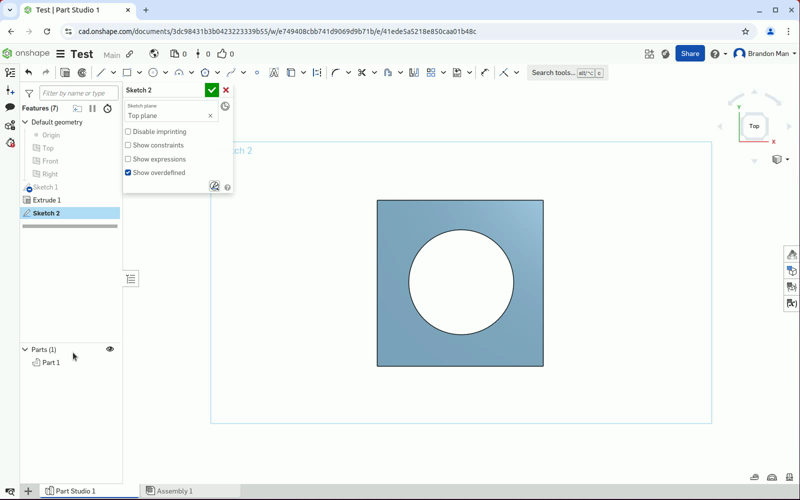
key(y)
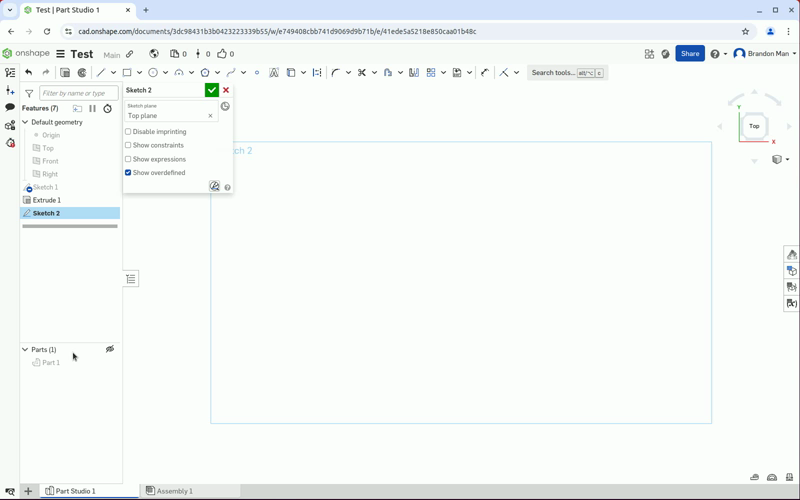
key(l)
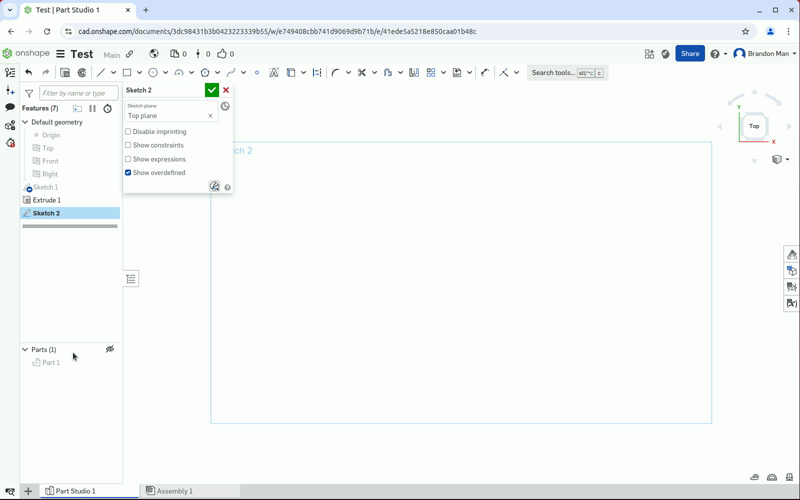
key_down(shift)
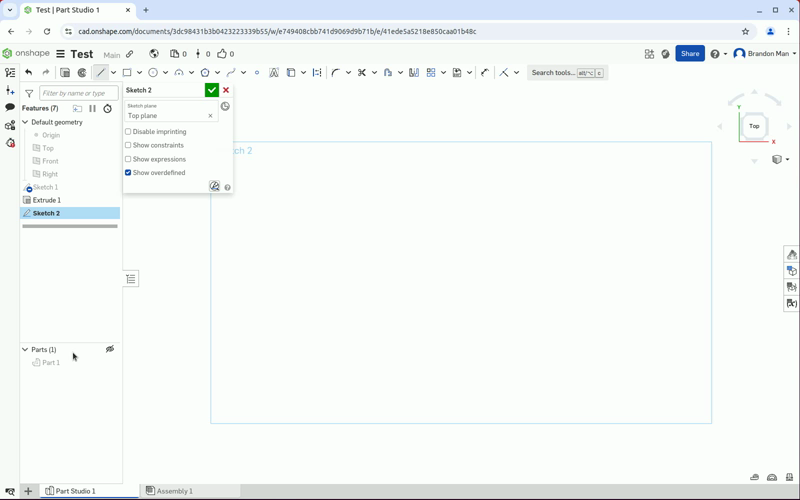
mouse_move(399, 215)
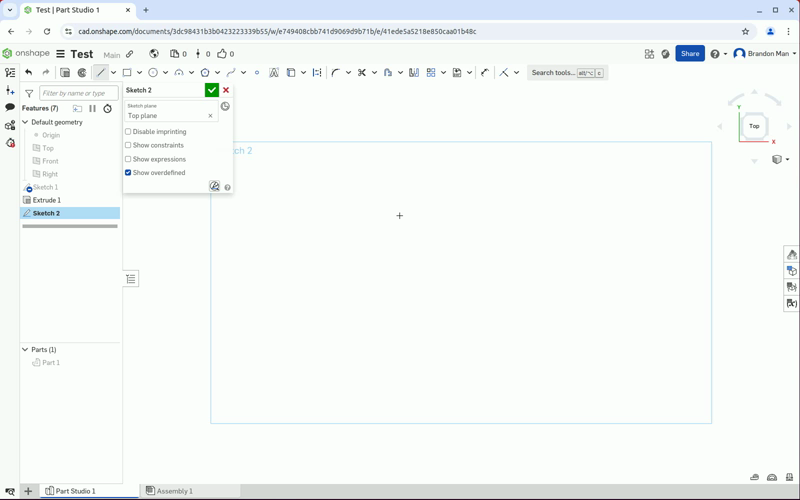
click(399, 215)
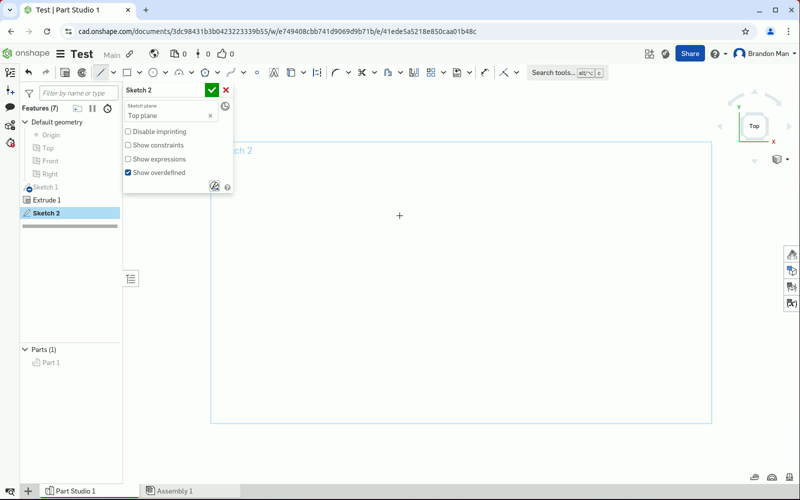
key_up(shift)
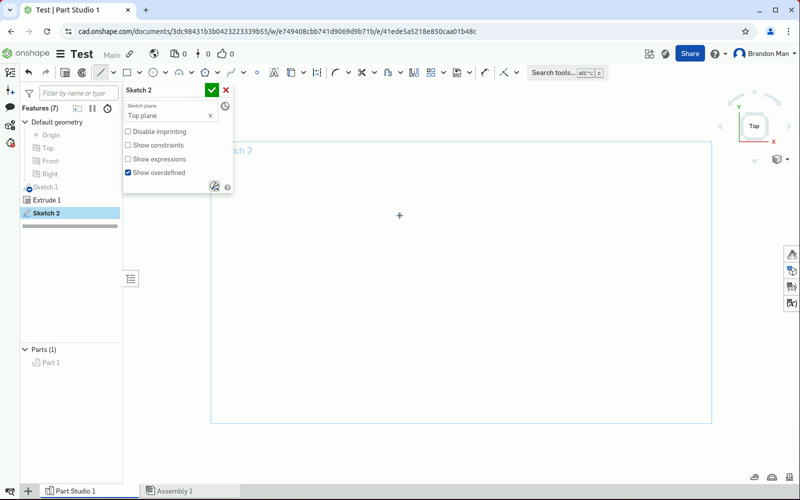
key_down(shift)
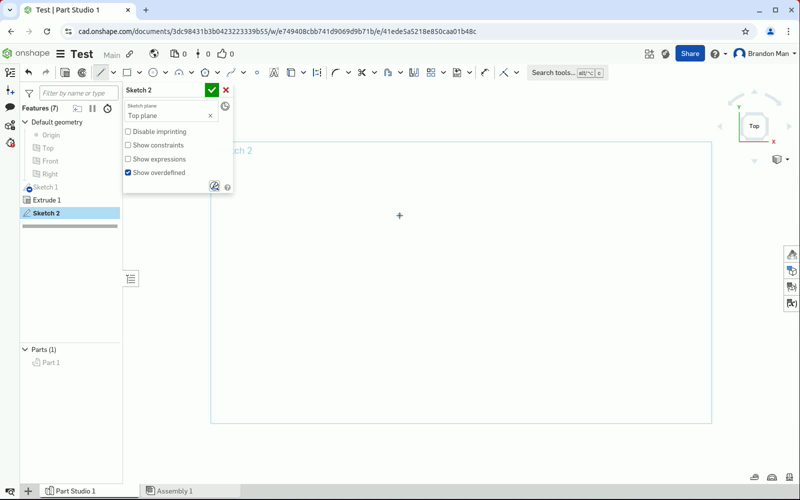
mouse_move(429, 215)
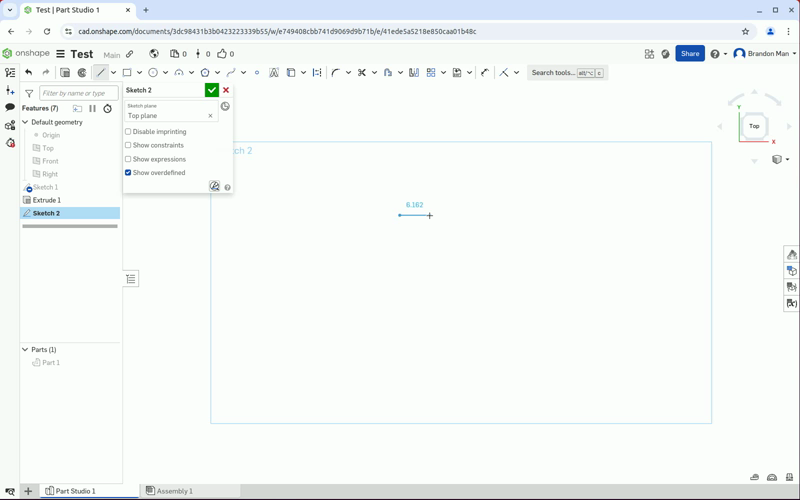
mouse_move(407, 215)
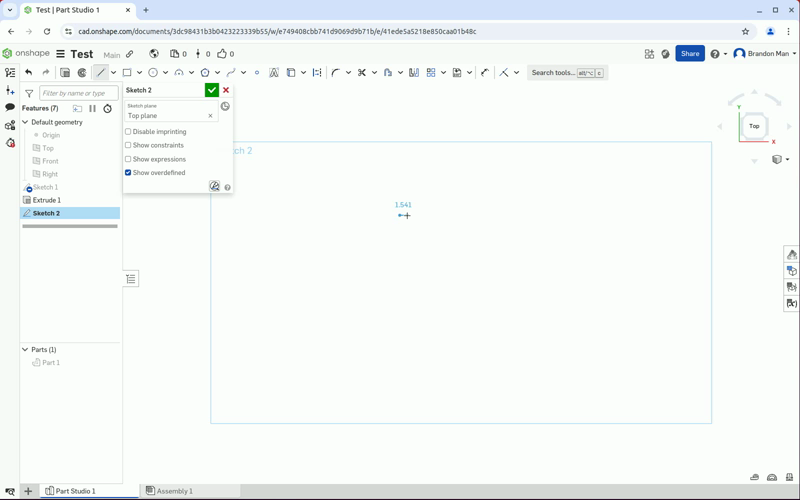
click(407, 215)
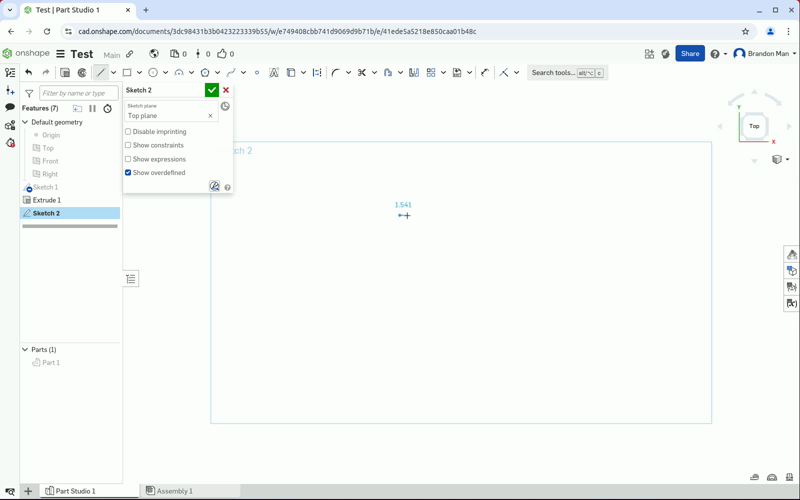
key_up(shift)
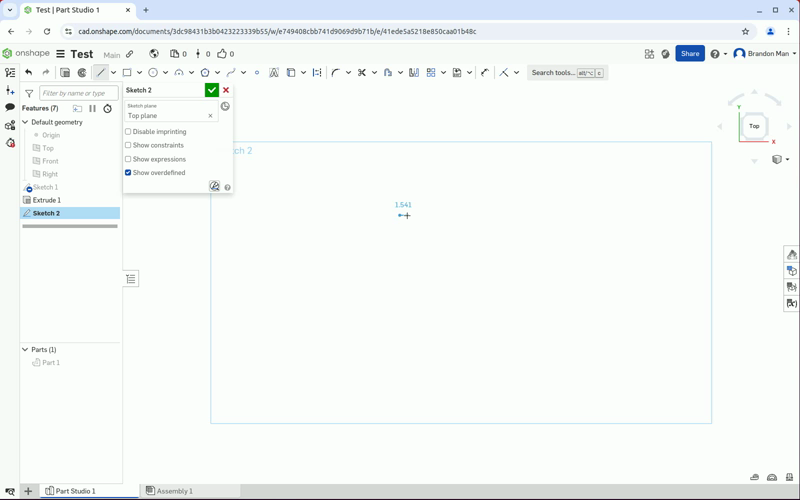
key_down(shift)
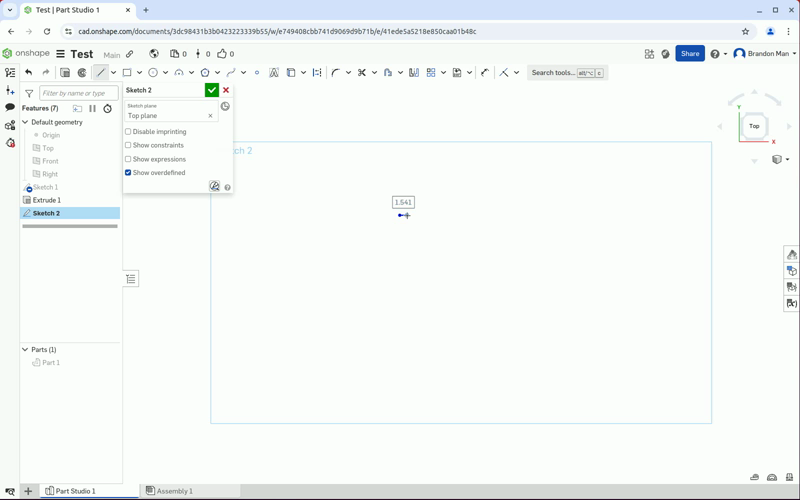
mouse_move(407, 390)
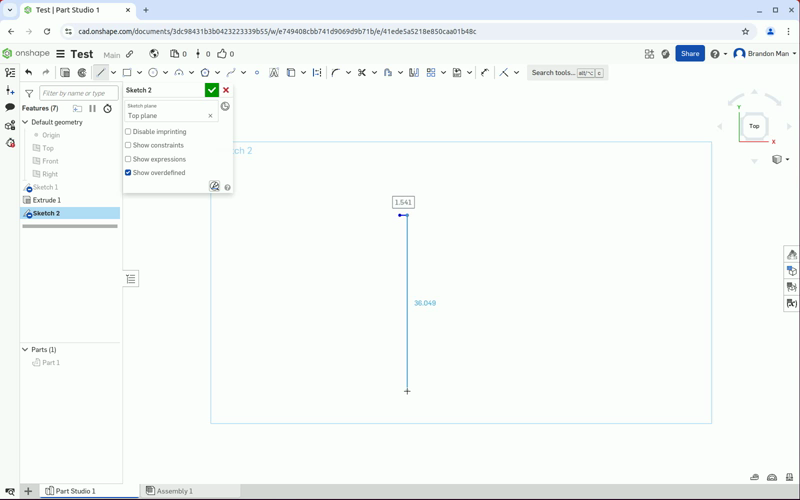
click(407, 390)
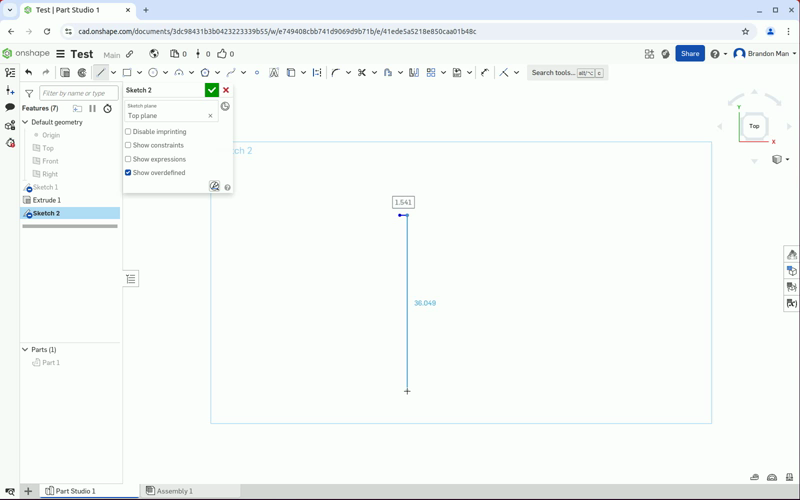
key_up(shift)
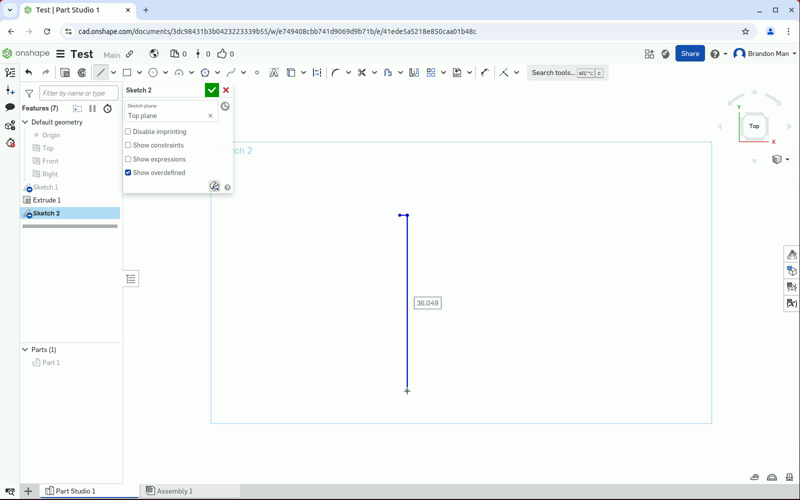
key(esc)
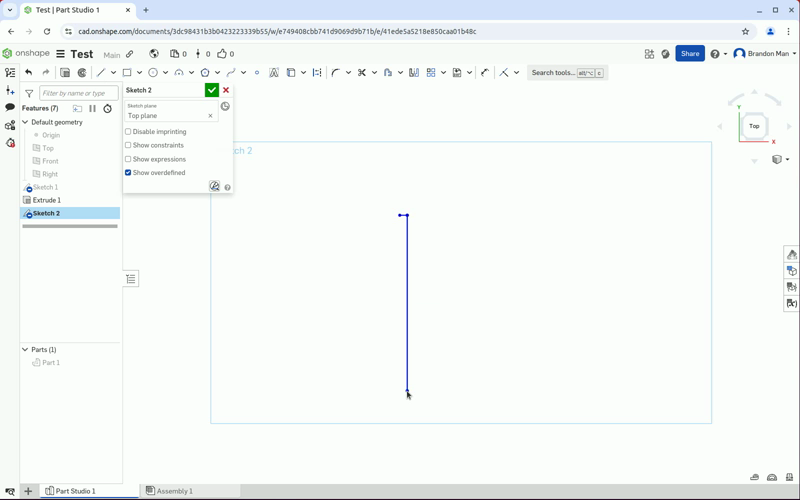
key(a)
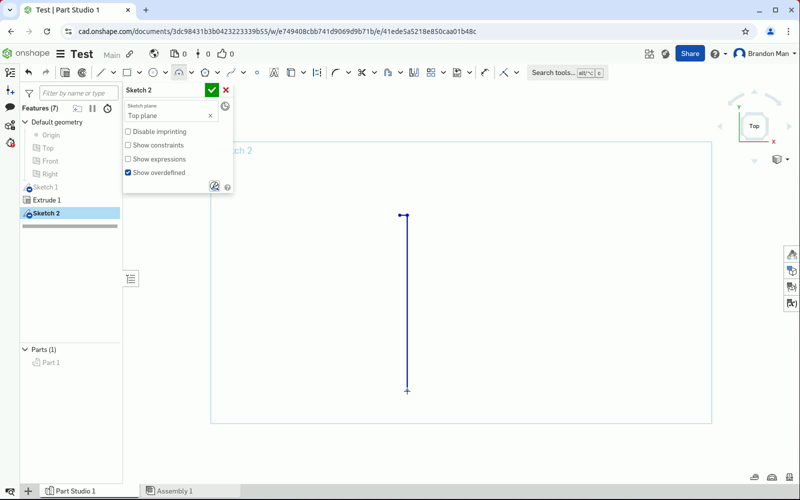
mouse_move(407, 390)
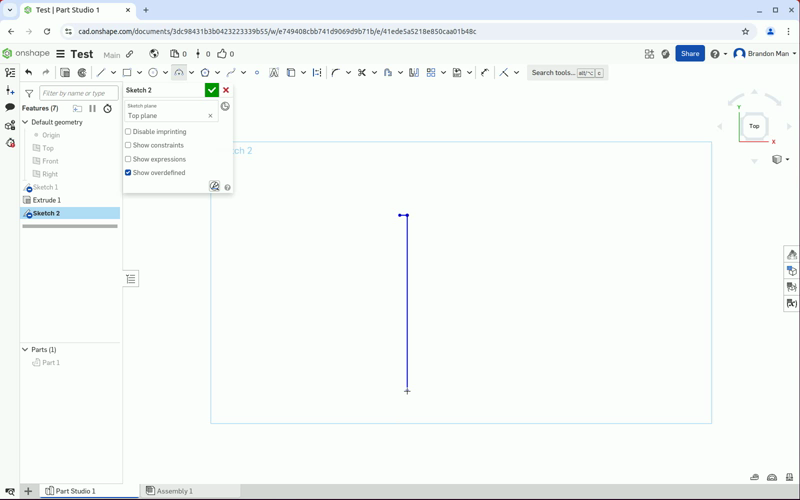
click(407, 390)
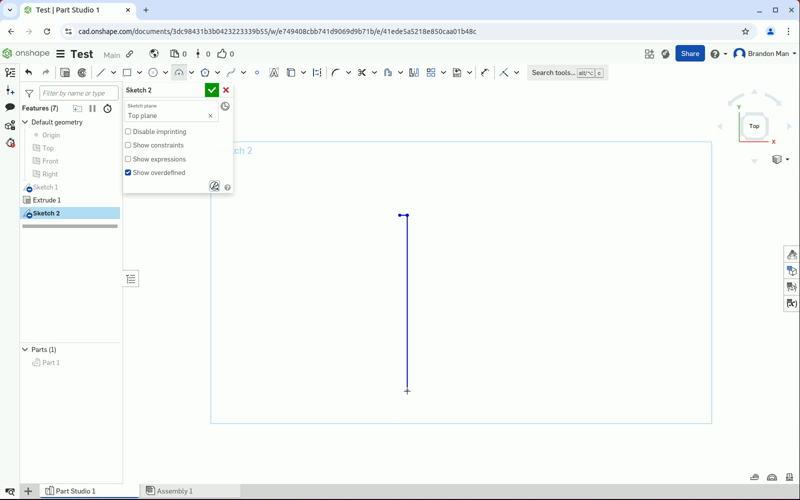
key_down(shift)
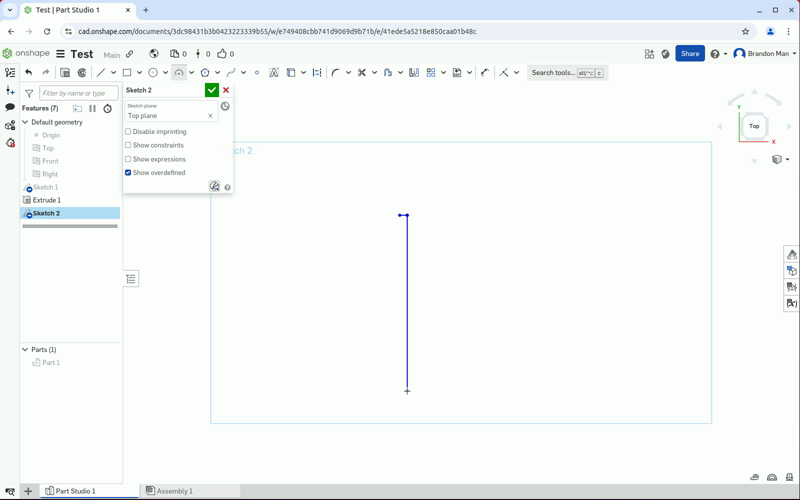
mouse_move(409, 394)
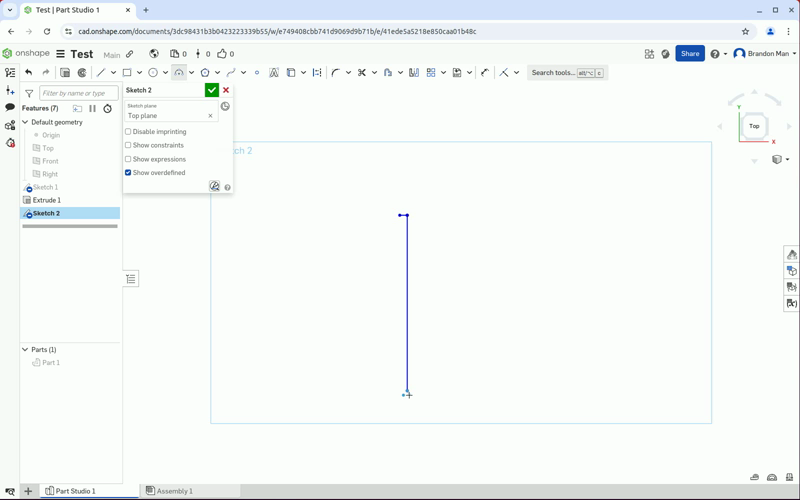
scroll(6)
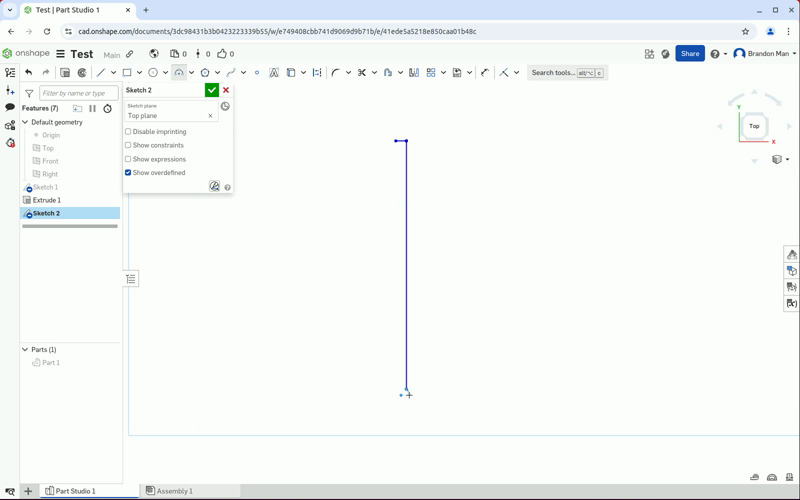
scroll(6)
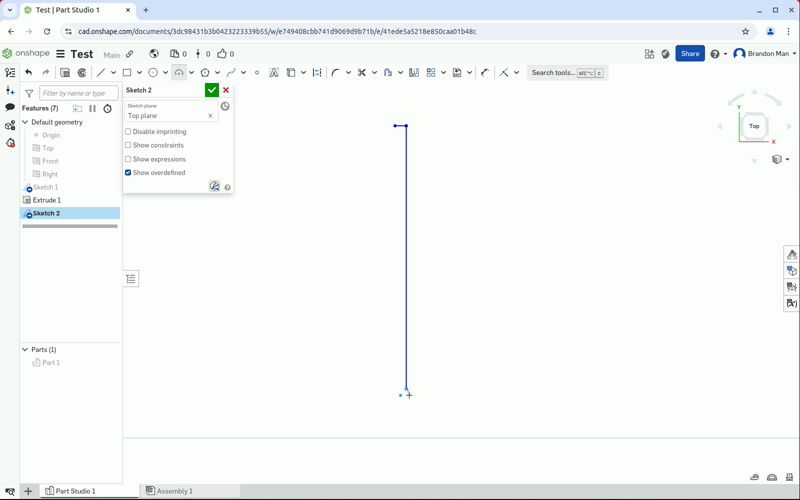
scroll(6)
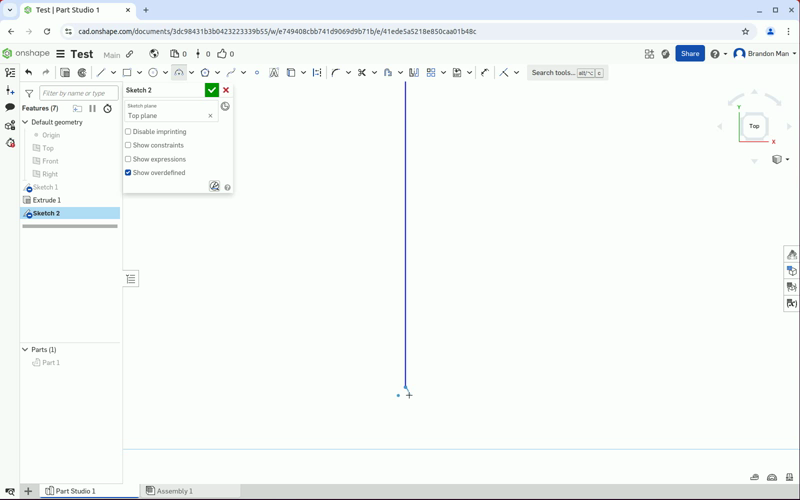
scroll(6)
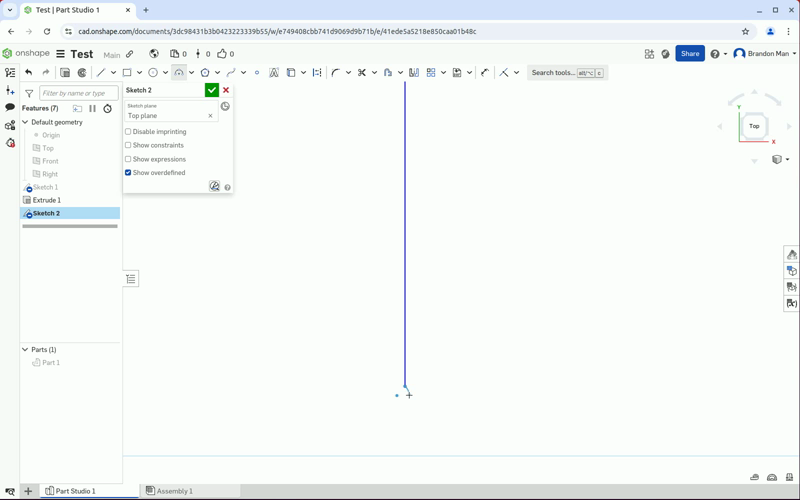
scroll(6)
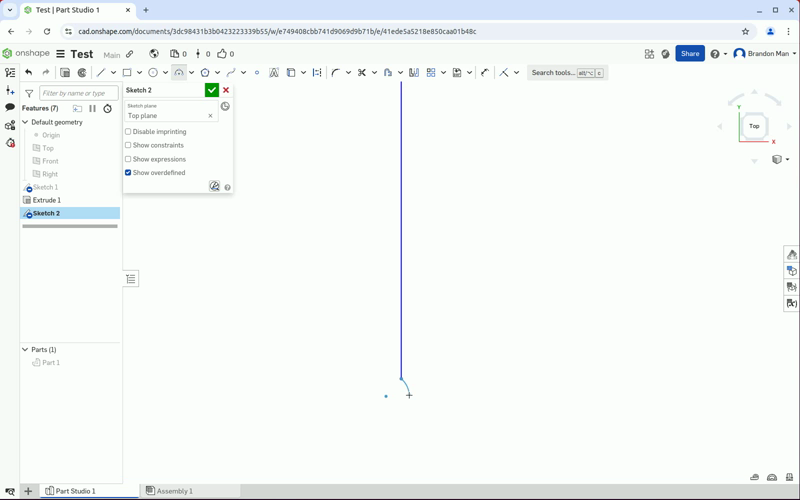
scroll(6)
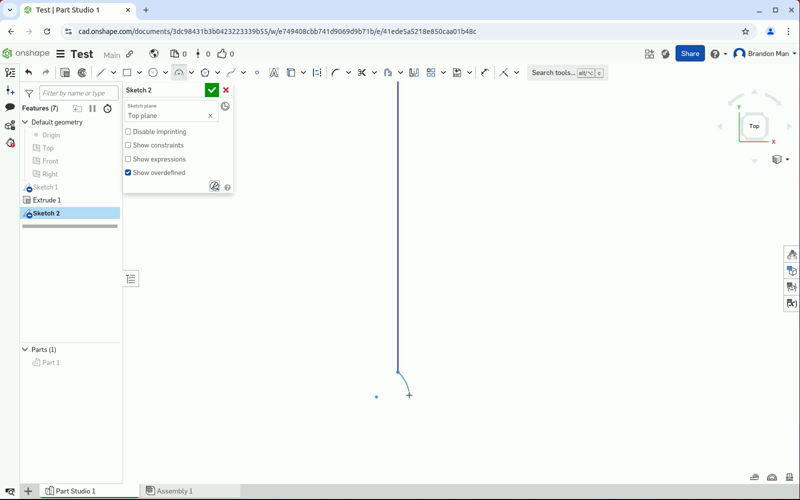
scroll(6)
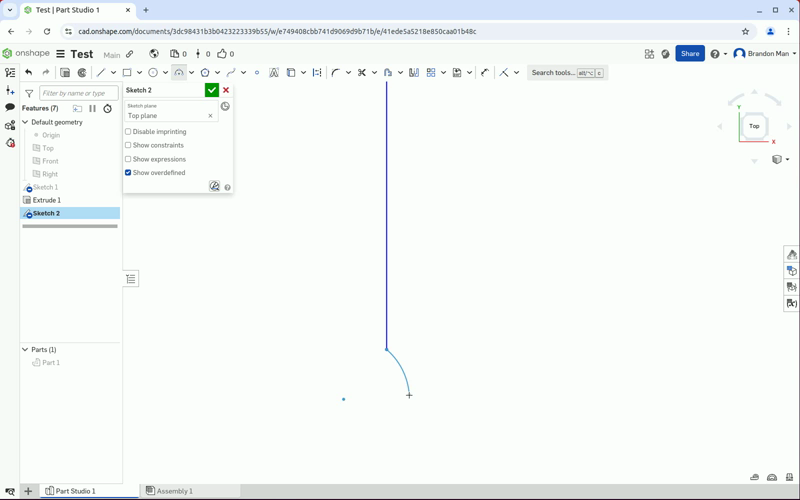
click(409, 394)
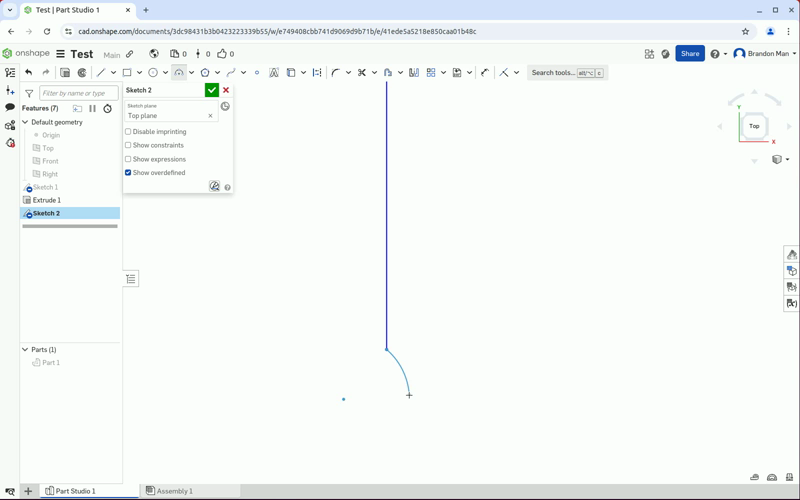
scroll(-6)
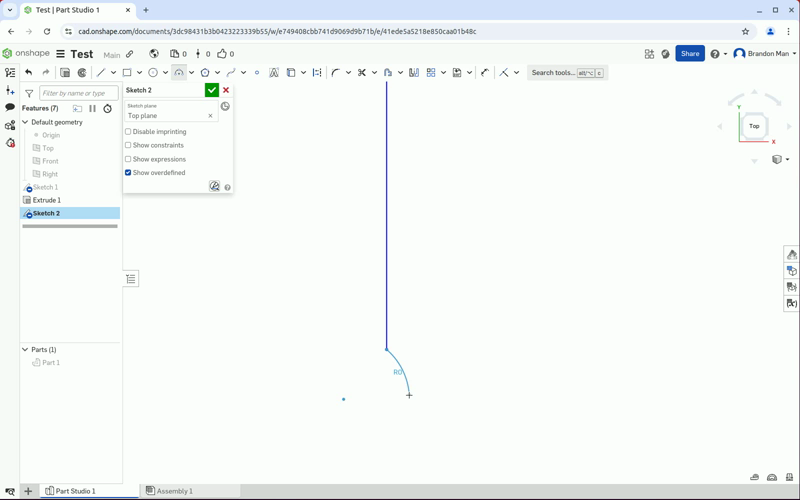
scroll(-6)
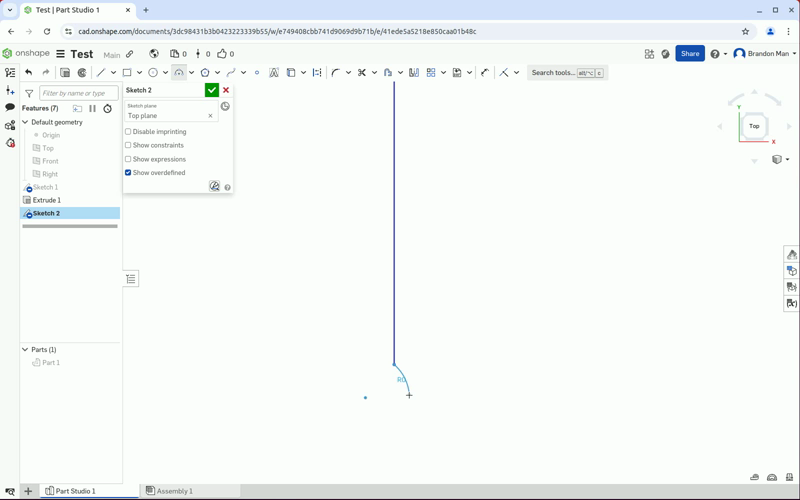
scroll(-6)
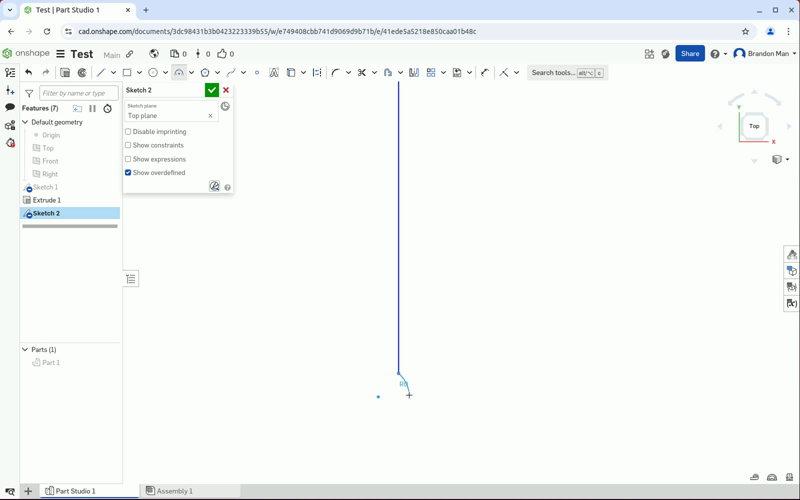
scroll(-6)
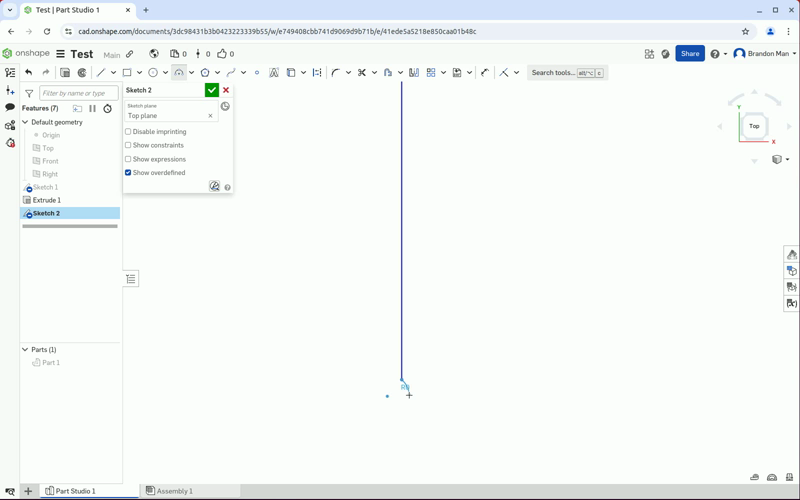
scroll(-6)
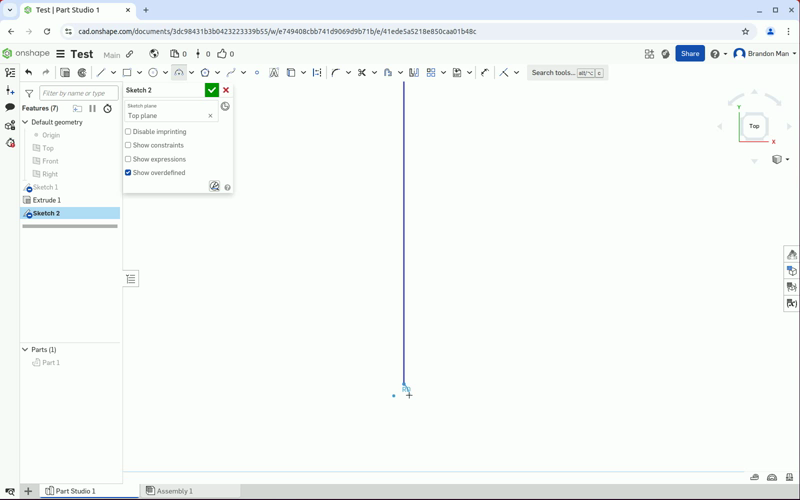
scroll(-6)
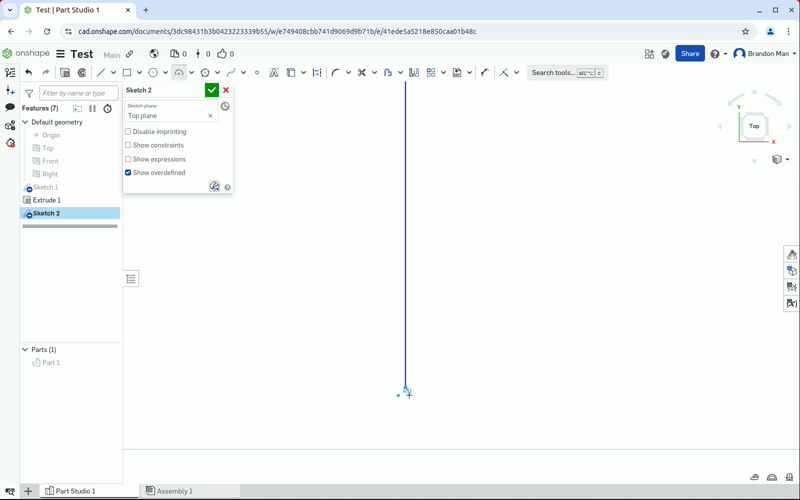
scroll(-6)
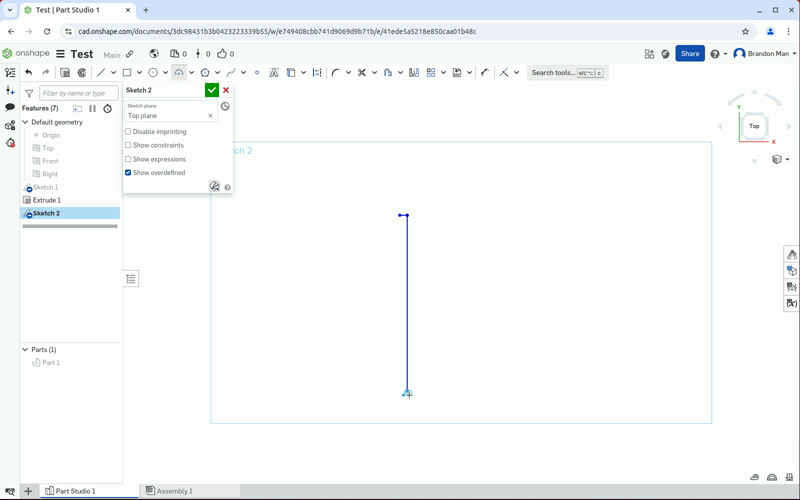
mouse_move(407, 393)
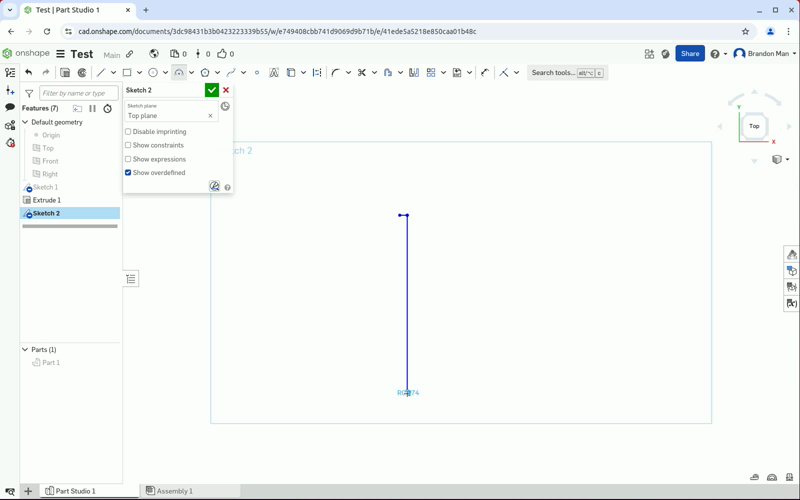
scroll(6)
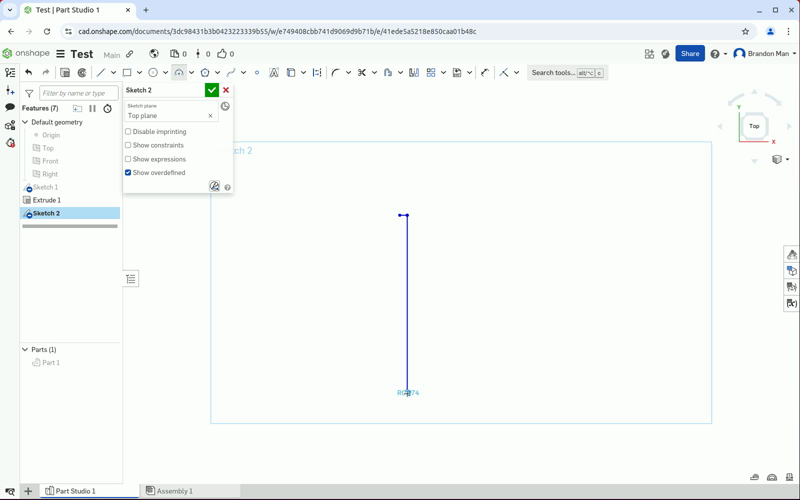
scroll(6)
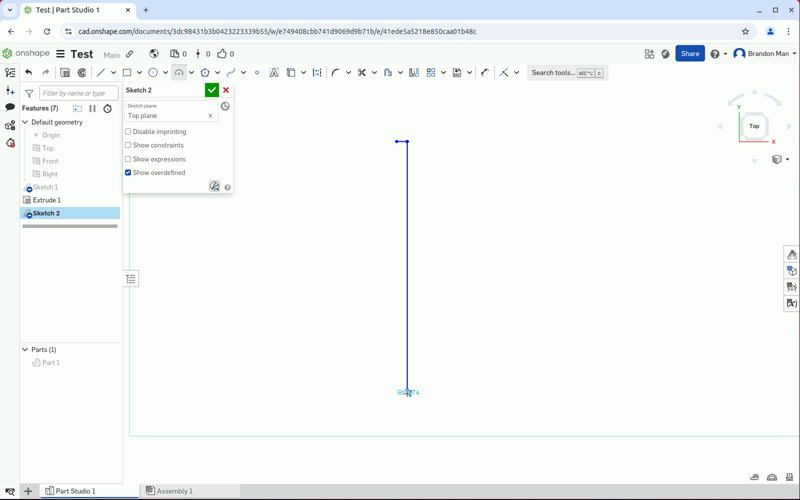
scroll(6)
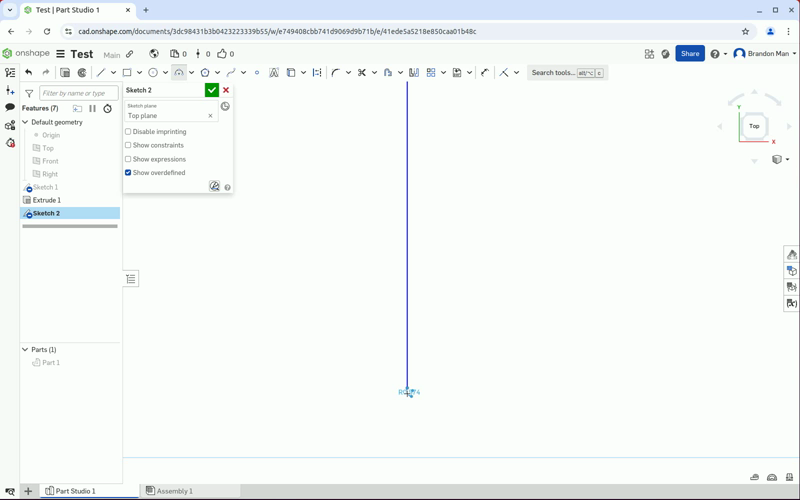
scroll(6)
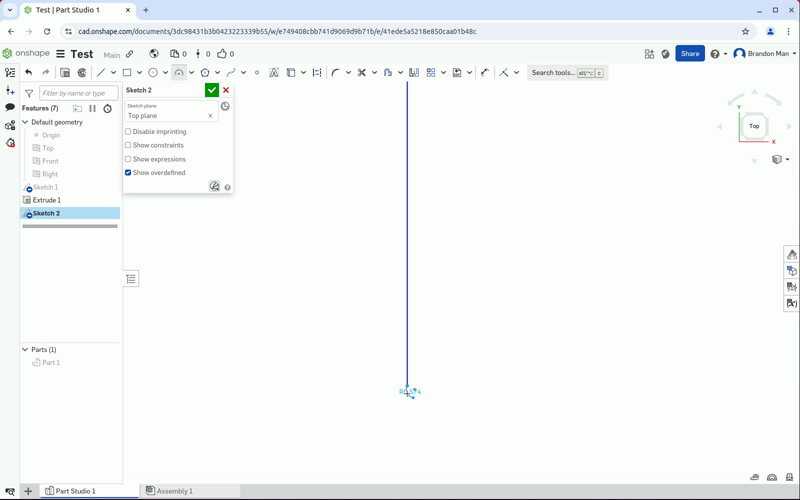
scroll(6)
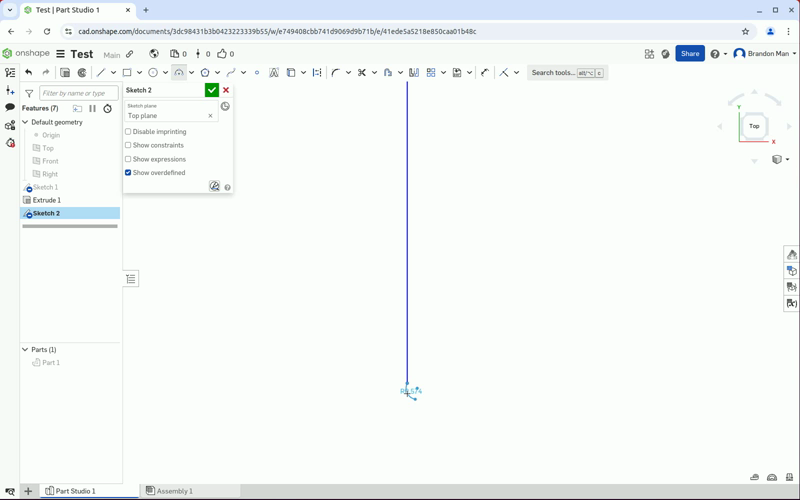
scroll(6)
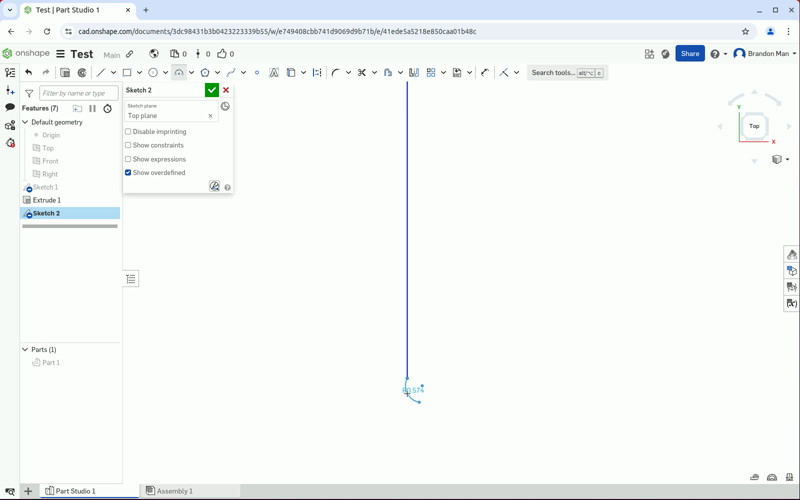
scroll(6)
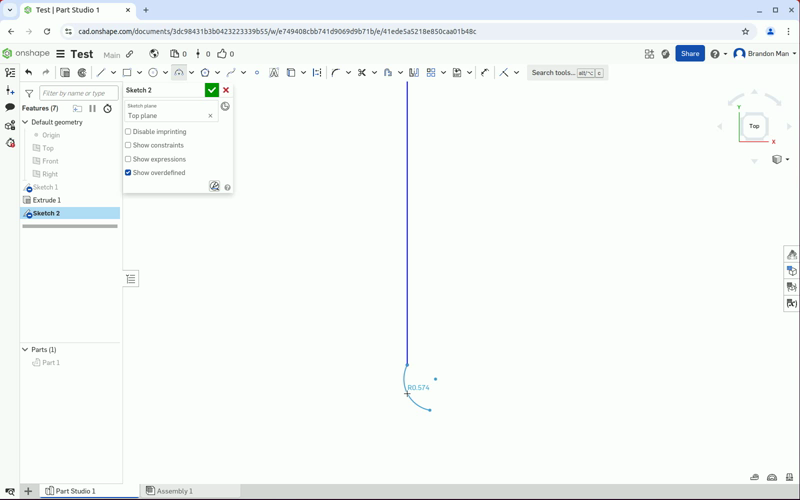
click(407, 393)
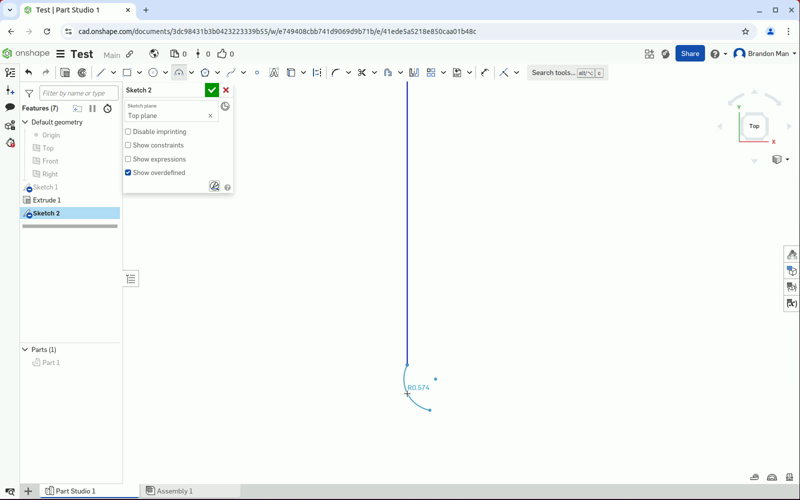
scroll(-6)
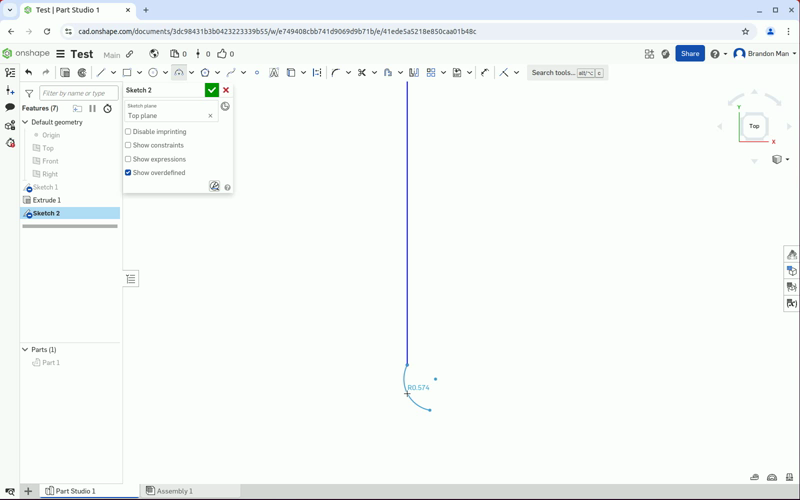
scroll(-6)
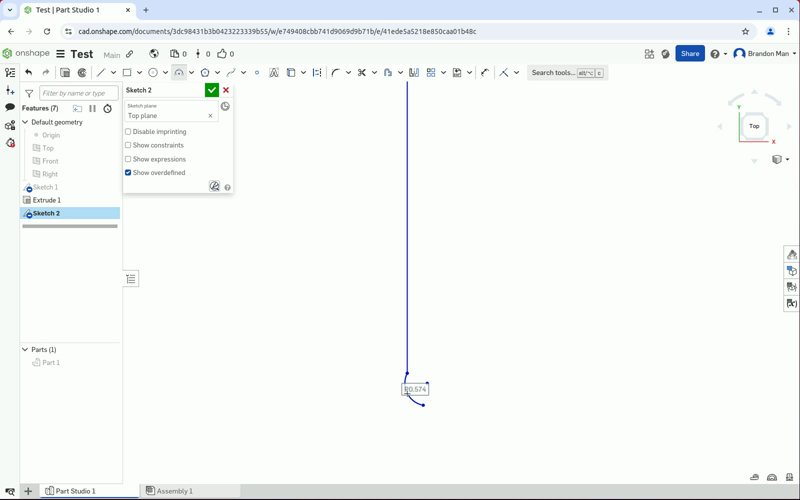
scroll(-6)
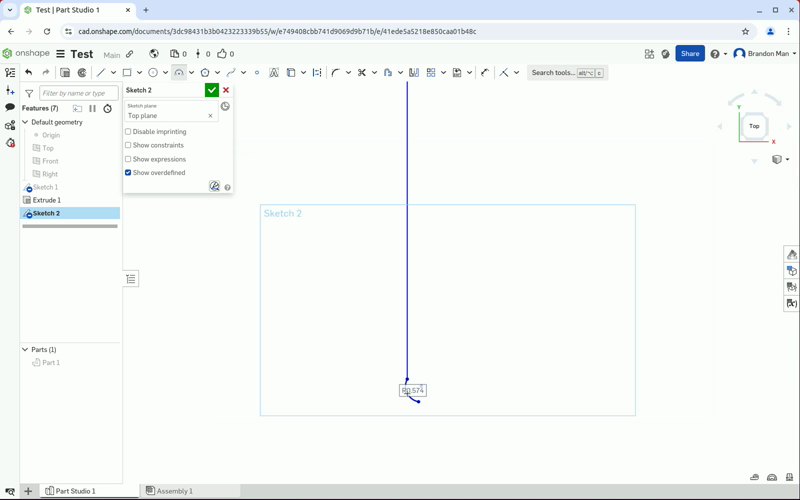
scroll(-6)
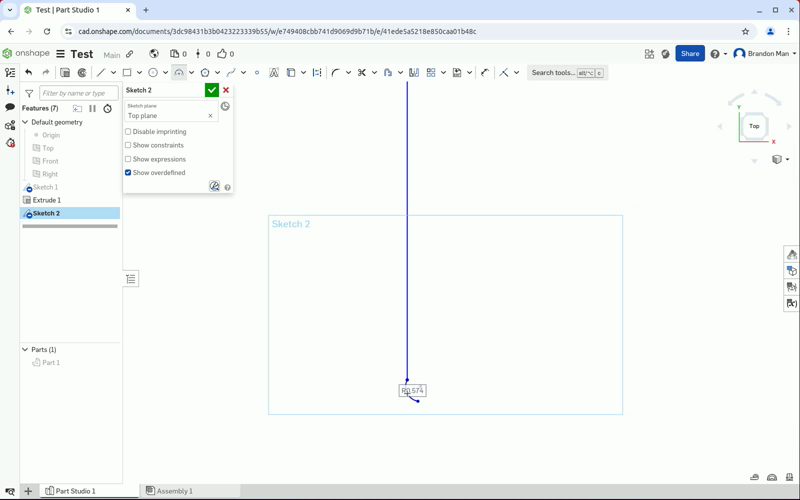
scroll(-6)
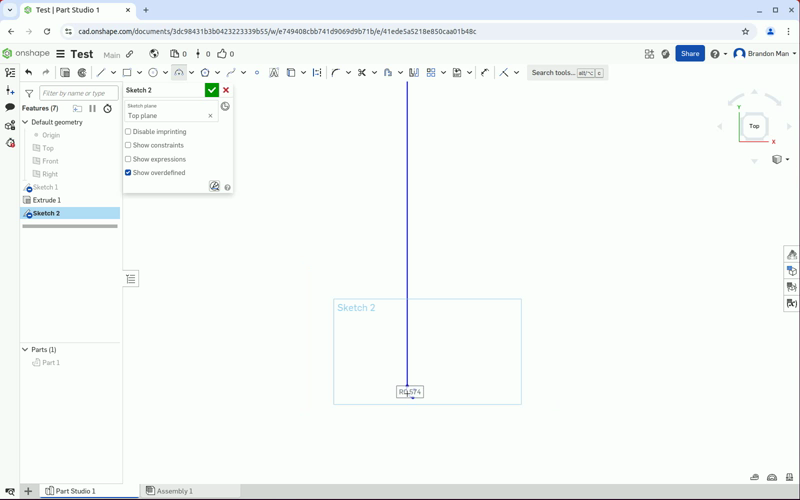
scroll(-6)
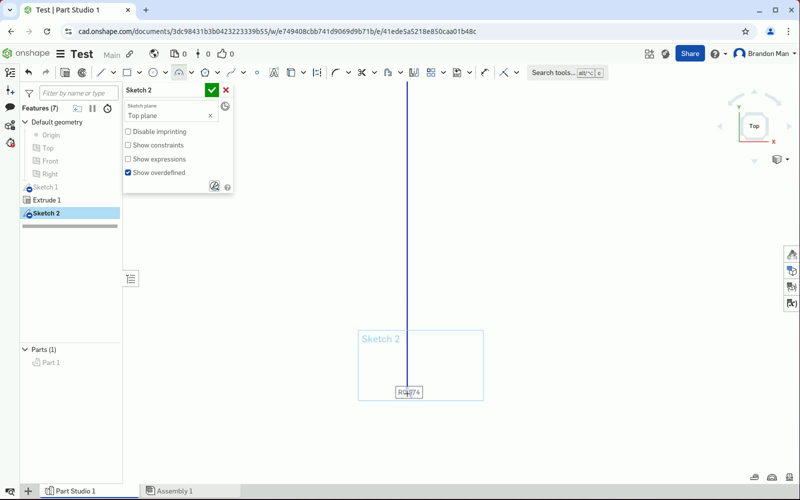
scroll(-6)
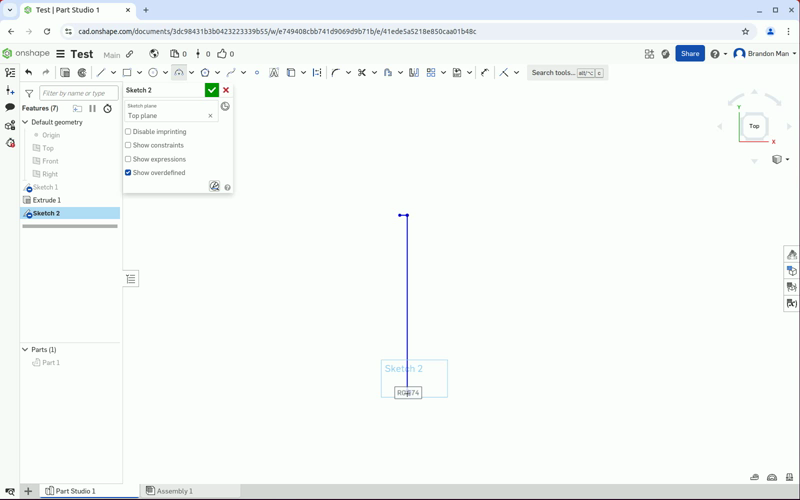
key_up(shift)
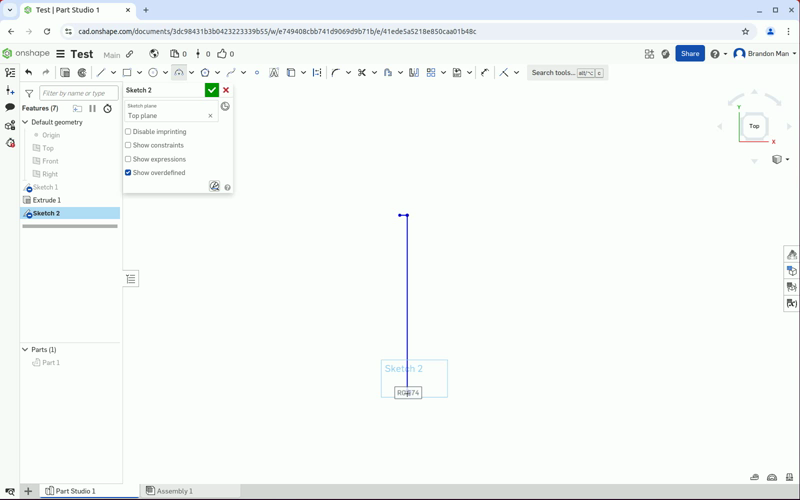
key(esc)
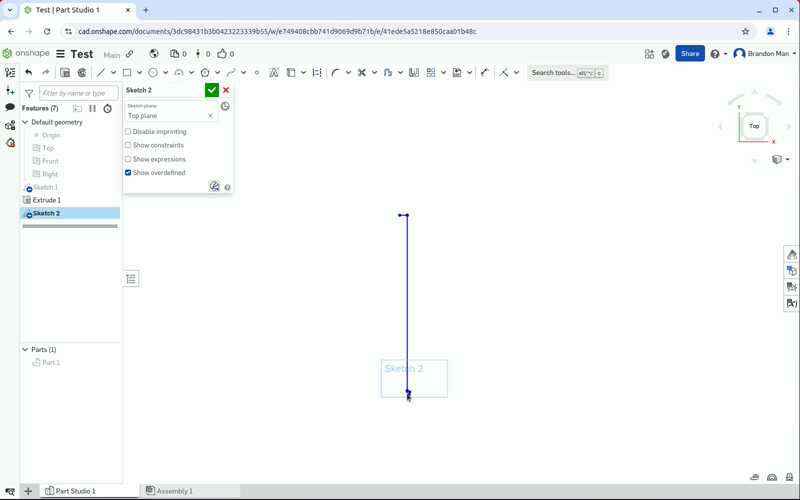
key(l)
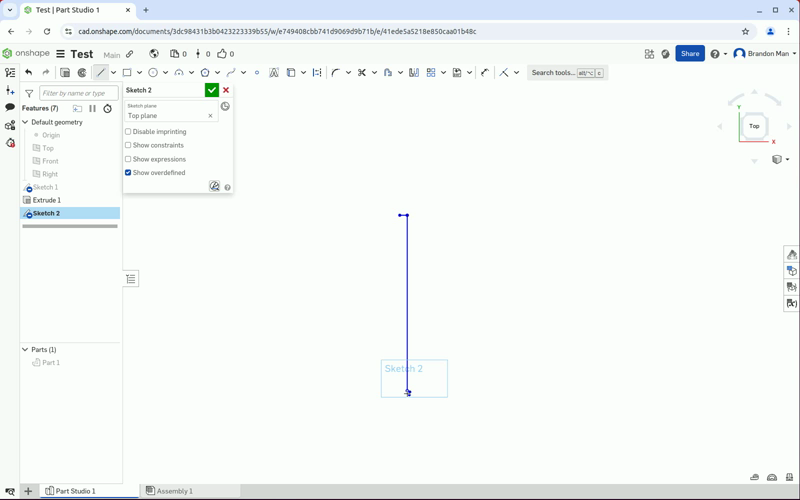
mouse_move(409, 394)
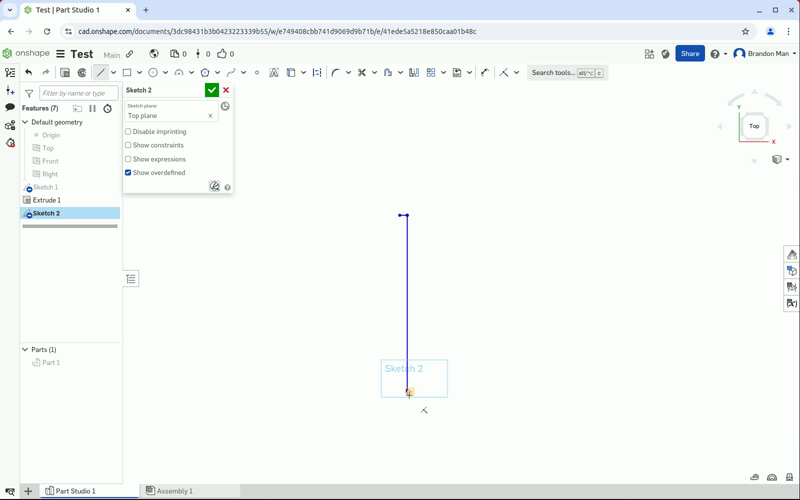
scroll(6)
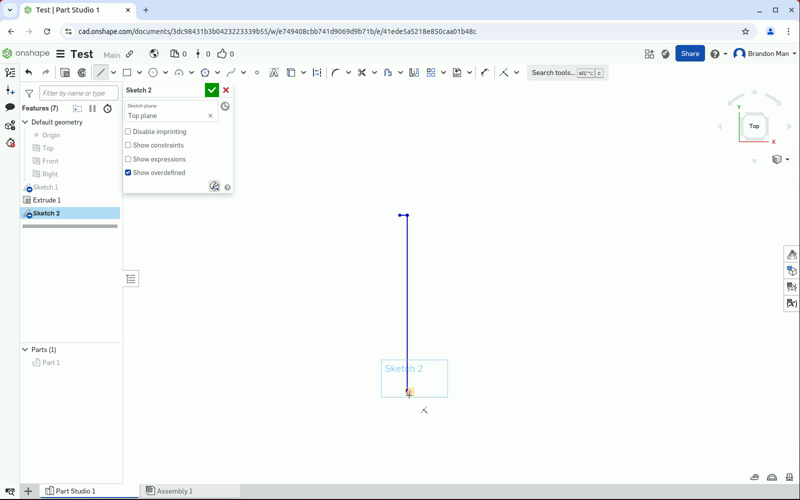
scroll(6)
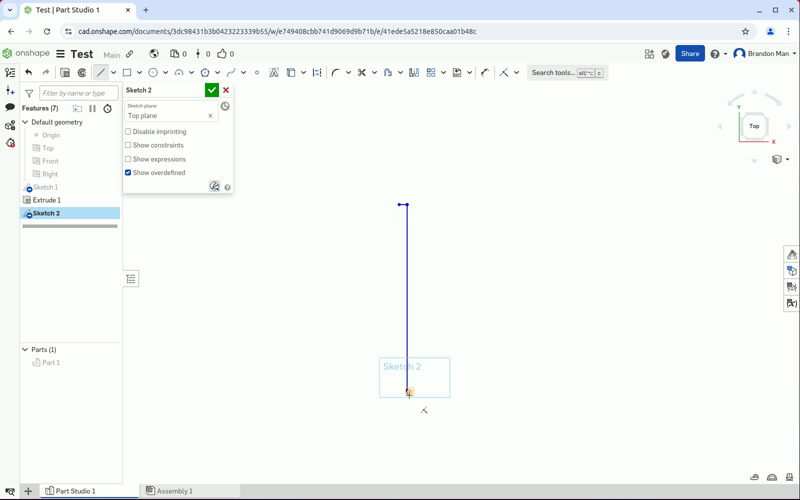
scroll(6)
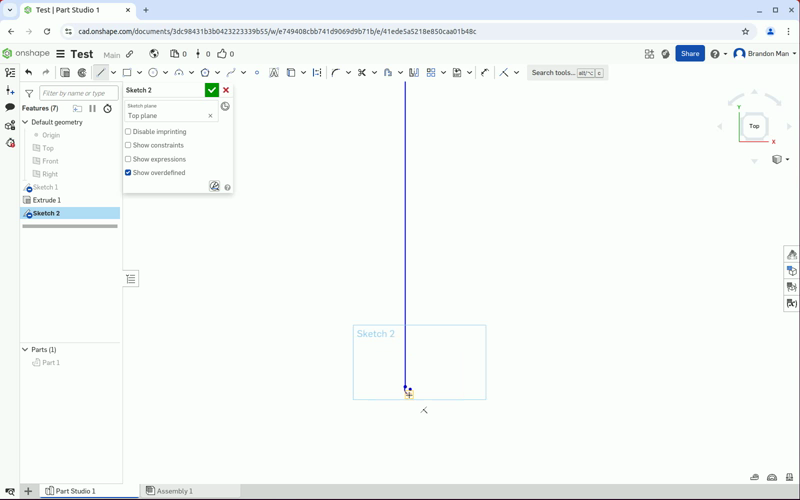
scroll(6)
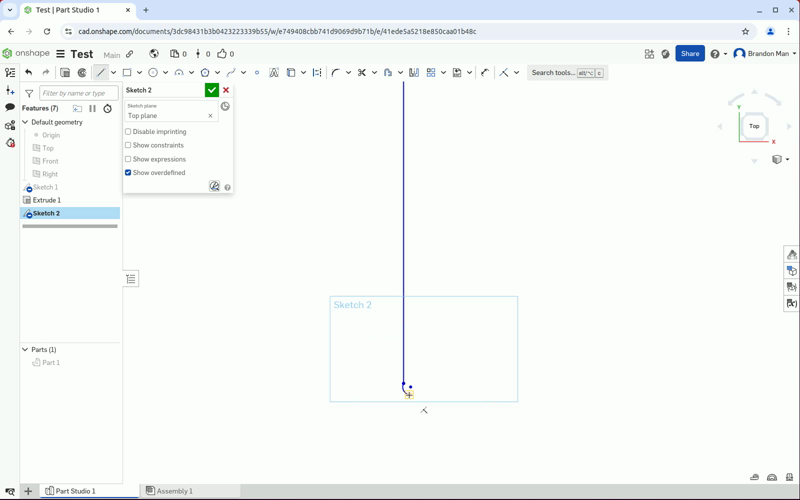
scroll(6)
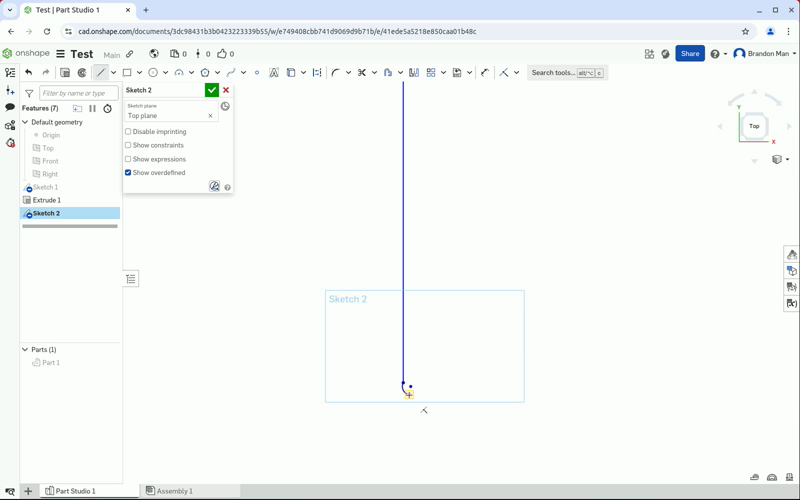
scroll(6)
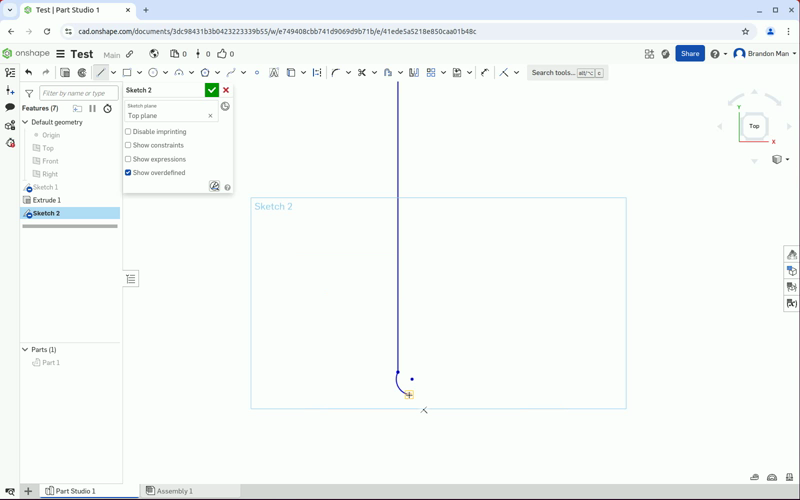
scroll(6)
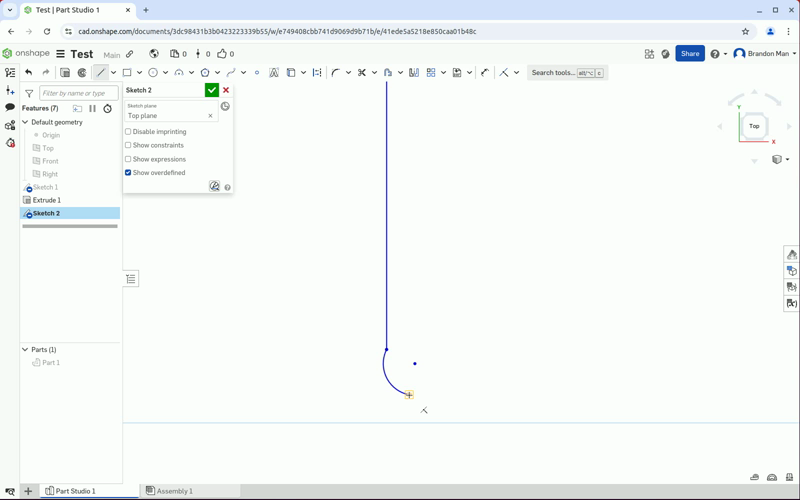
click(409, 394)
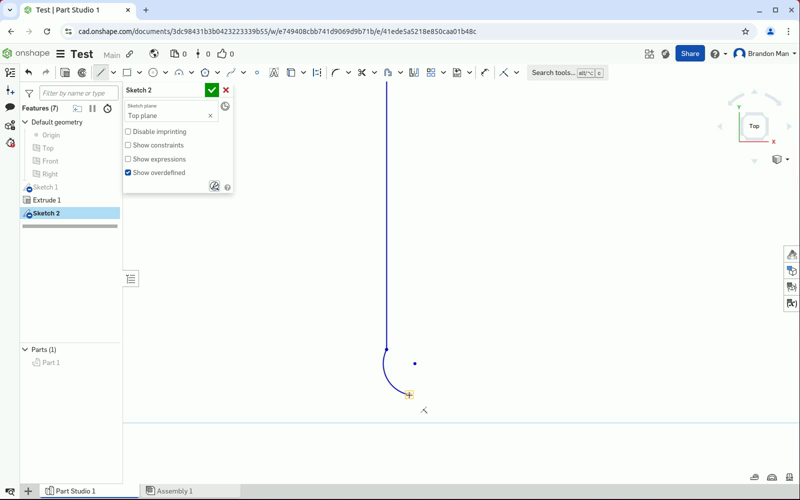
scroll(-6)
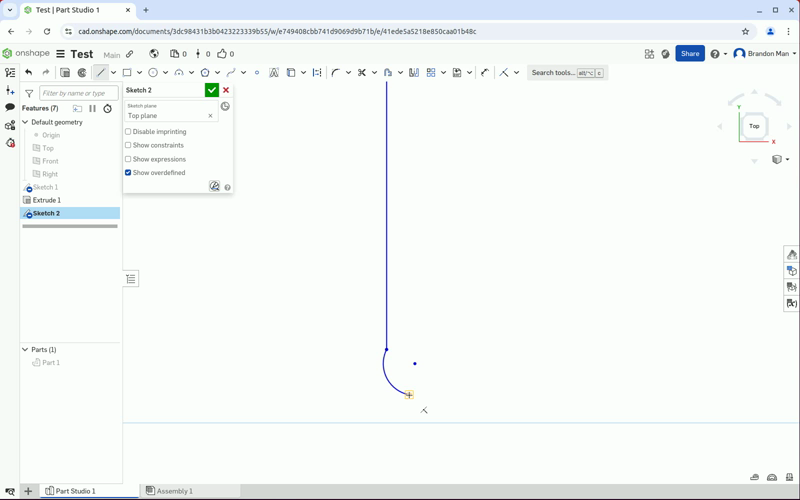
scroll(-6)
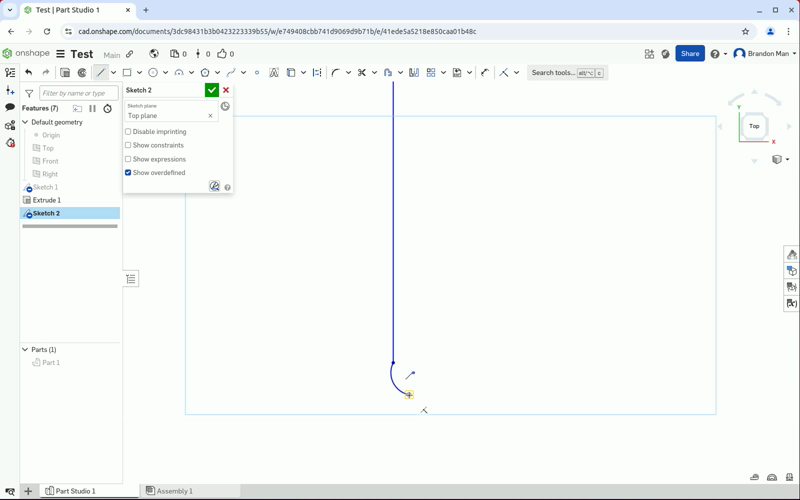
scroll(-6)
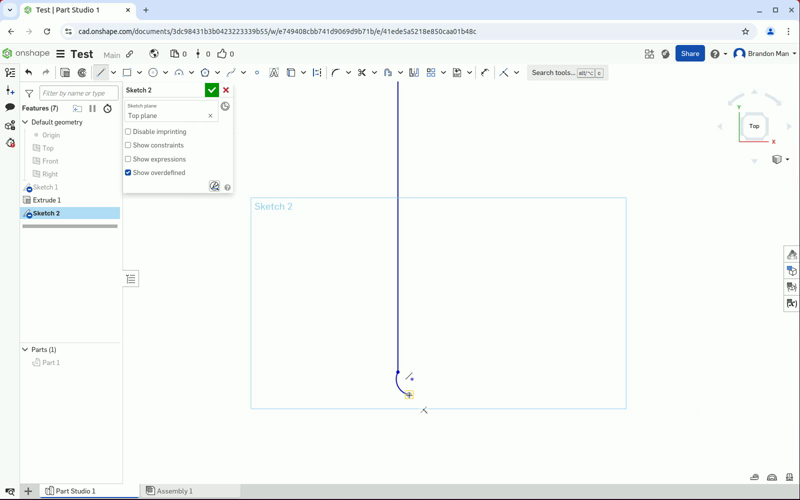
scroll(-6)
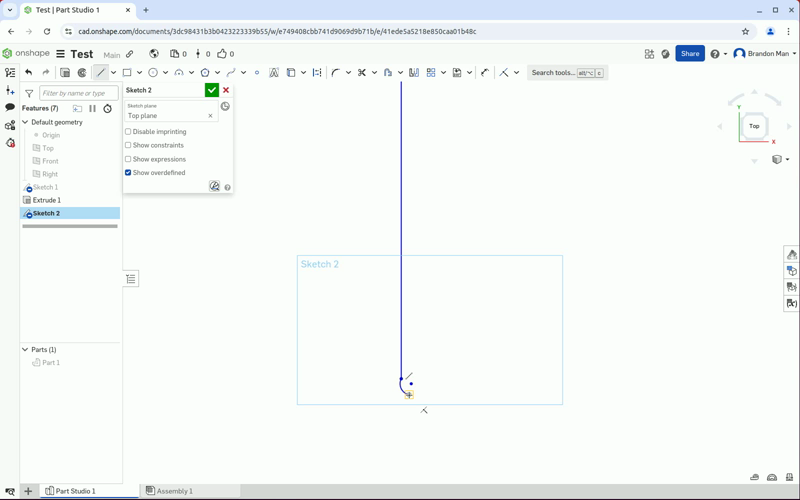
scroll(-6)
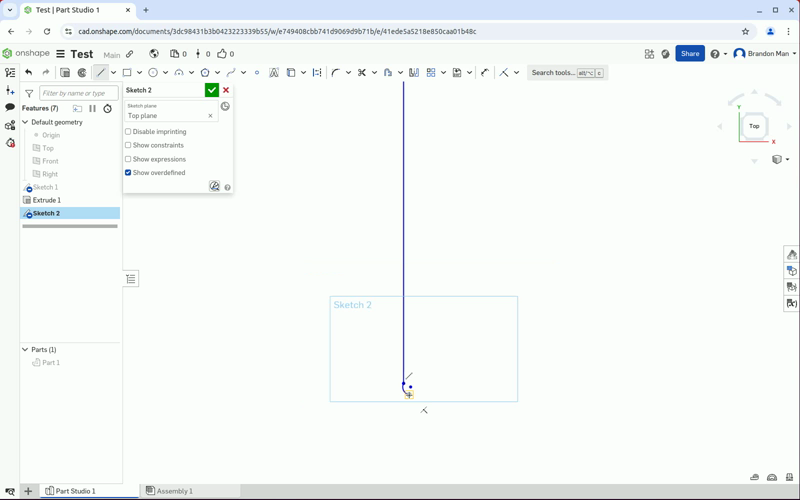
scroll(-6)
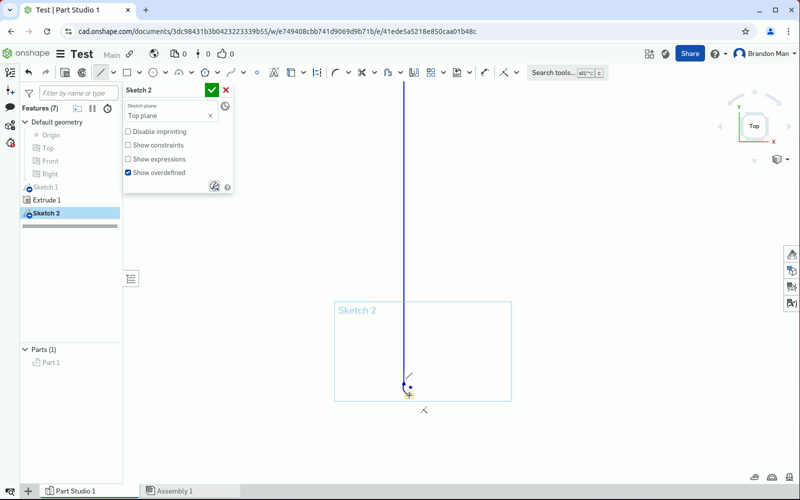
scroll(-6)
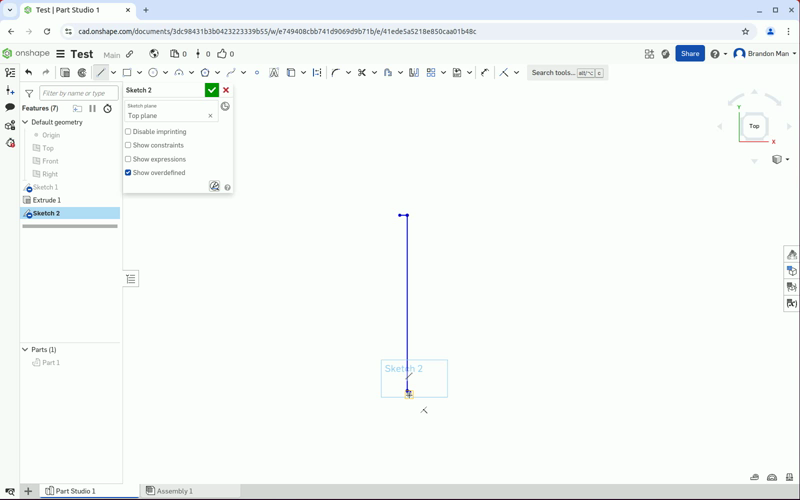
key_down(shift)
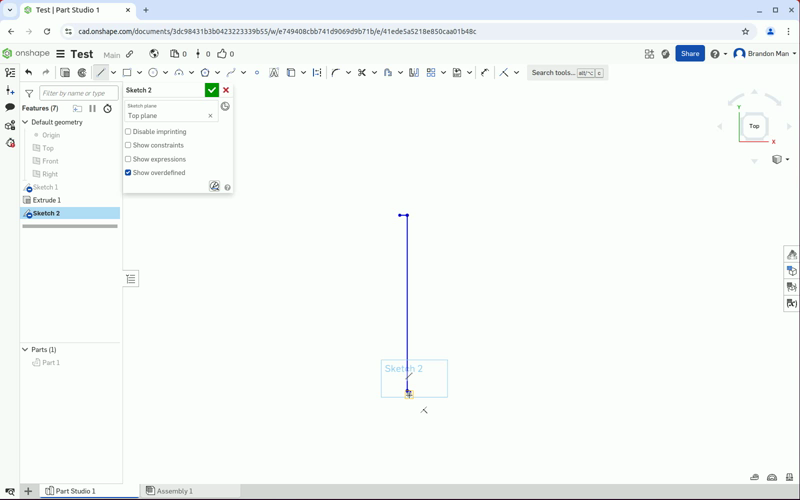
mouse_move(521, 394)
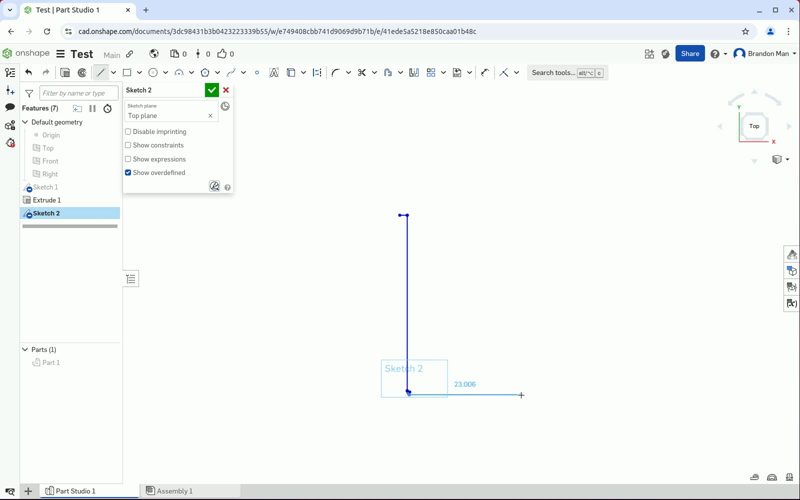
click(521, 394)
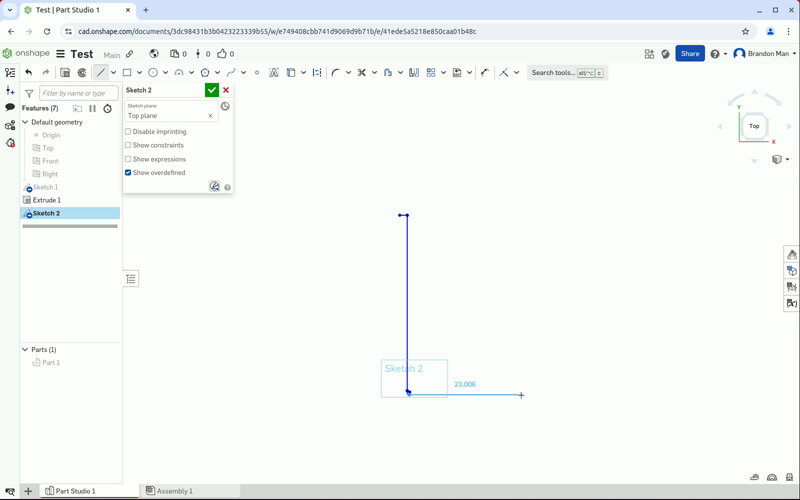
key_up(shift)
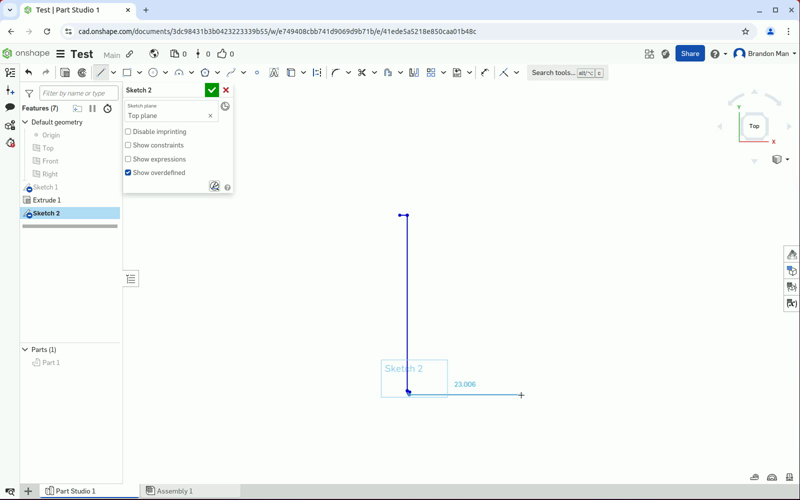
key(esc)
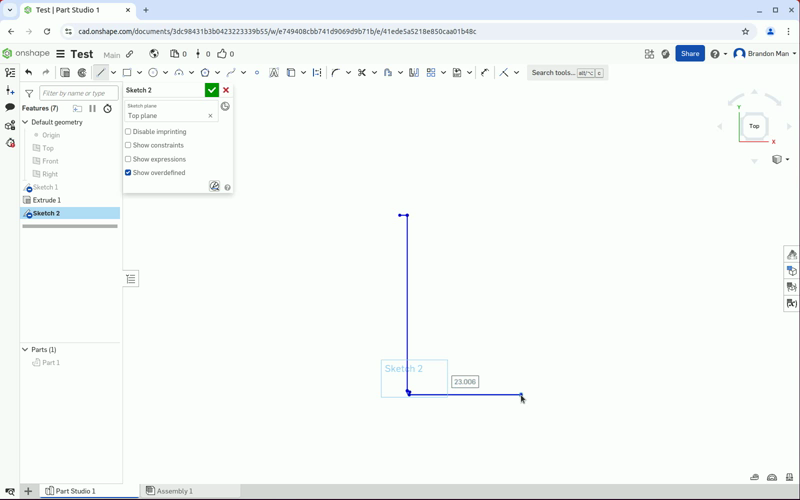
key(a)
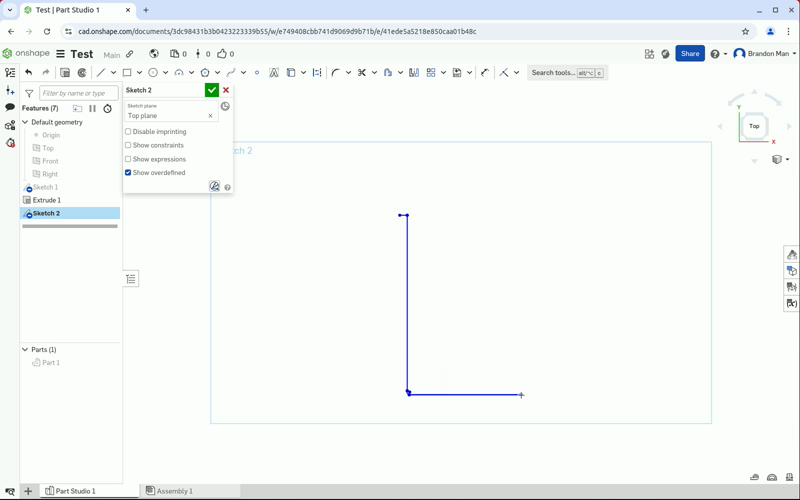
mouse_move(521, 394)
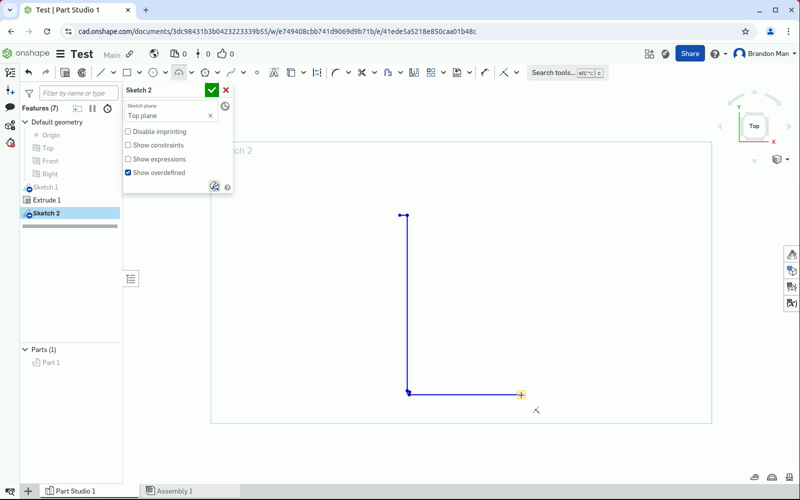
click(521, 394)
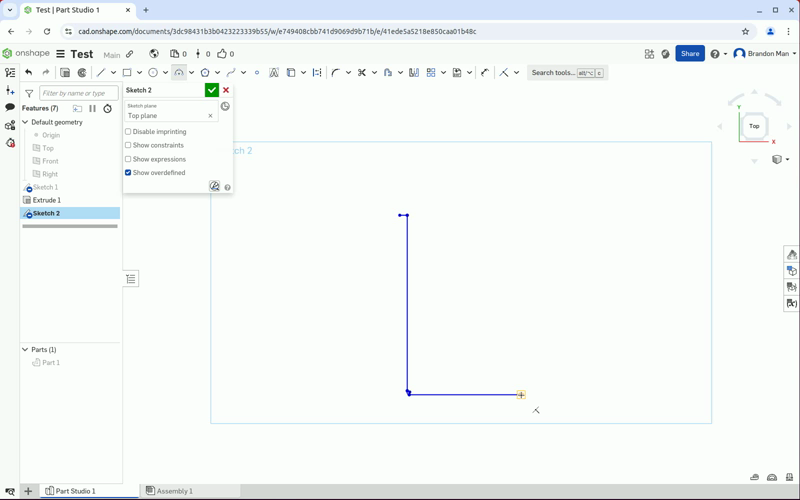
key_down(shift)
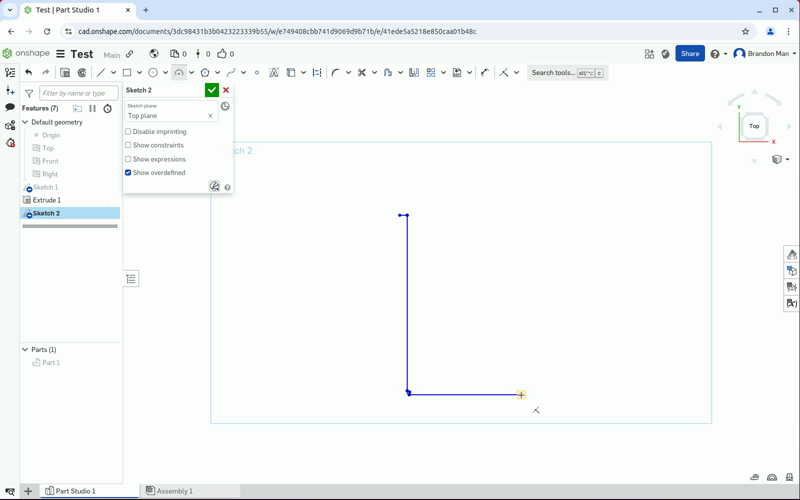
mouse_move(524, 390)
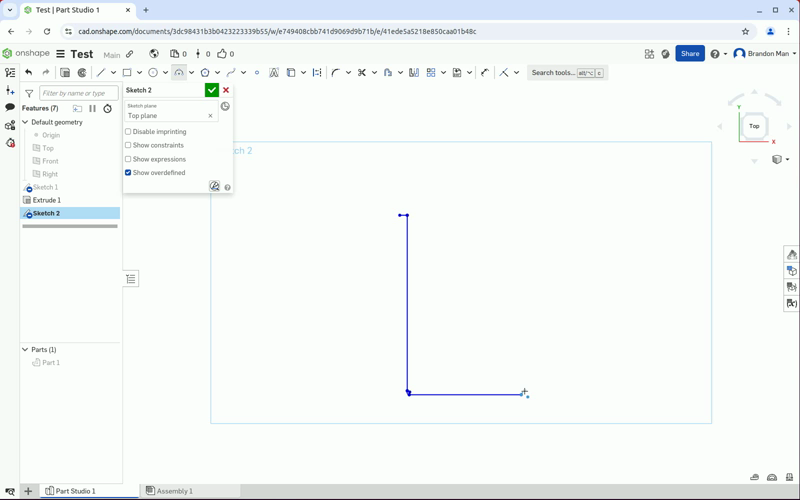
scroll(6)
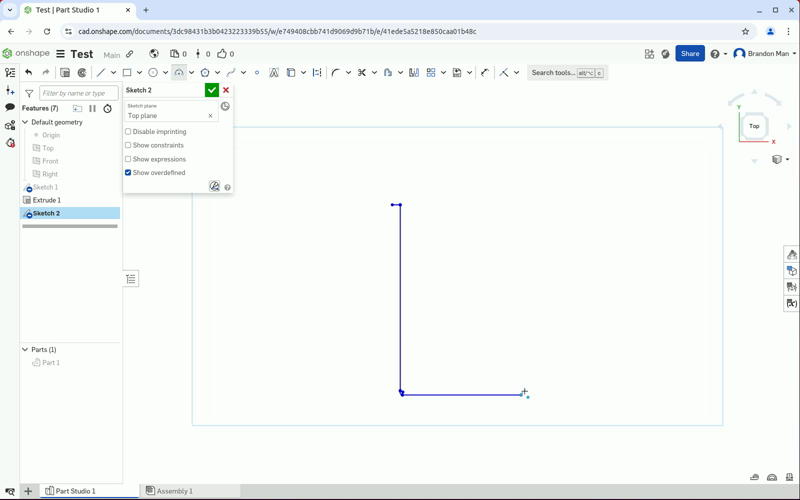
scroll(6)
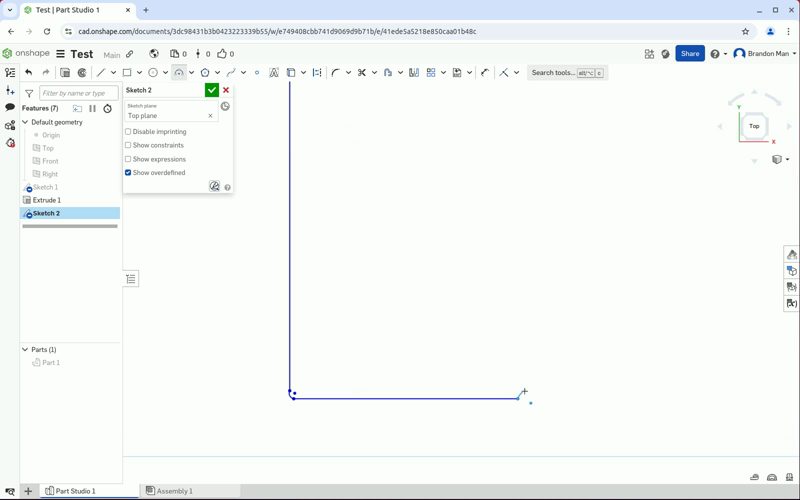
scroll(6)
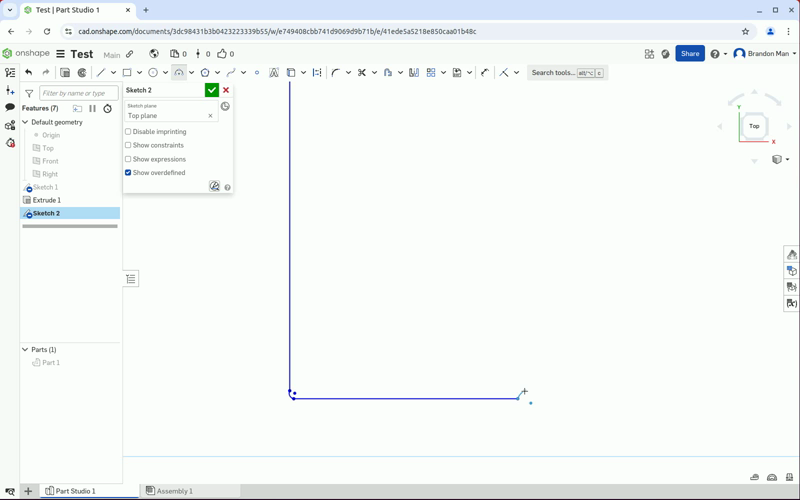
scroll(6)
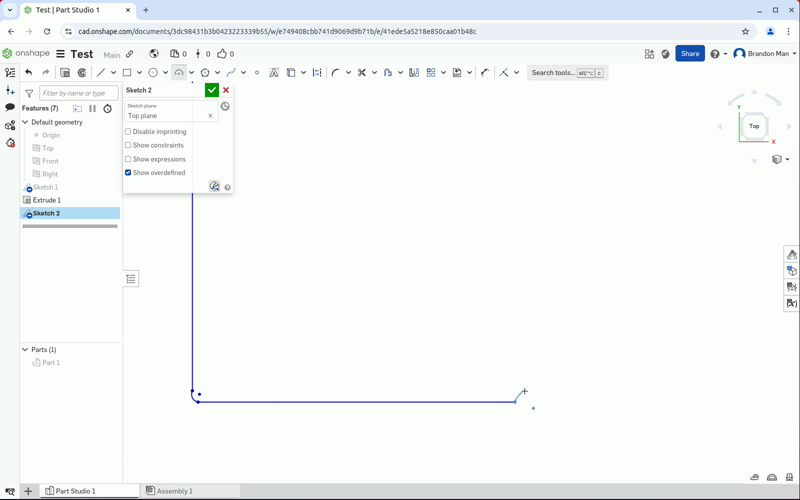
scroll(6)
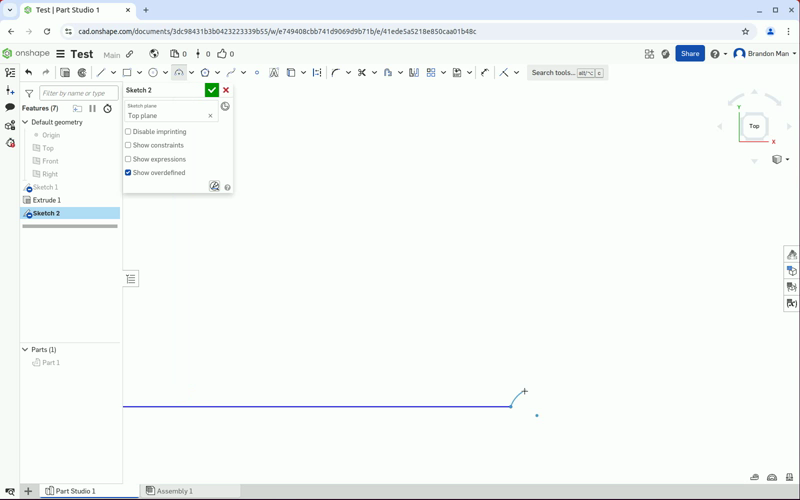
scroll(6)
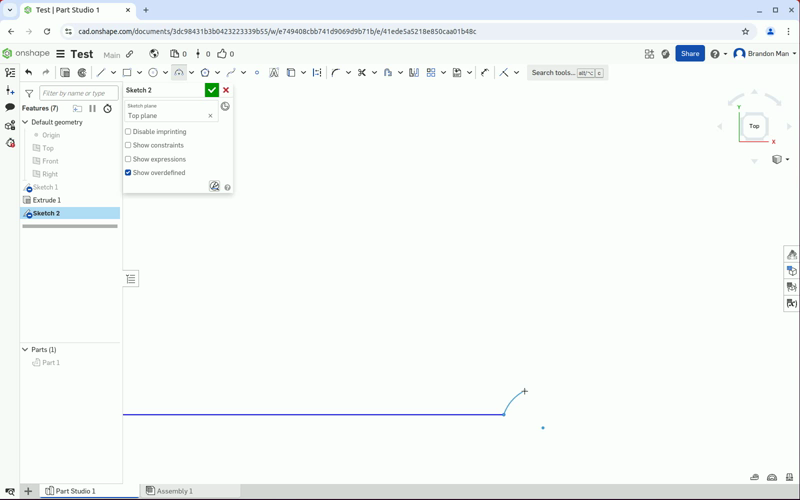
scroll(6)
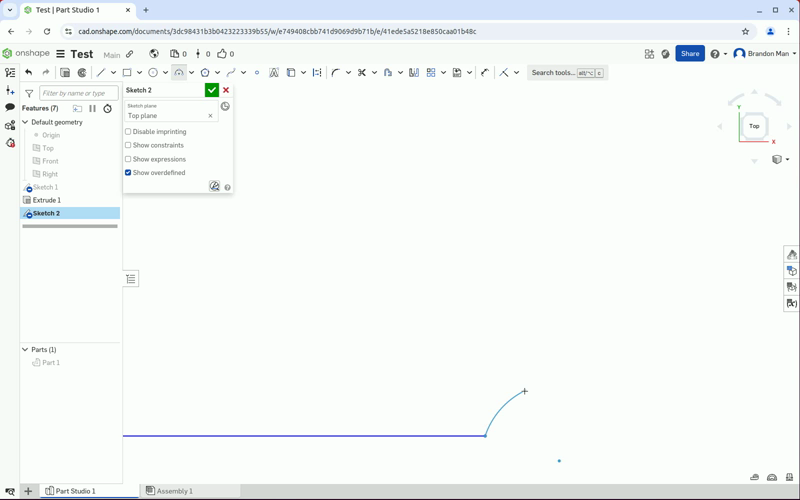
click(524, 390)
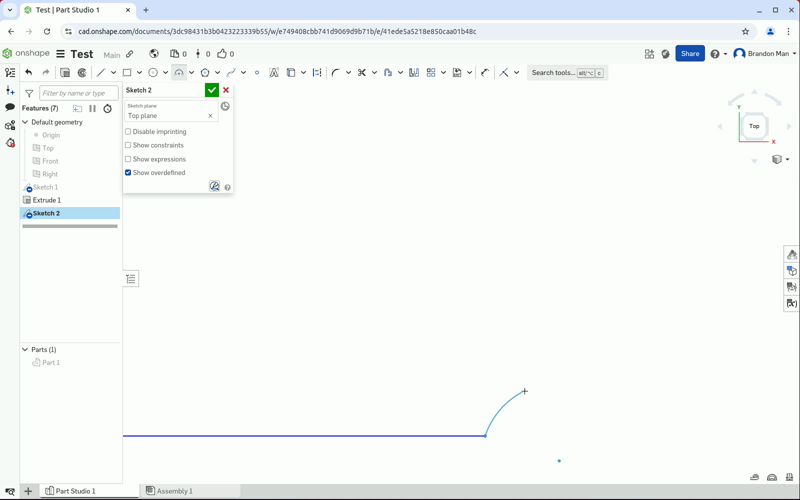
scroll(-6)
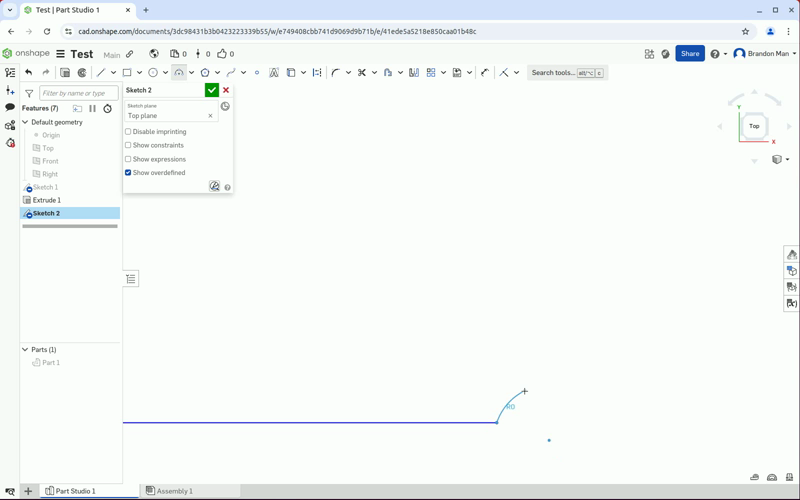
scroll(-6)
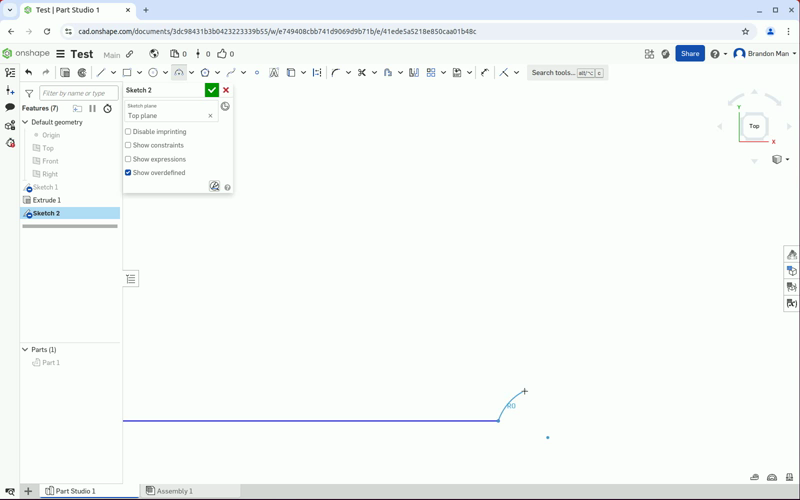
scroll(-6)
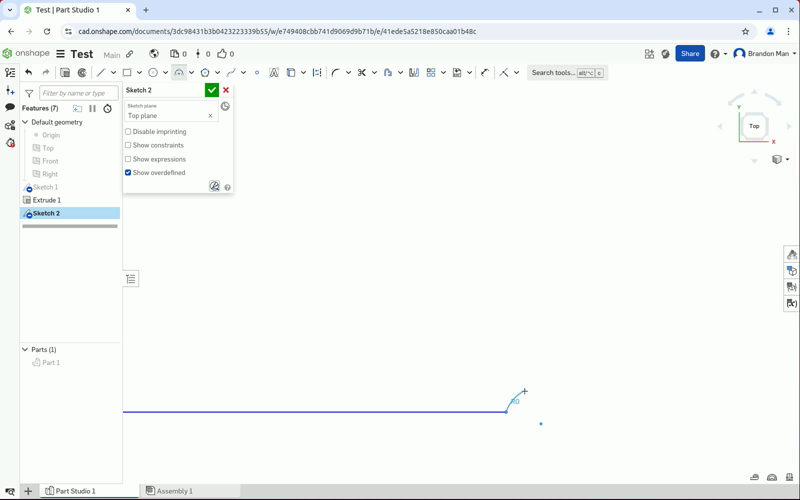
scroll(-6)
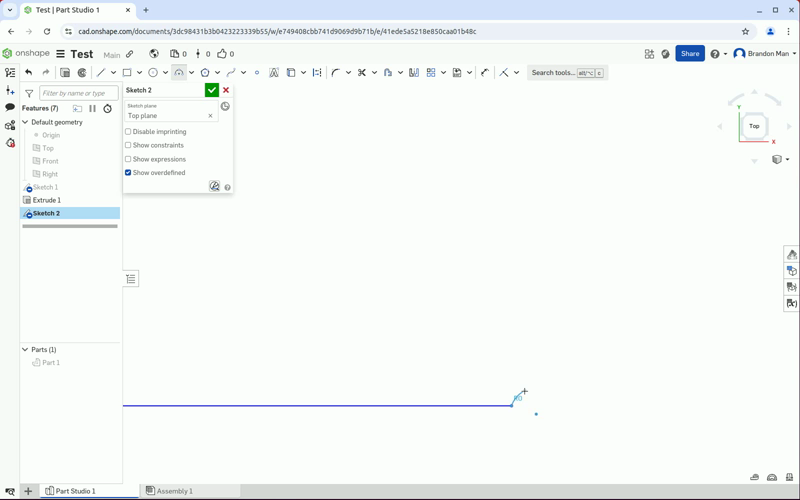
scroll(-6)
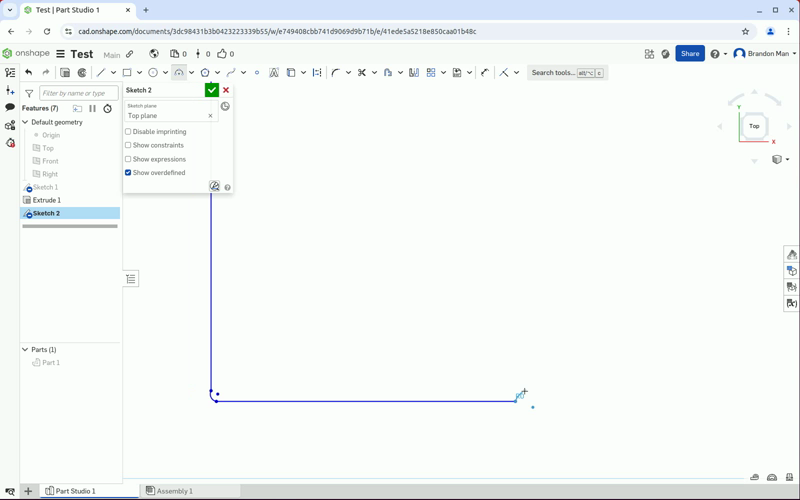
scroll(-6)
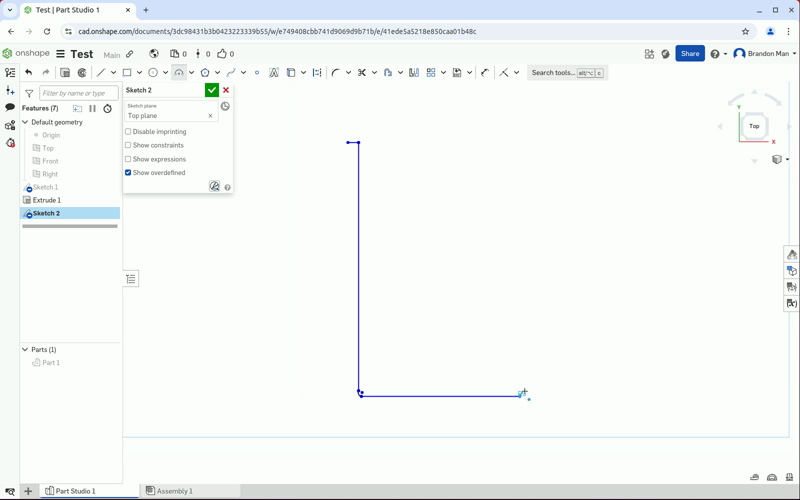
scroll(-6)
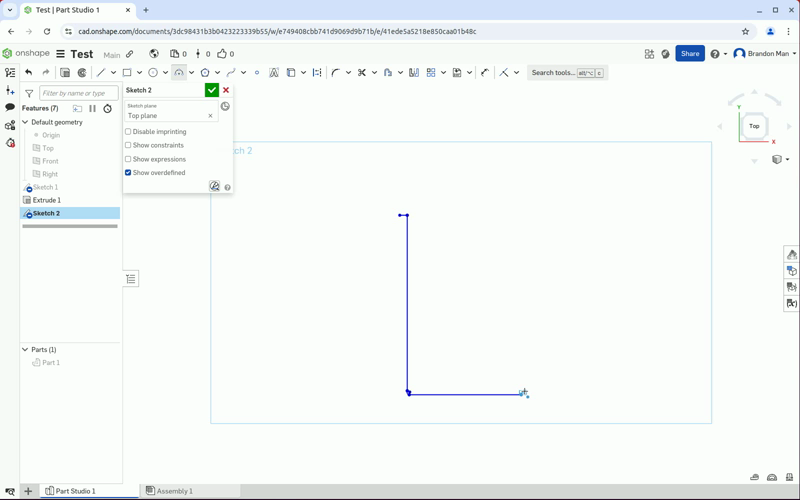
mouse_move(523, 393)
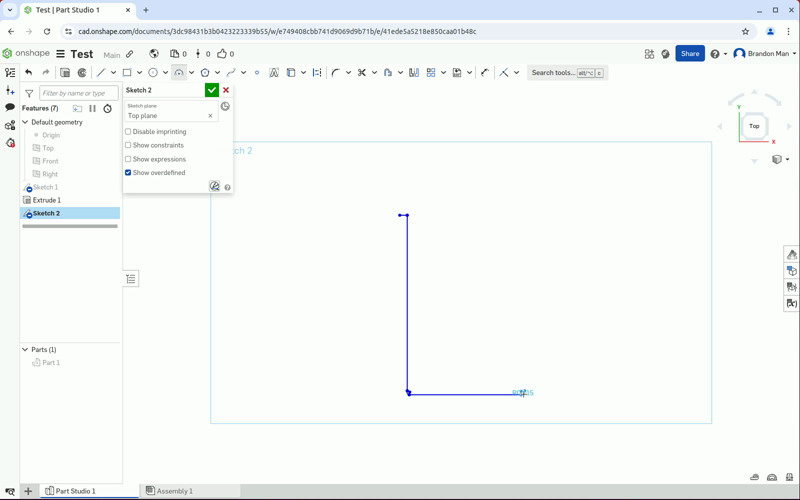
scroll(6)
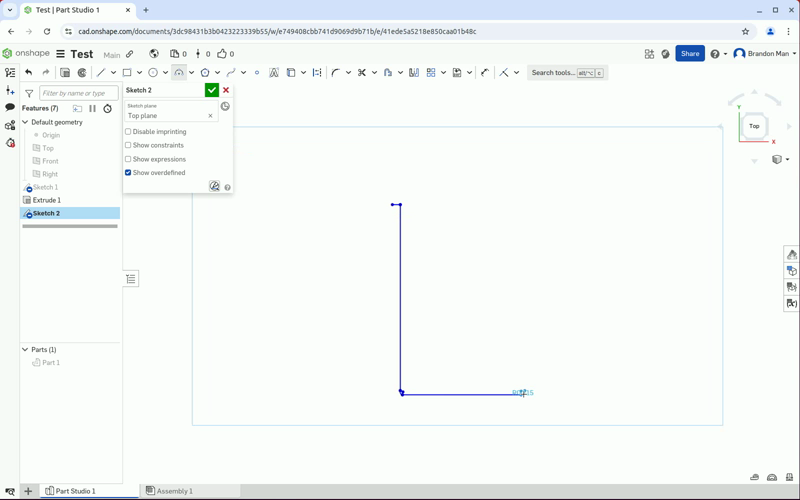
scroll(6)
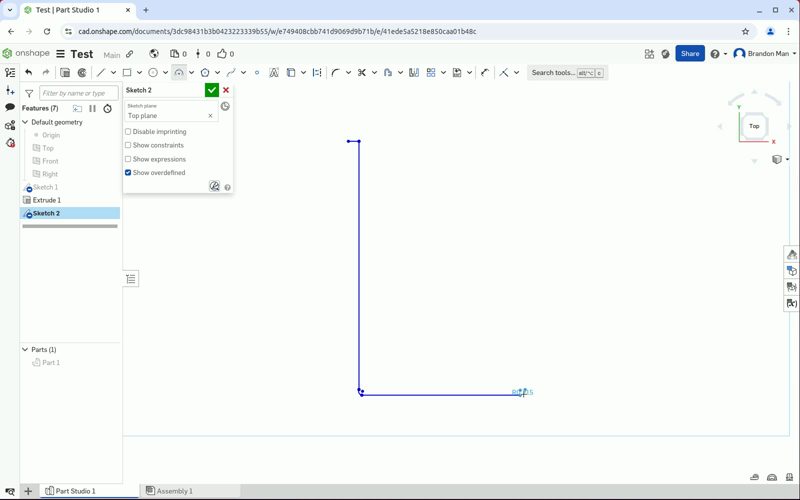
scroll(6)
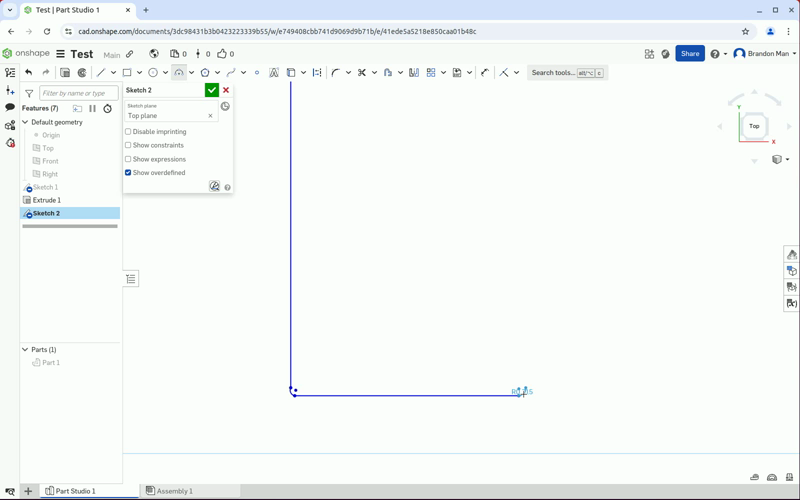
scroll(6)
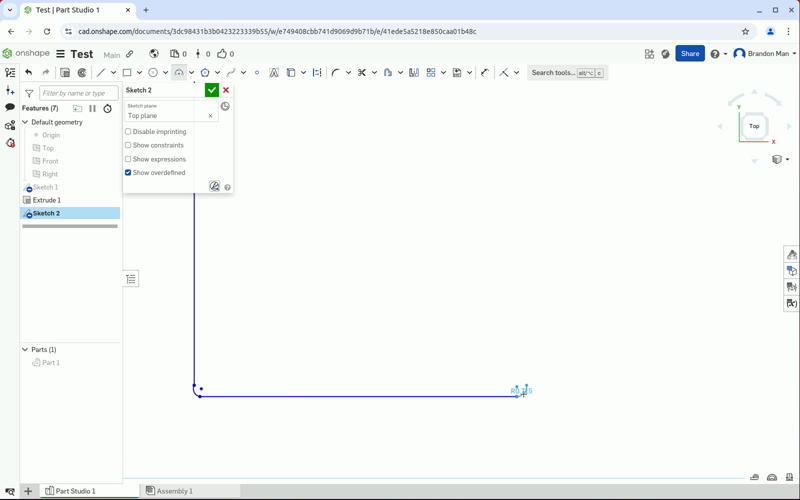
scroll(6)
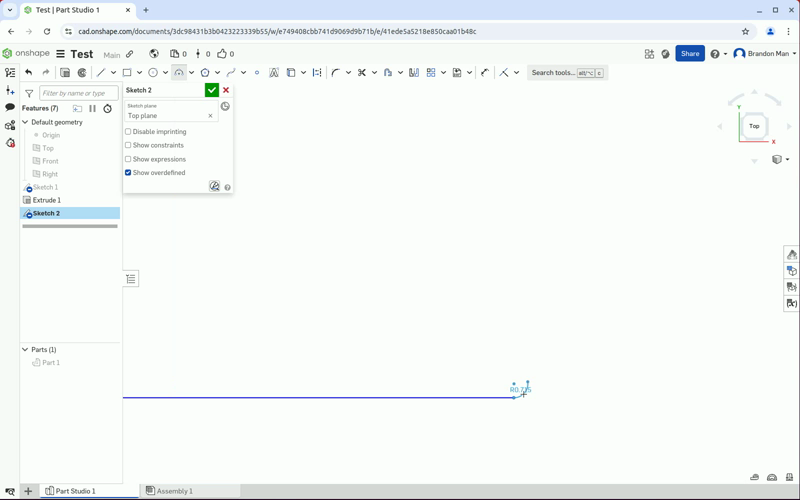
scroll(6)
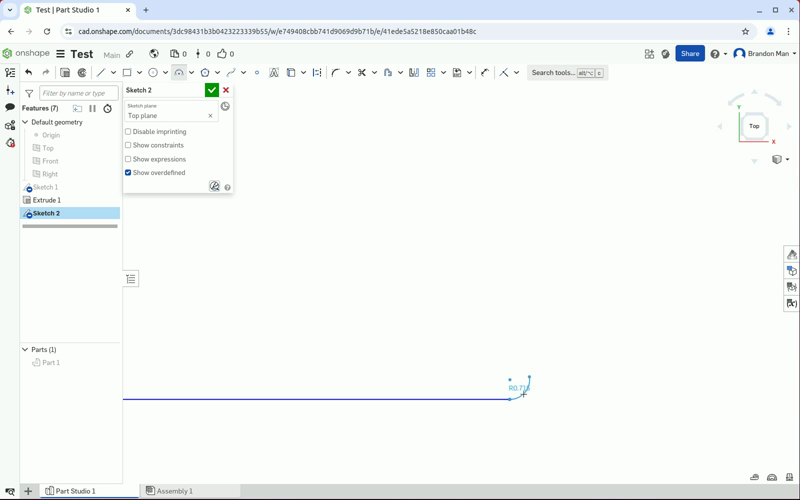
scroll(6)
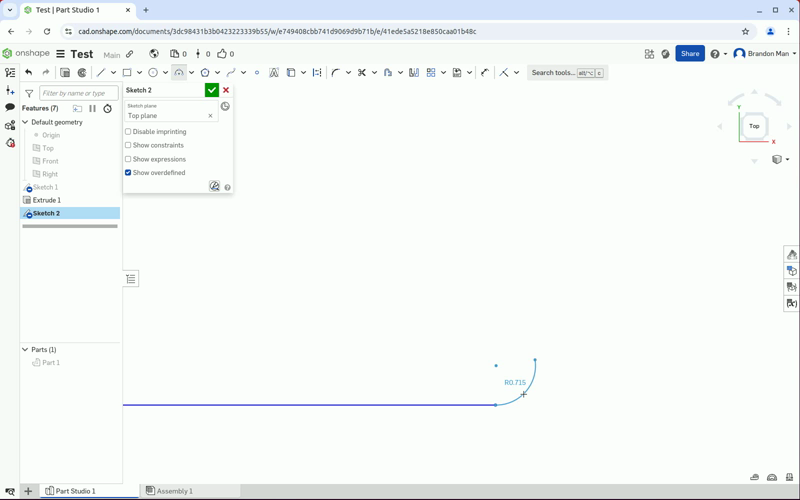
click(523, 393)
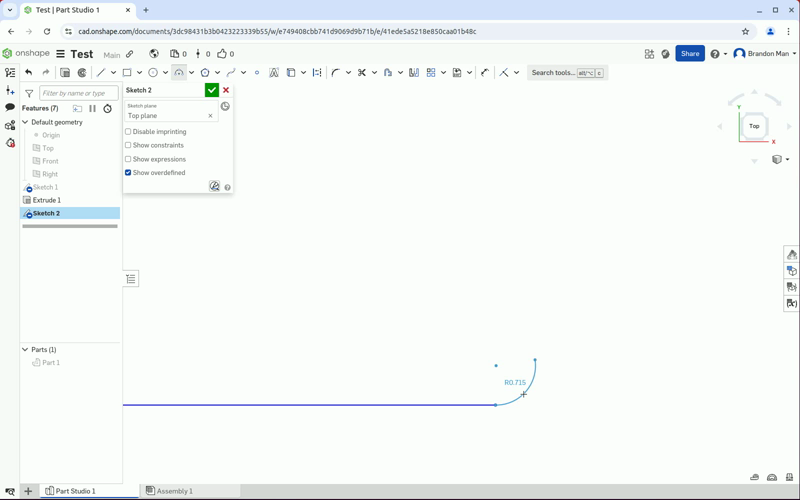
scroll(-6)
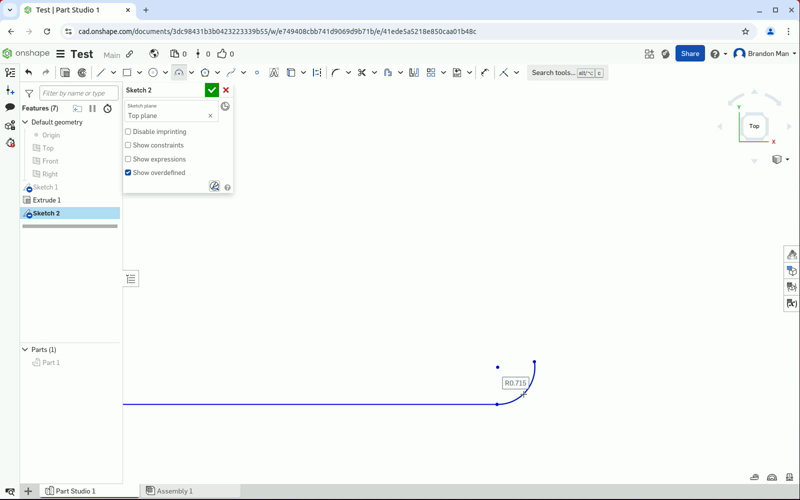
scroll(-6)
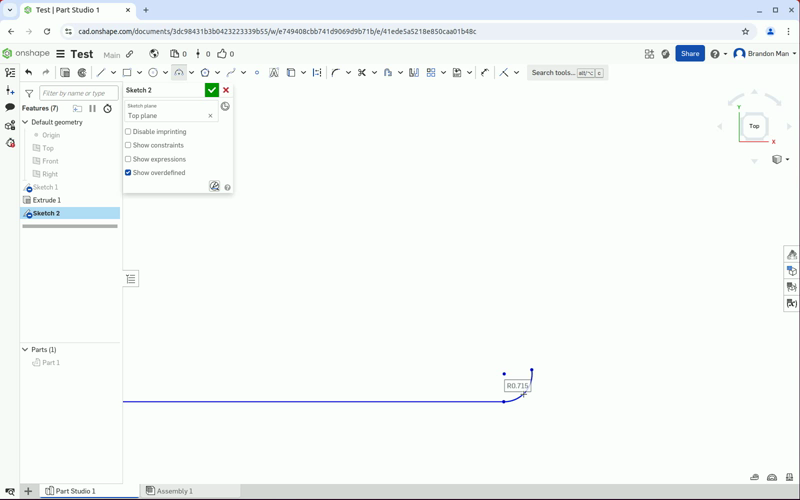
scroll(-6)
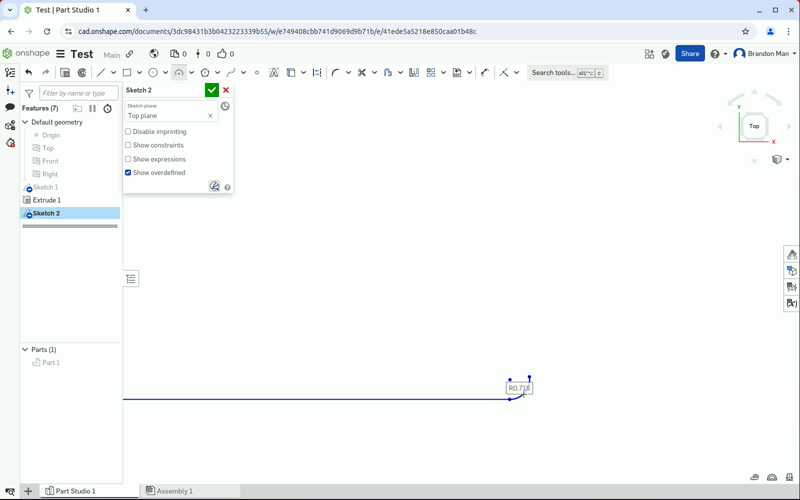
scroll(-6)
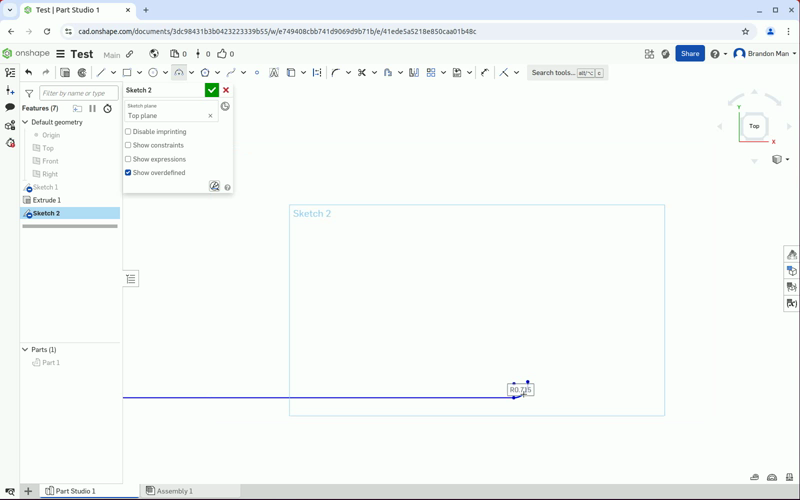
scroll(-6)
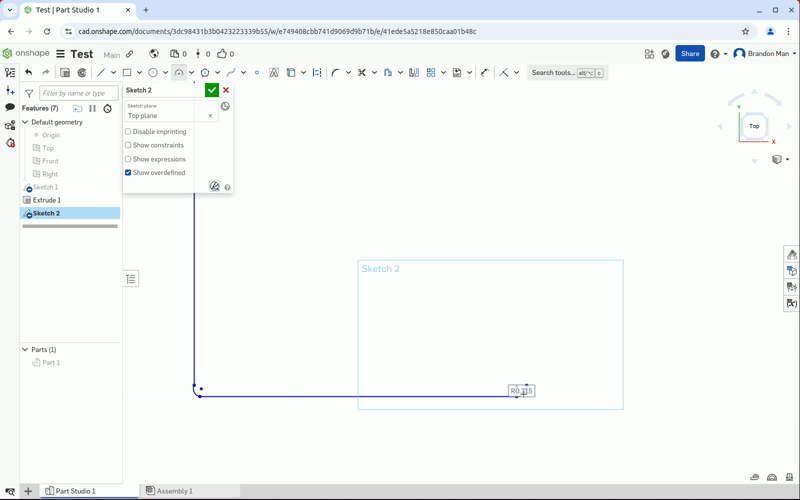
scroll(-6)
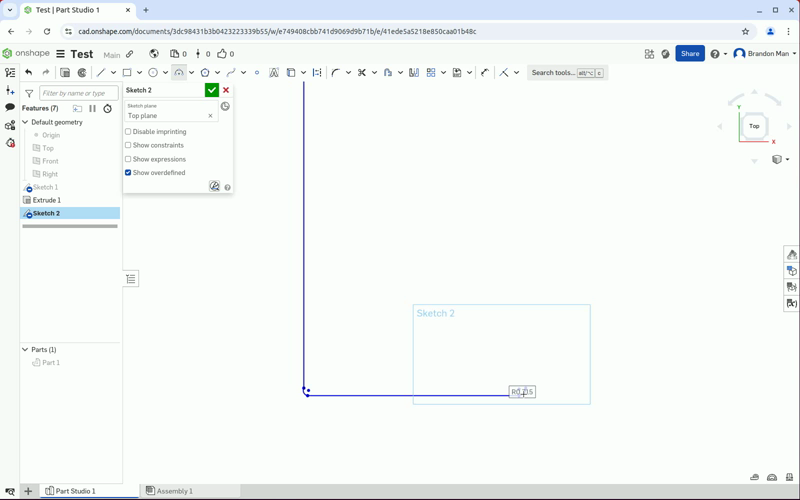
scroll(-6)
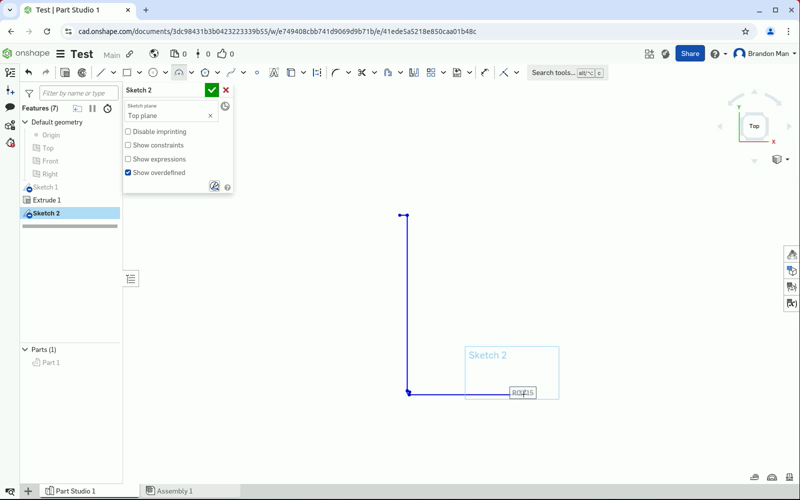
key_up(shift)
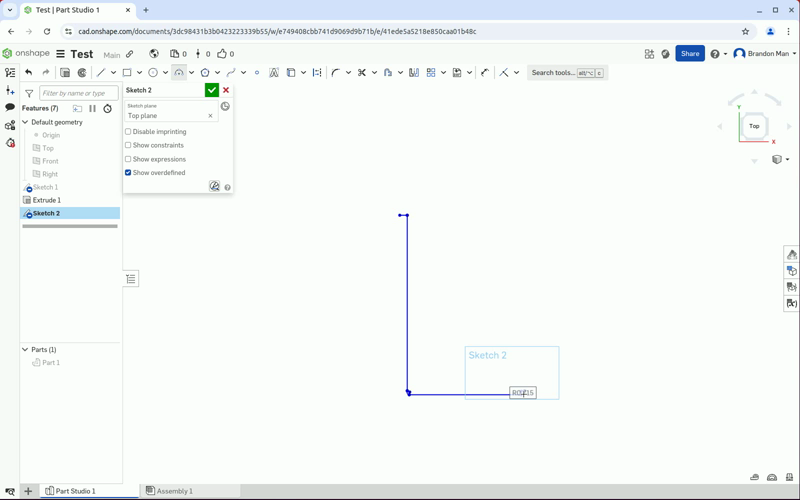
key(esc)
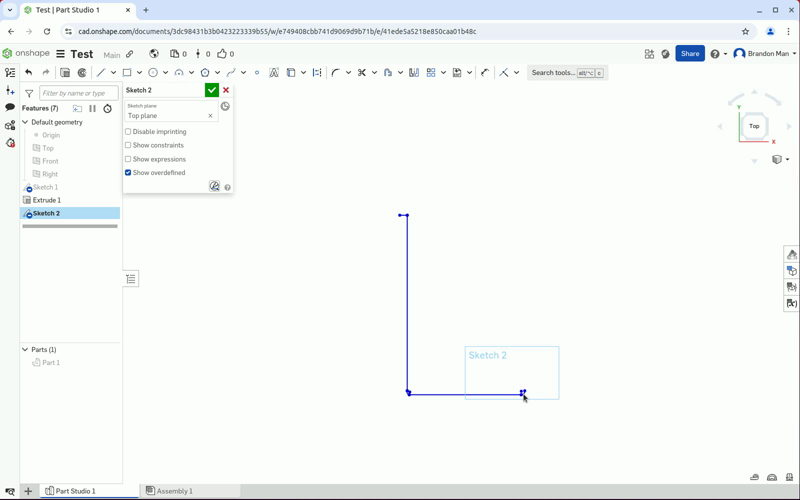
key(l)
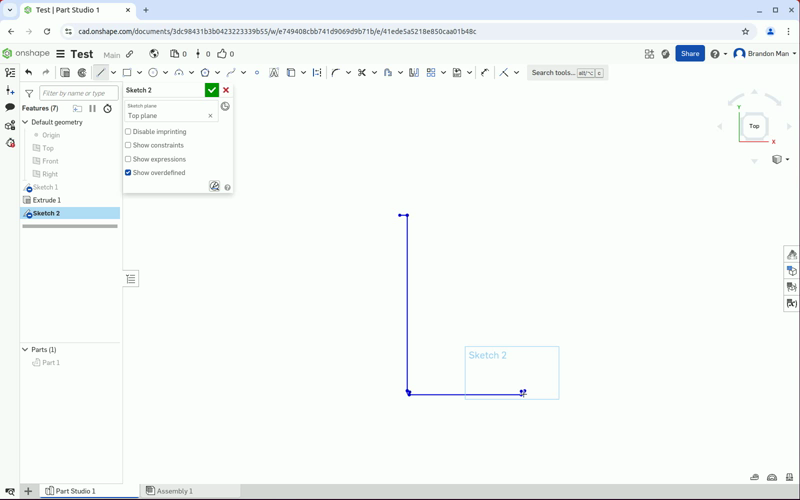
mouse_move(524, 390)
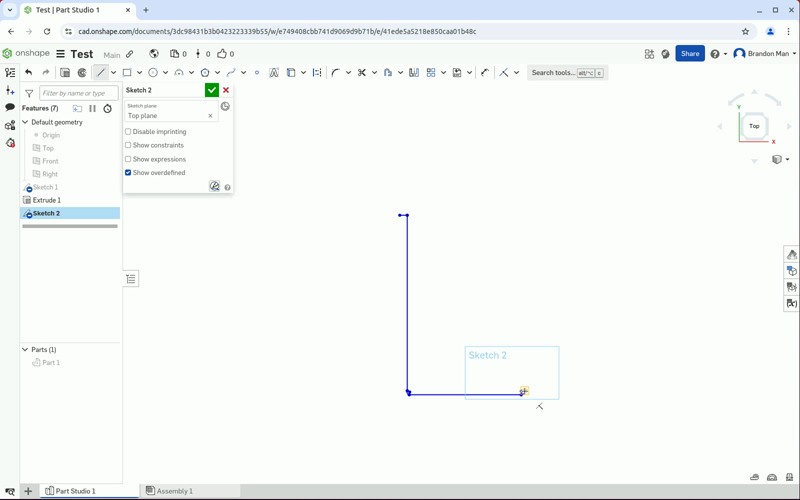
scroll(6)
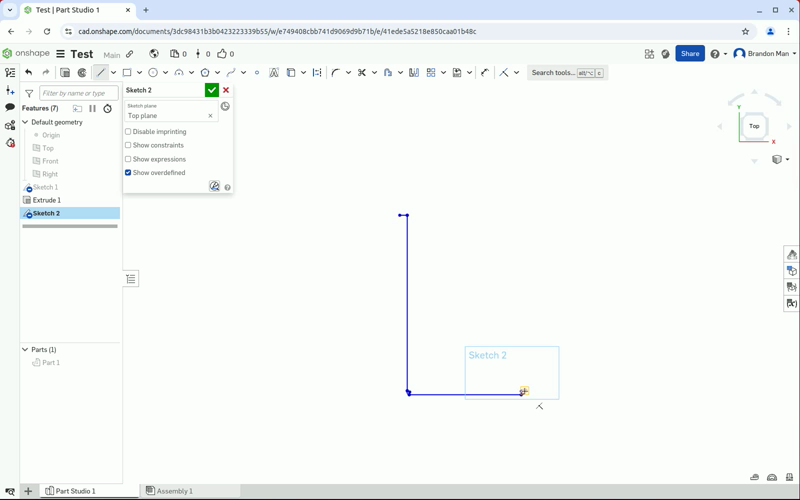
scroll(6)
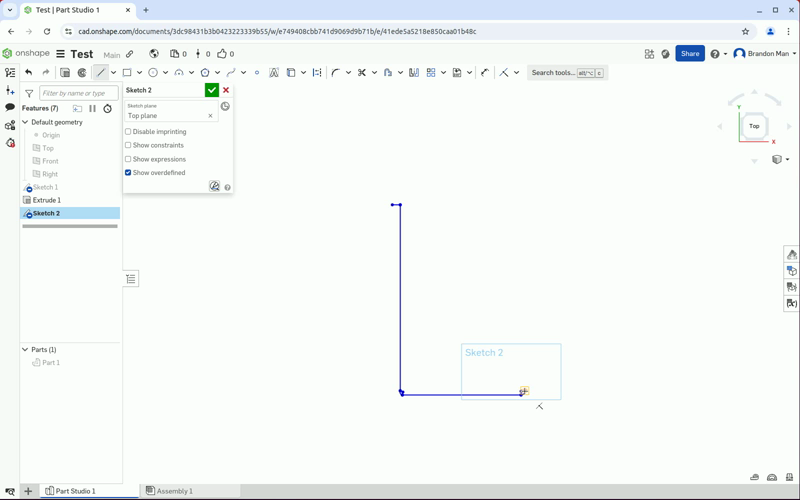
scroll(6)
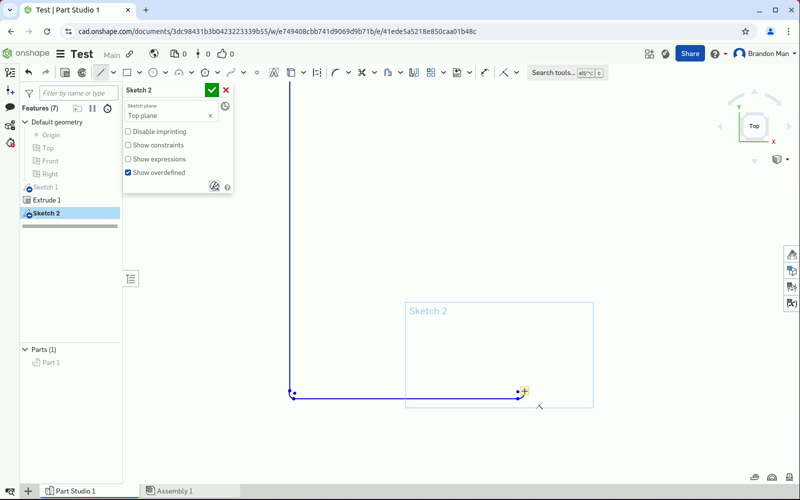
scroll(6)
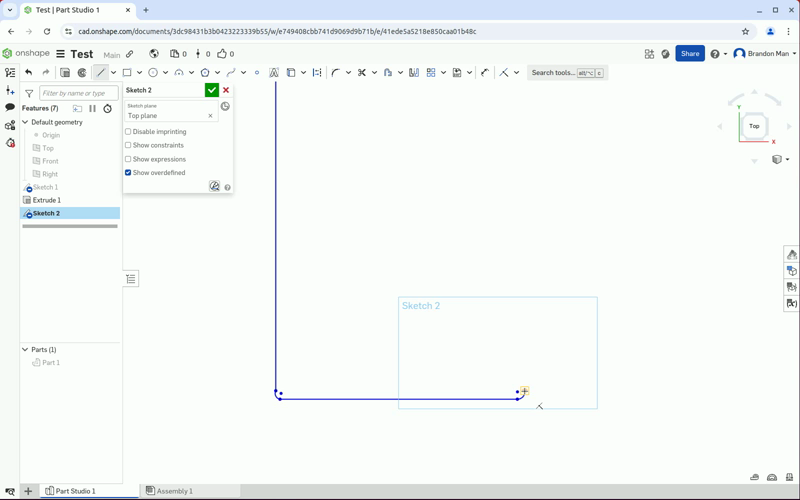
scroll(6)
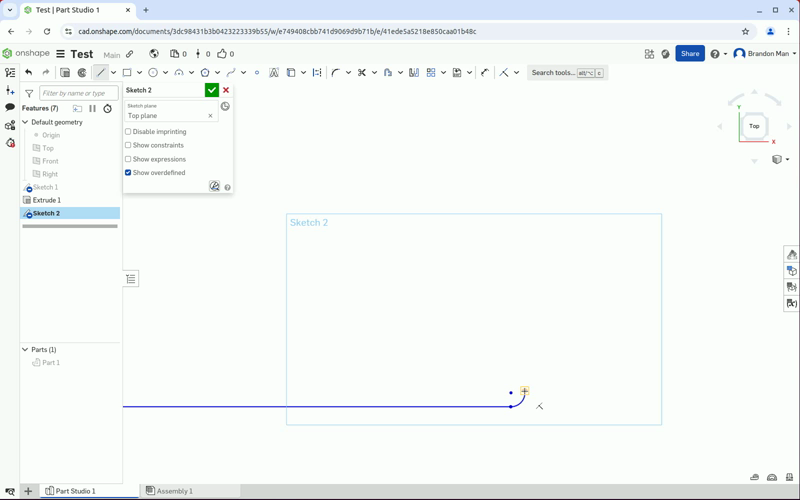
scroll(6)
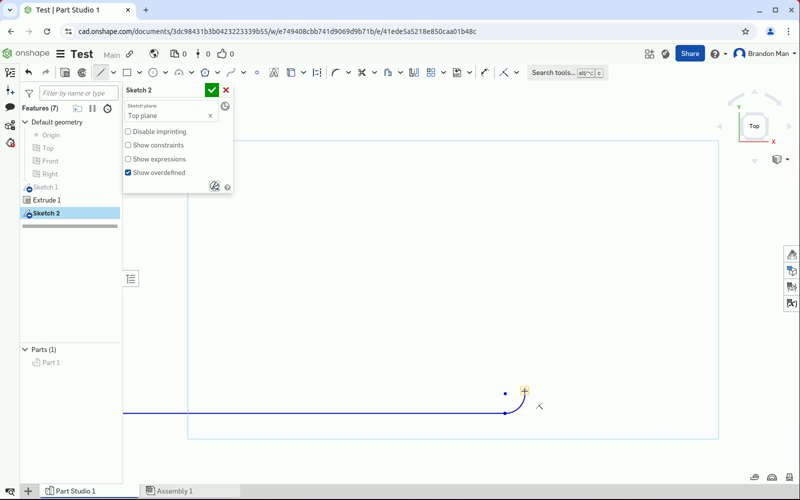
scroll(6)
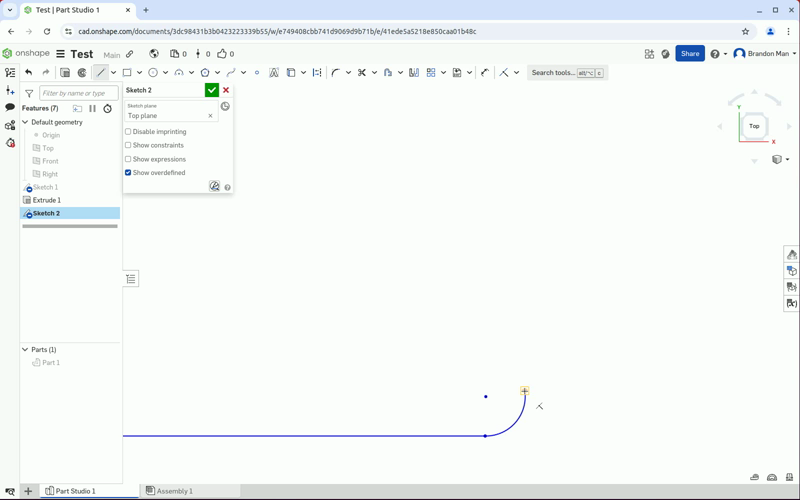
click(524, 390)
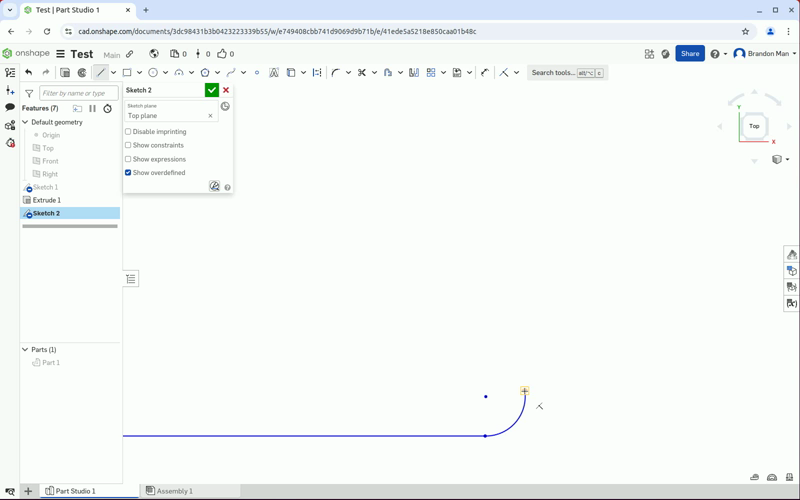
scroll(-6)
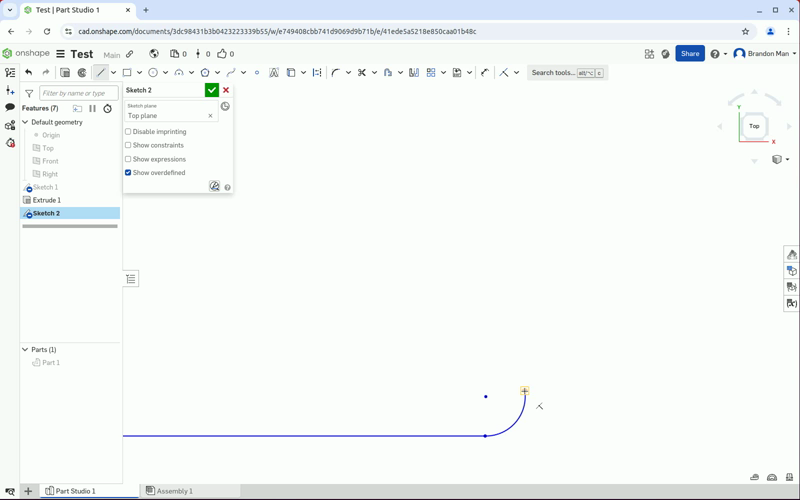
scroll(-6)
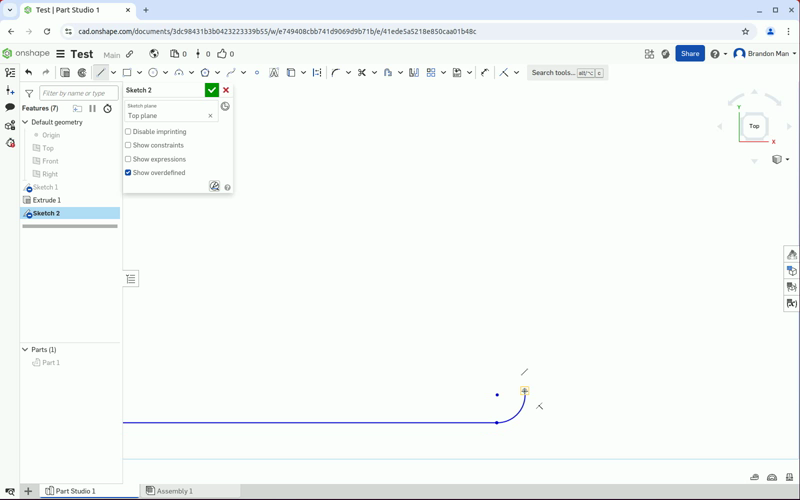
scroll(-6)
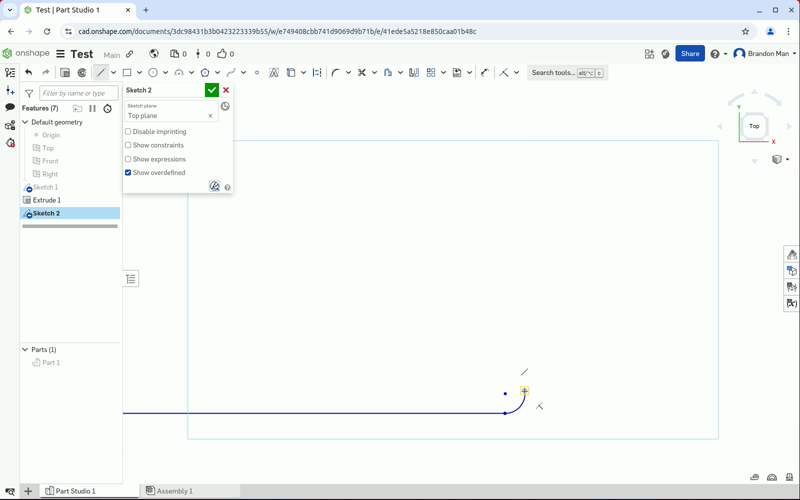
scroll(-6)
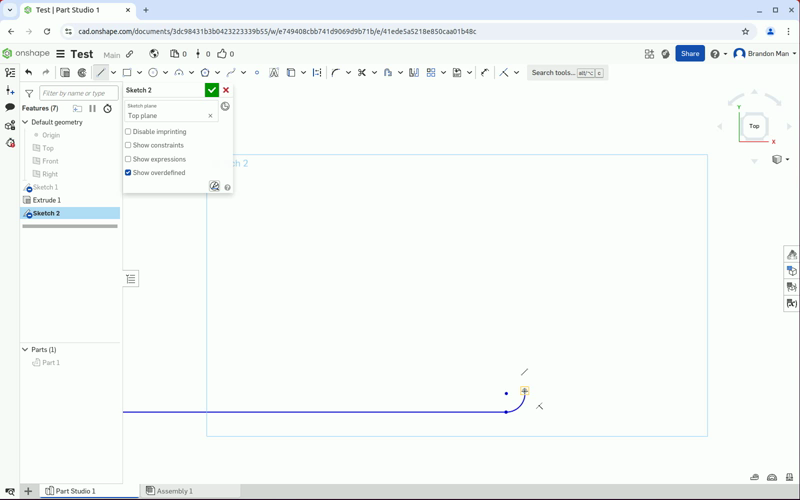
scroll(-6)
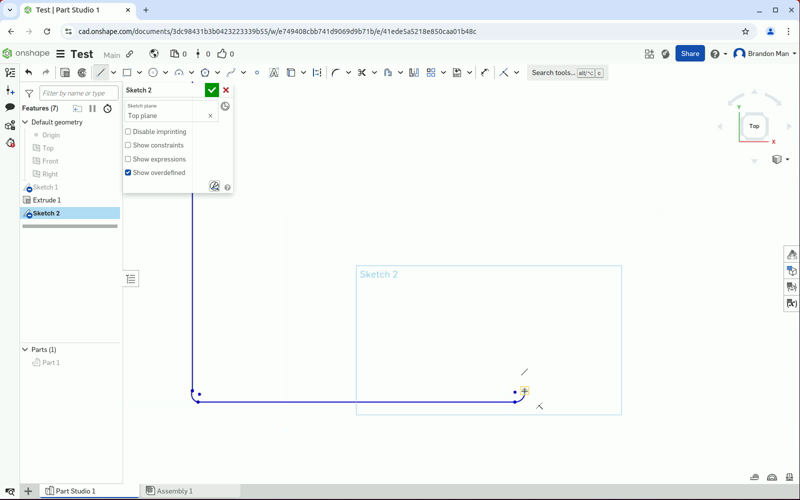
scroll(-6)
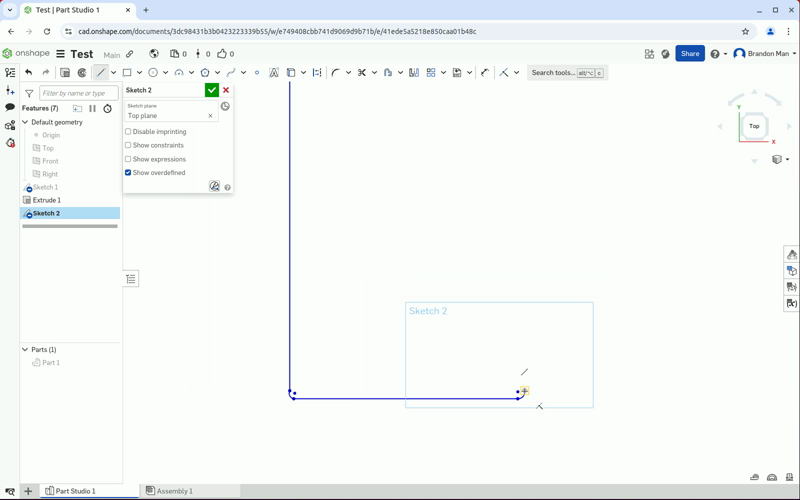
scroll(-6)
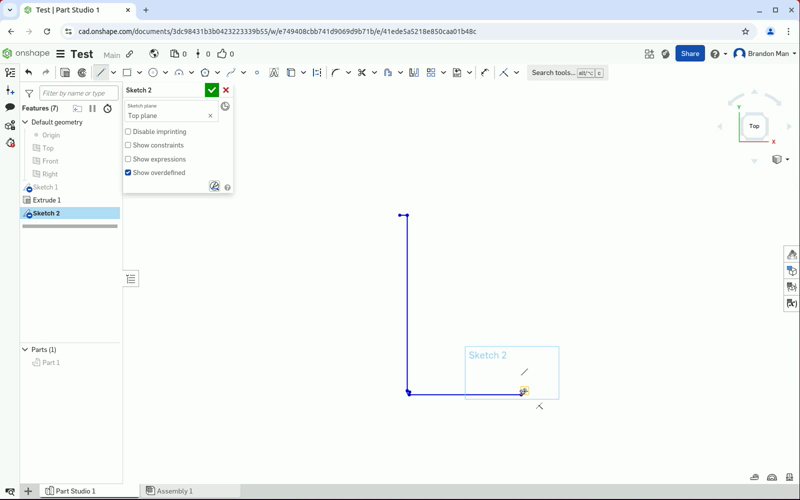
key_down(shift)
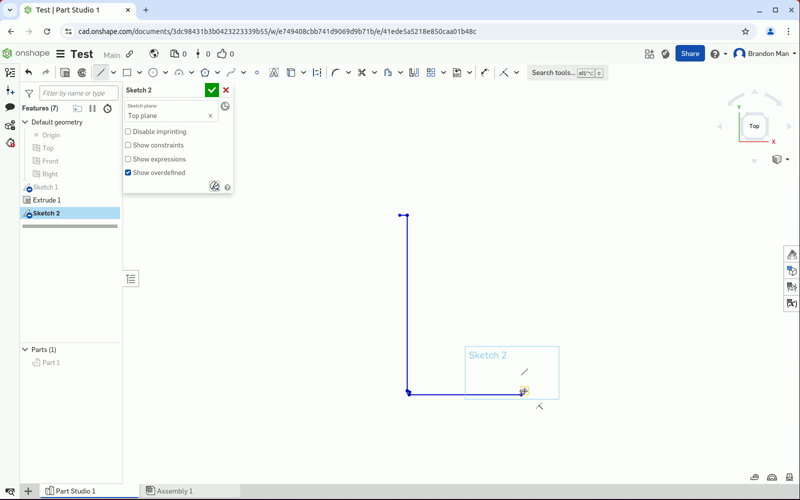
mouse_move(524, 215)
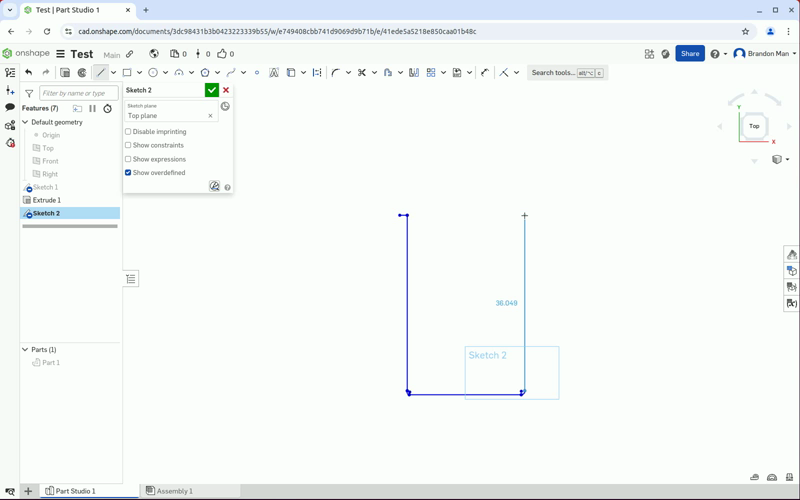
click(524, 215)
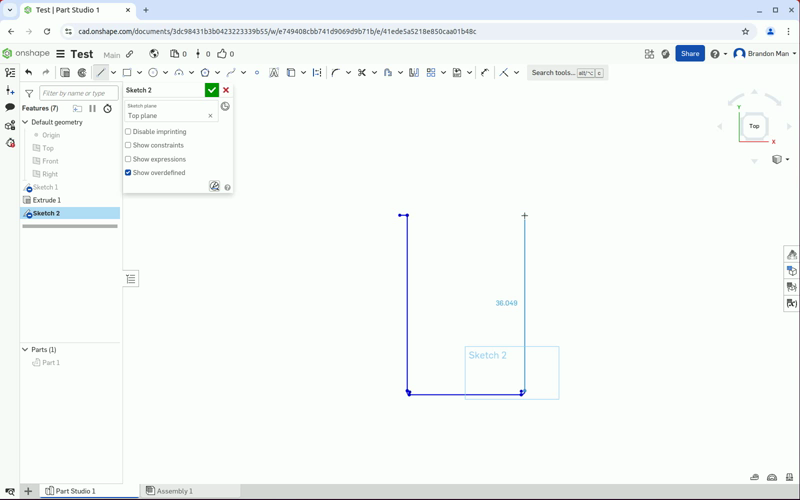
key_up(shift)
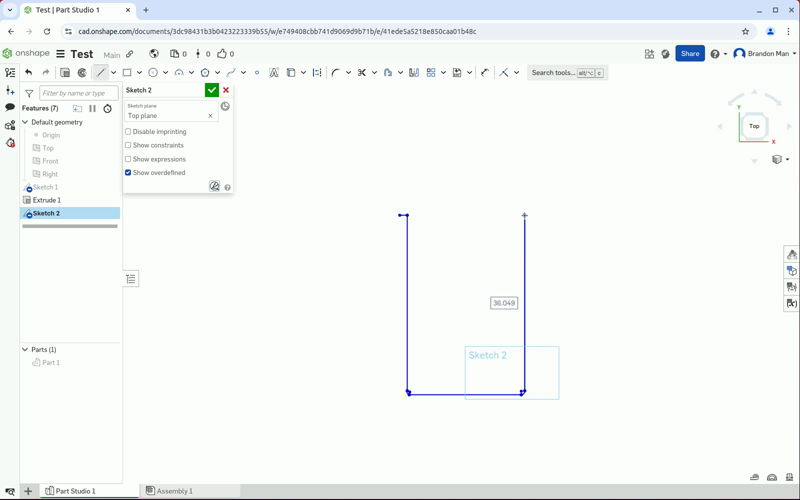
key_down(shift)
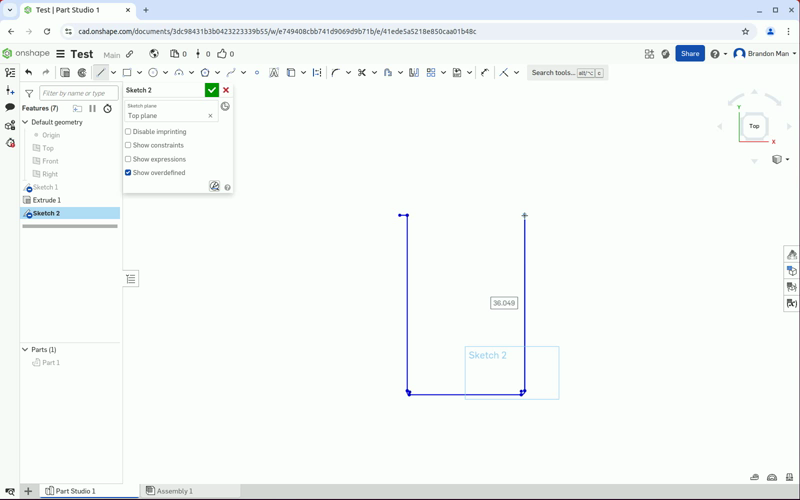
mouse_move(554, 215)
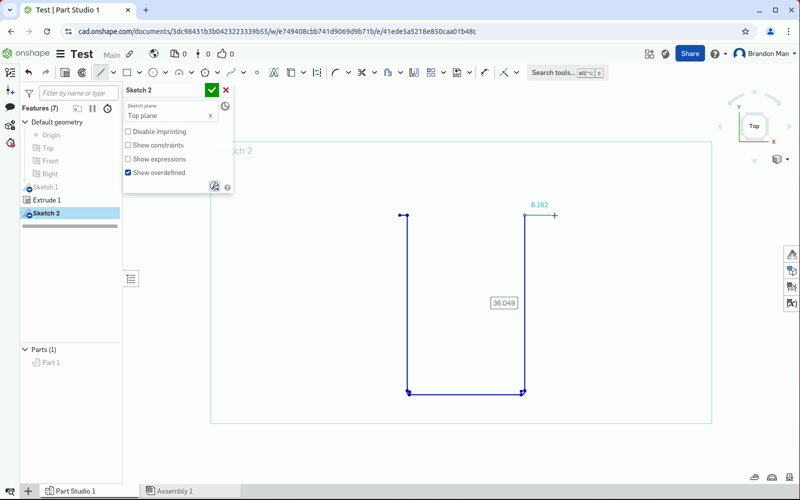
mouse_move(530, 215)
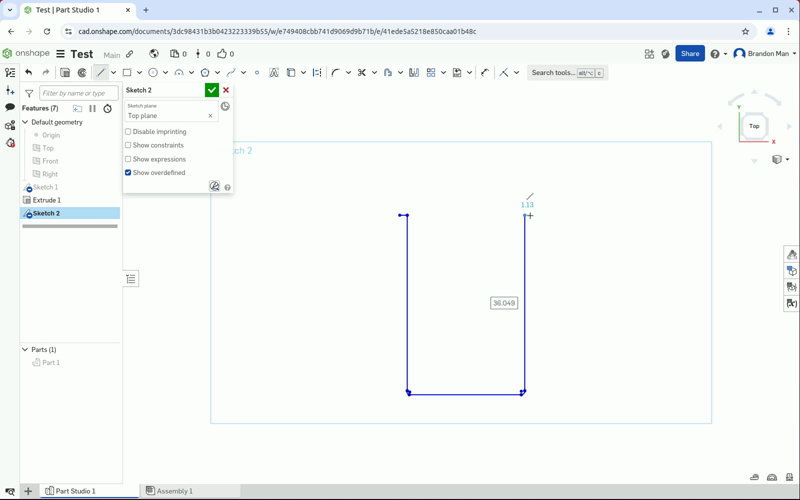
scroll(6)
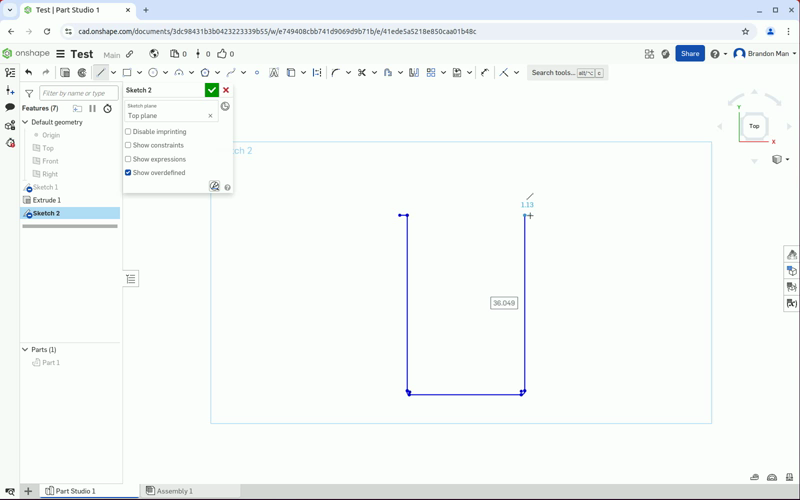
scroll(6)
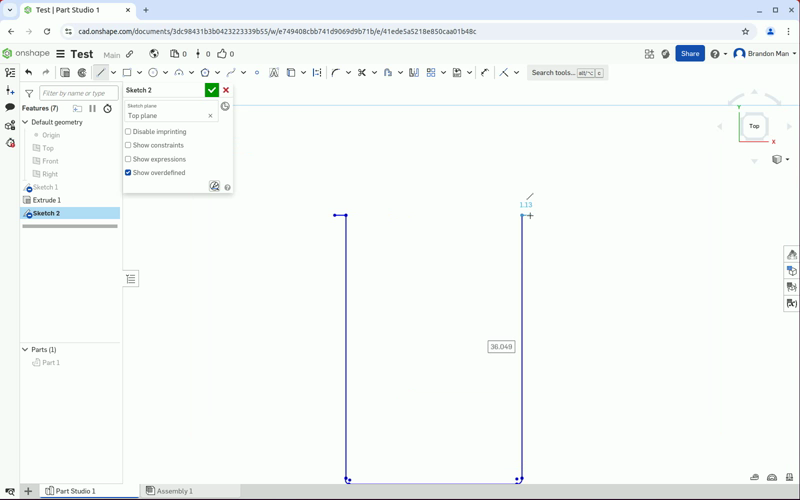
scroll(6)
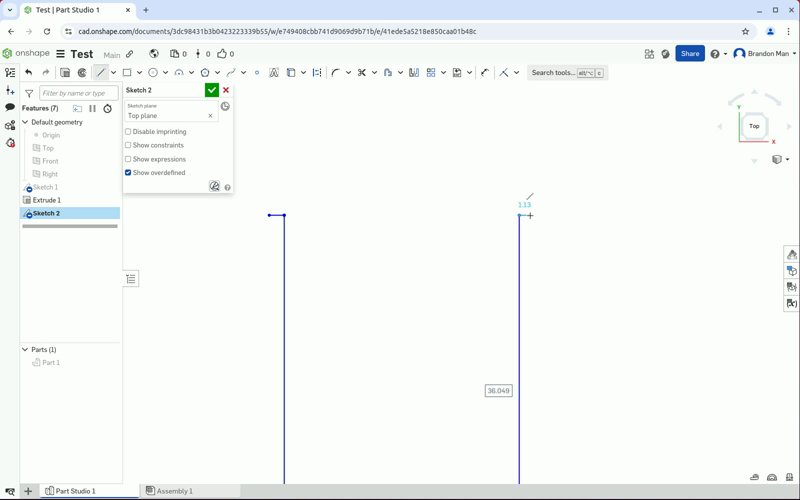
scroll(6)
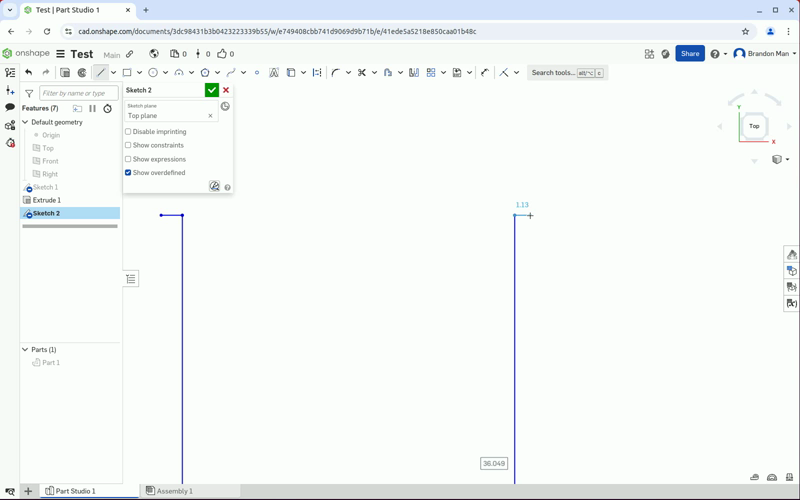
scroll(6)
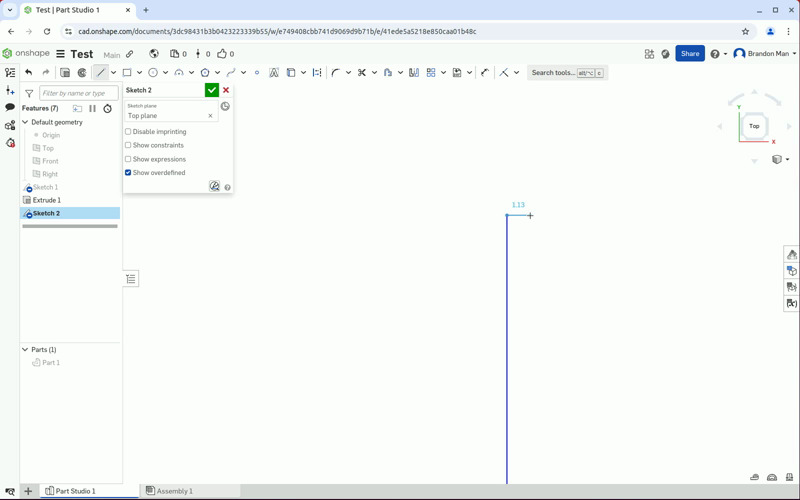
scroll(6)
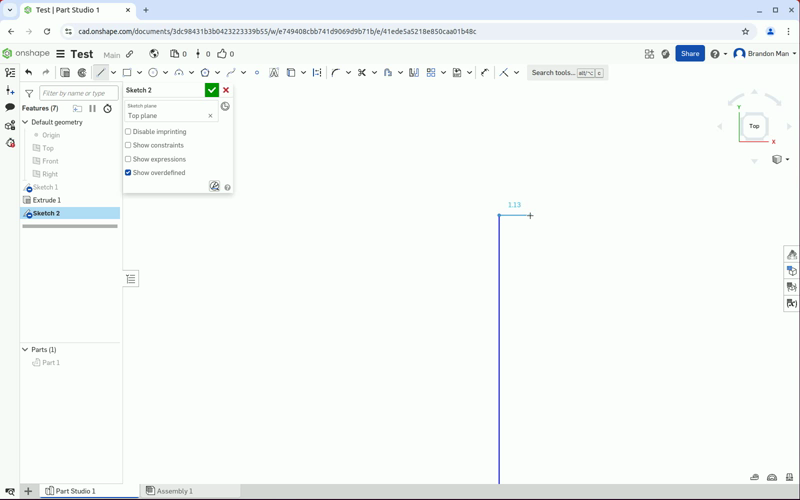
scroll(6)
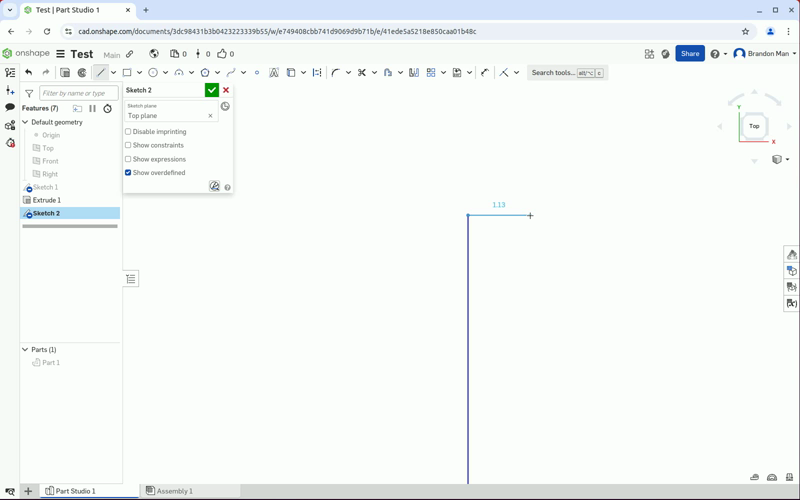
click(530, 215)
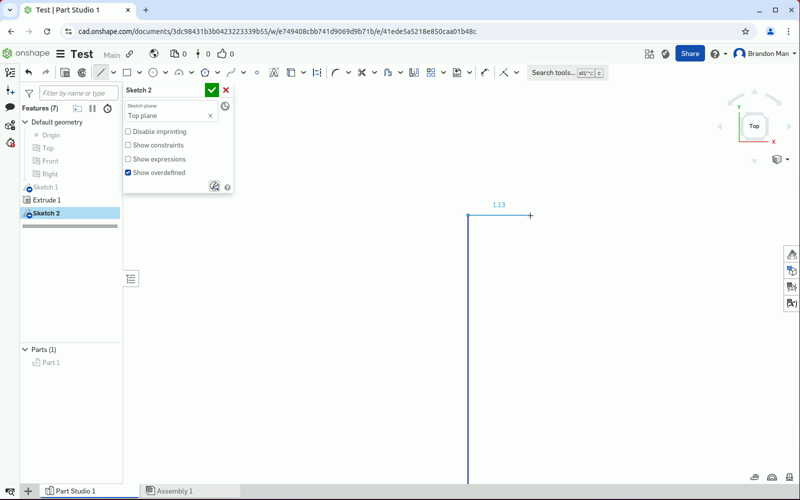
scroll(-6)
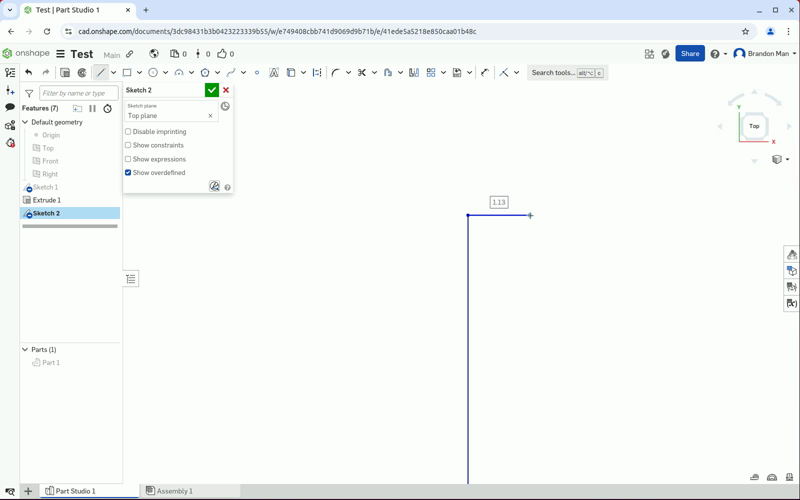
scroll(-6)
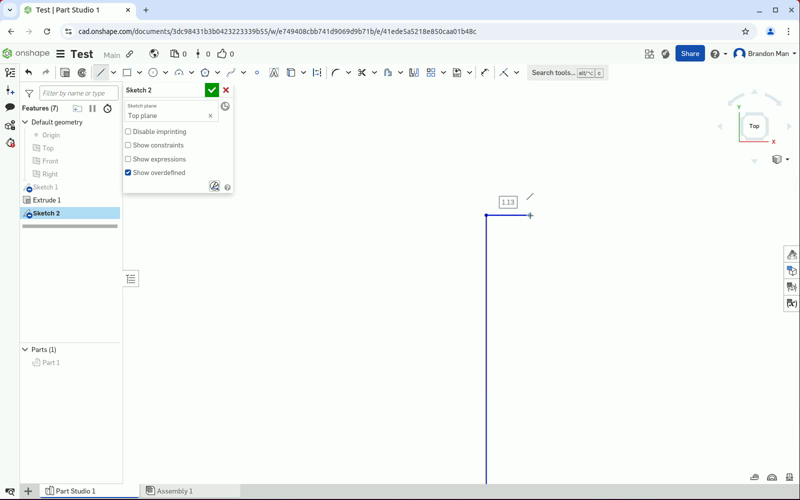
scroll(-6)
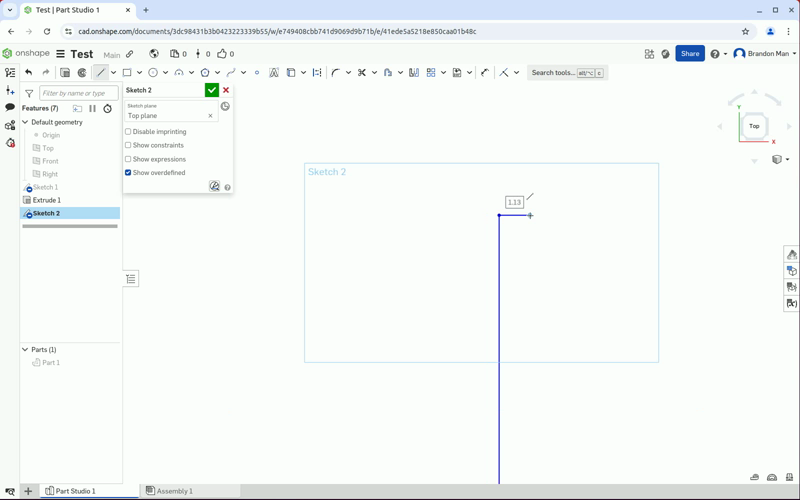
scroll(-6)
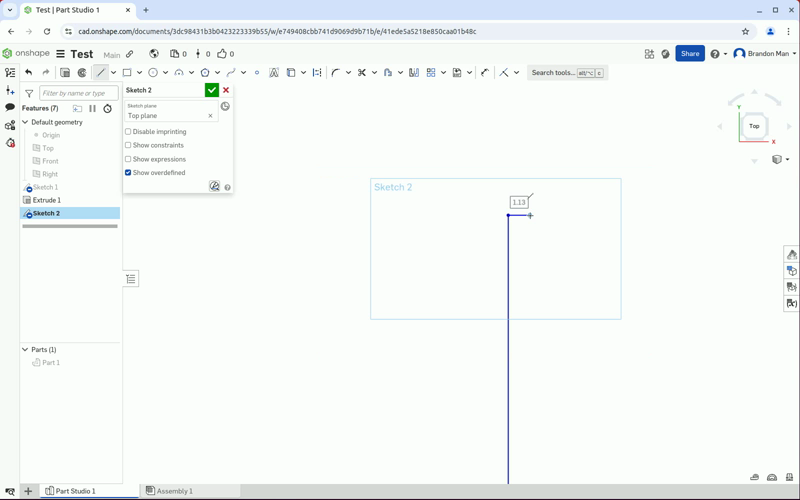
scroll(-6)
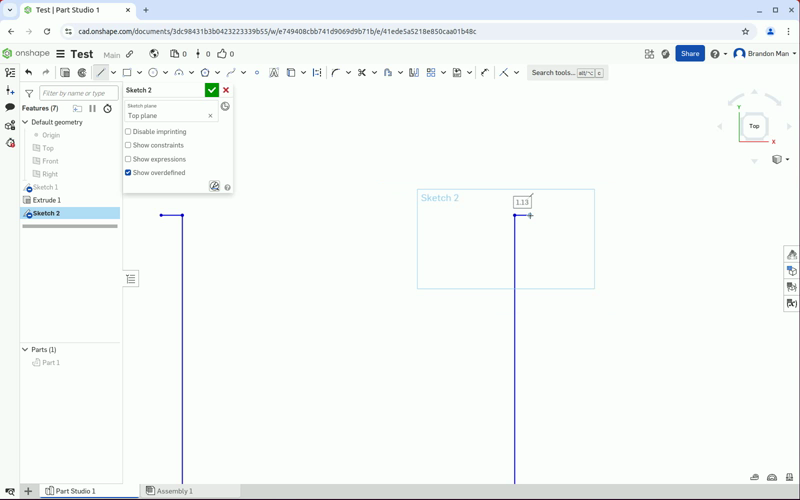
scroll(-6)
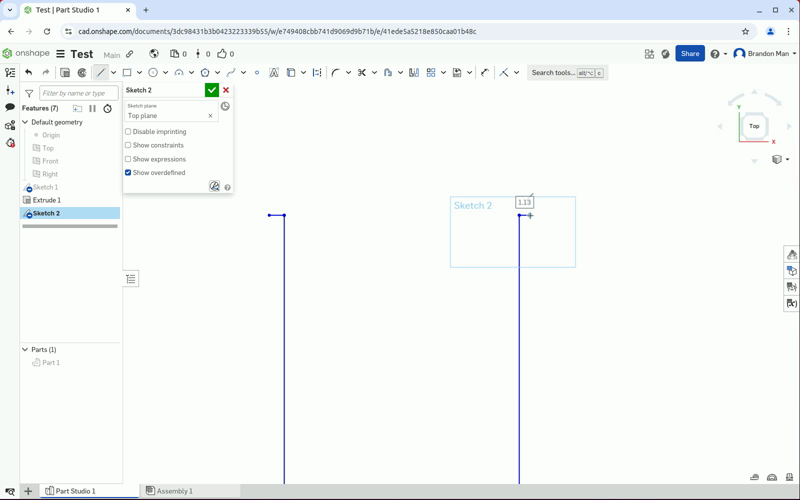
scroll(-6)
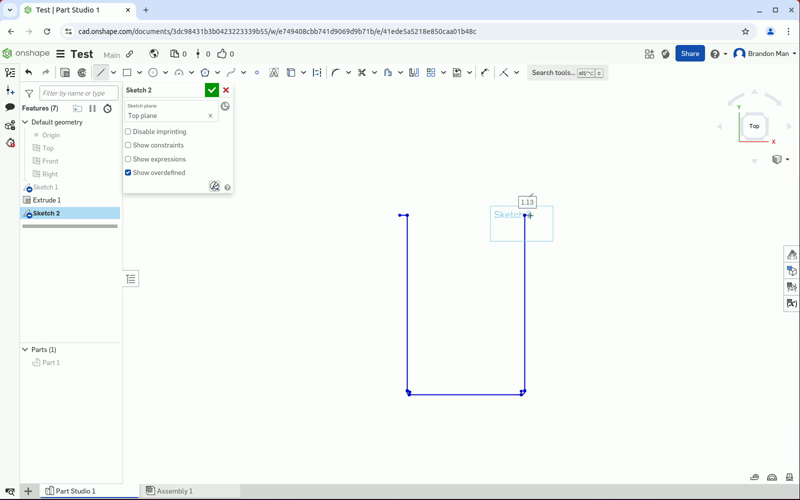
key_up(shift)
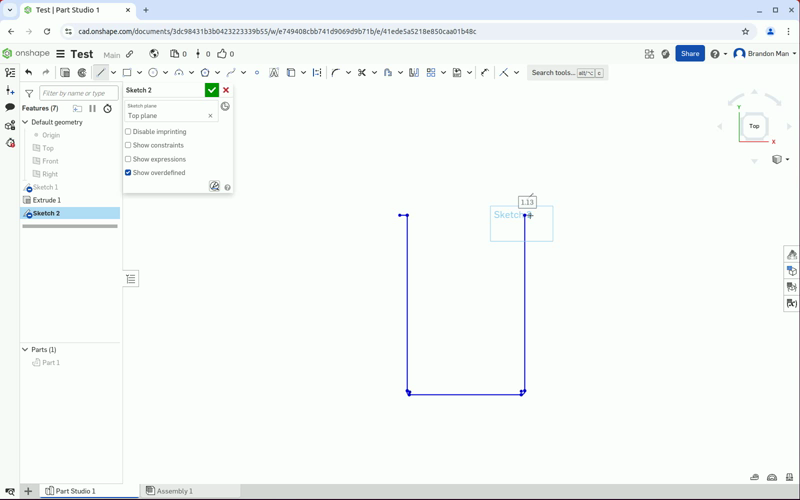
key_down(shift)
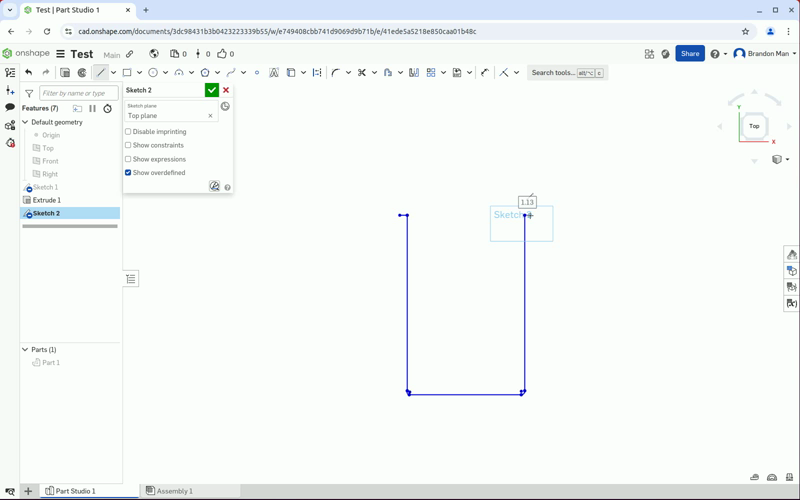
mouse_move(560, 215)
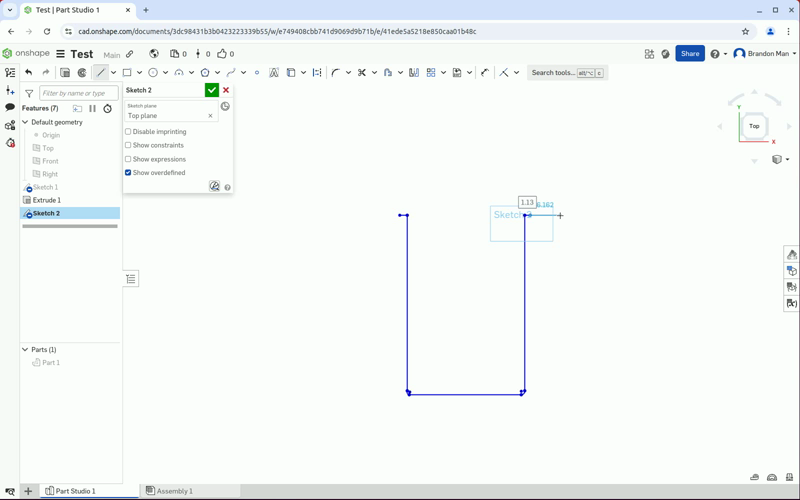
mouse_move(530, 201)
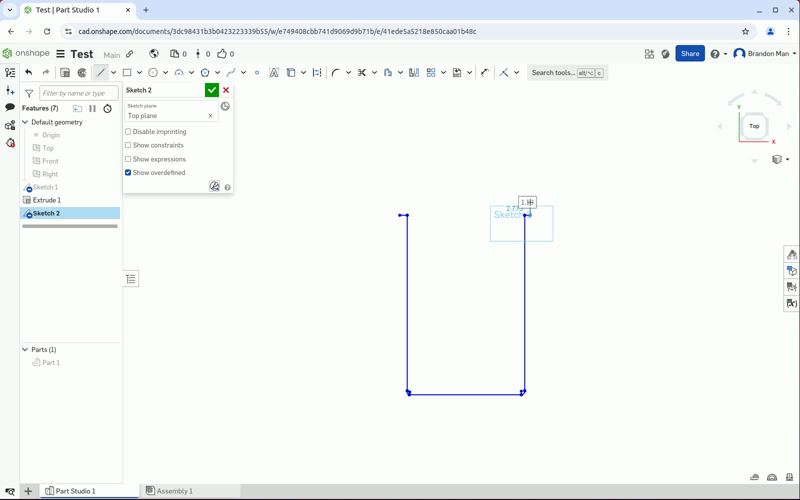
click(530, 201)
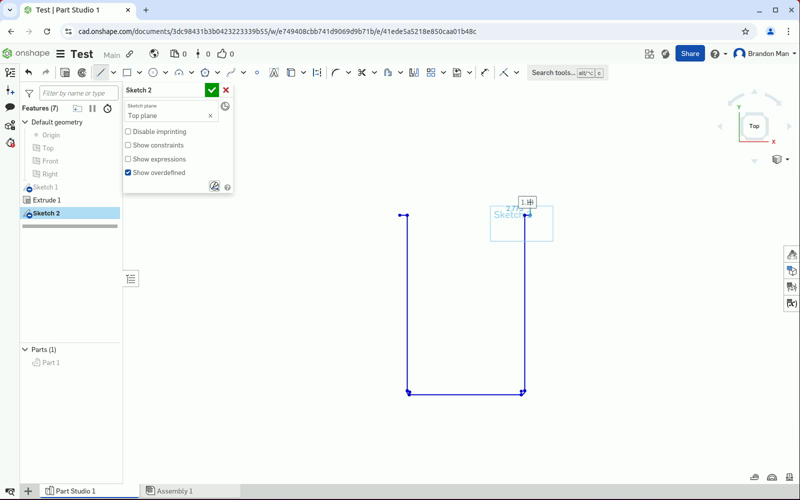
key_up(shift)
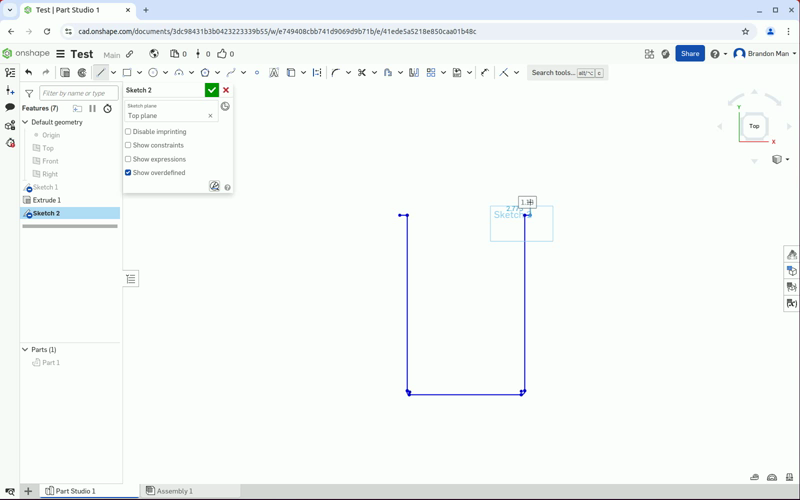
key_down(shift)
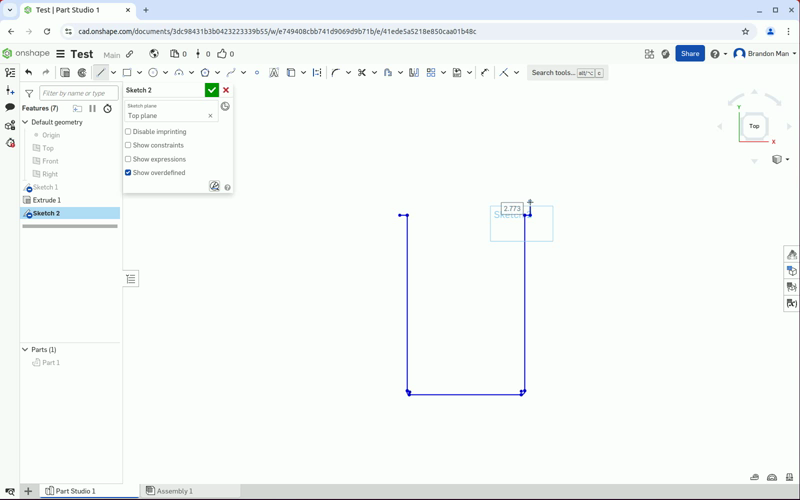
mouse_move(560, 201)
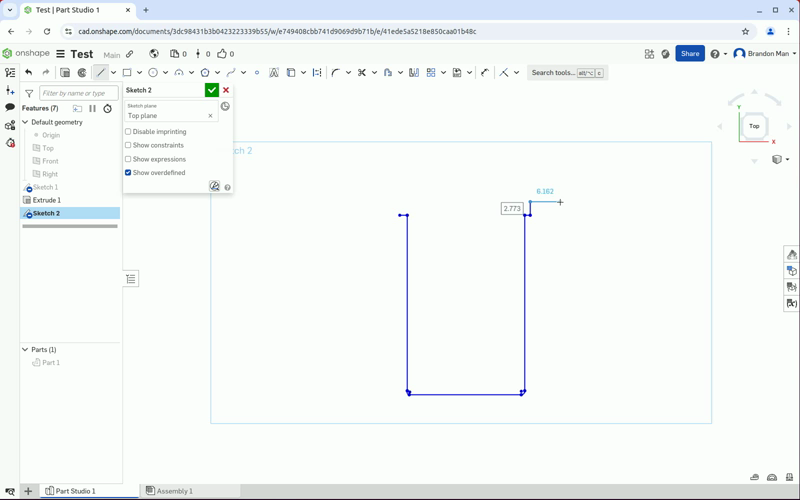
mouse_move(524, 201)
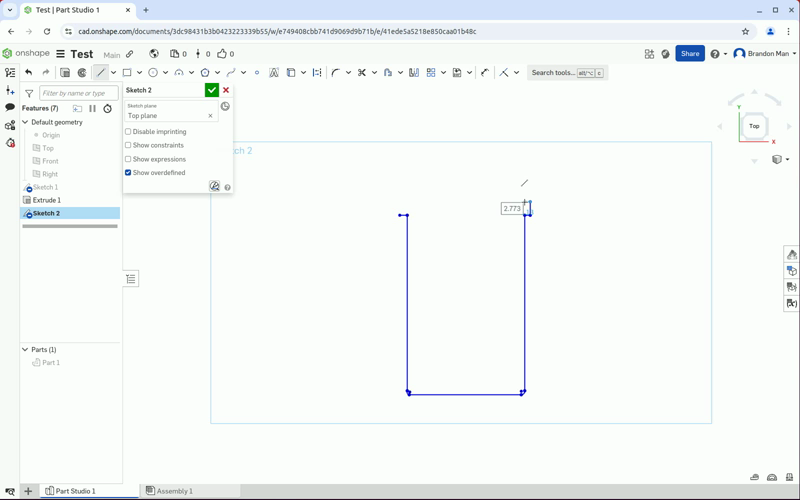
scroll(6)
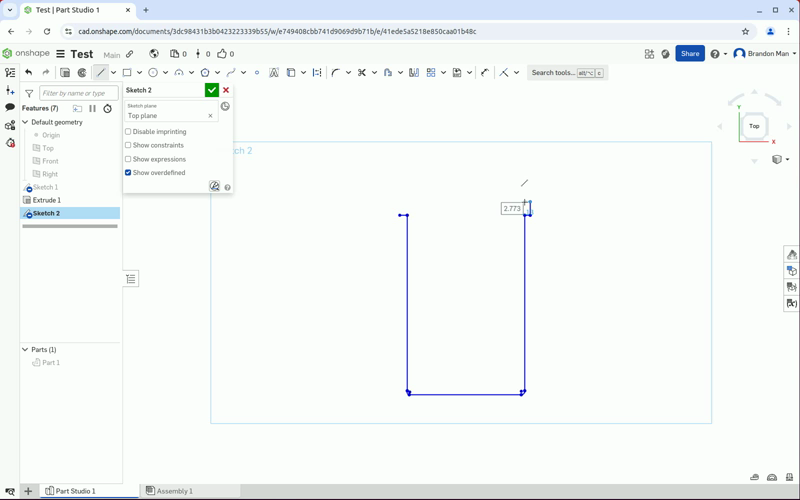
scroll(6)
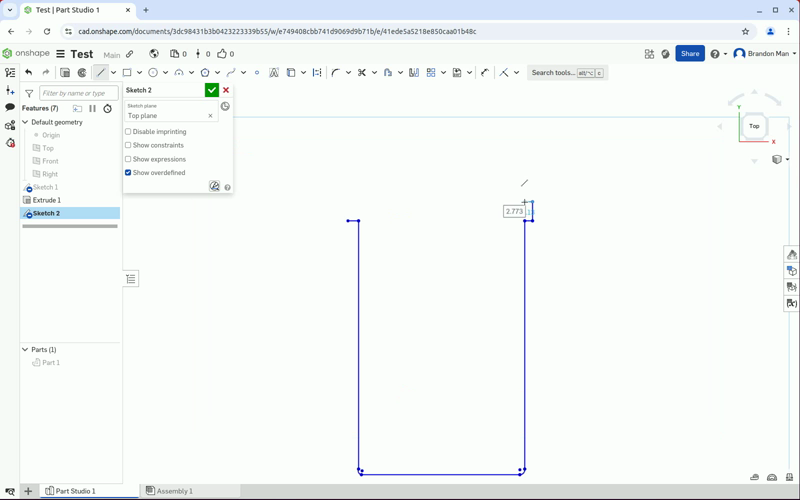
scroll(6)
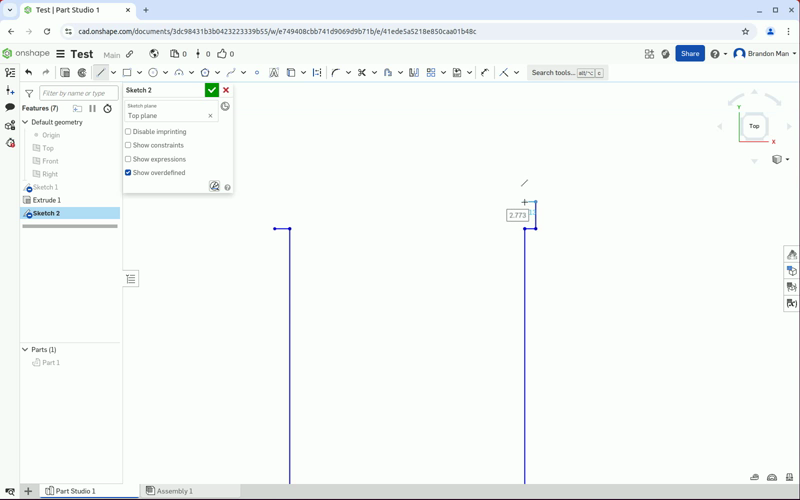
scroll(6)
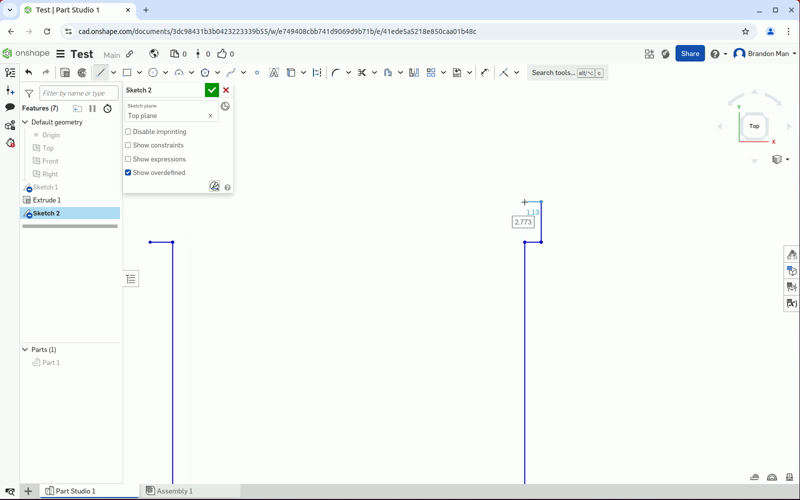
scroll(6)
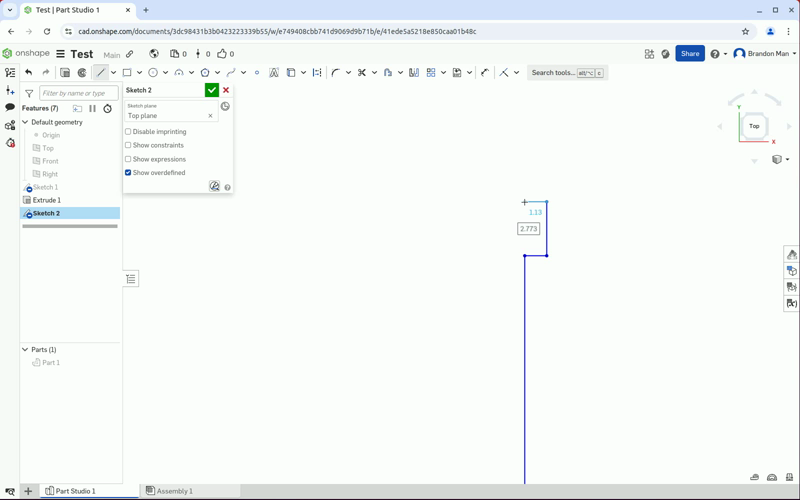
scroll(6)
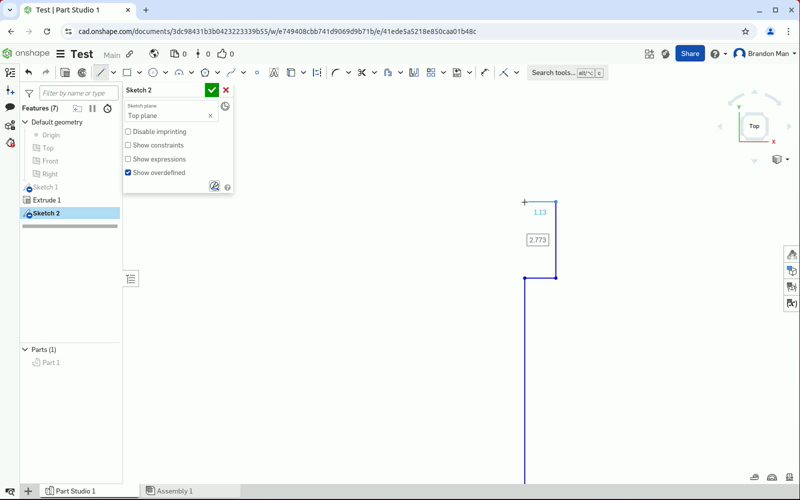
scroll(6)
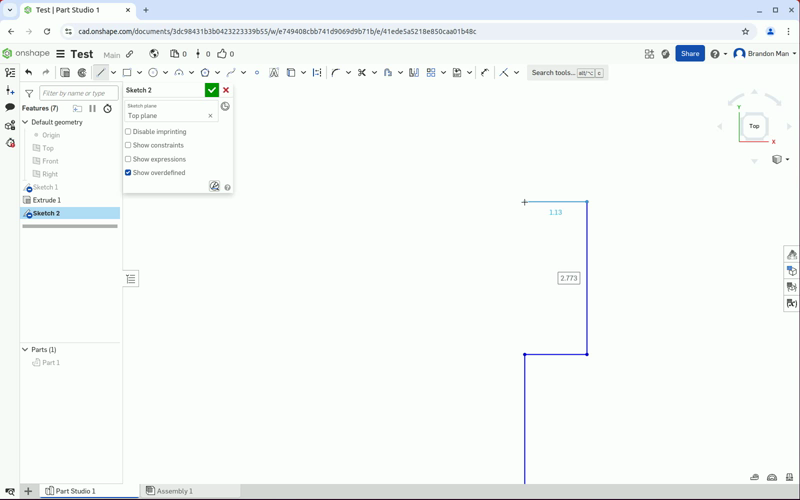
click(524, 201)
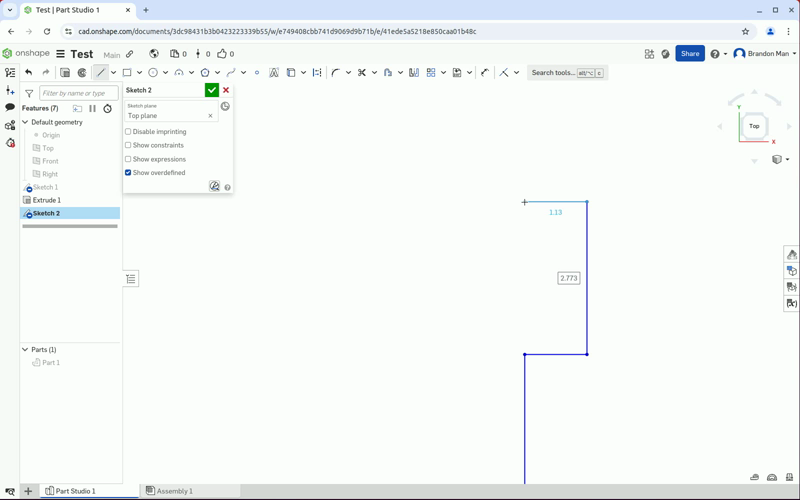
scroll(-6)
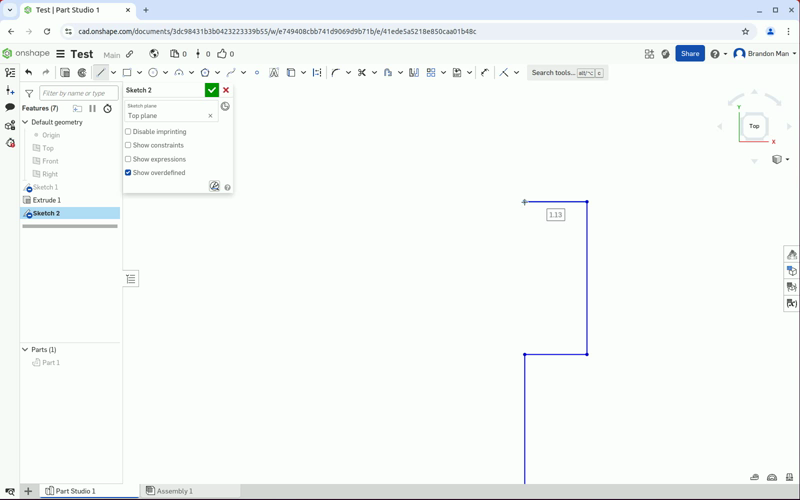
scroll(-6)
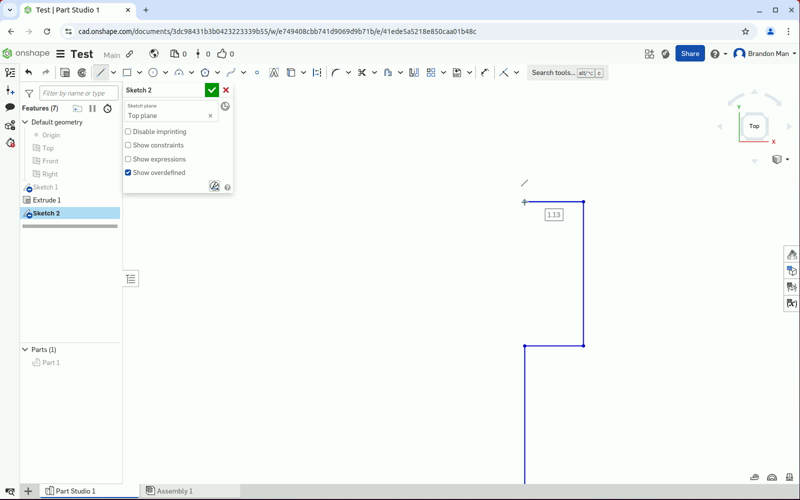
scroll(-6)
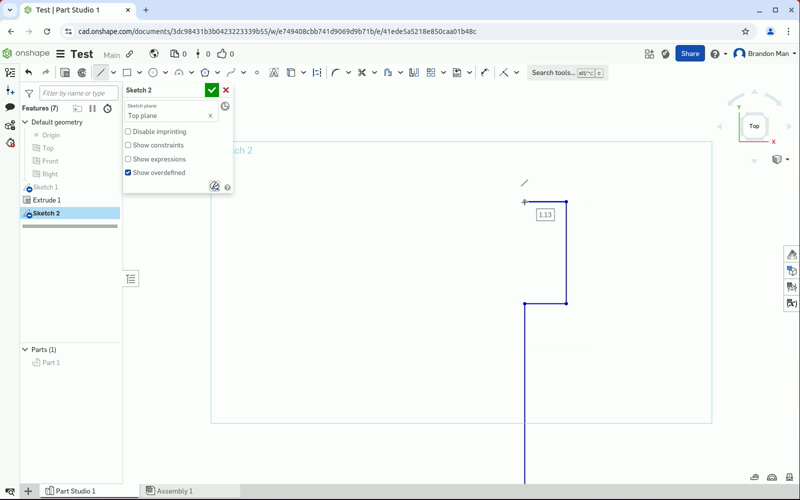
scroll(-6)
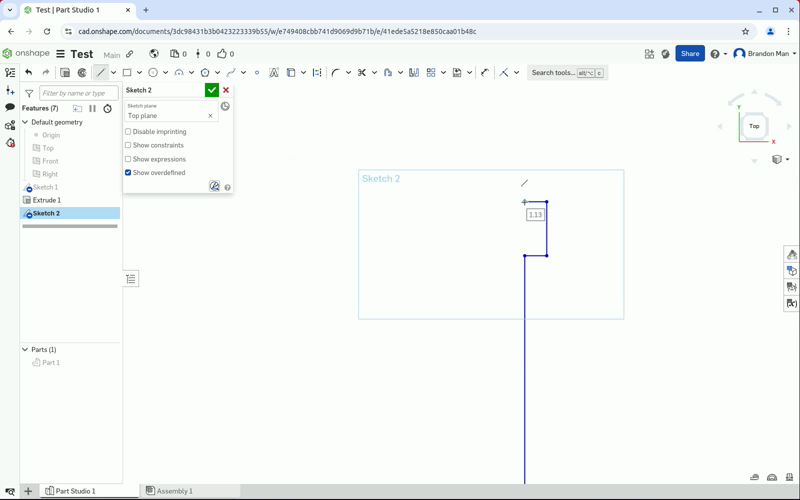
scroll(-6)
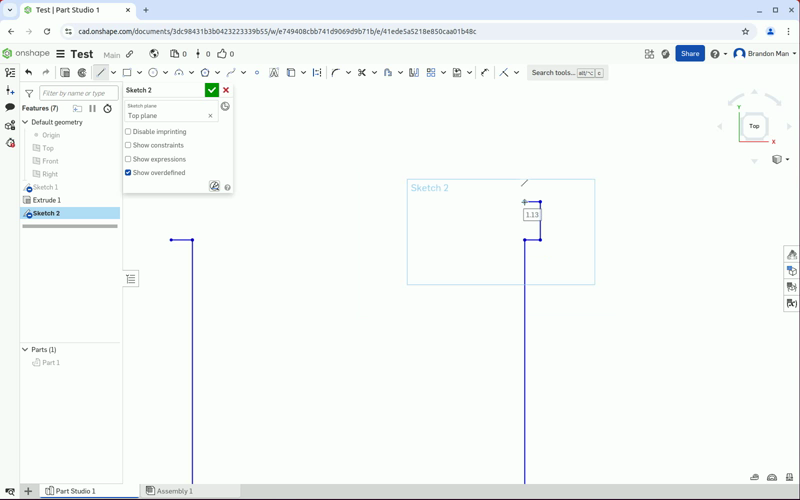
scroll(-6)
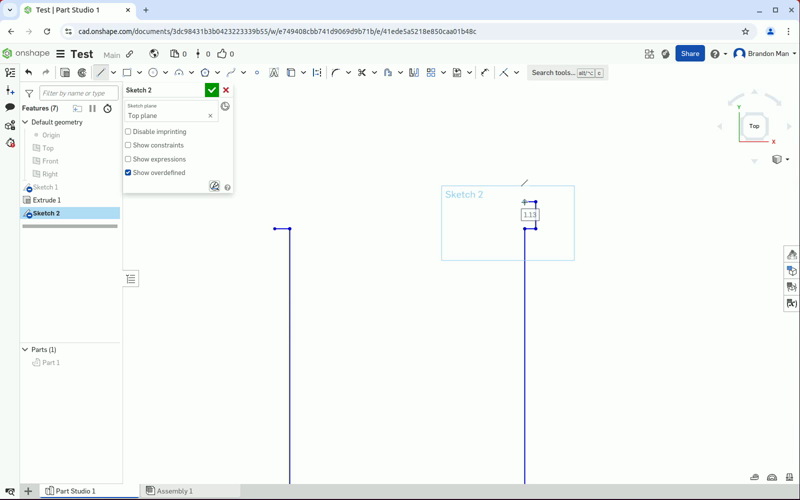
scroll(-6)
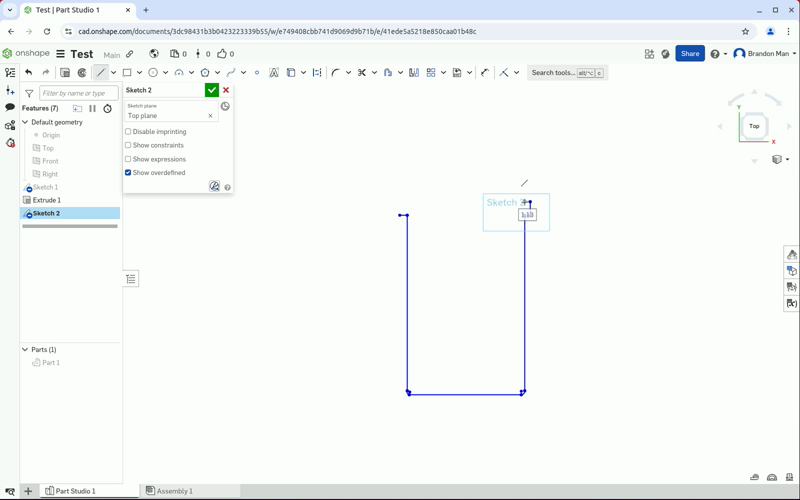
key_up(shift)
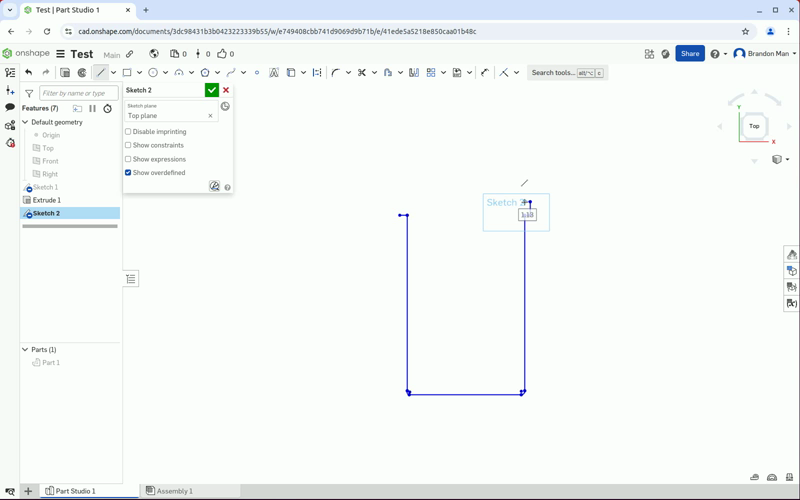
key_down(shift)
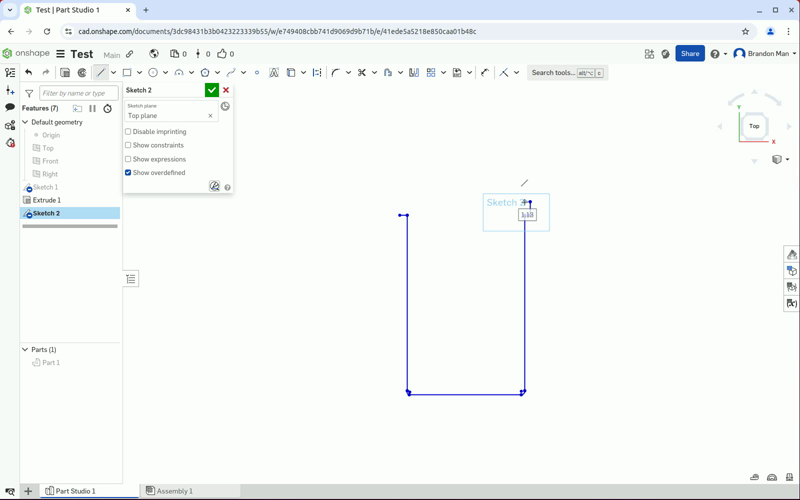
mouse_move(554, 201)
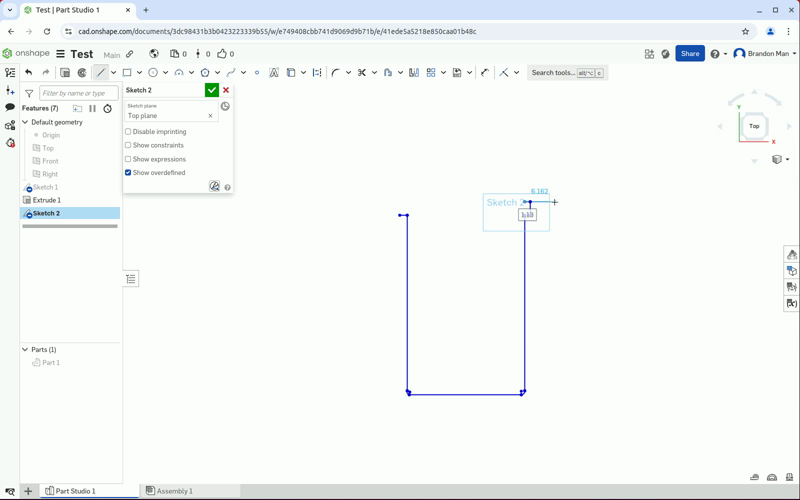
mouse_move(504, 201)
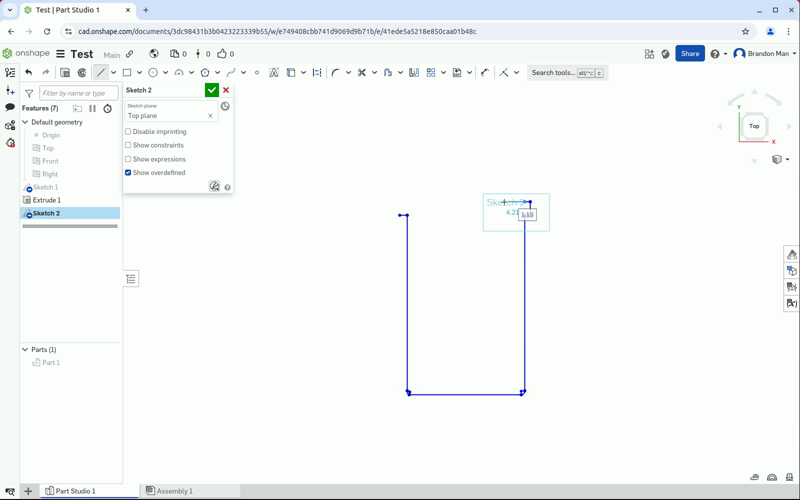
click(504, 201)
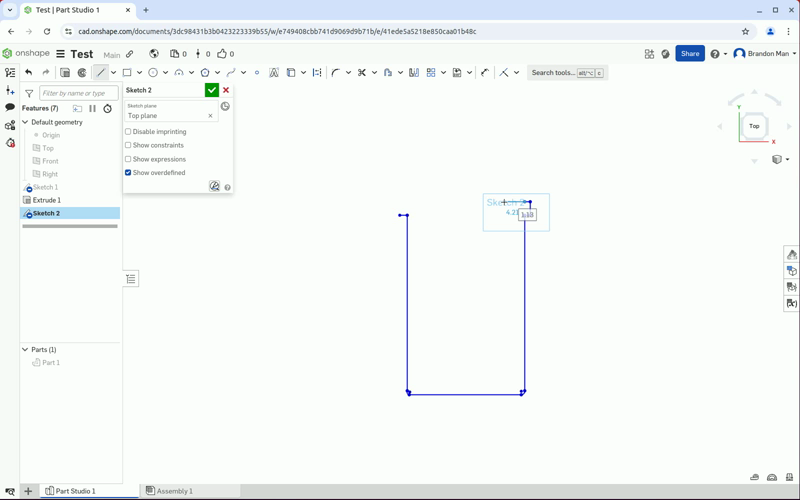
key_up(shift)
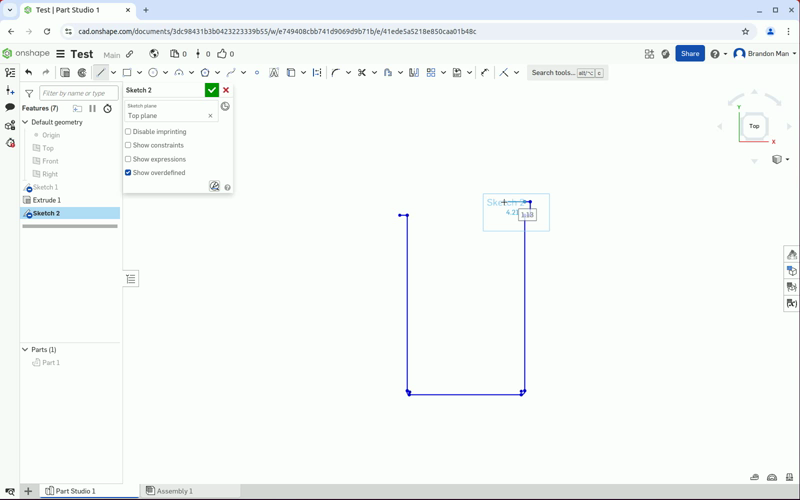
key(esc)
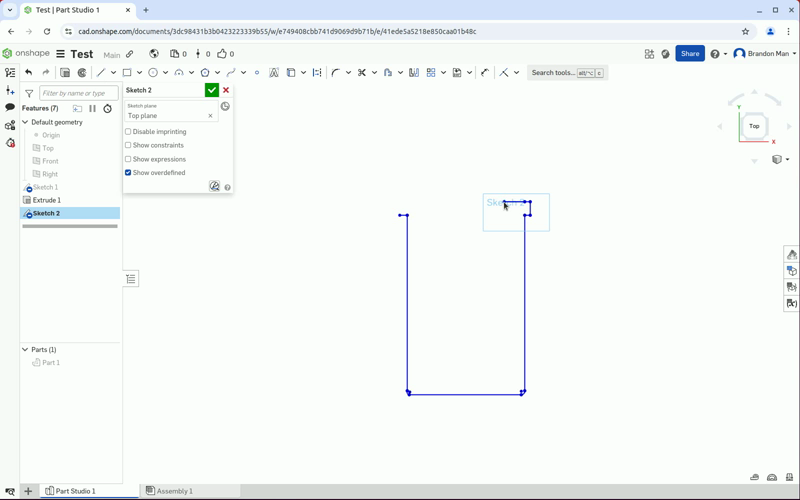
key(a)
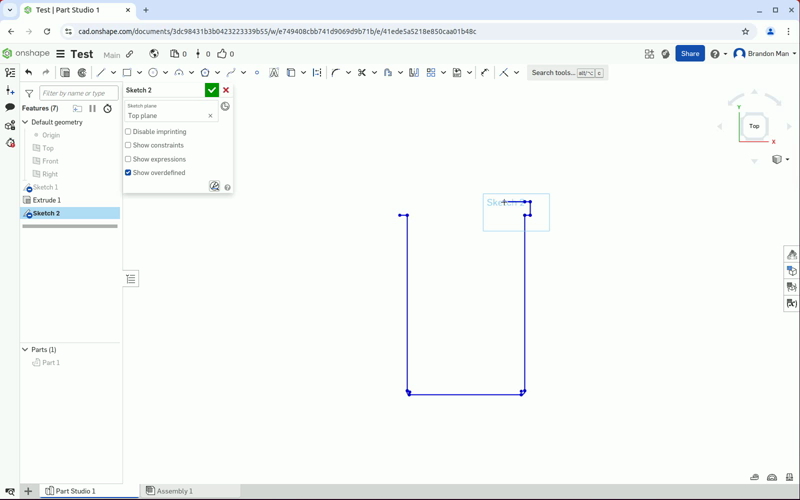
mouse_move(504, 201)
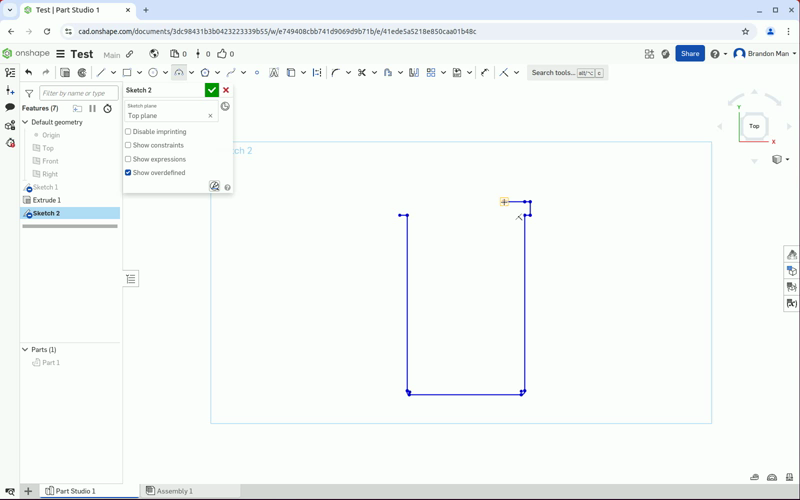
click(504, 201)
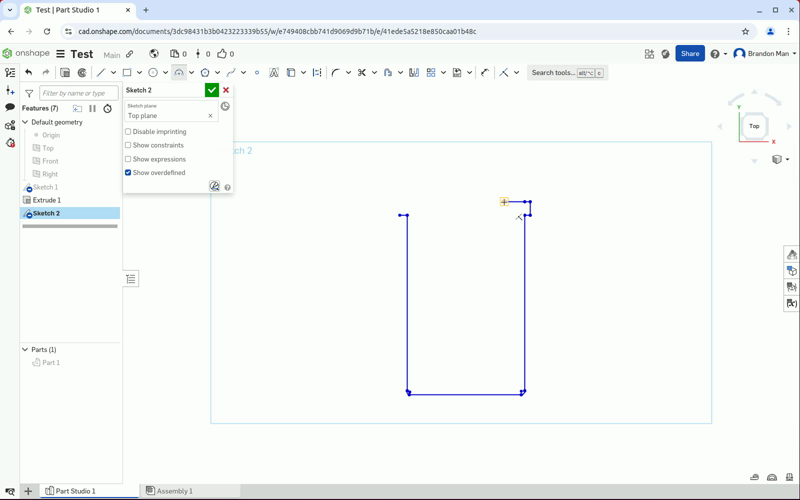
key_down(shift)
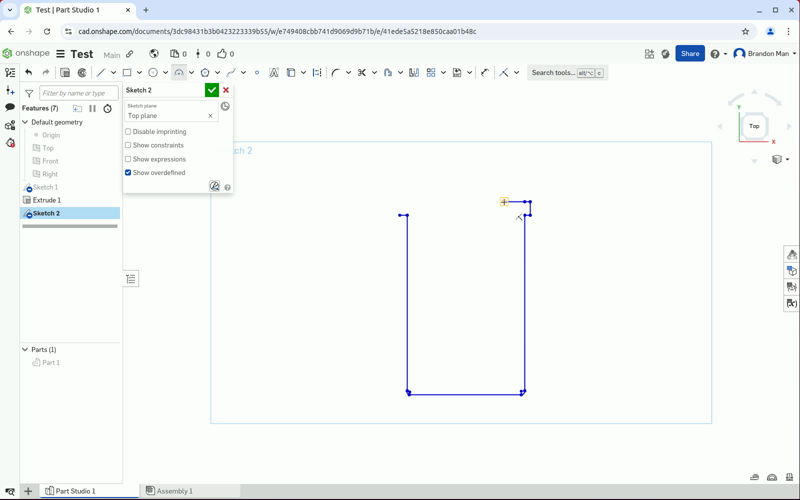
mouse_move(426, 201)
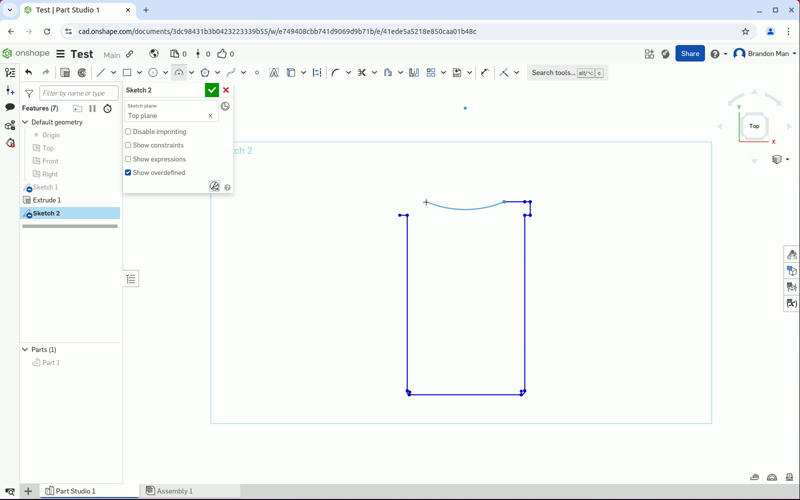
click(426, 201)
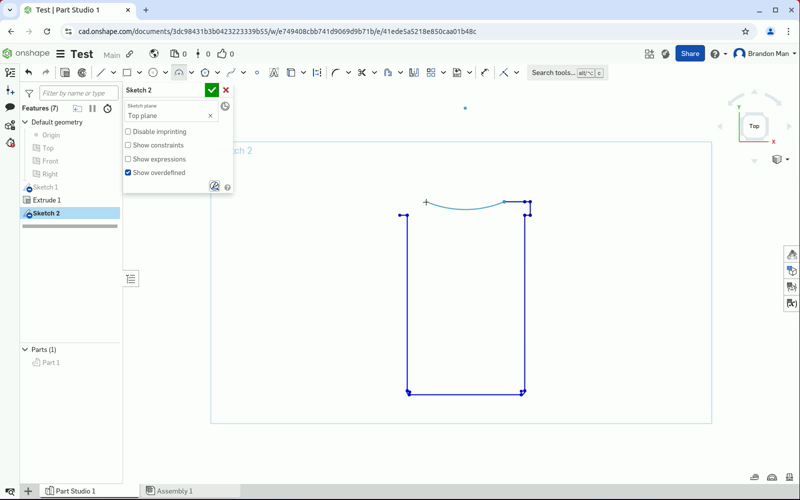
mouse_move(465, 219)
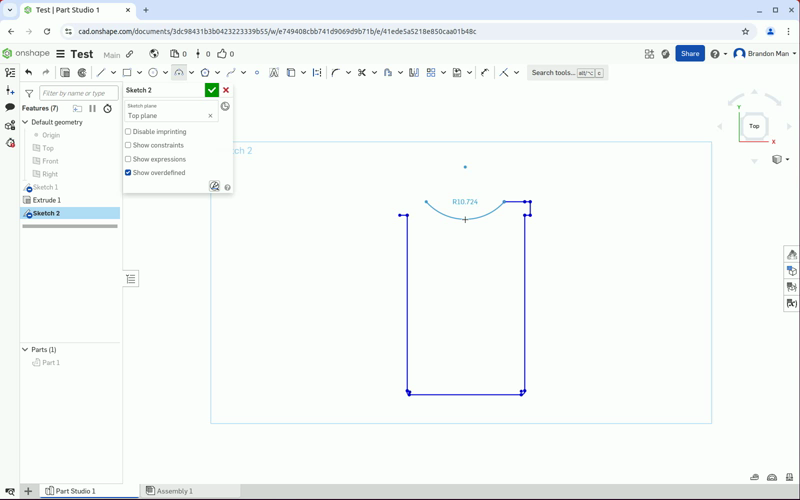
click(465, 219)
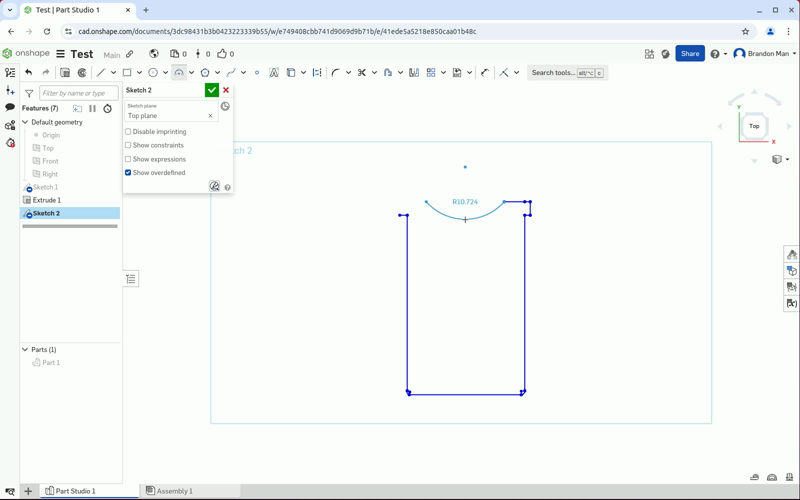
key_up(shift)
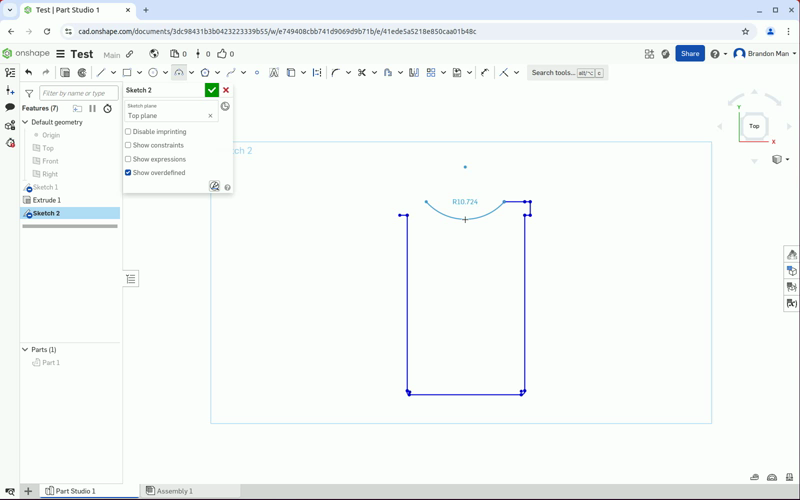
key(esc)
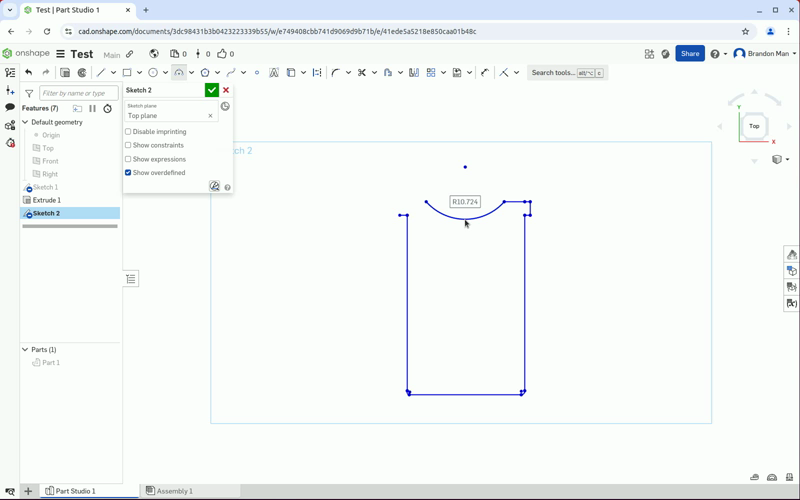
key(l)
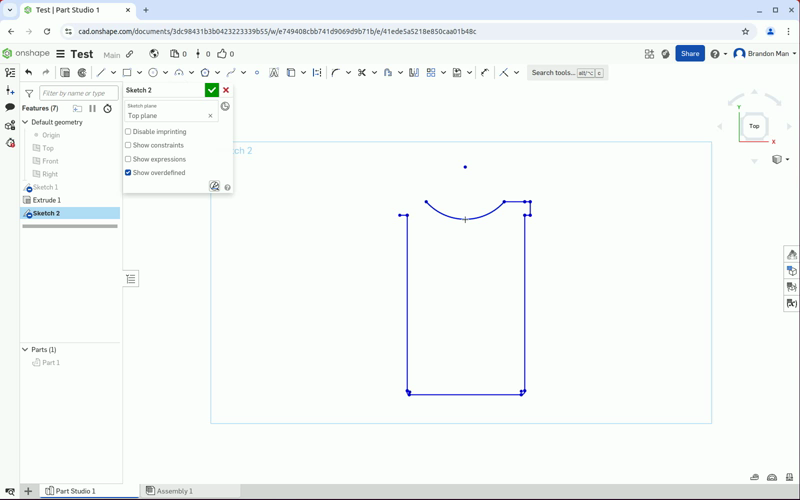
mouse_move(426, 201)
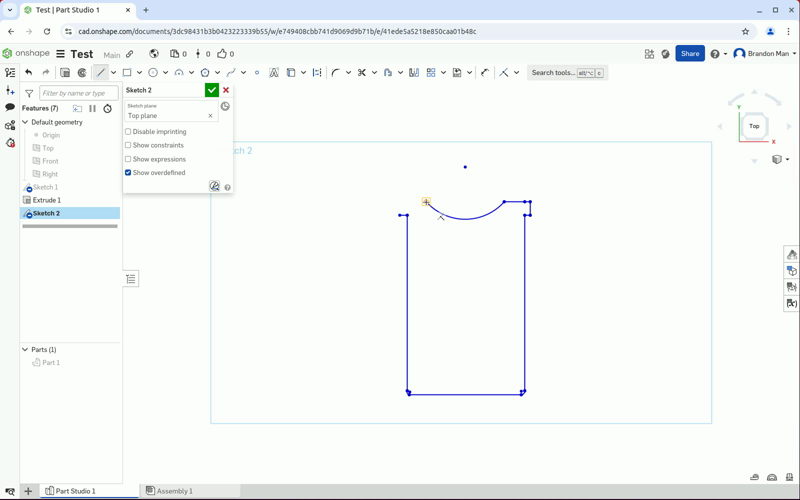
click(426, 201)
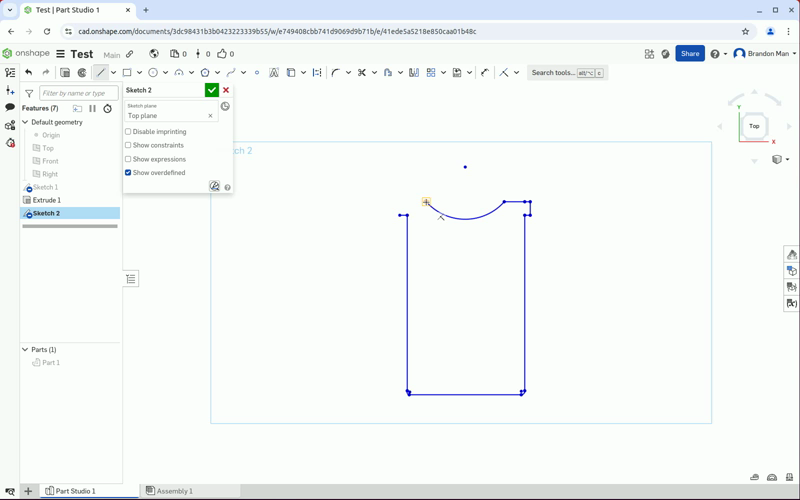
key_down(shift)
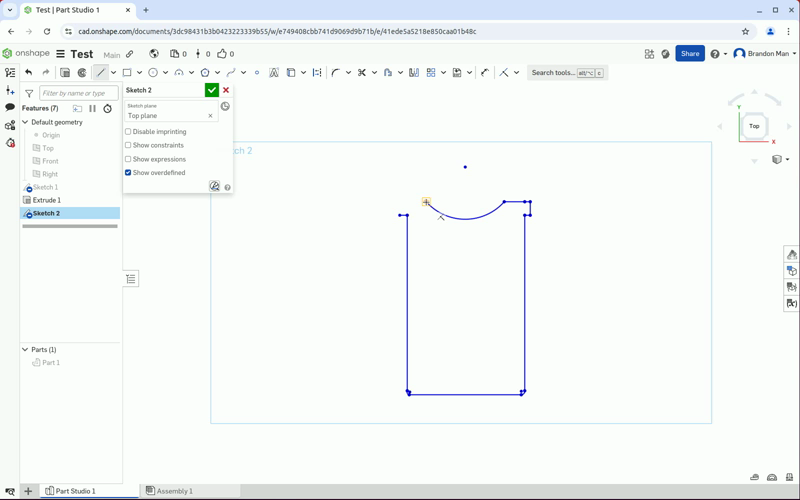
mouse_move(456, 201)
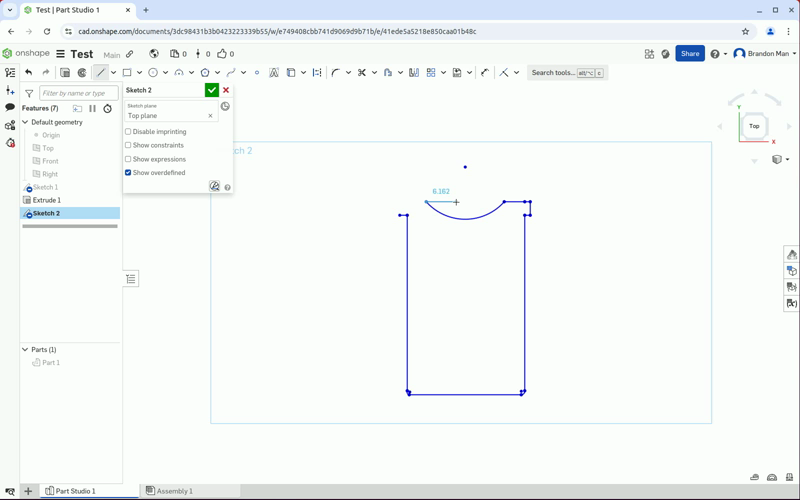
mouse_move(407, 201)
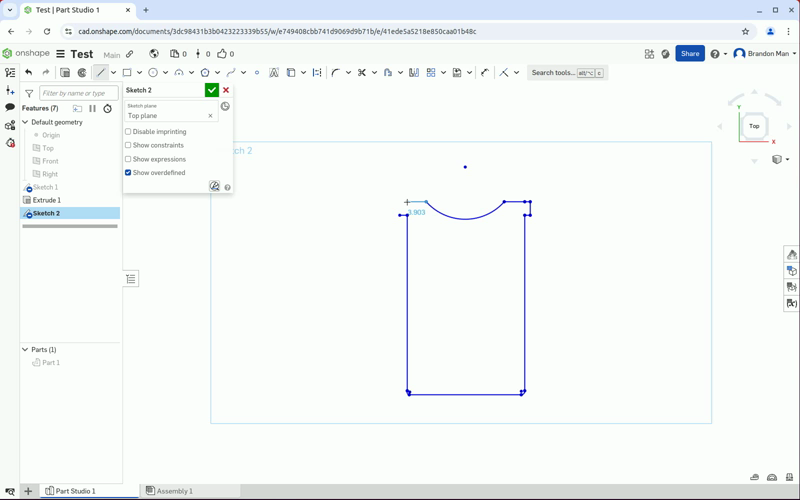
click(407, 201)
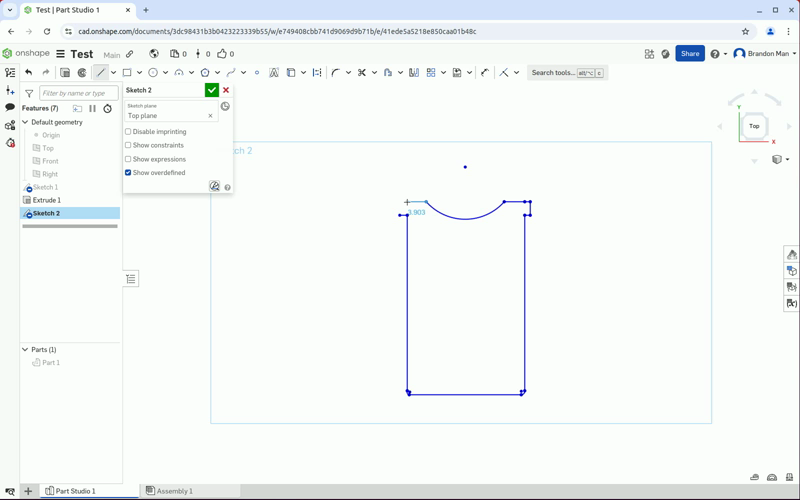
key_up(shift)
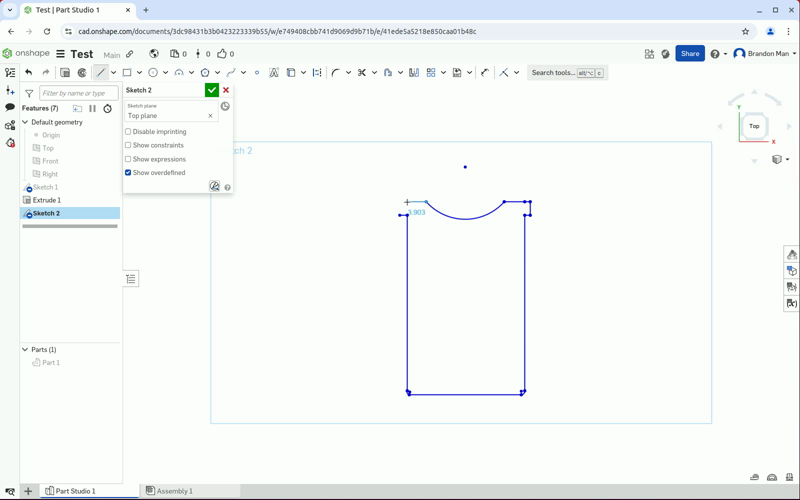
key_down(shift)
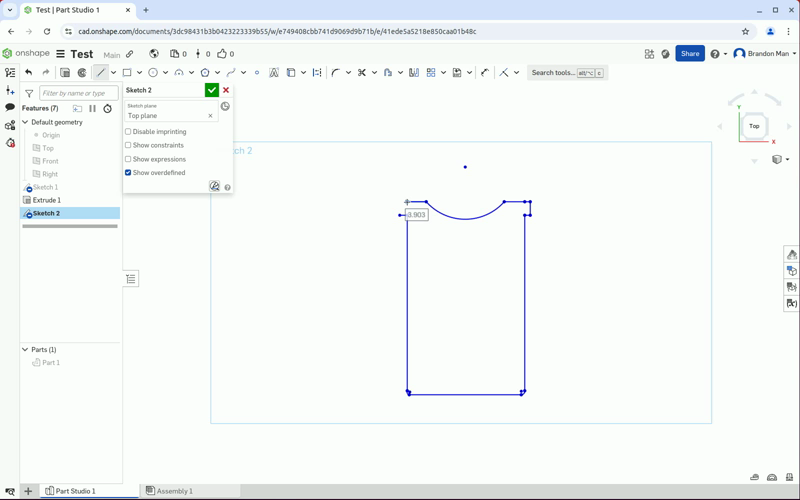
mouse_move(437, 201)
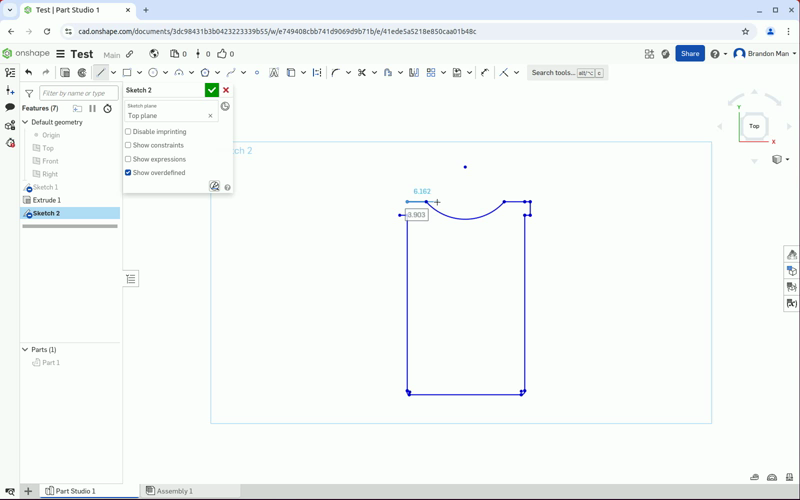
mouse_move(399, 201)
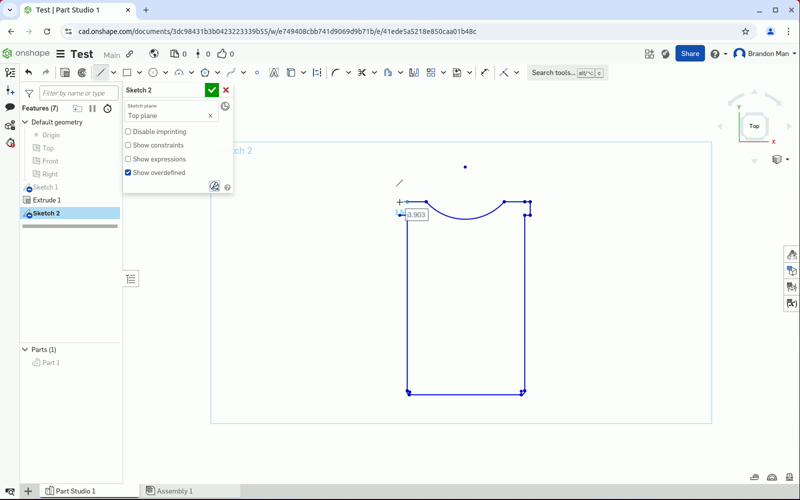
click(399, 201)
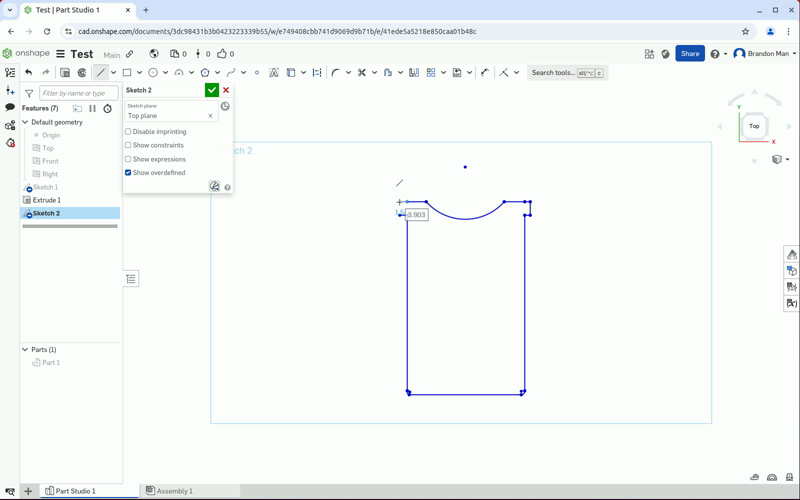
key_up(shift)
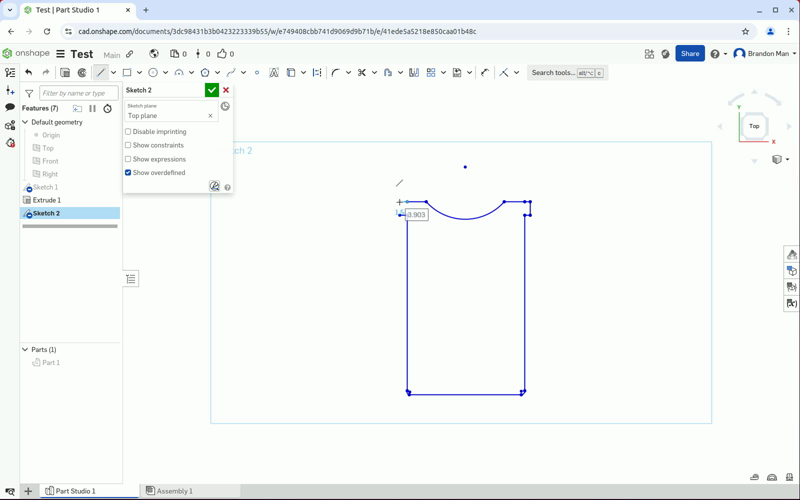
mouse_move(429, 201)
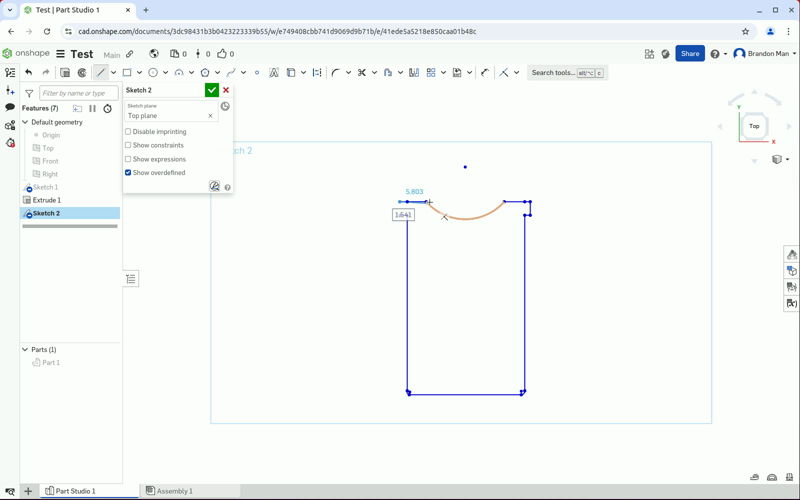
key_down(shift)
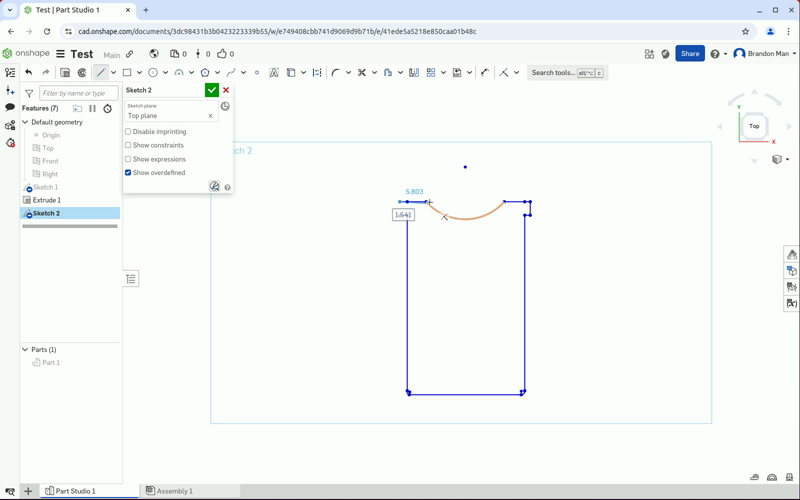
mouse_move(399, 215)
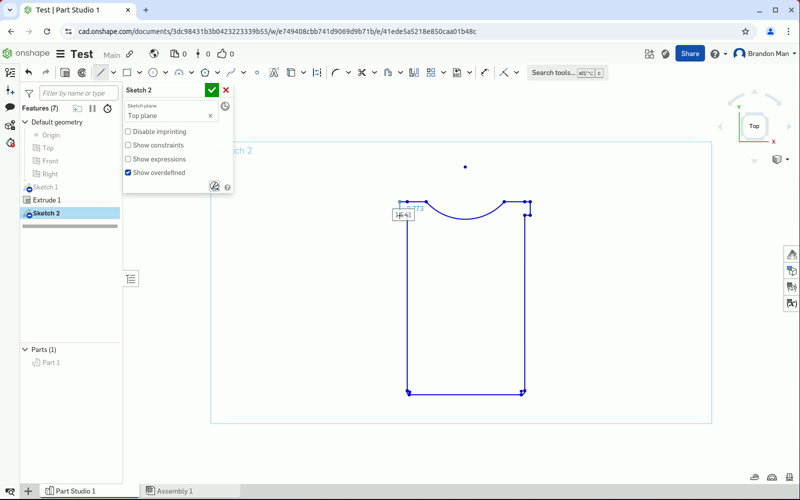
key_up(shift)
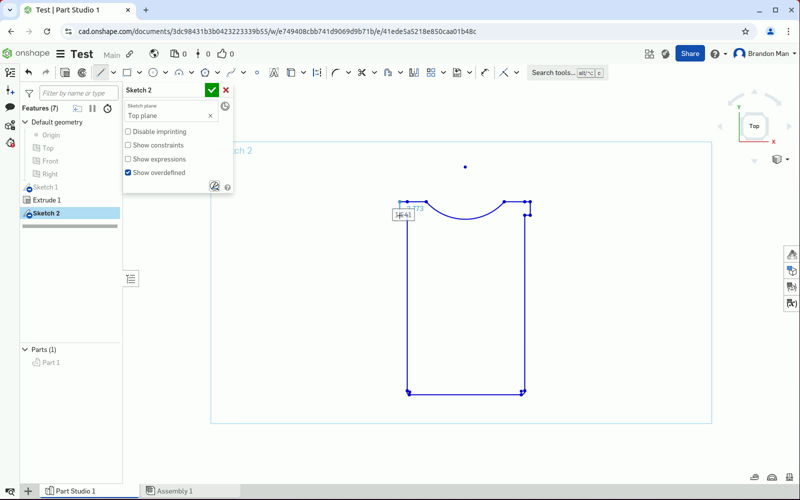
click(399, 215)
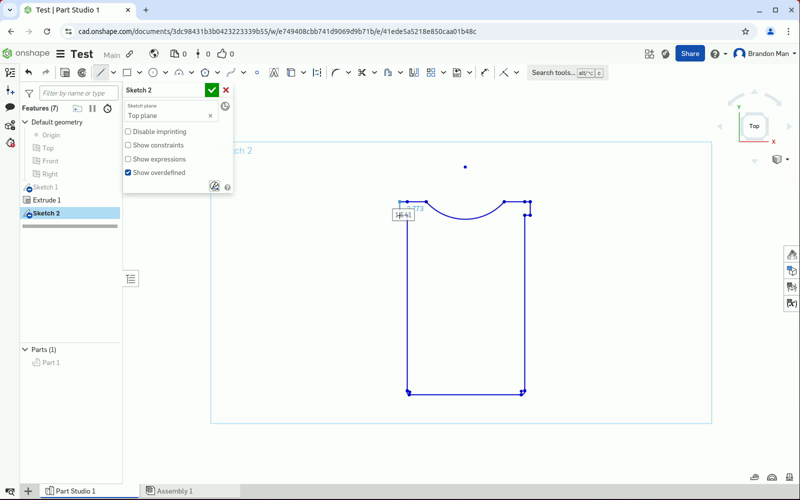
key(esc)
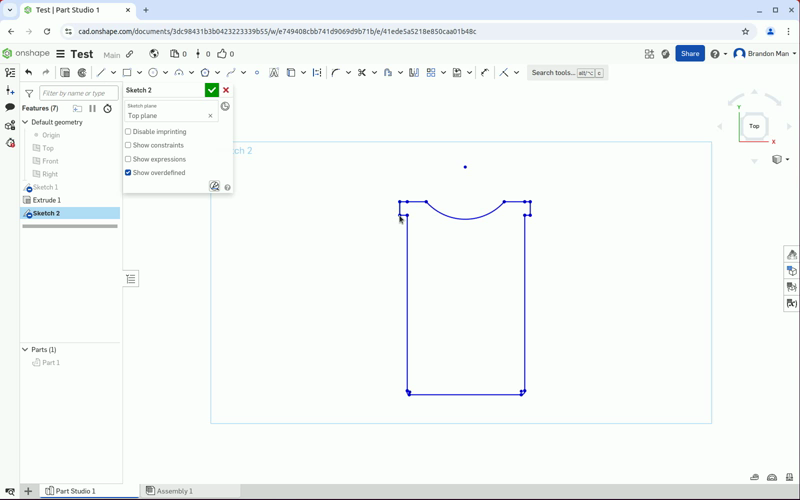
mouse_move(489, 365)
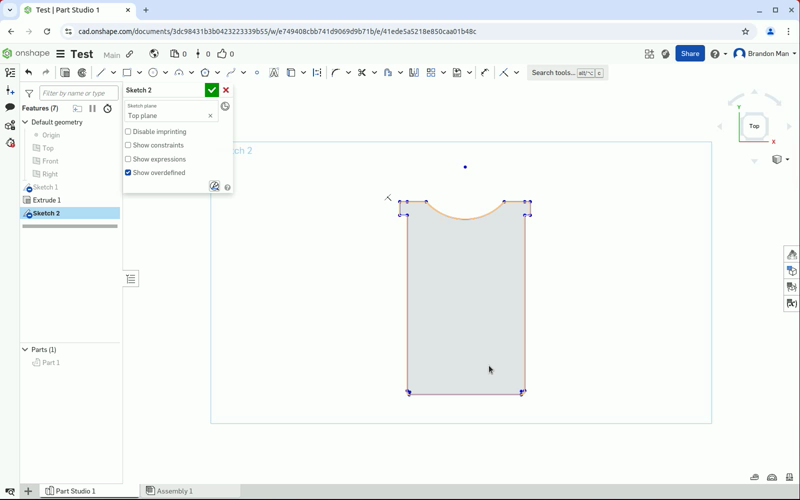
click(489, 365)
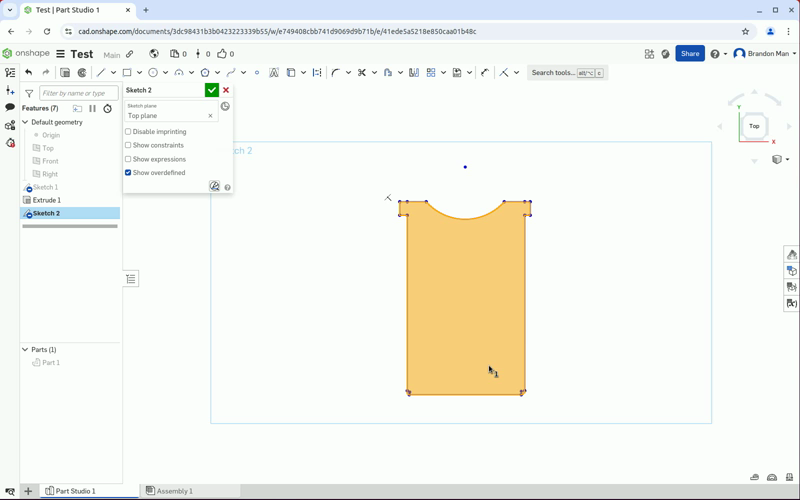
mouse_move(73, 352)
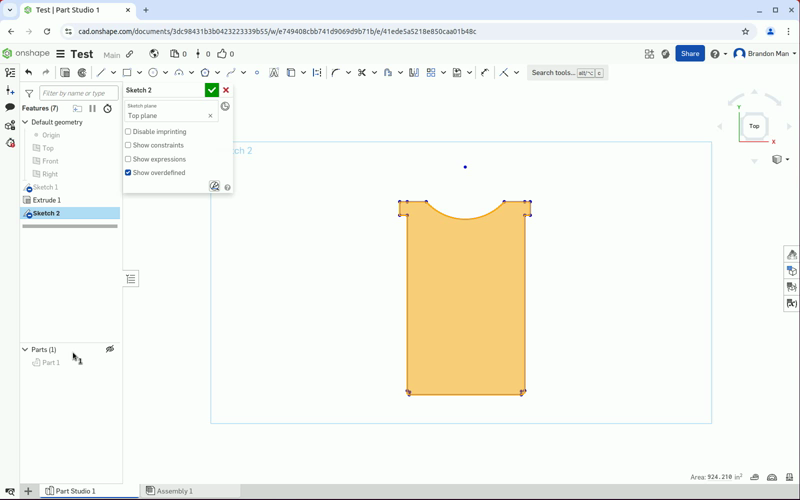
key(shift+y)
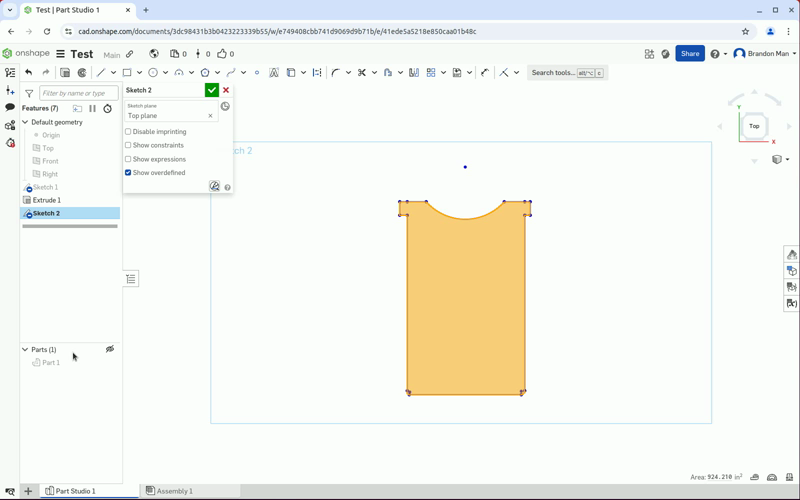
key(shift+e)
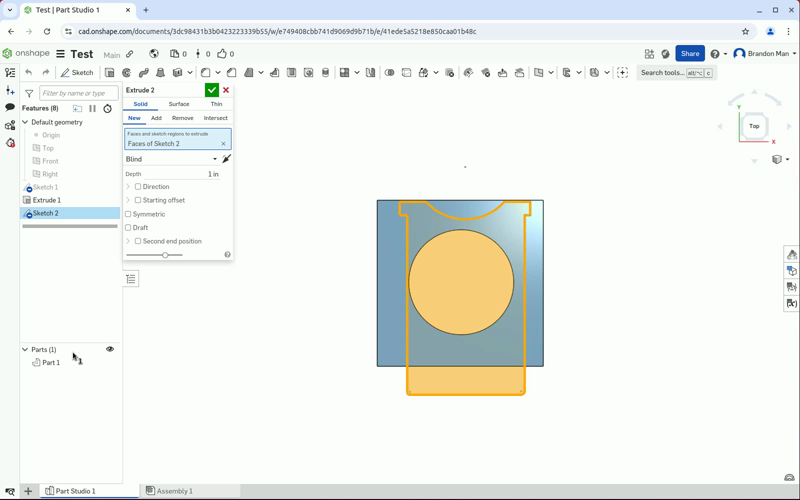
mouse_move(143, 106)
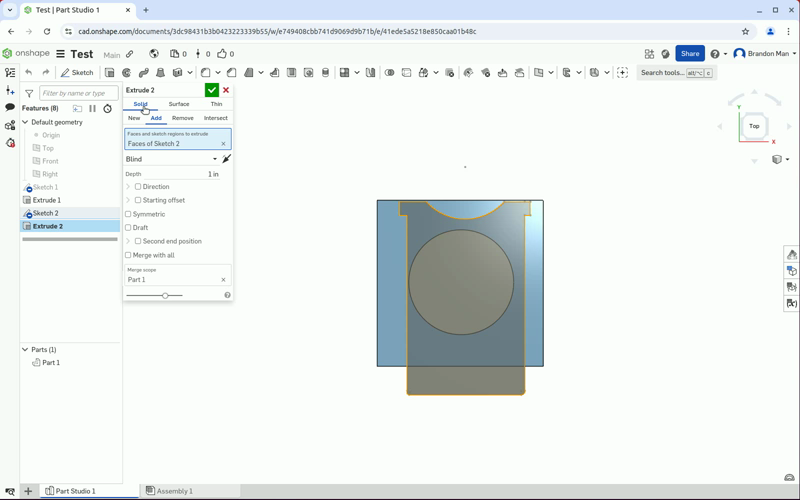
click(143, 106)
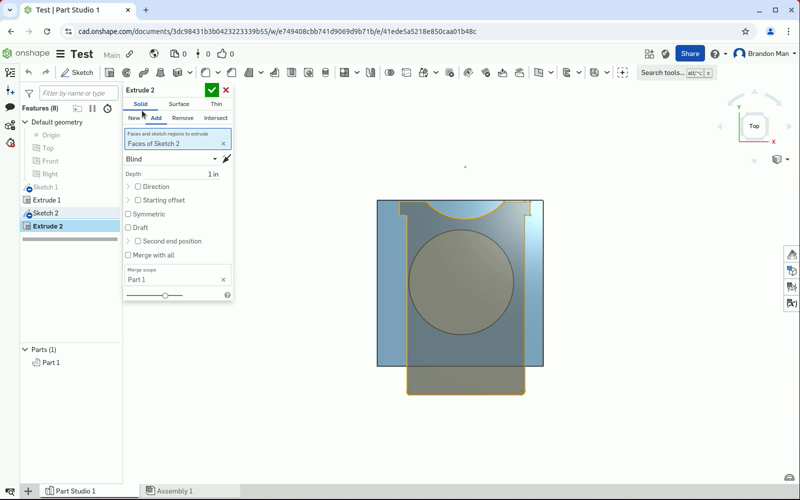
mouse_move(137, 120)
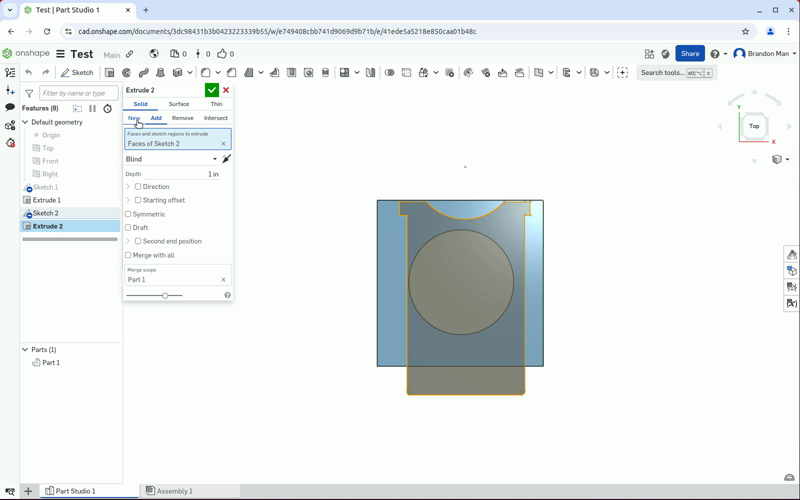
click(137, 120)
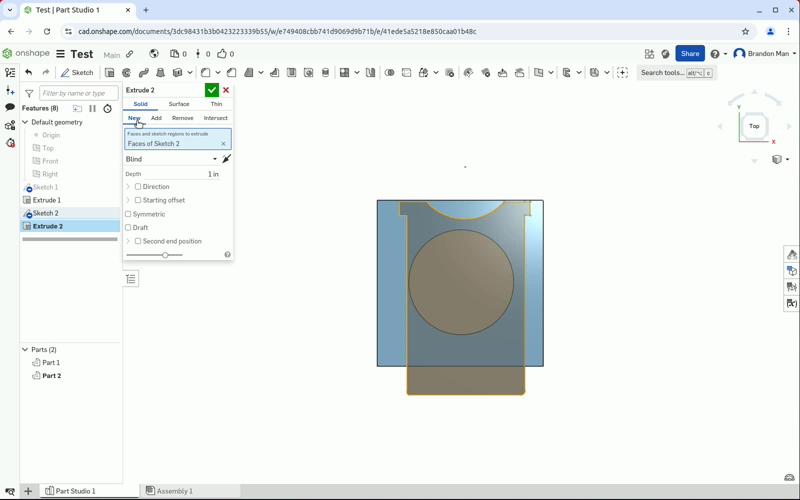
key(tab, 4)
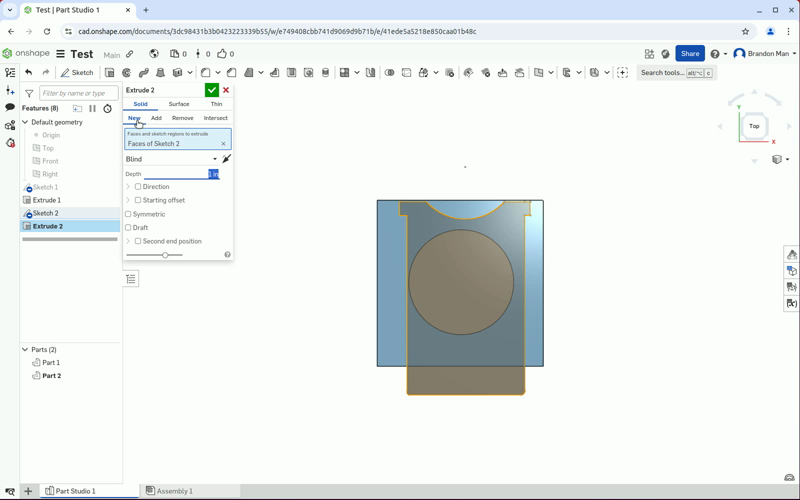
text(1.444)
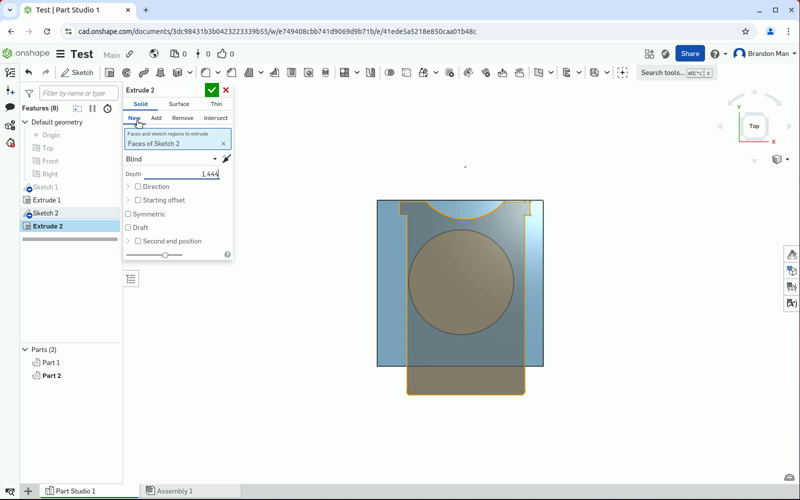
key(enter)
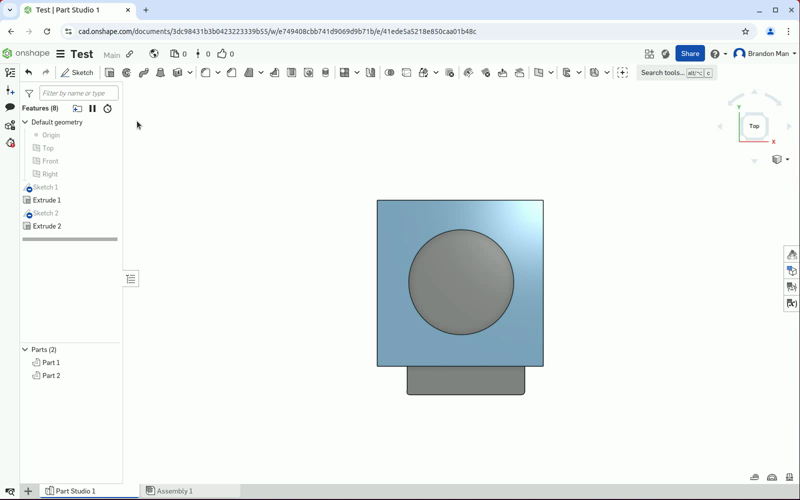
key(shift+h)
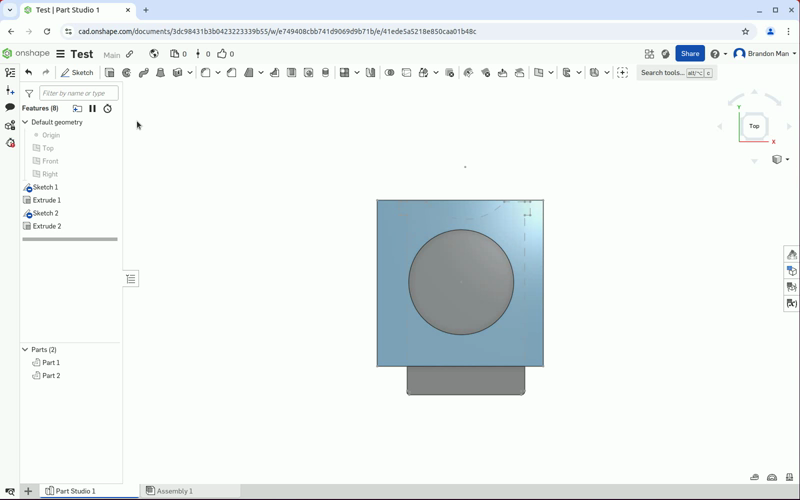
key(shift+h)
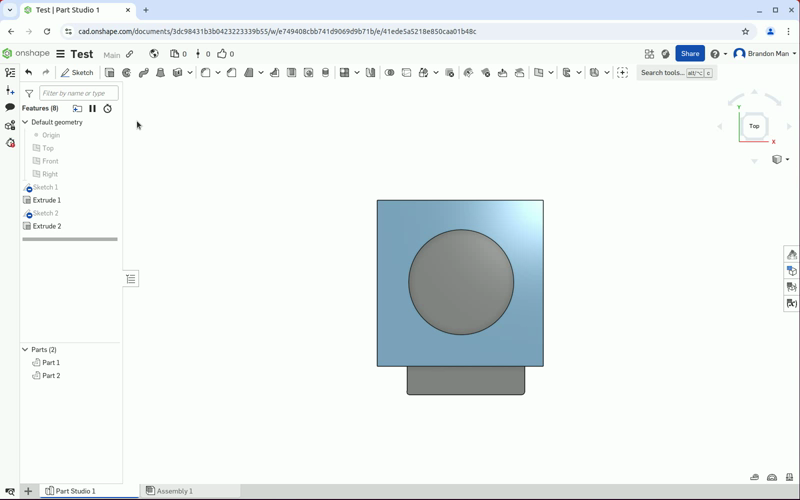
mouse_move(73, 189)
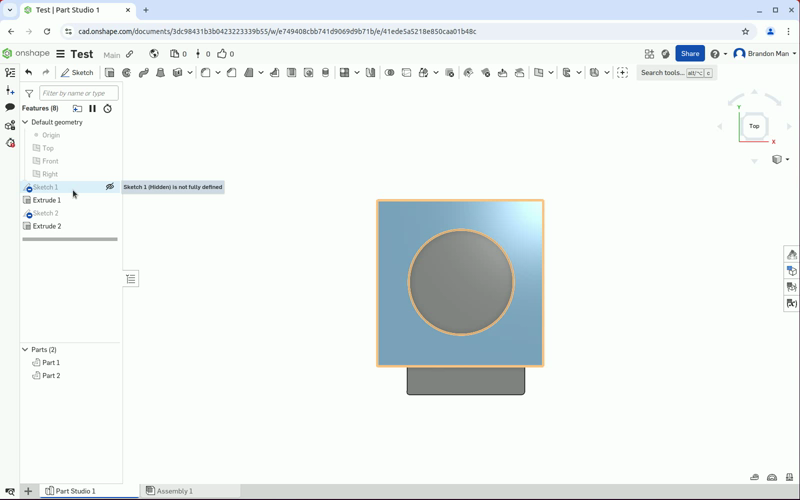
click(73, 189)
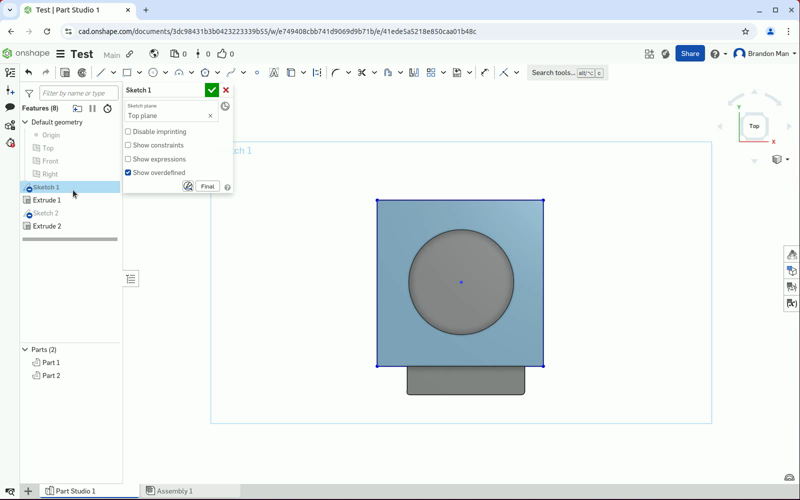
mouse_move(229, 92)
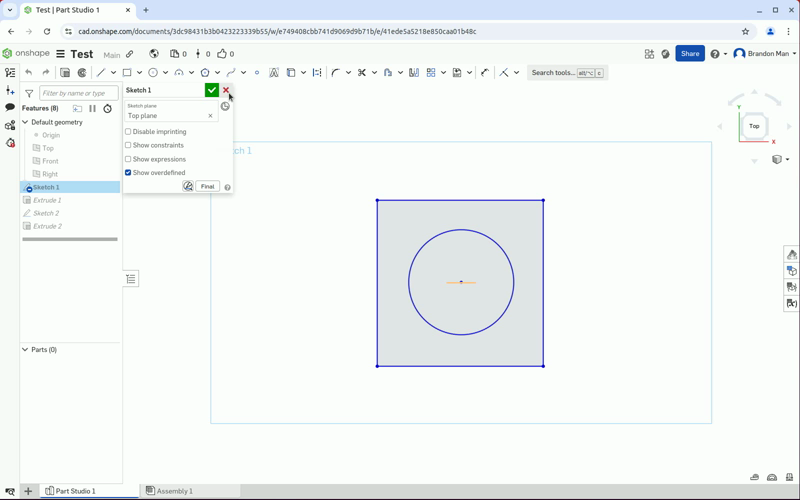
click(229, 92)
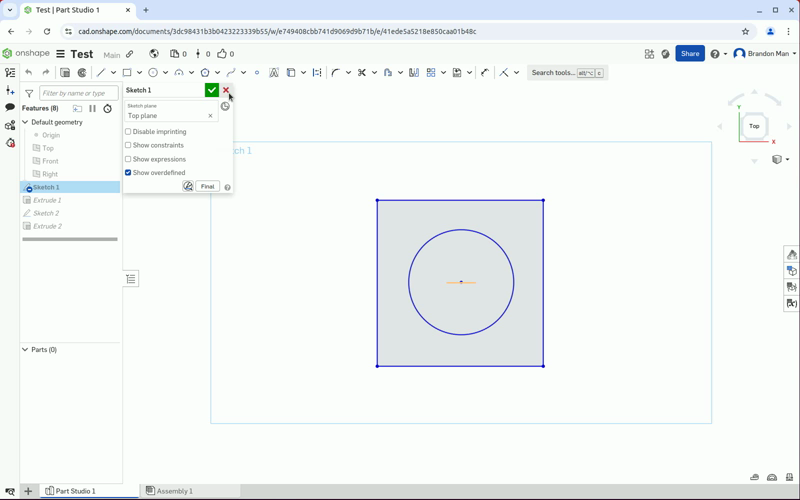
key(shift+s)
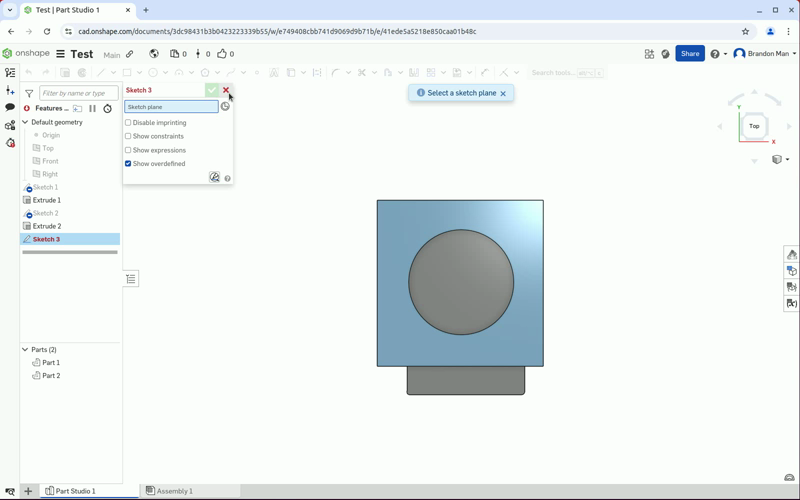
mouse_move(73, 150)
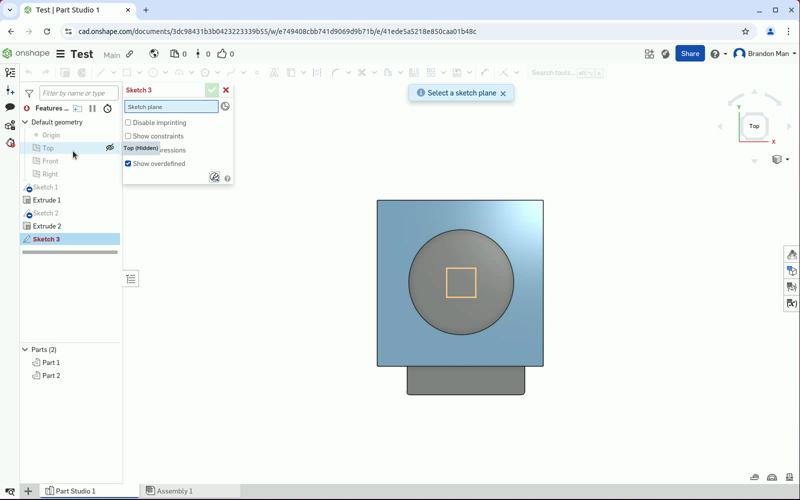
click(73, 150)
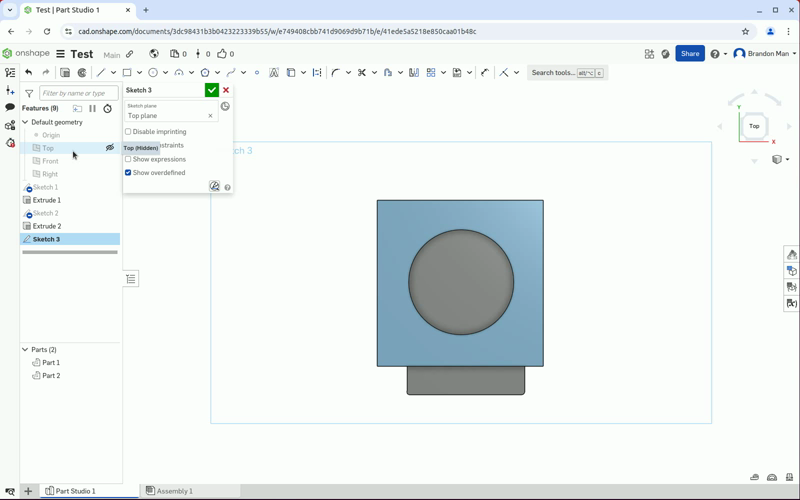
mouse_move(73, 352)
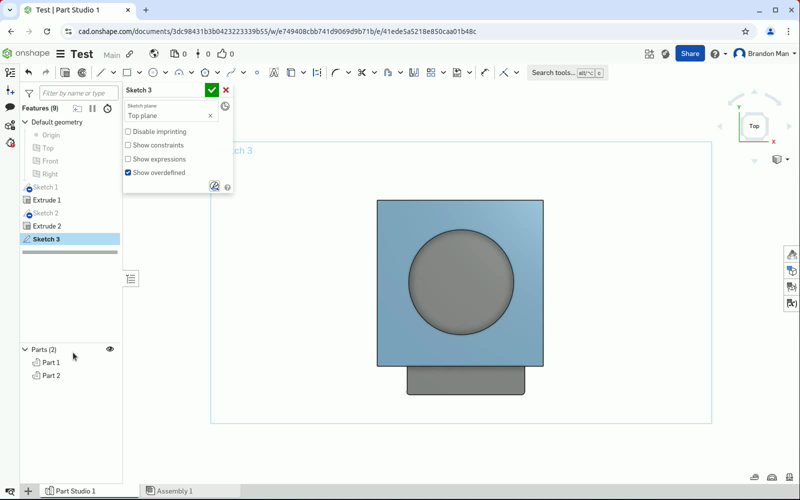
key(y)
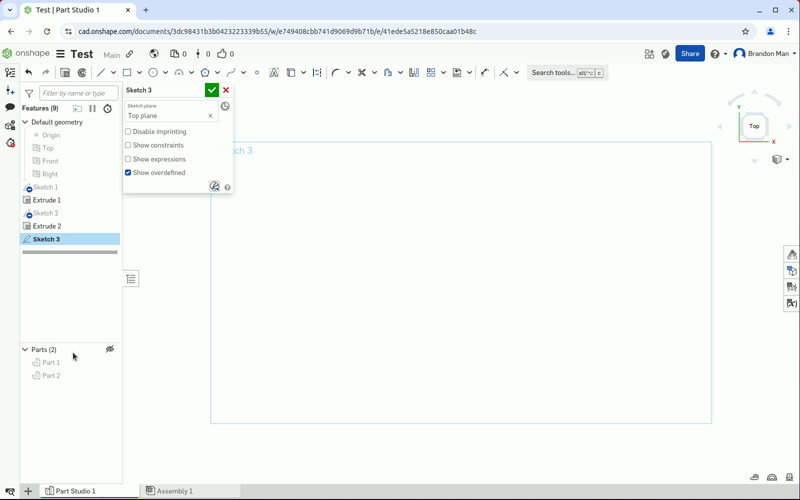
key(l)
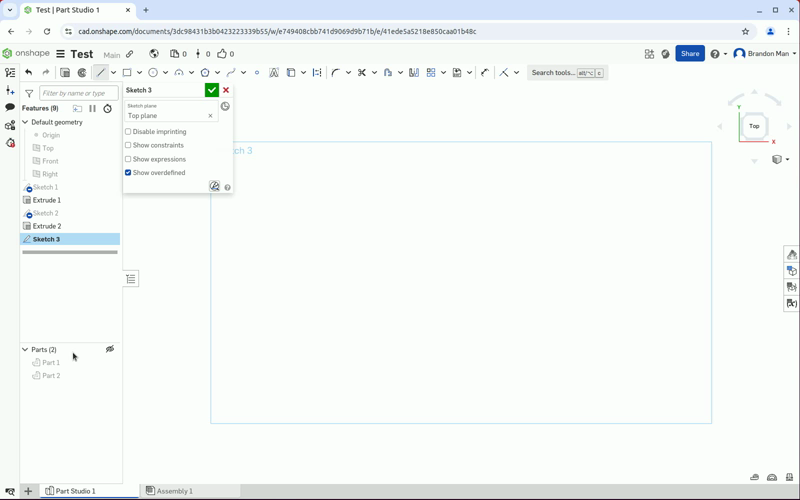
key_down(shift)
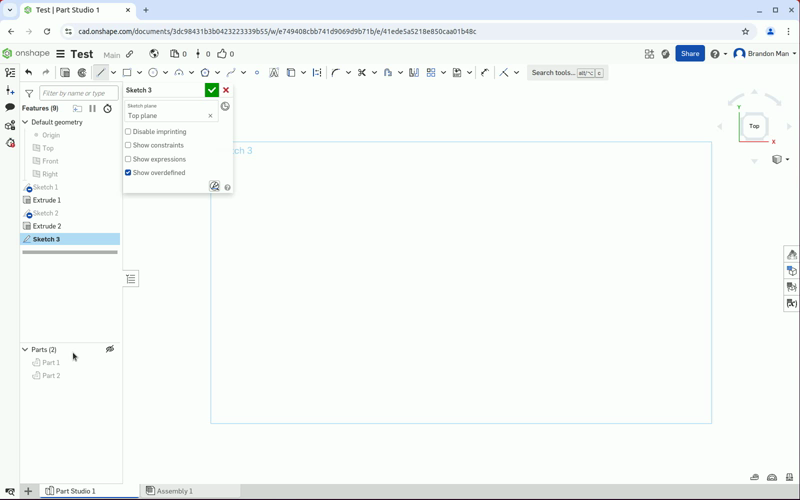
mouse_move(377, 367)
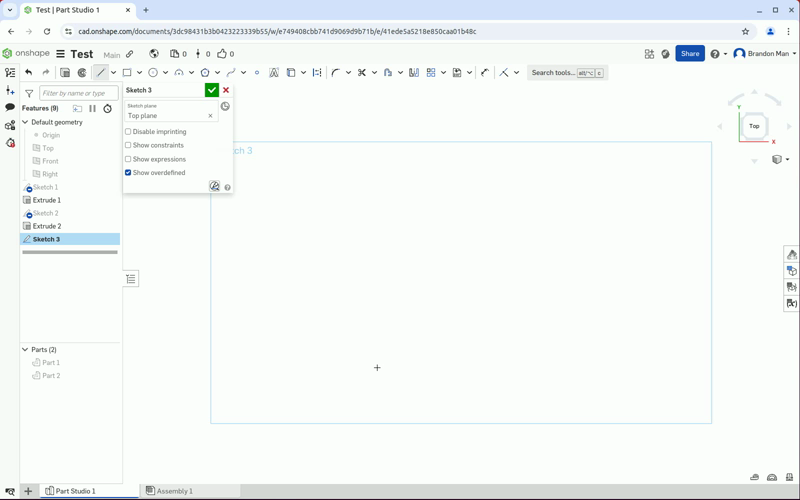
click(377, 367)
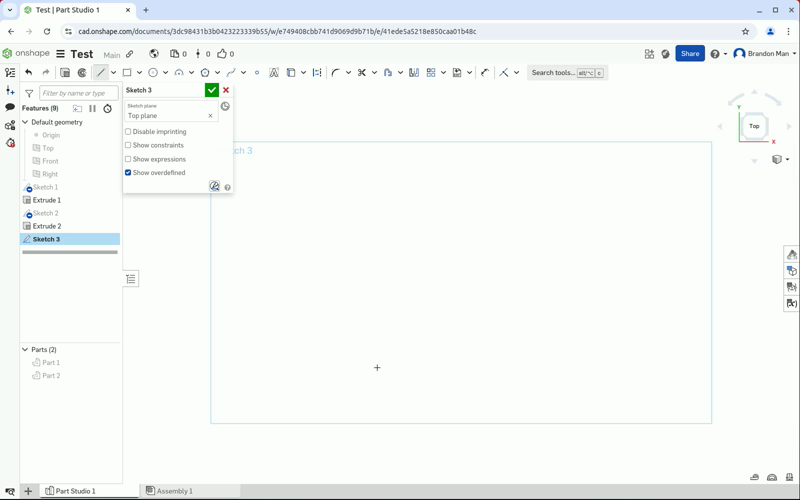
key_up(shift)
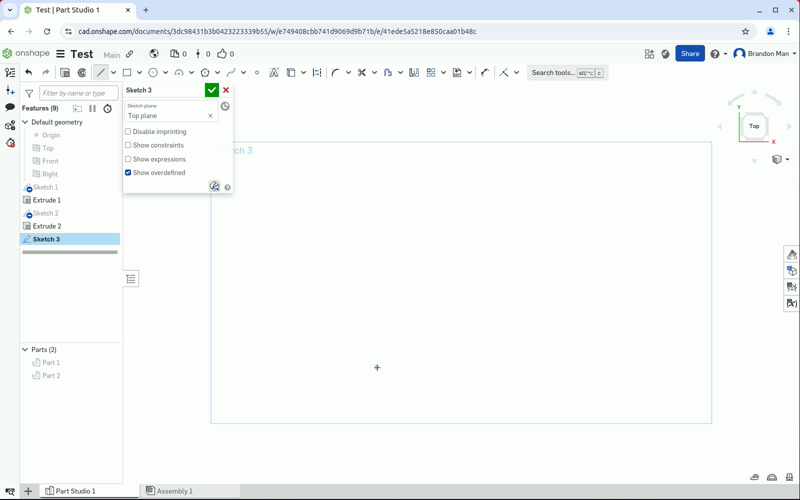
key_down(shift)
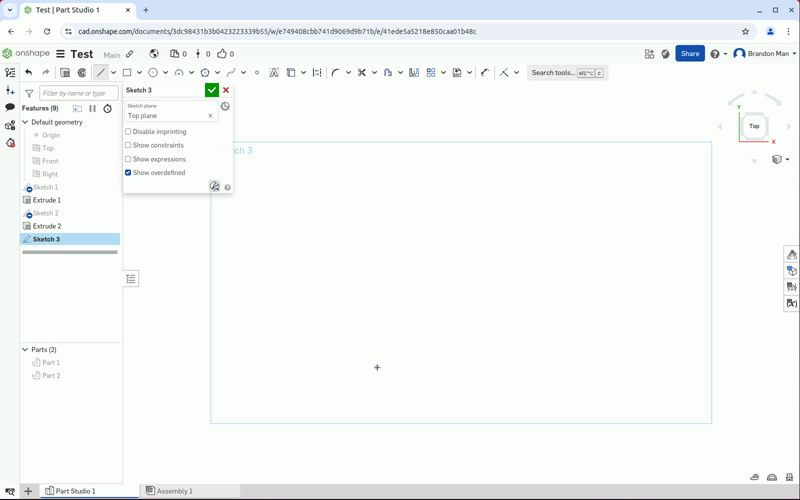
mouse_move(407, 367)
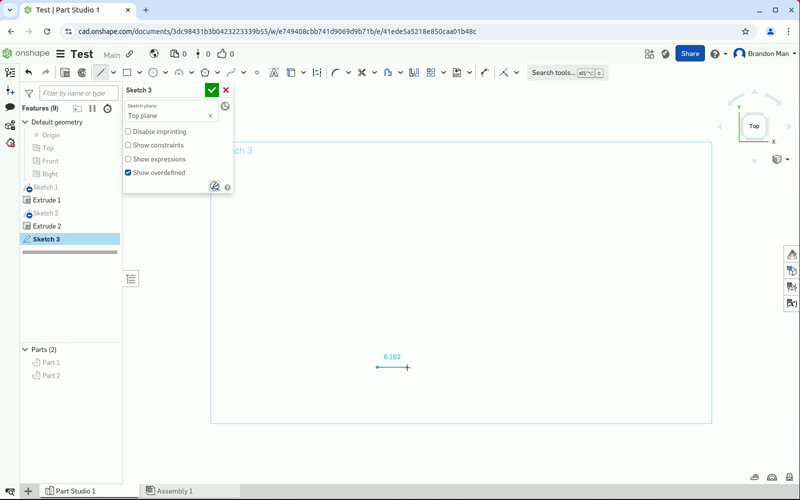
mouse_move(395, 367)
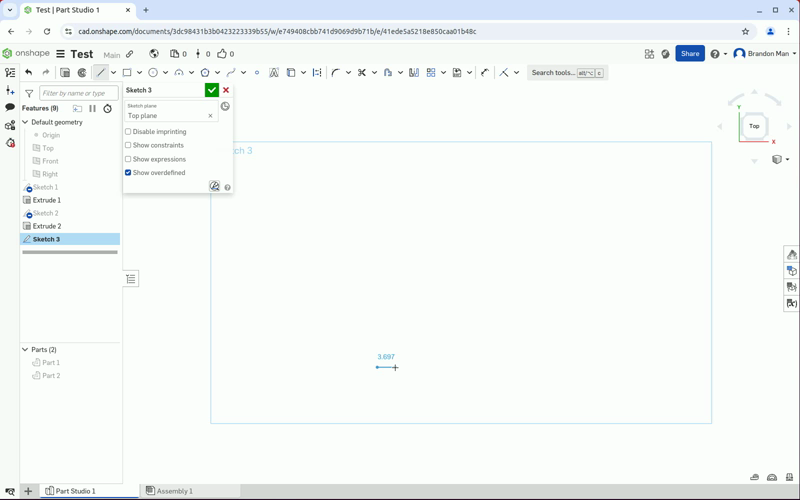
click(395, 367)
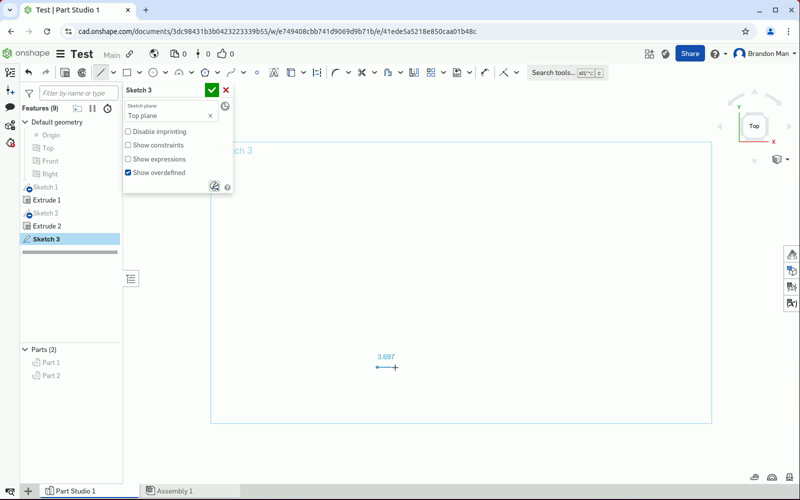
key_up(shift)
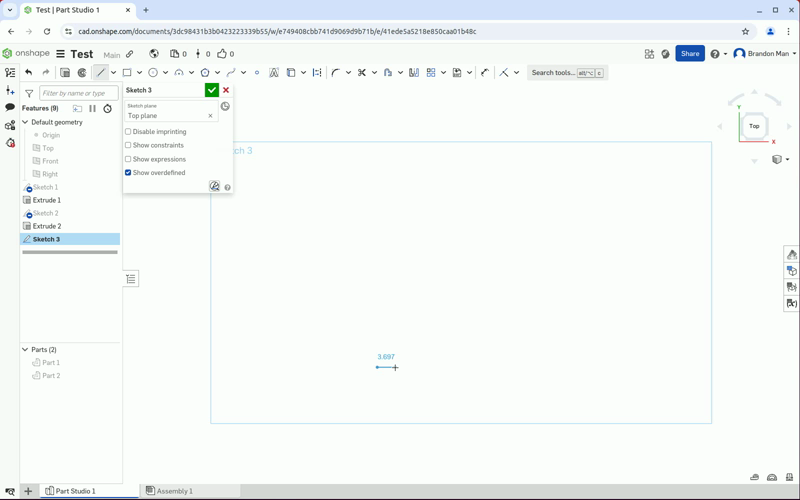
key_down(shift)
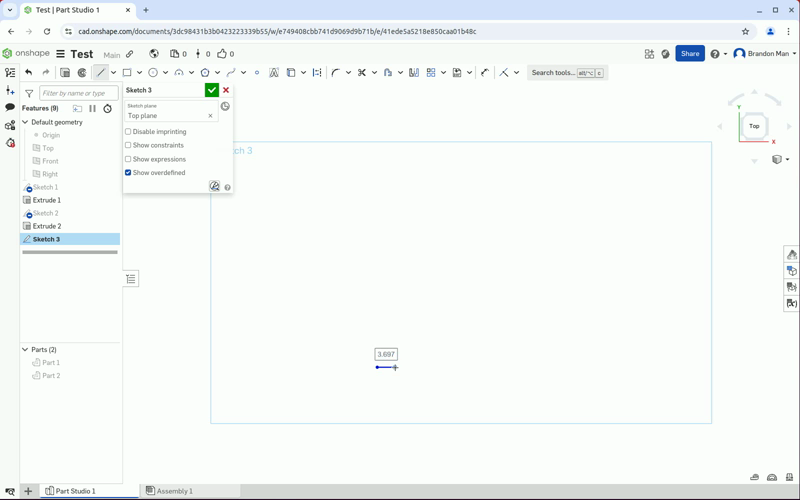
mouse_move(425, 367)
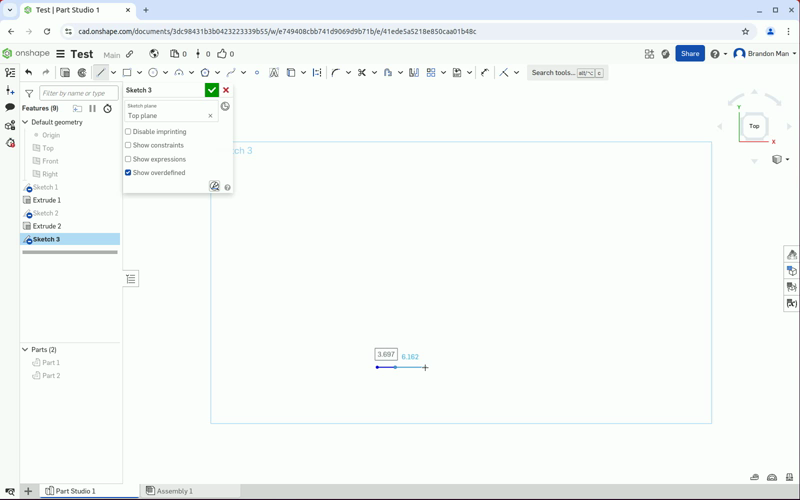
mouse_move(401, 367)
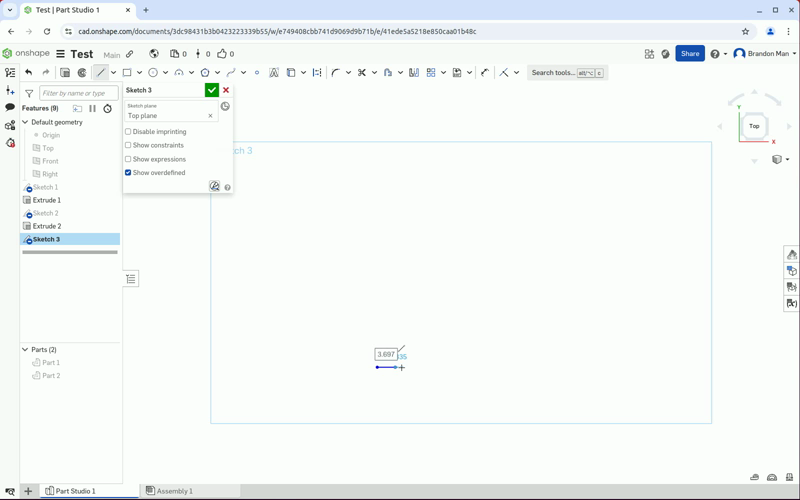
scroll(6)
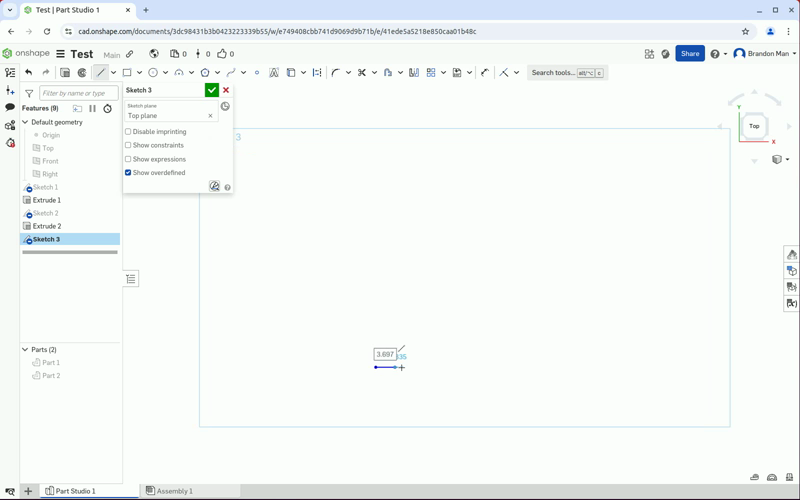
scroll(6)
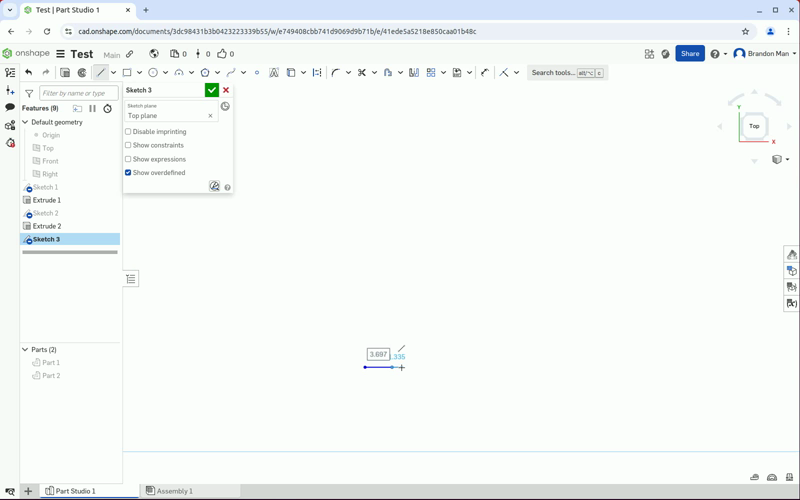
scroll(6)
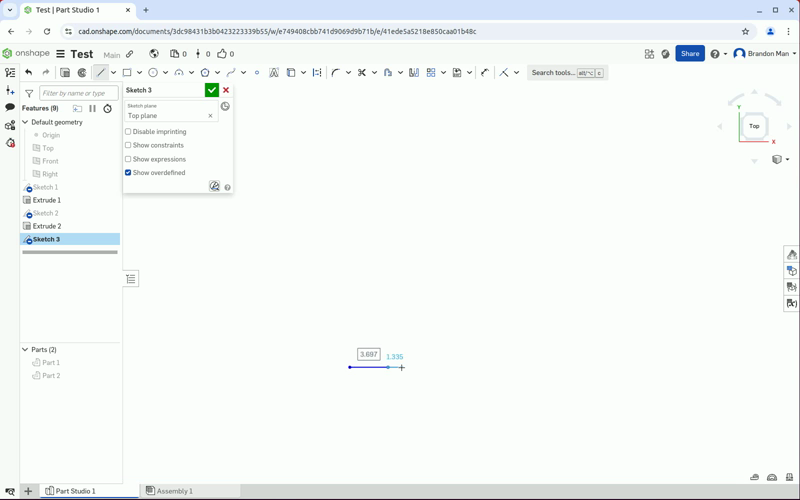
scroll(6)
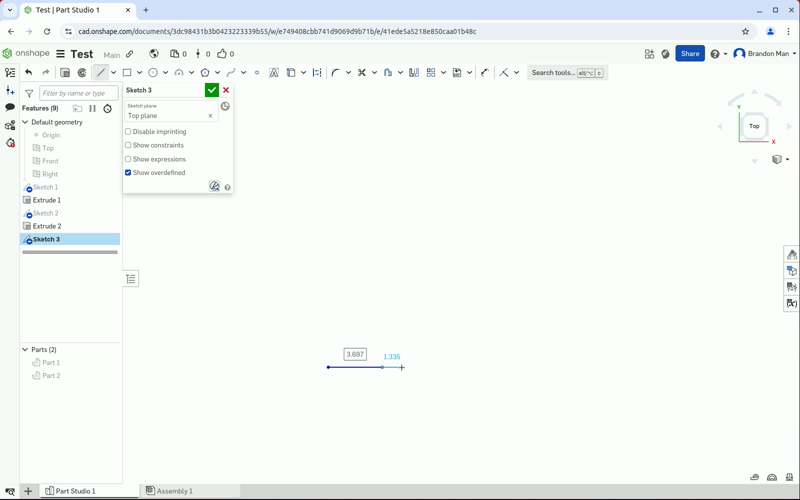
scroll(6)
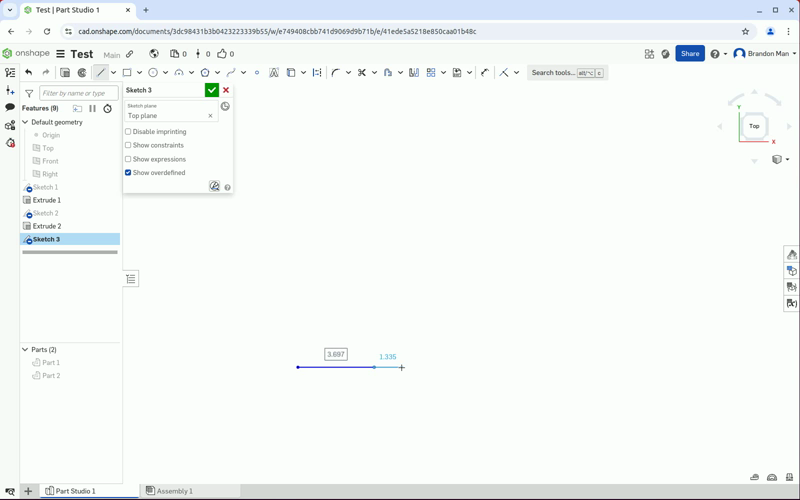
scroll(6)
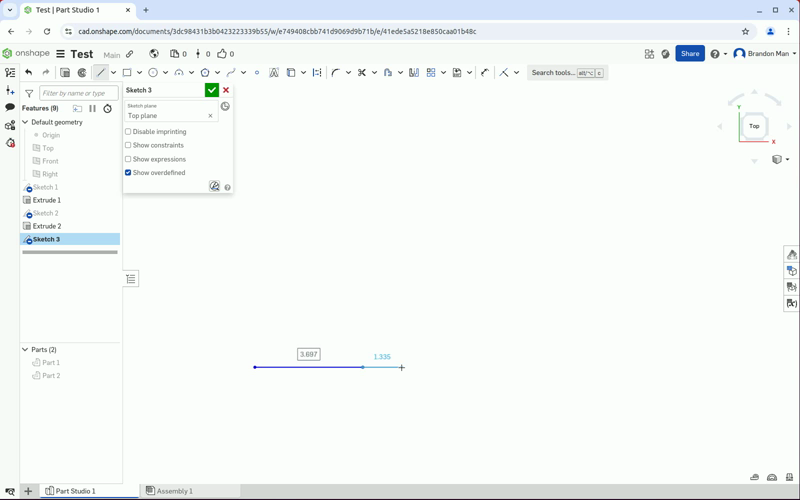
scroll(6)
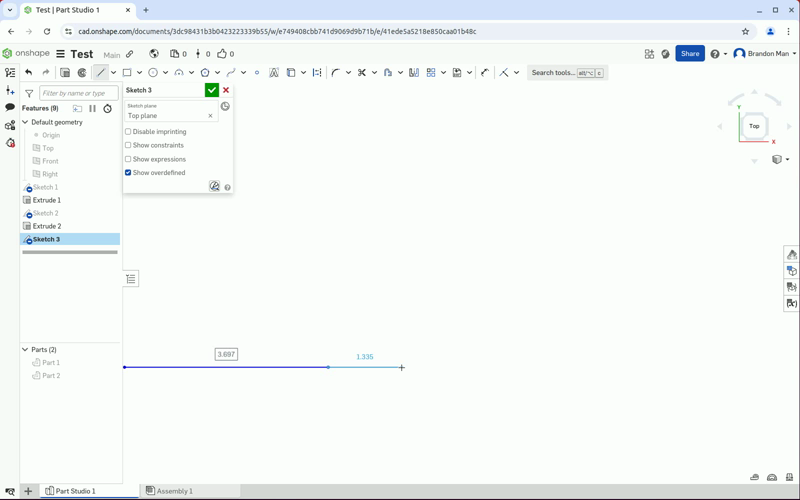
click(401, 367)
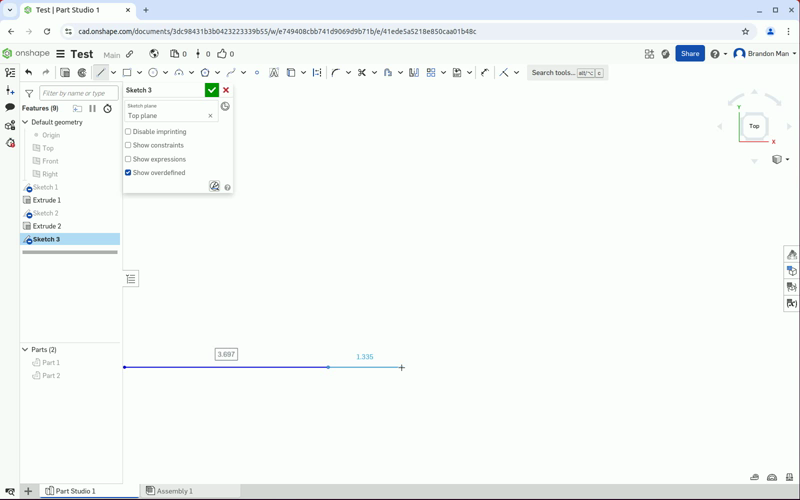
scroll(-6)
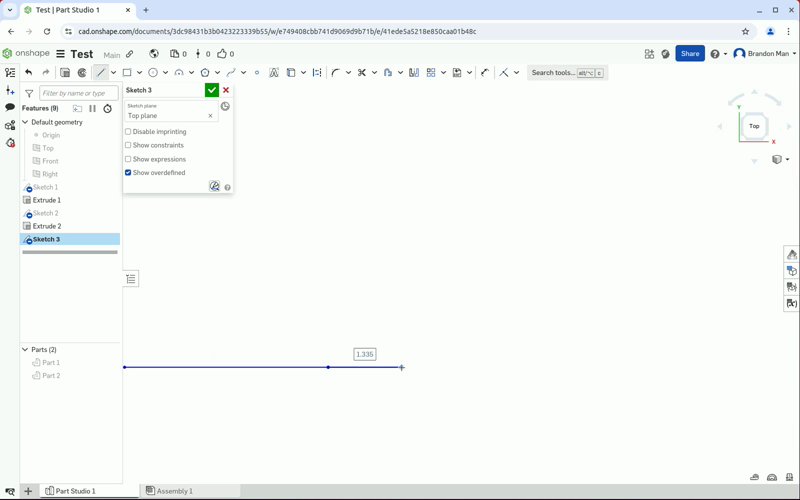
scroll(-6)
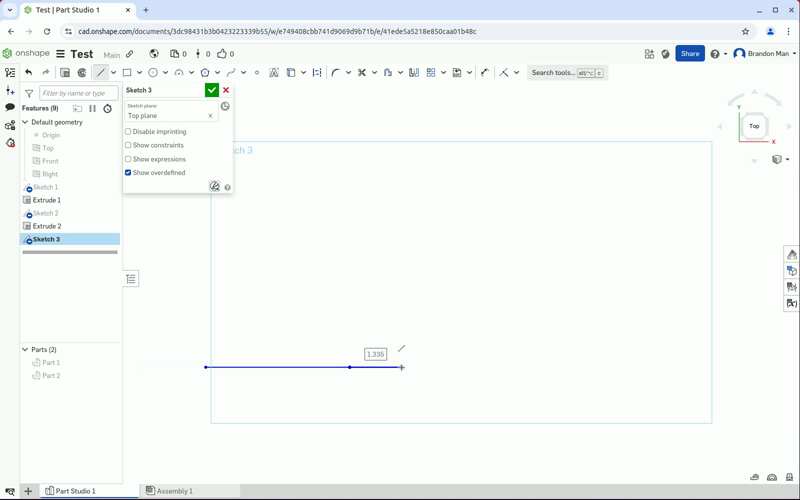
scroll(-6)
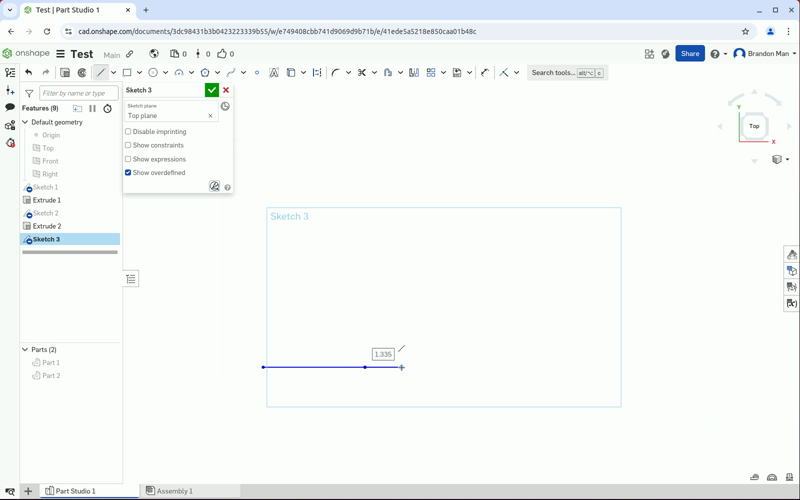
scroll(-6)
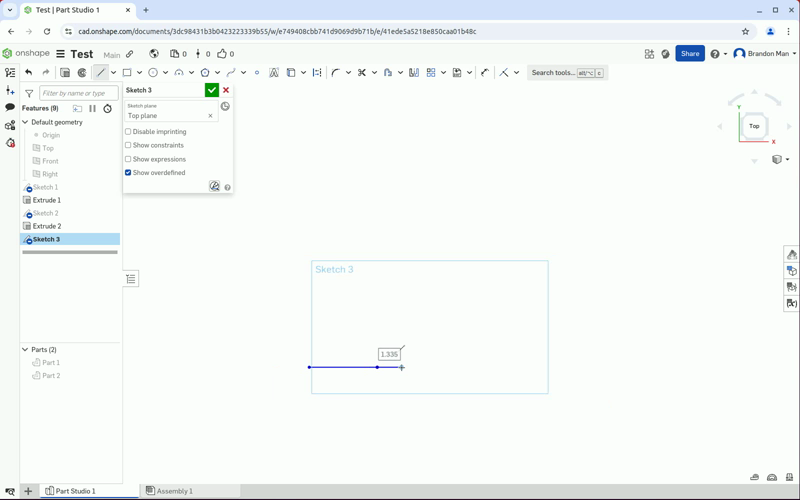
scroll(-6)
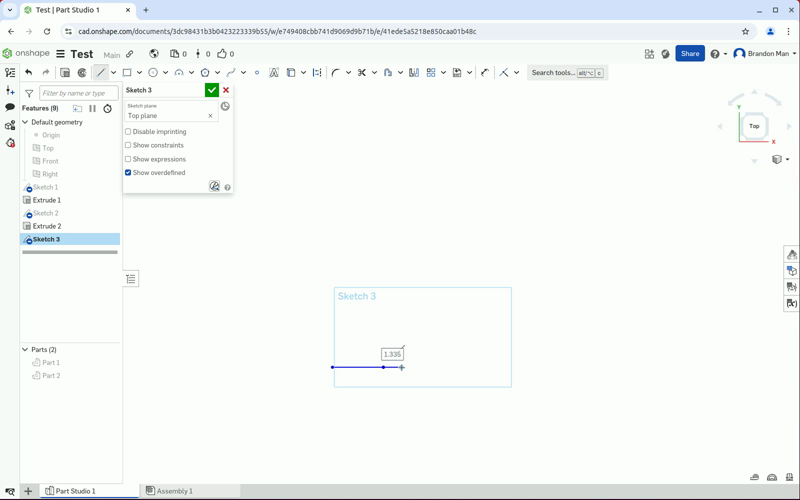
scroll(-6)
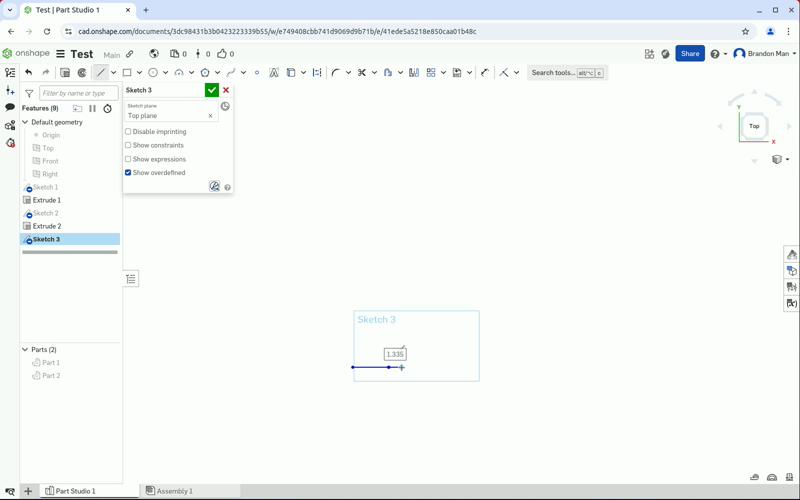
scroll(-6)
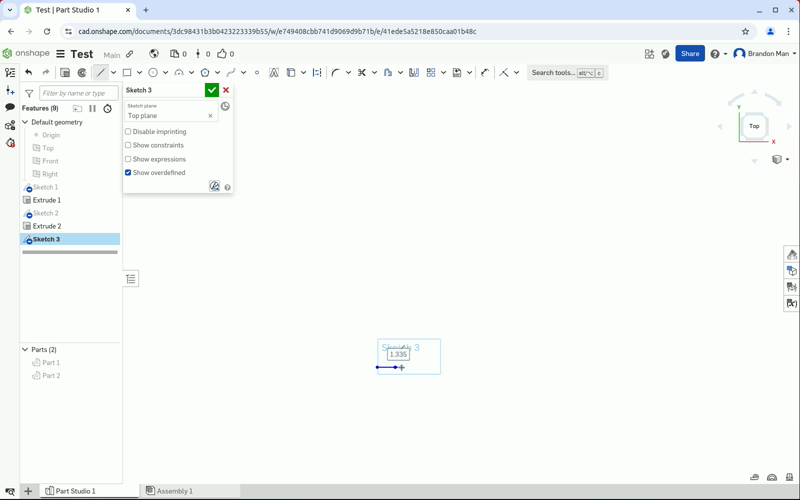
key_up(shift)
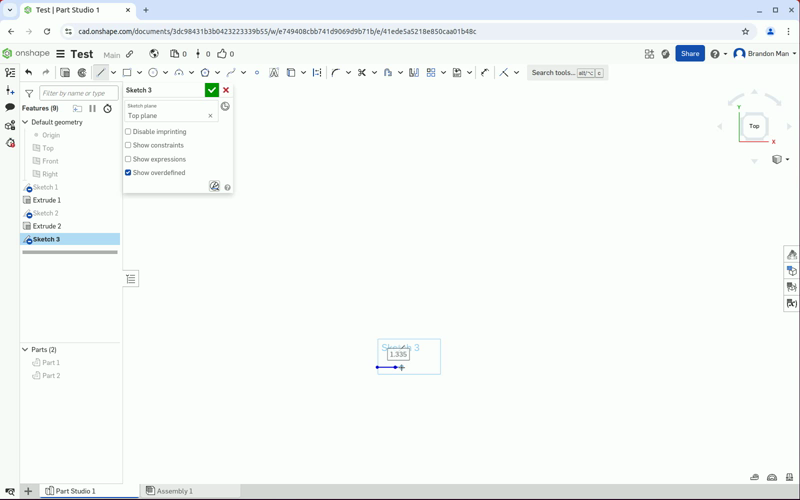
key_down(shift)
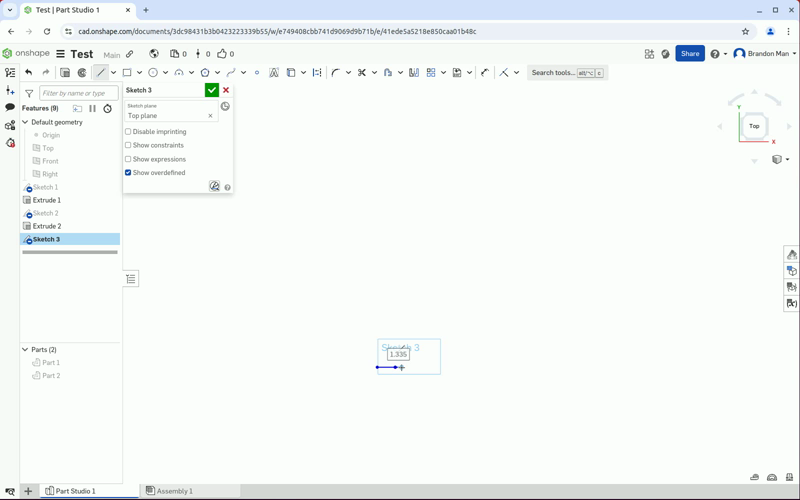
mouse_move(431, 367)
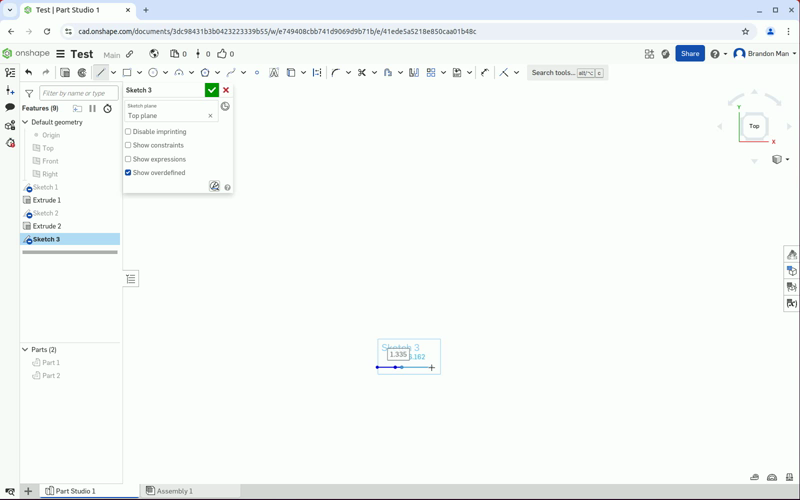
mouse_move(401, 353)
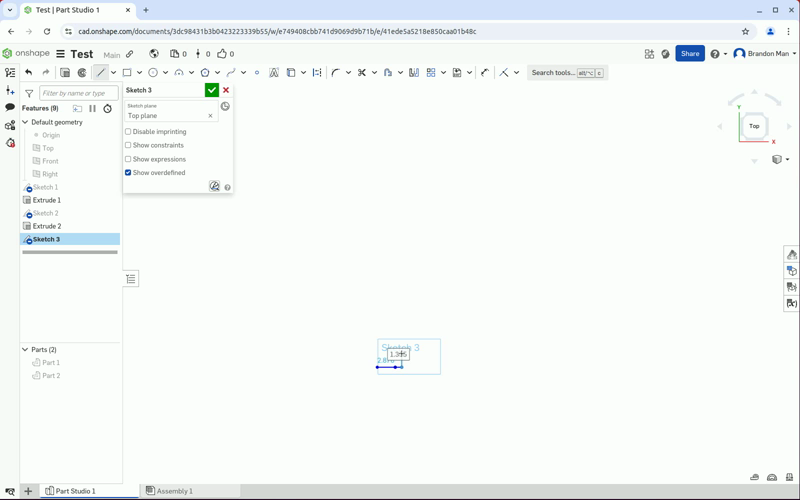
click(401, 353)
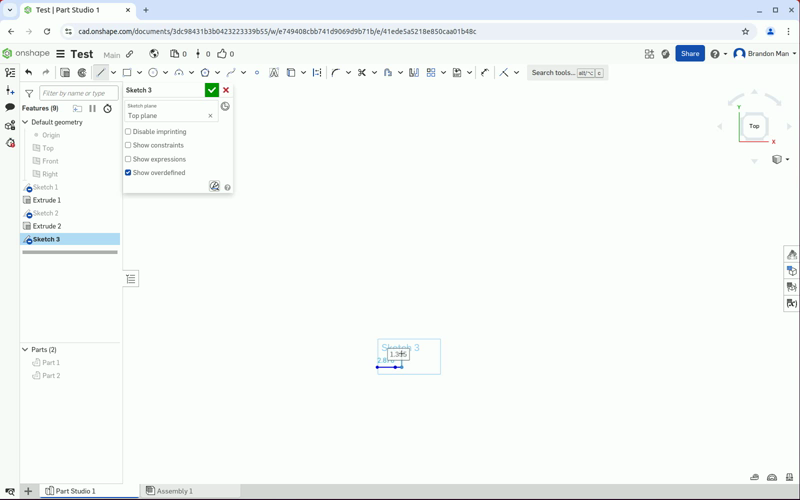
key_up(shift)
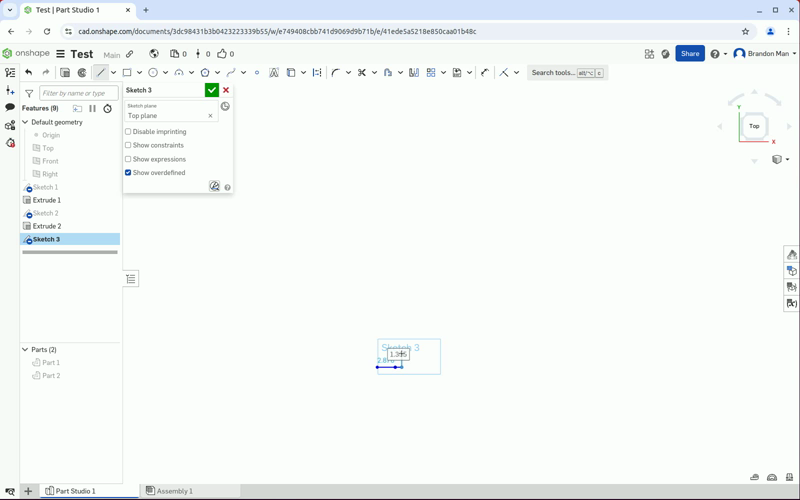
key_down(shift)
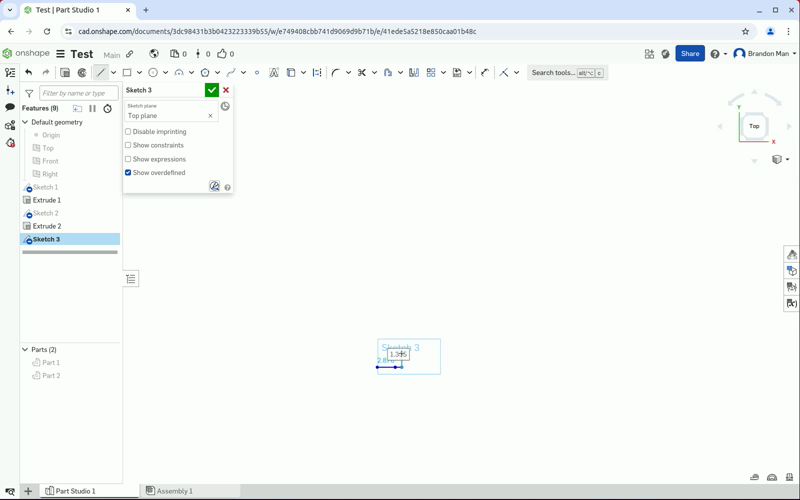
mouse_move(431, 353)
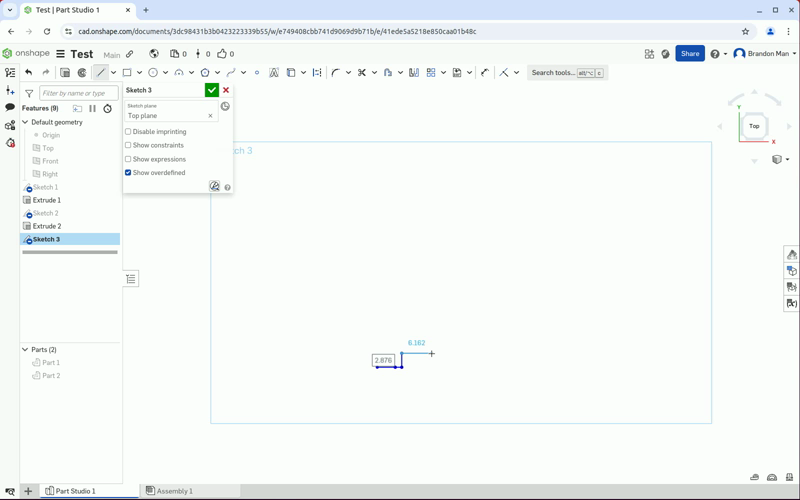
mouse_move(395, 353)
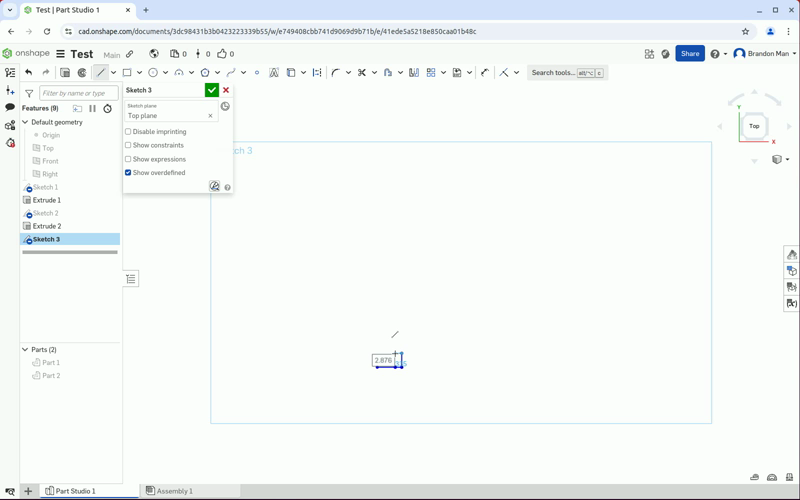
scroll(6)
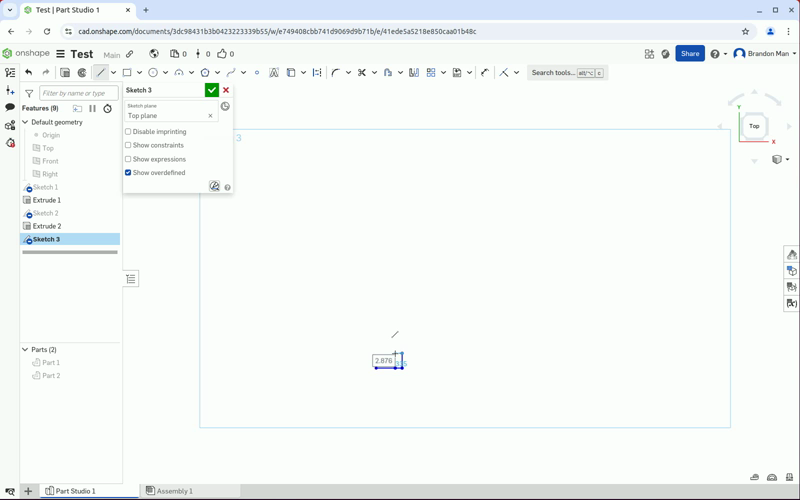
scroll(6)
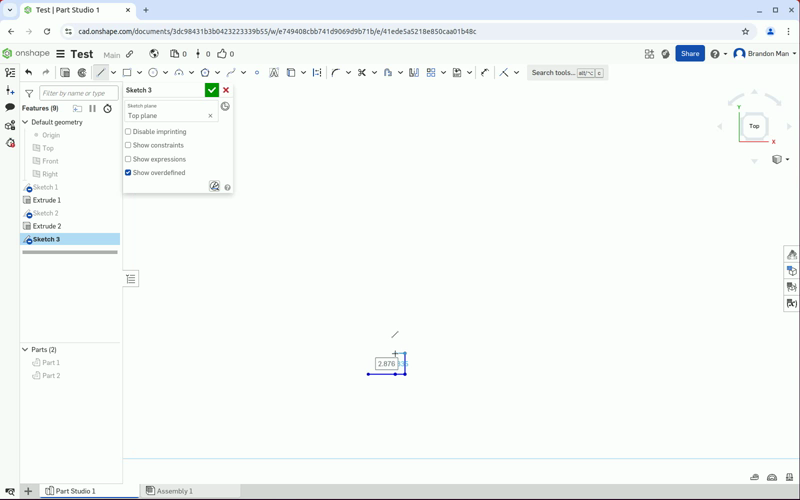
scroll(6)
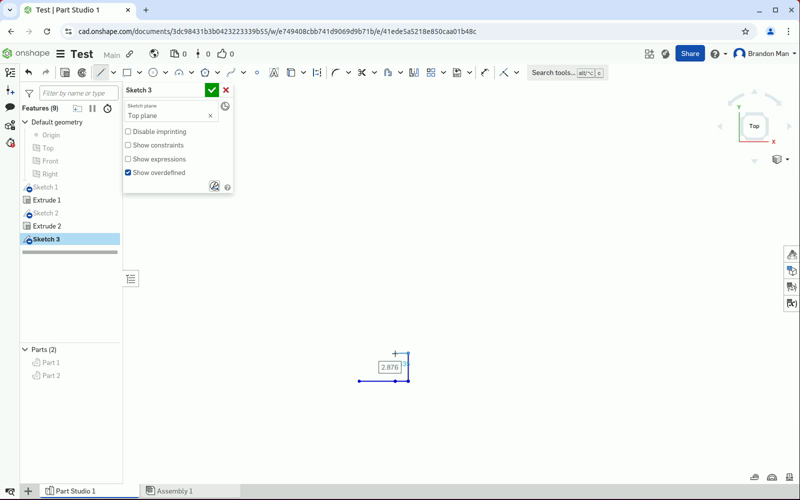
scroll(6)
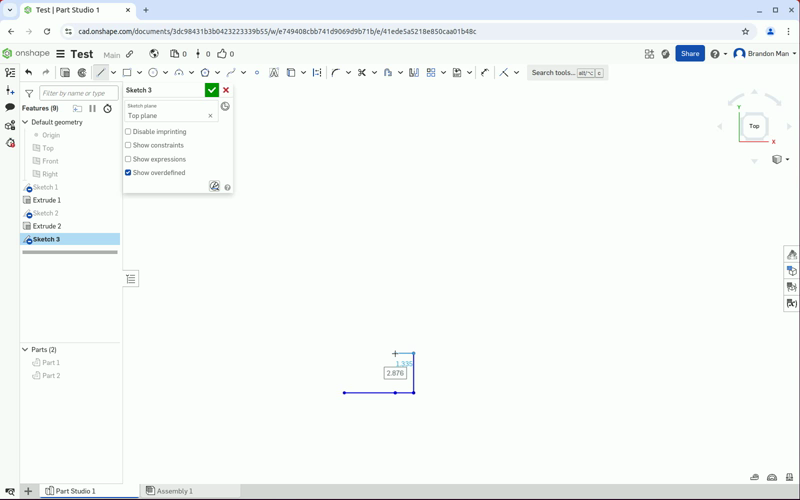
scroll(6)
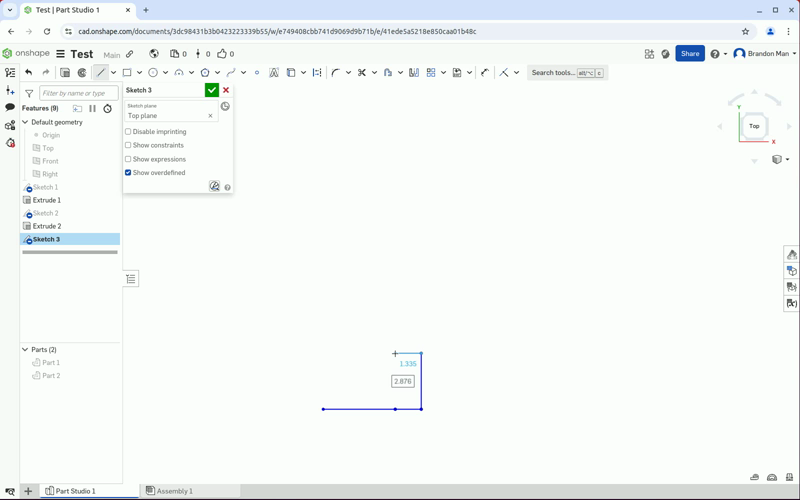
scroll(6)
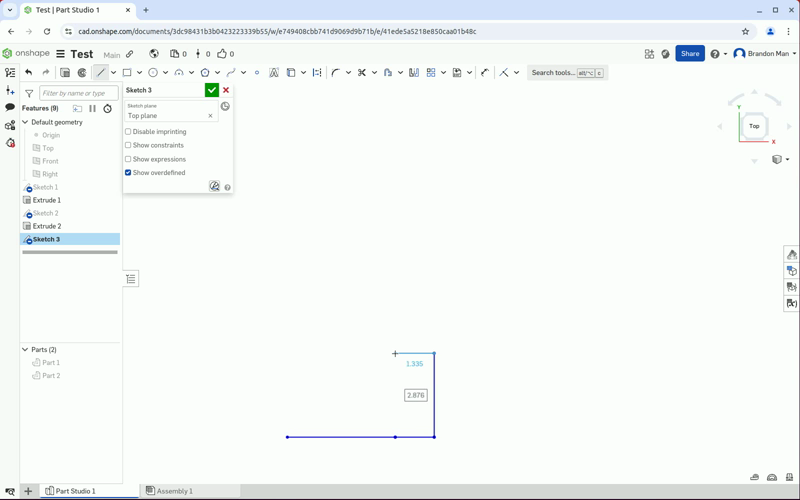
scroll(6)
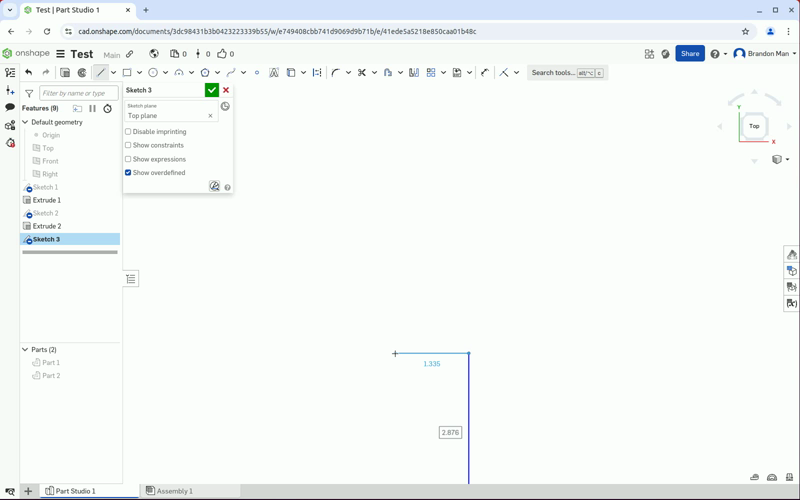
click(395, 353)
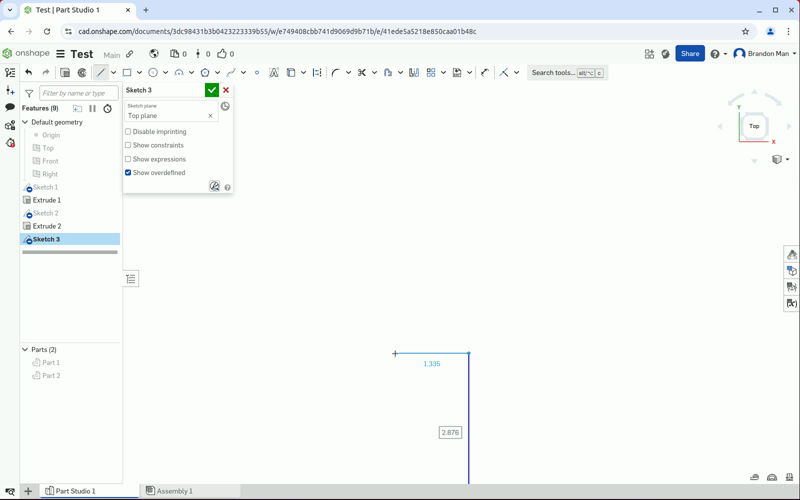
scroll(-6)
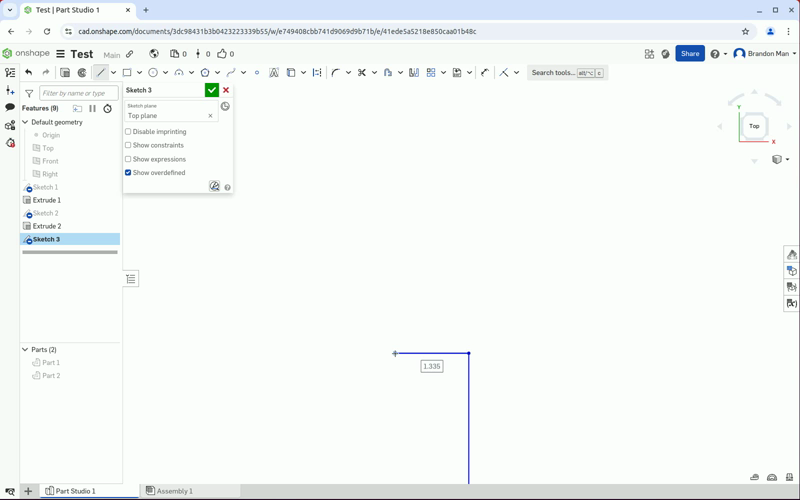
scroll(-6)
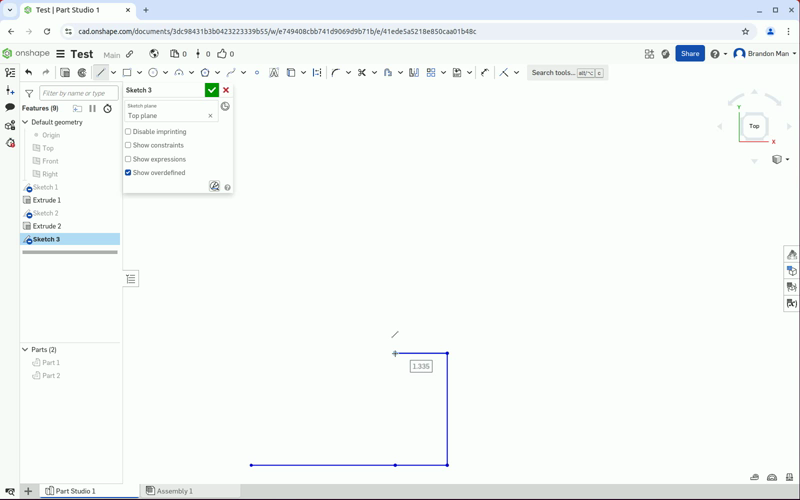
scroll(-6)
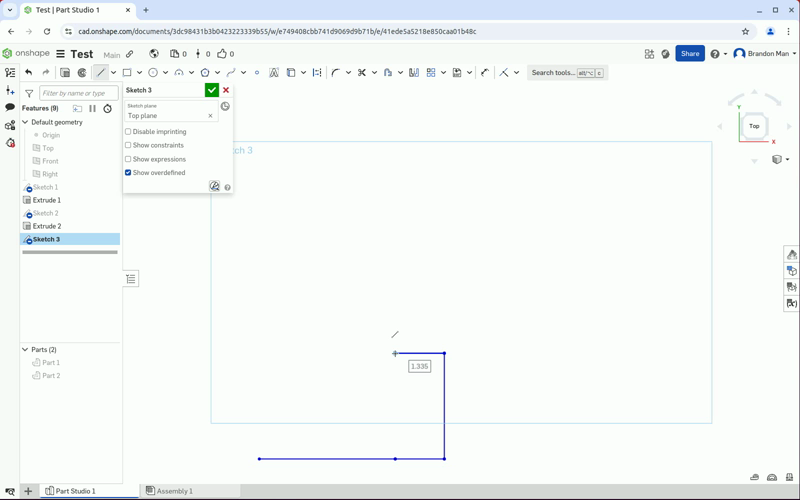
scroll(-6)
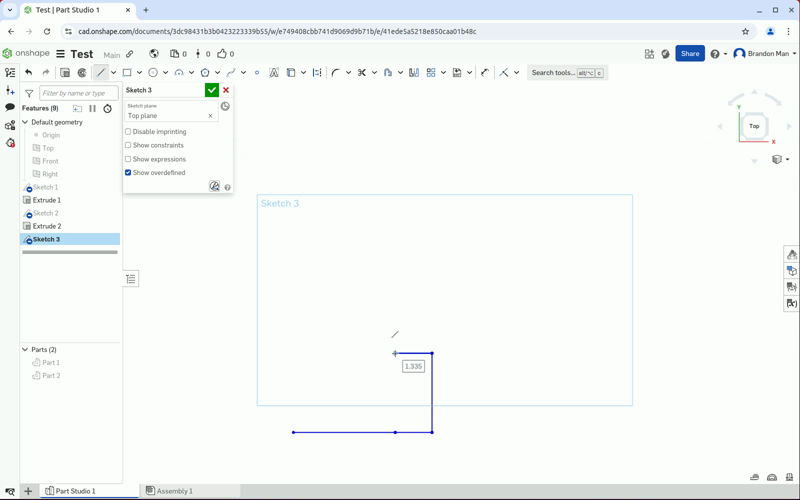
scroll(-6)
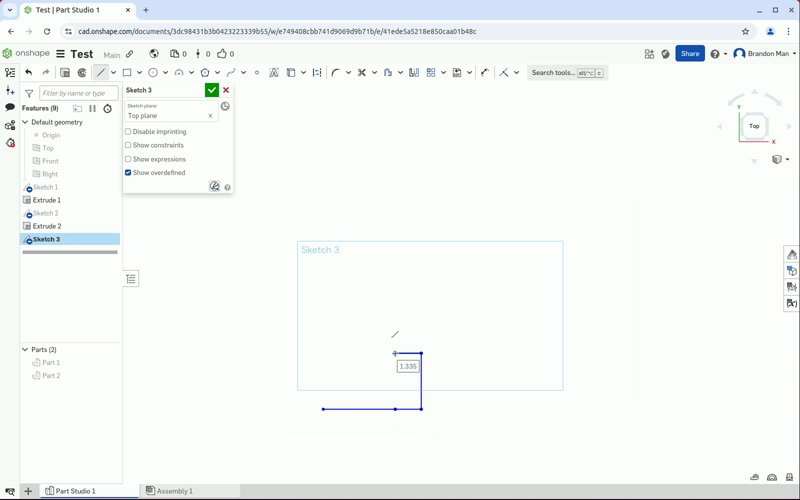
scroll(-6)
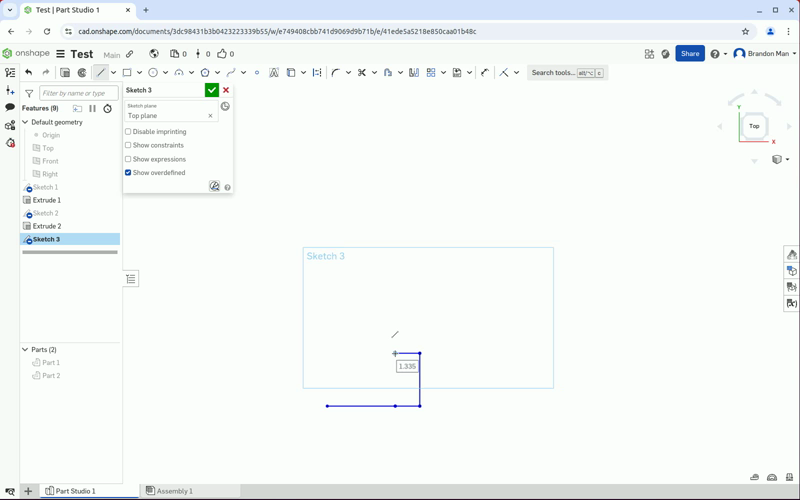
scroll(-6)
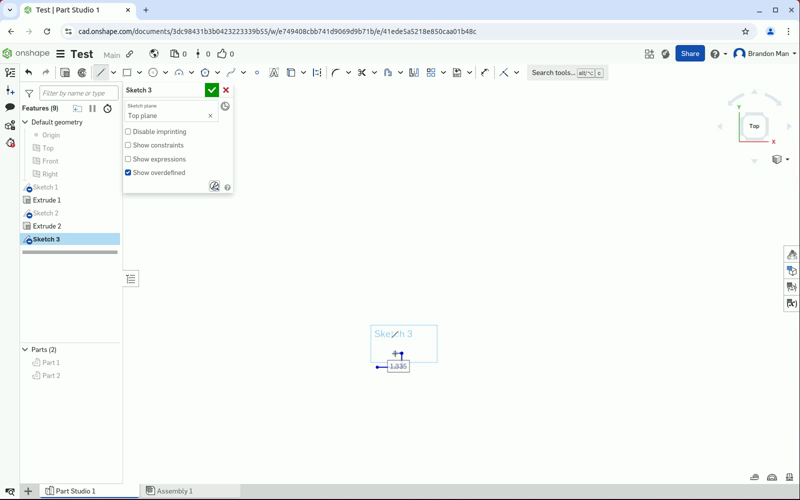
key_up(shift)
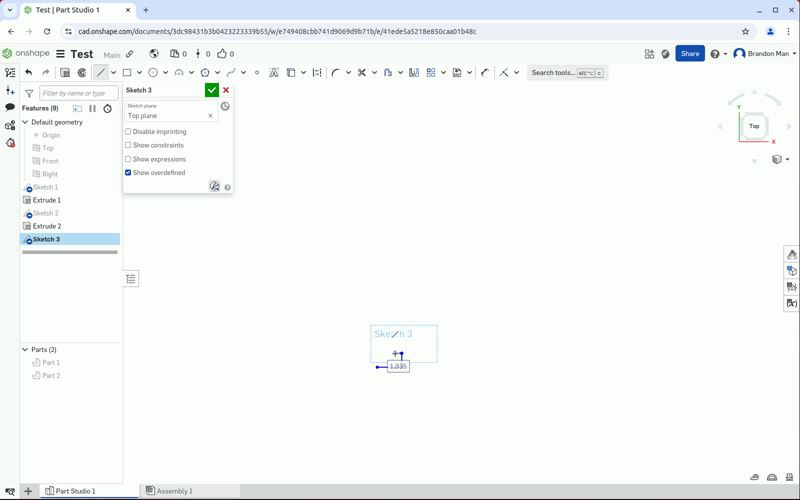
key_down(shift)
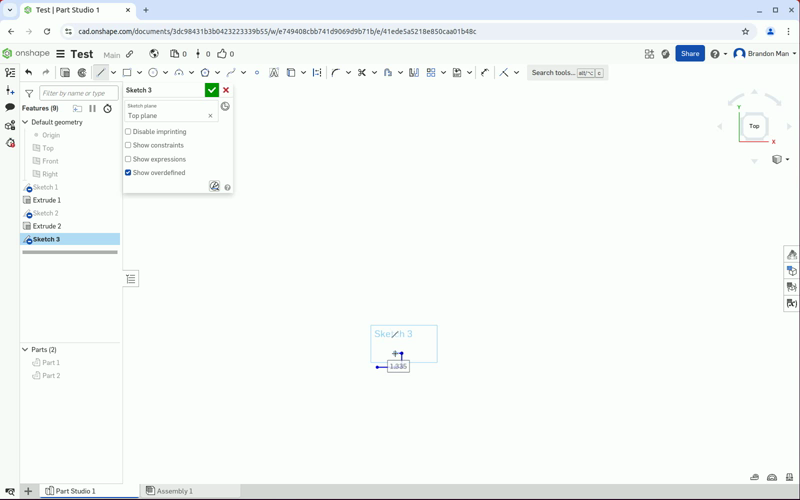
mouse_move(395, 201)
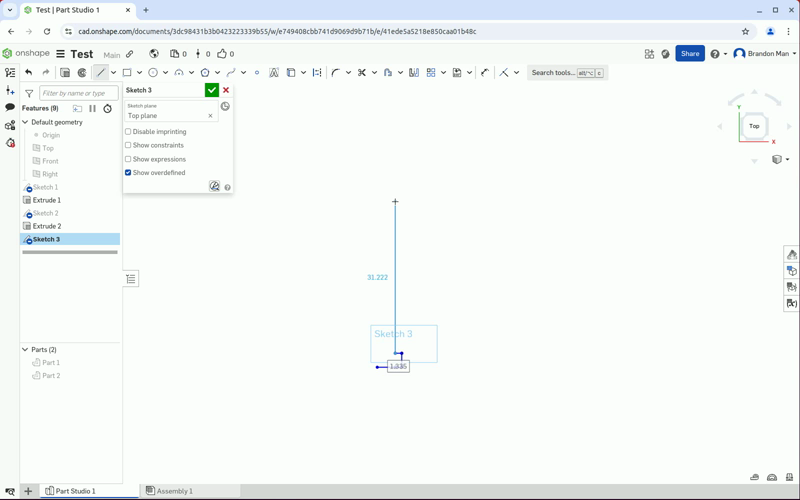
click(395, 201)
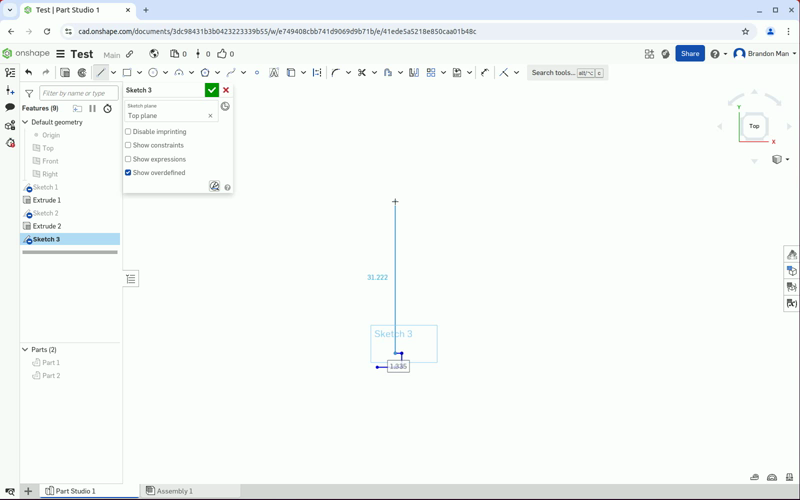
key_up(shift)
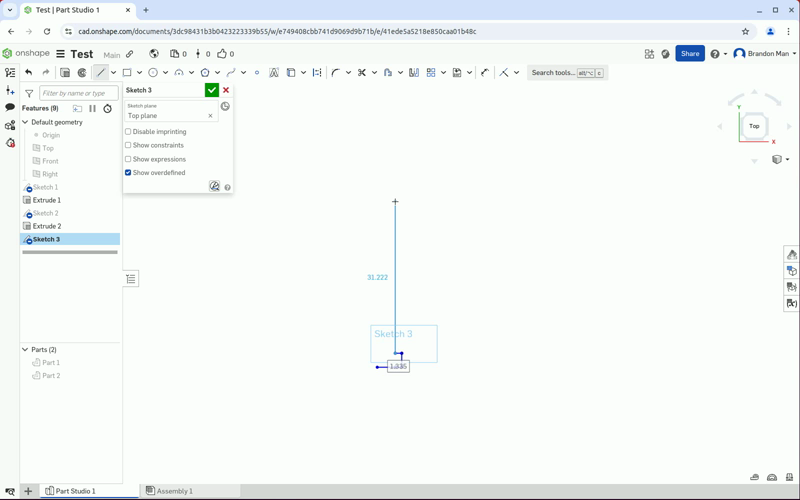
key_down(shift)
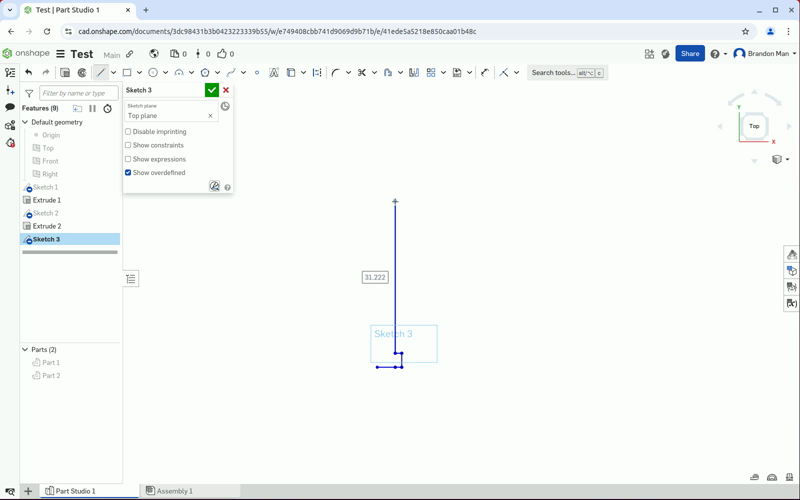
mouse_move(425, 201)
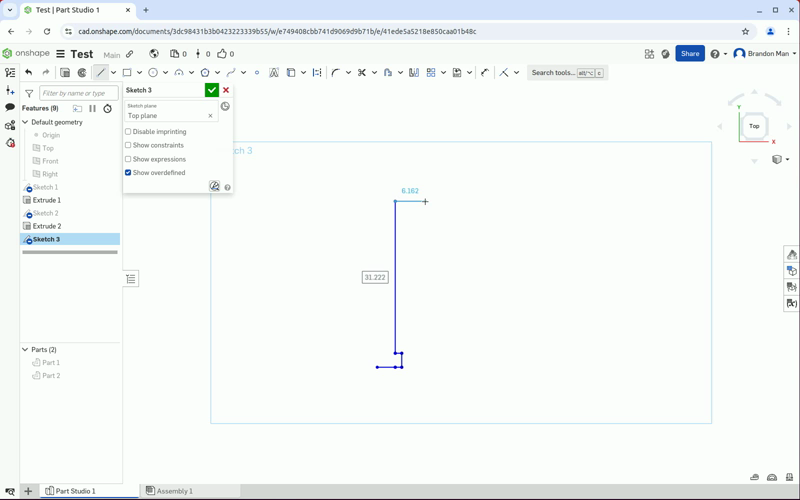
mouse_move(377, 201)
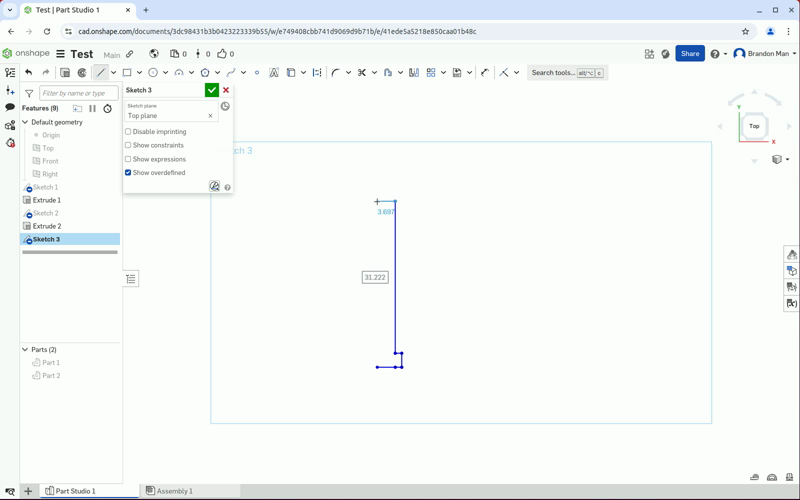
click(377, 201)
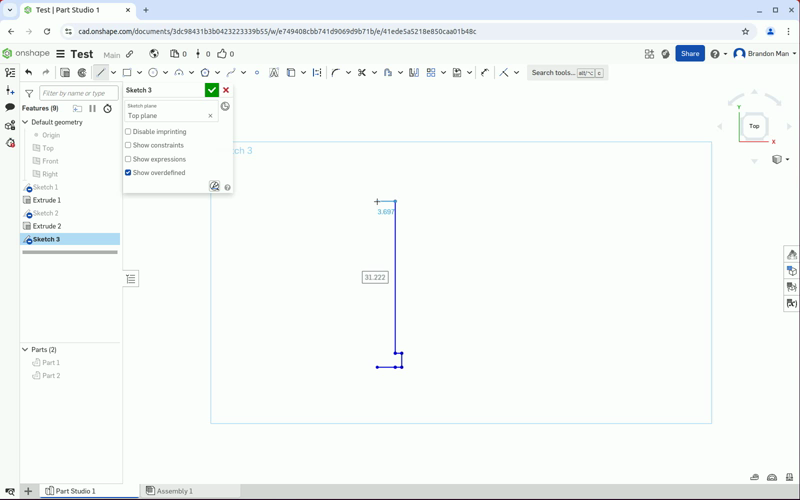
key_up(shift)
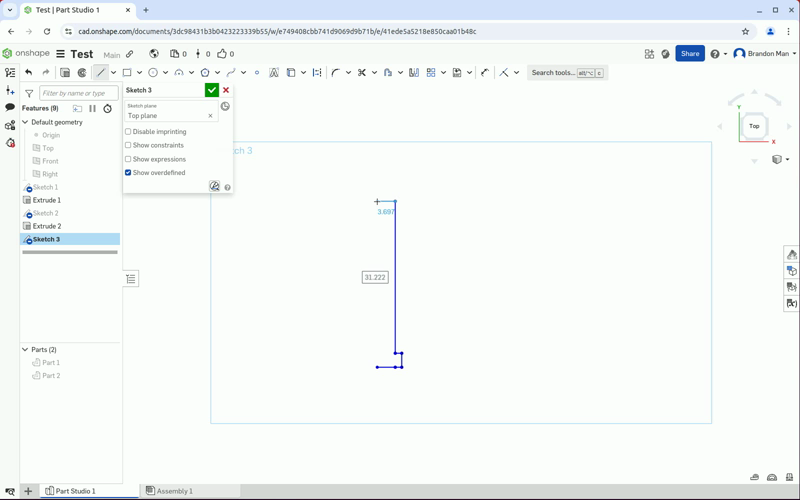
key_down(shift)
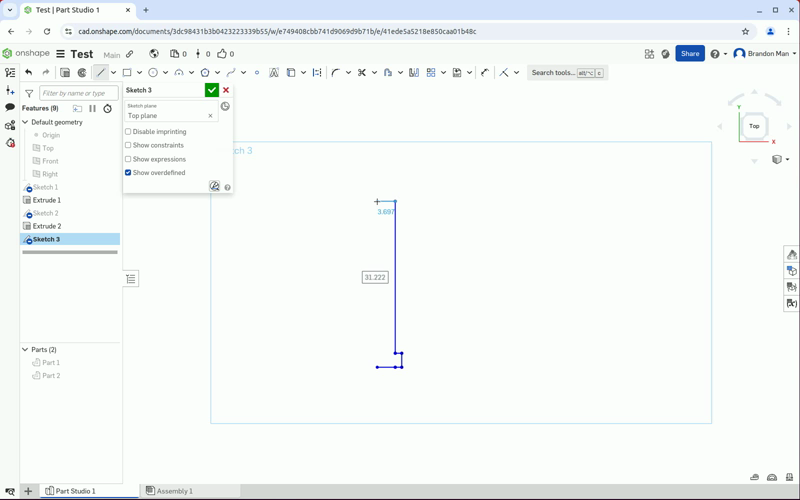
mouse_move(377, 367)
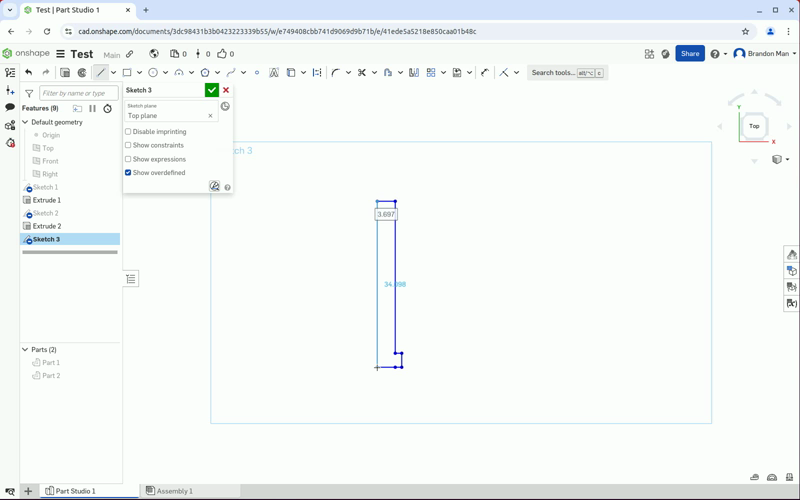
key_up(shift)
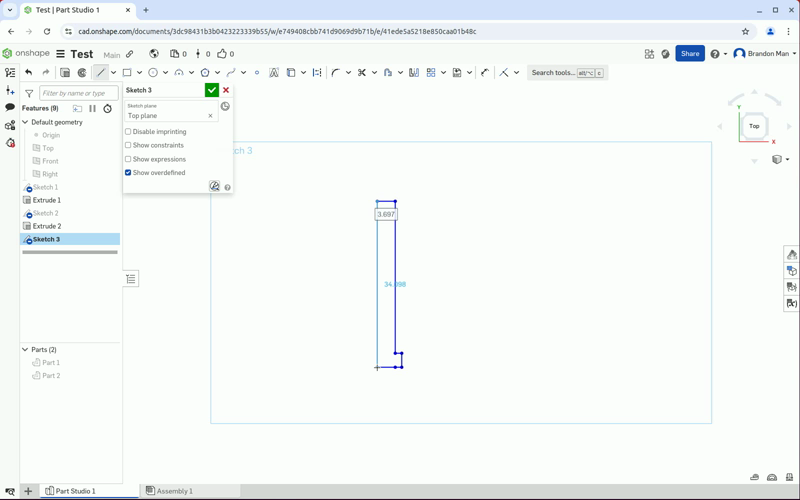
click(377, 367)
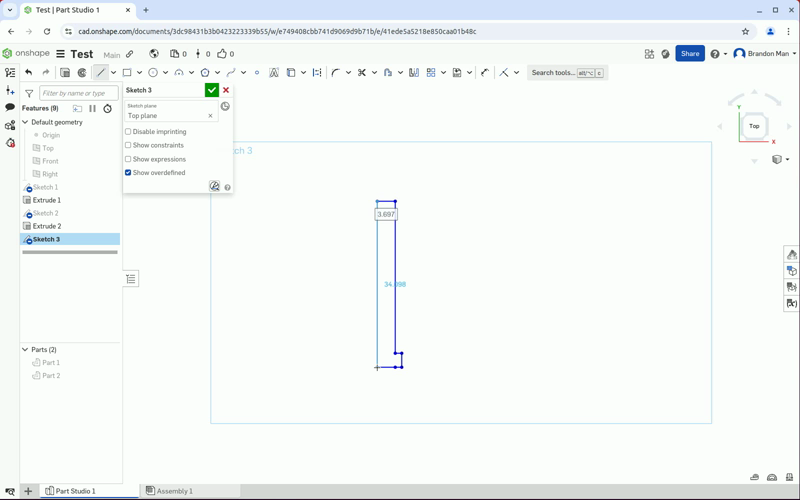
key(esc)
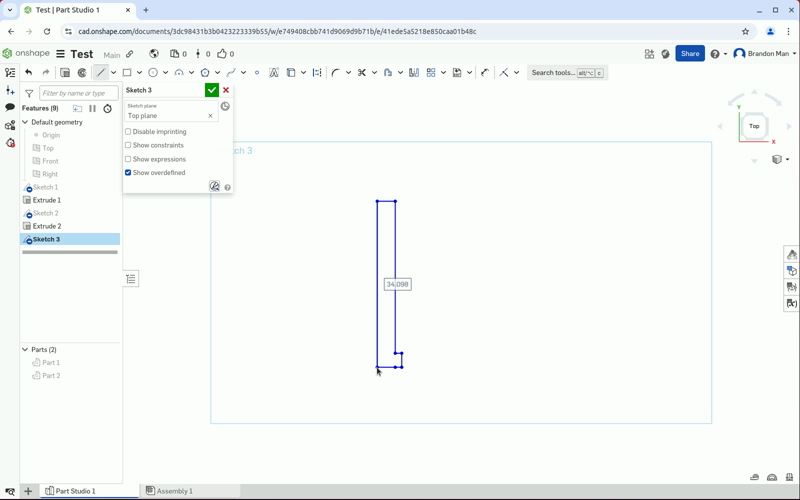
mouse_move(386, 208)
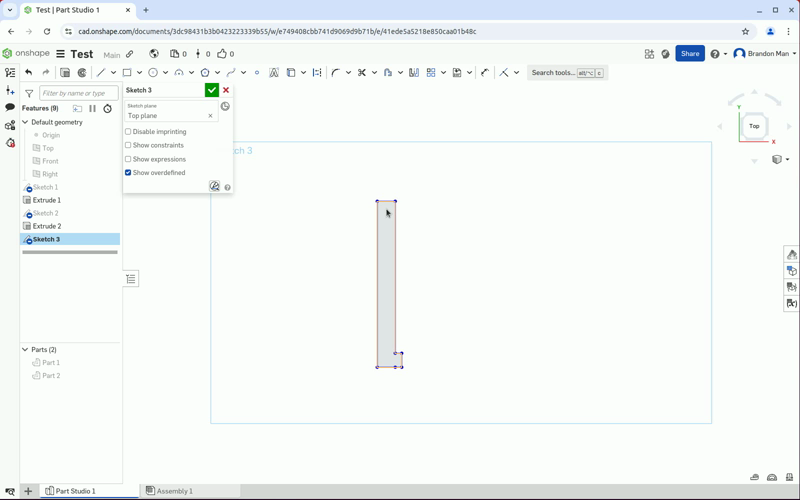
click(386, 208)
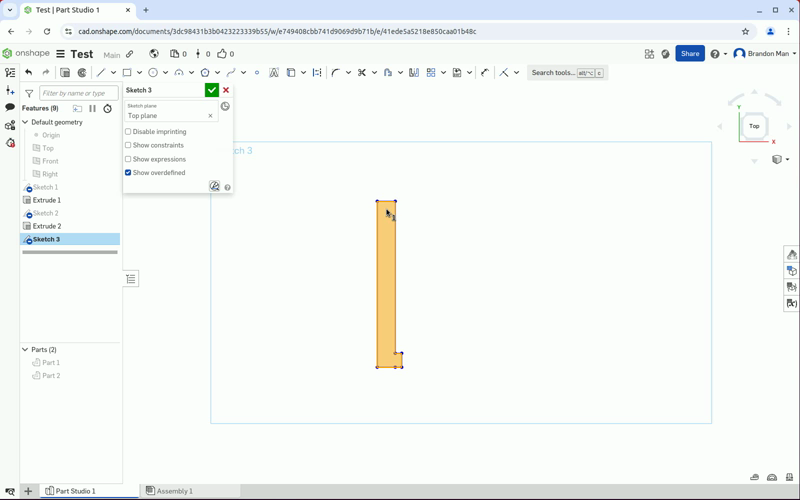
mouse_move(73, 352)
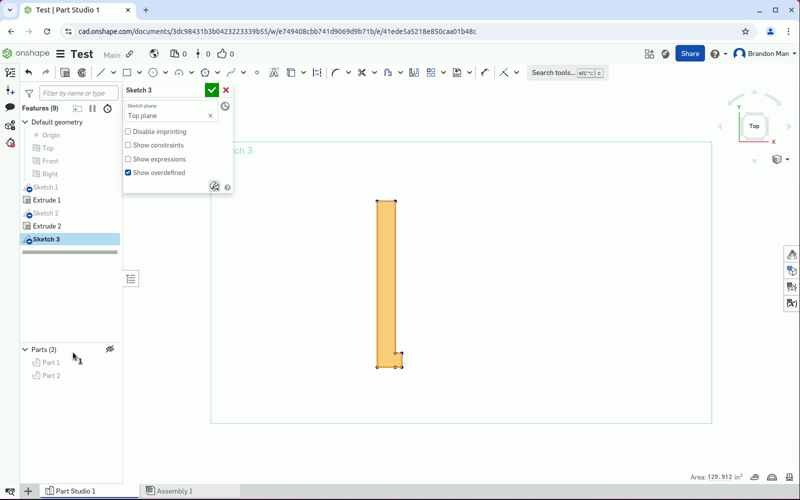
key(shift+y)
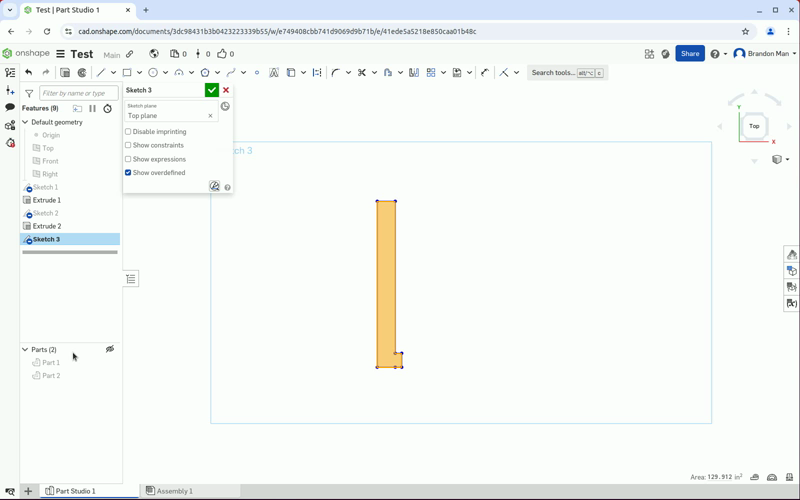
key(shift+e)
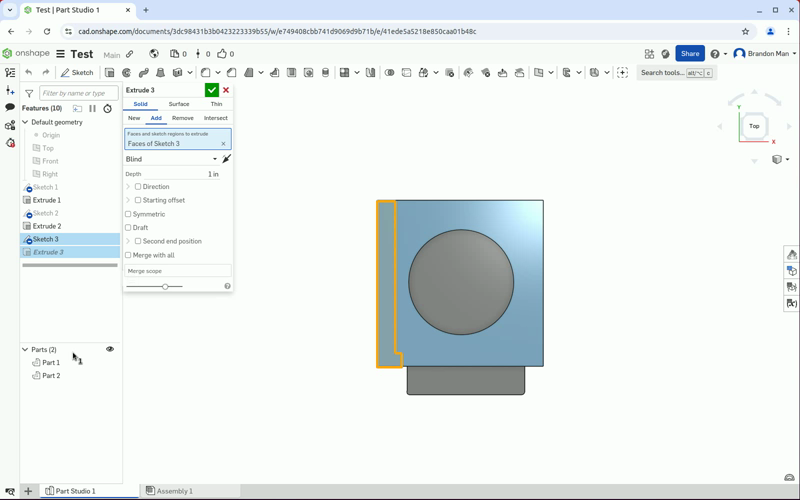
mouse_move(143, 106)
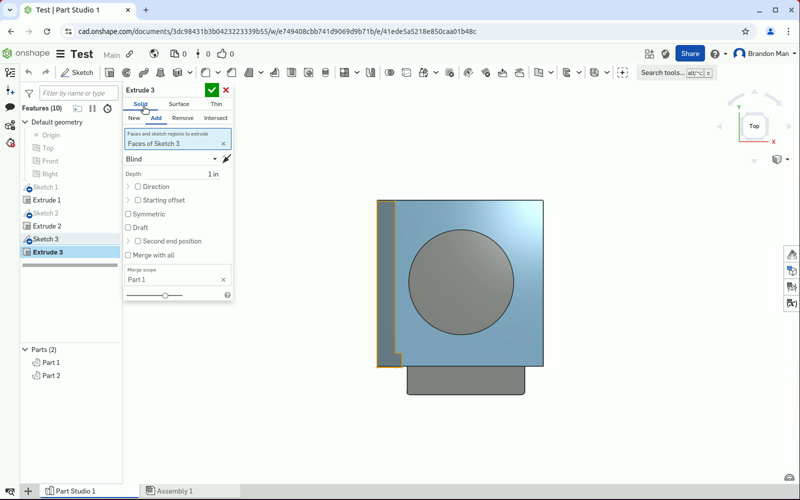
click(143, 106)
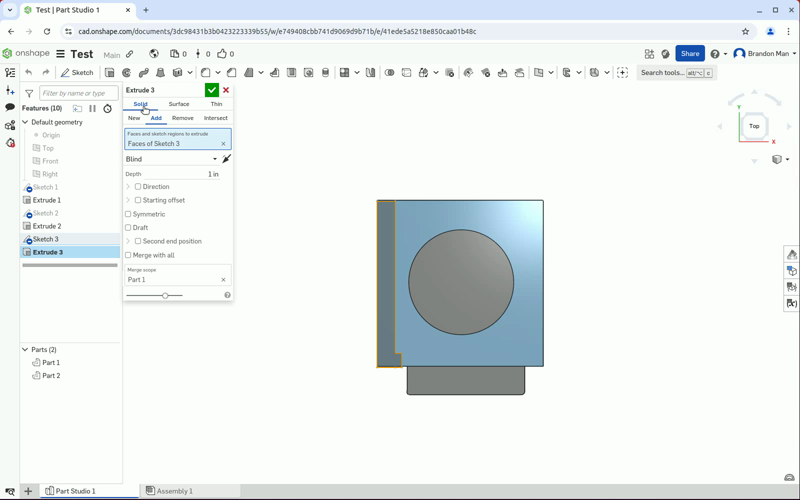
mouse_move(137, 120)
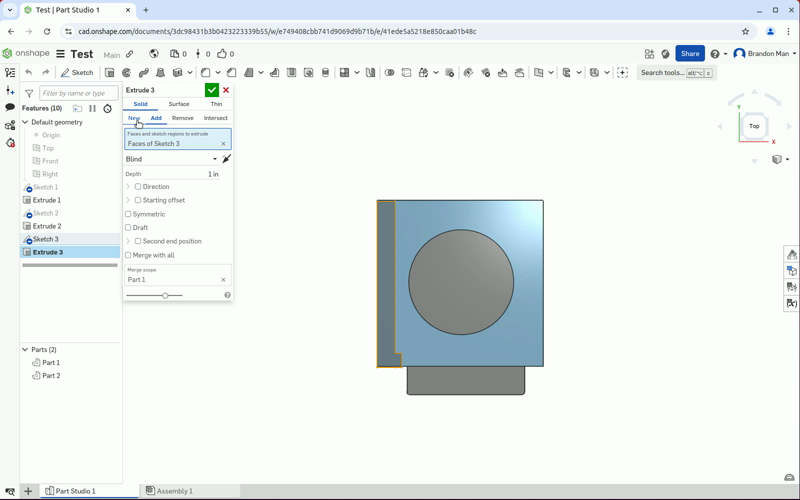
click(137, 120)
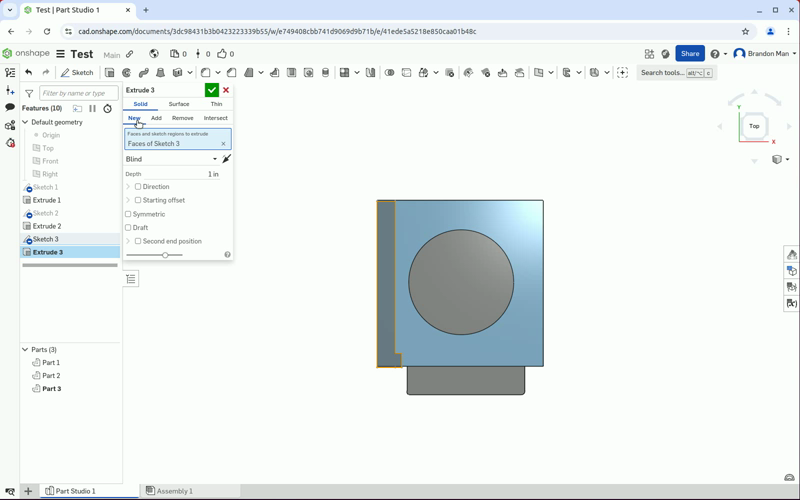
key(tab, 4)
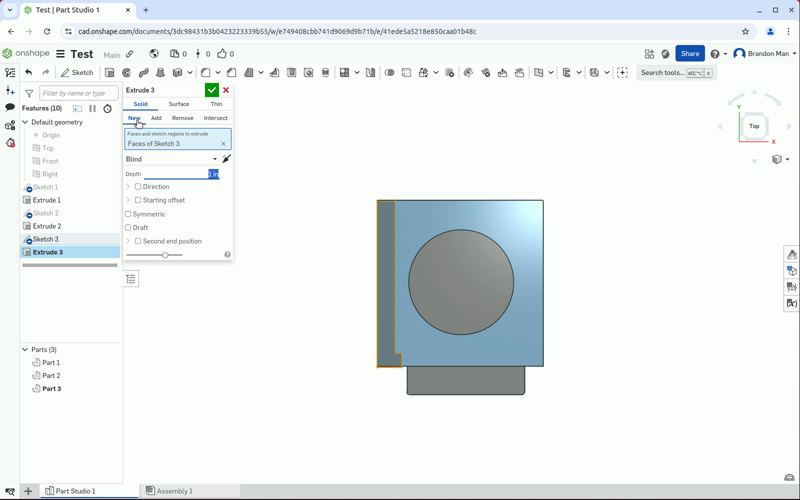
text(1.444)
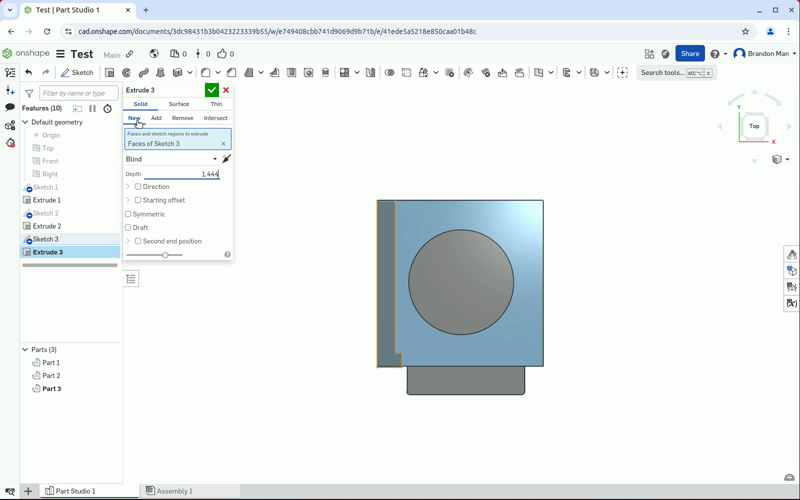
key(enter)
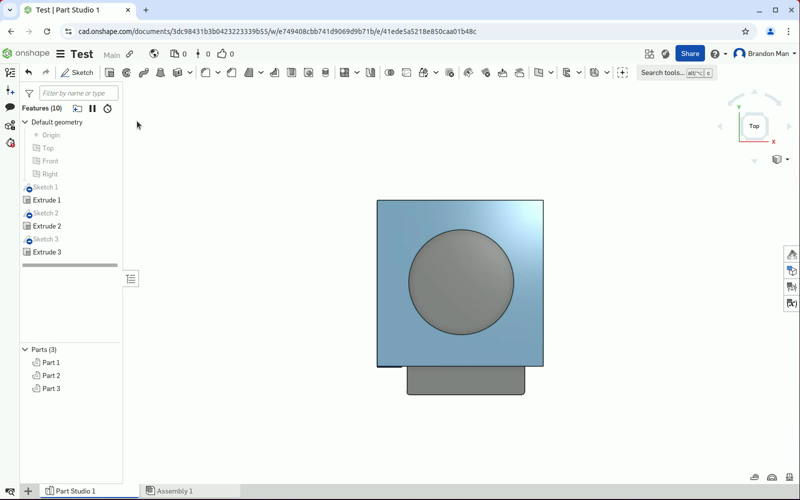
key(shift+h)
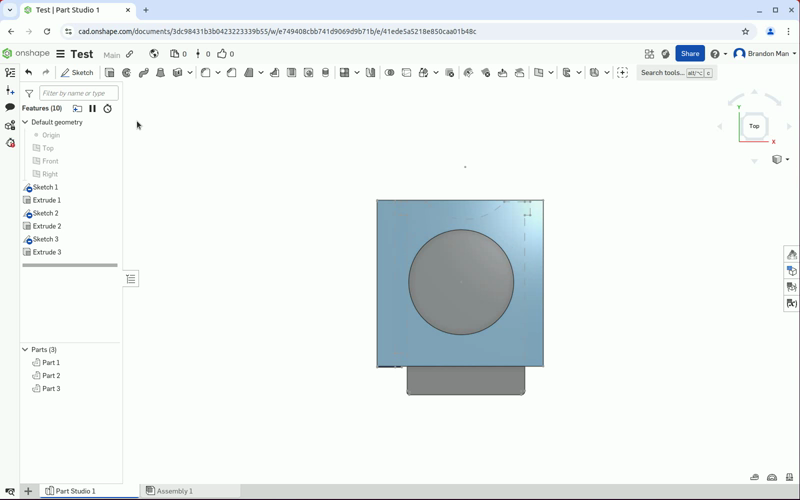
key(shift+h)
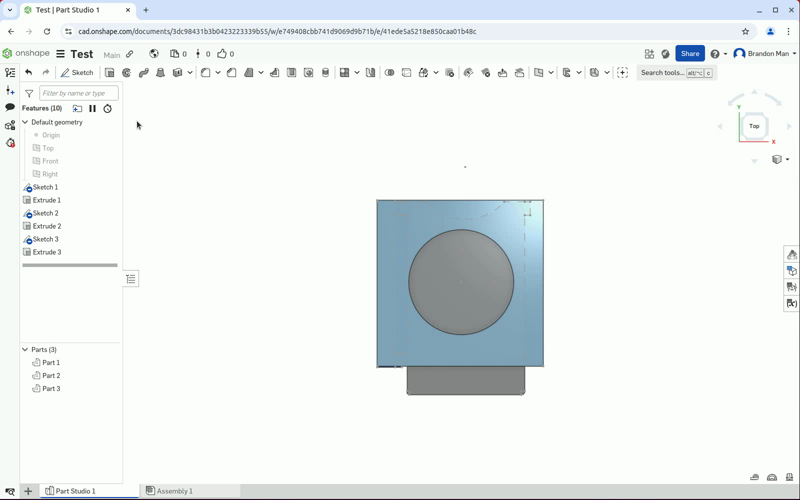
key(shift+7)
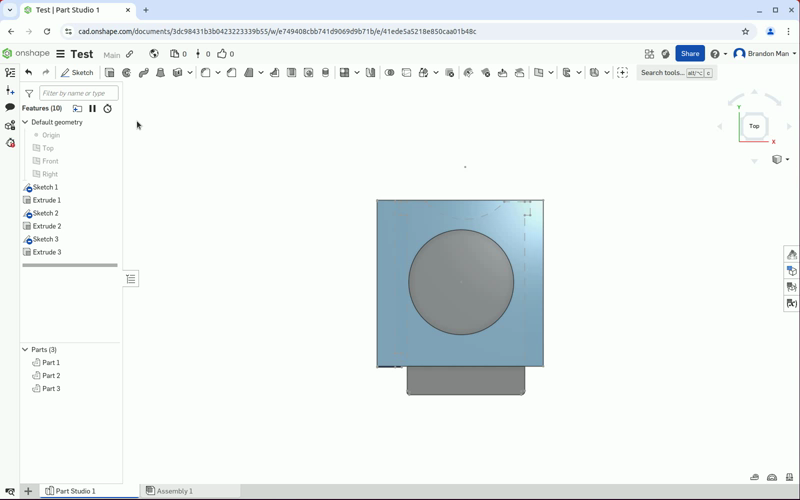
key(up, 3)
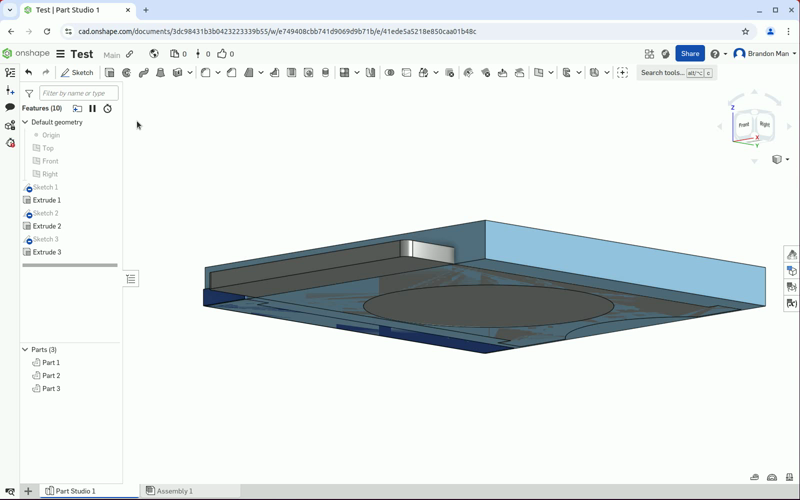
key(left, 3)
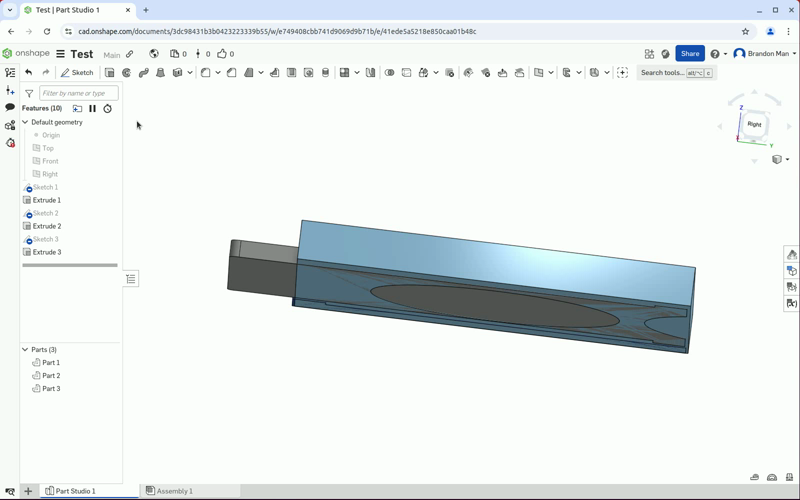
key(right, 3)
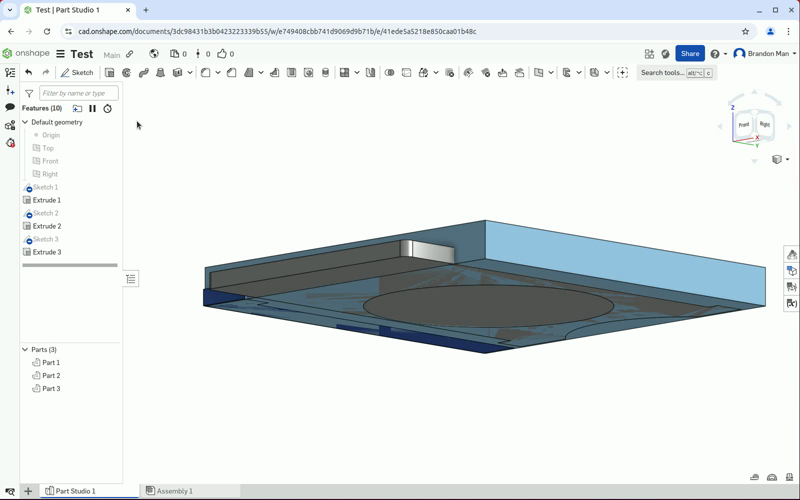
key(down, 3)
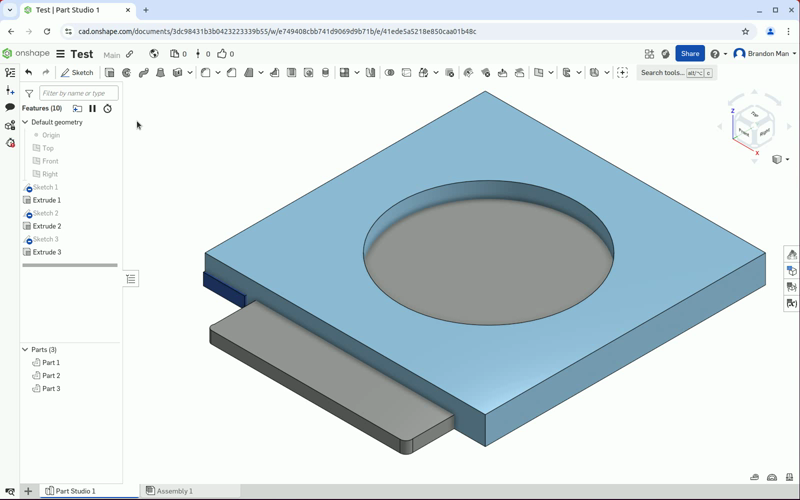
mouse_move(73, 189)
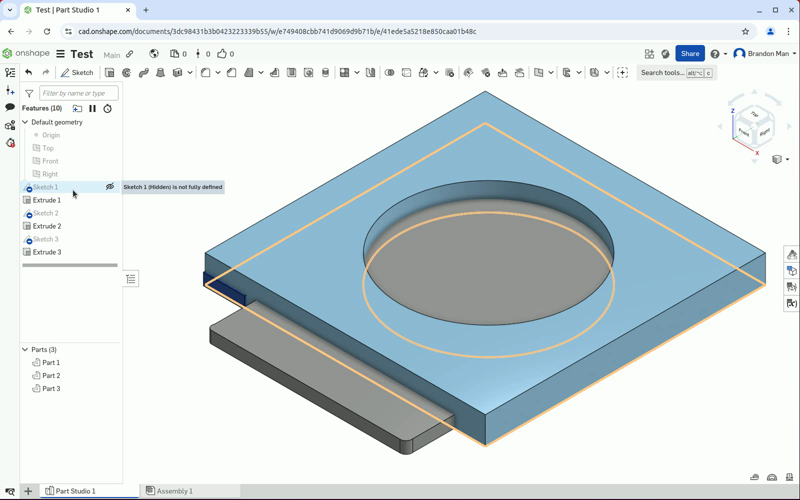
click(73, 189)